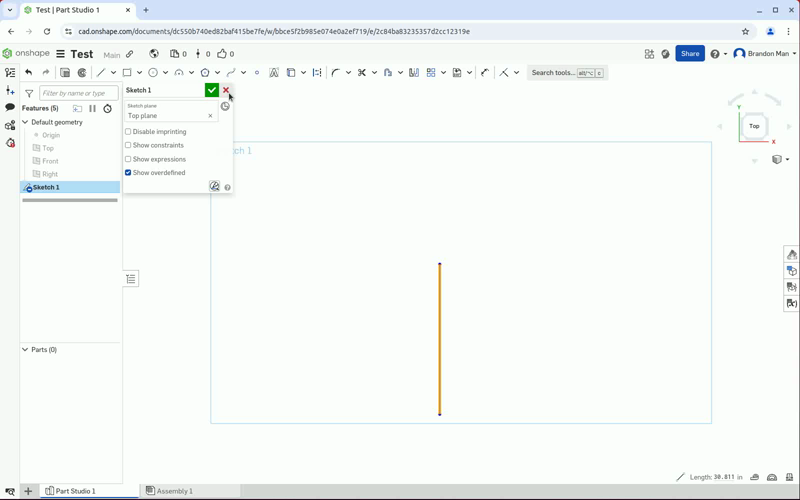
key(shift+h)
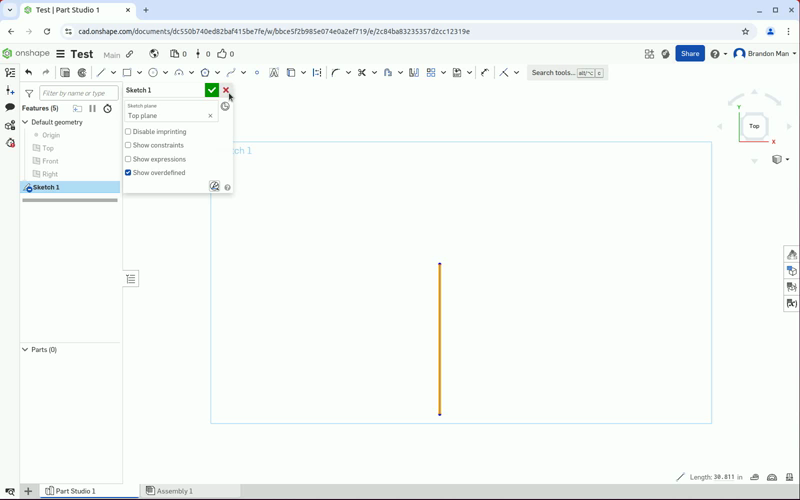
key(shift+s)
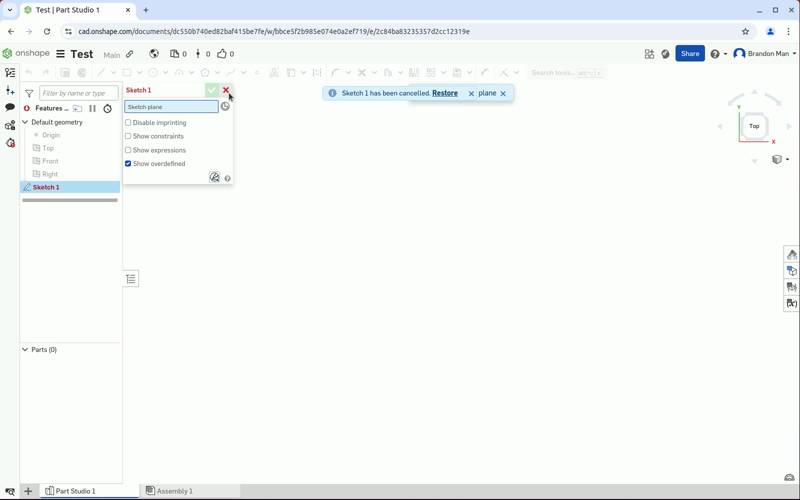
mouse_move(73, 150)
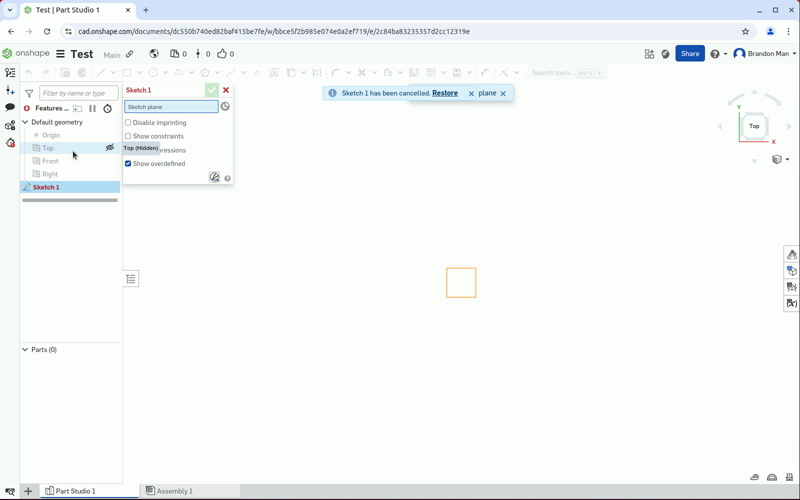
click(73, 150)
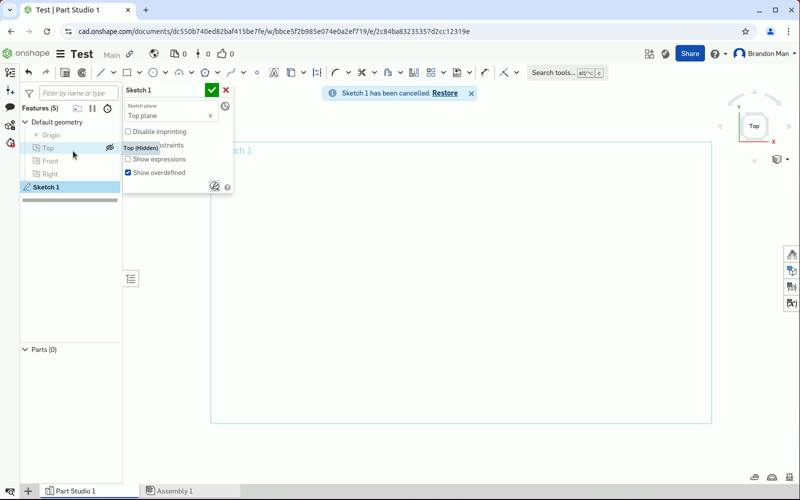
mouse_move(73, 352)
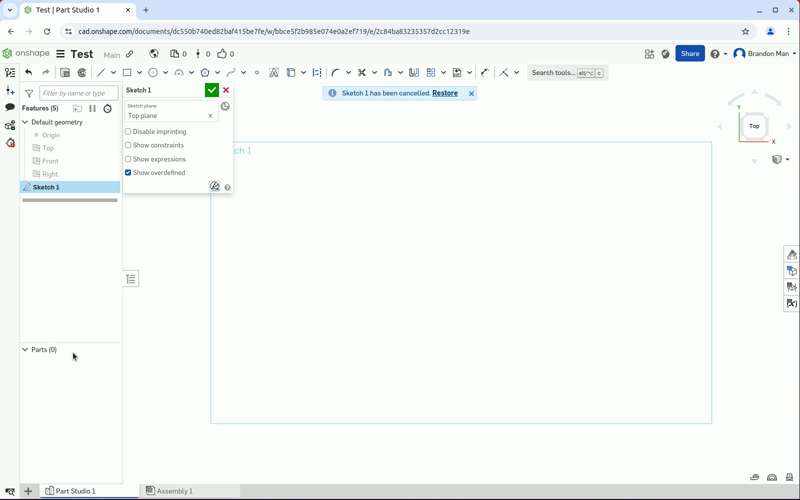
key(y)
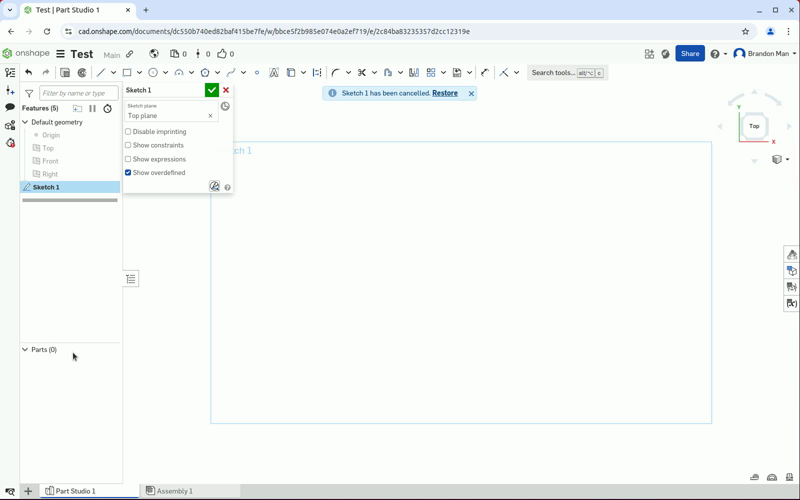
key(l)
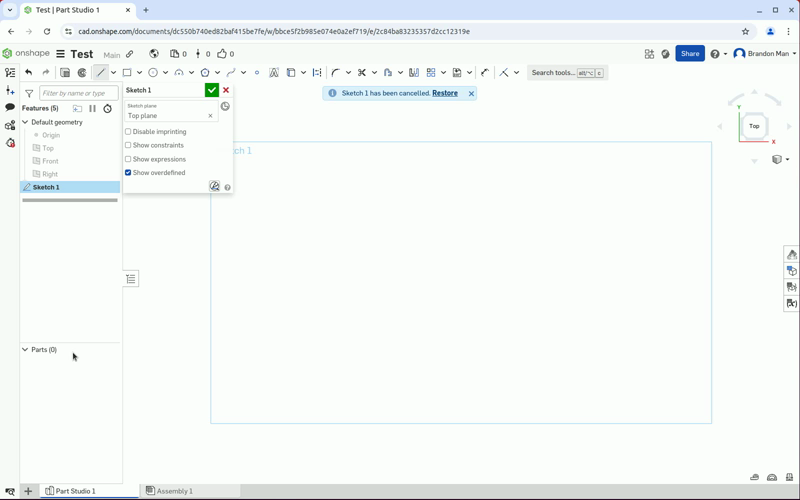
key_down(shift)
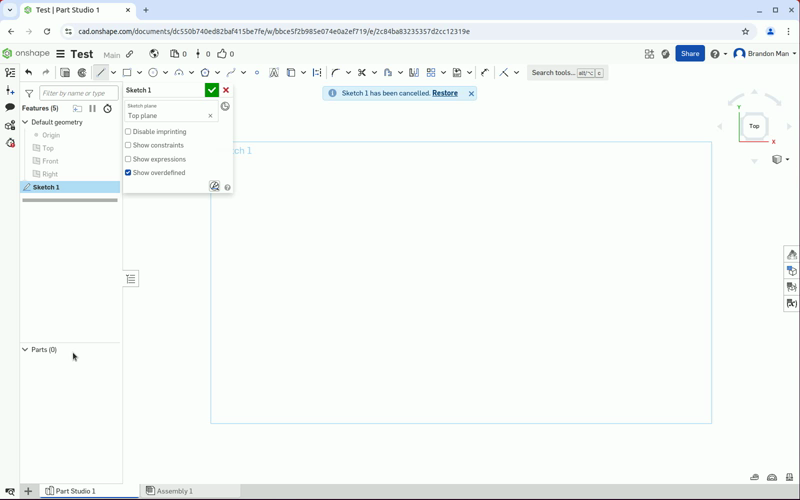
mouse_move(348, 282)
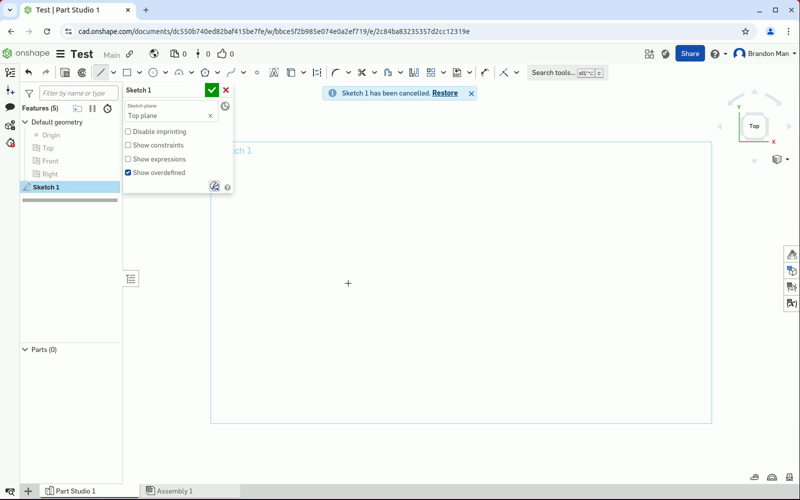
click(348, 282)
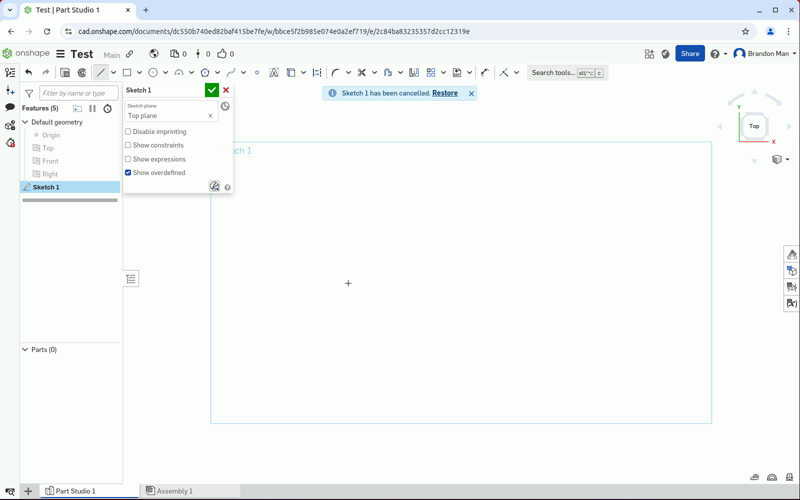
key_up(shift)
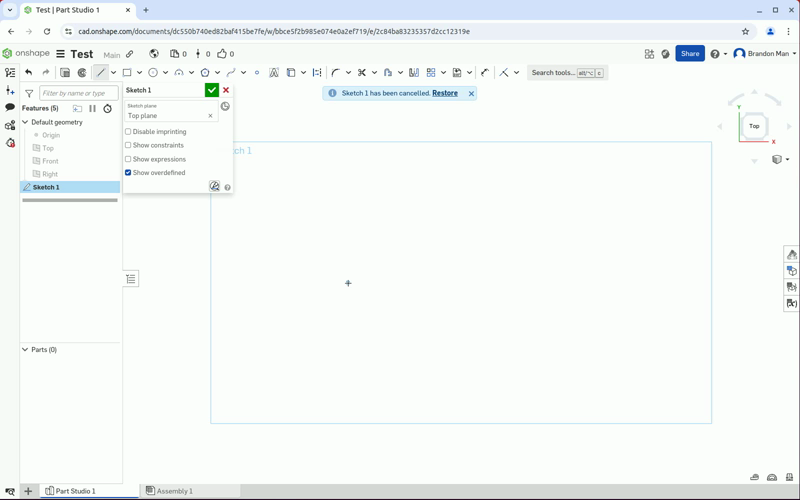
key_down(shift)
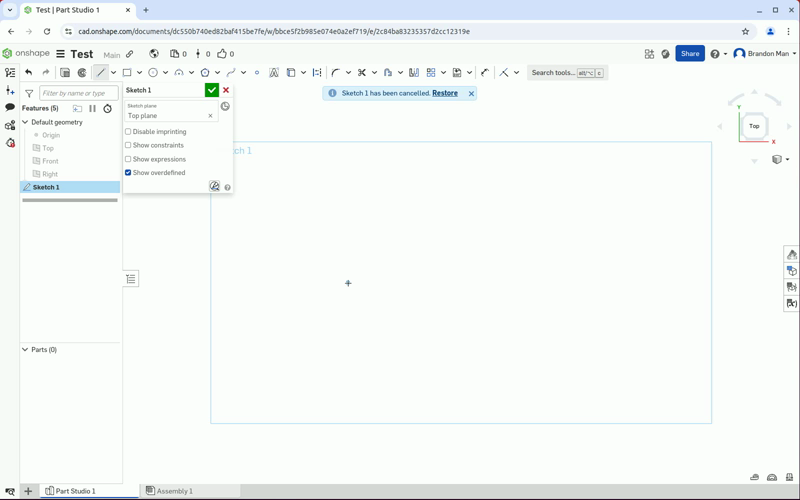
mouse_move(378, 282)
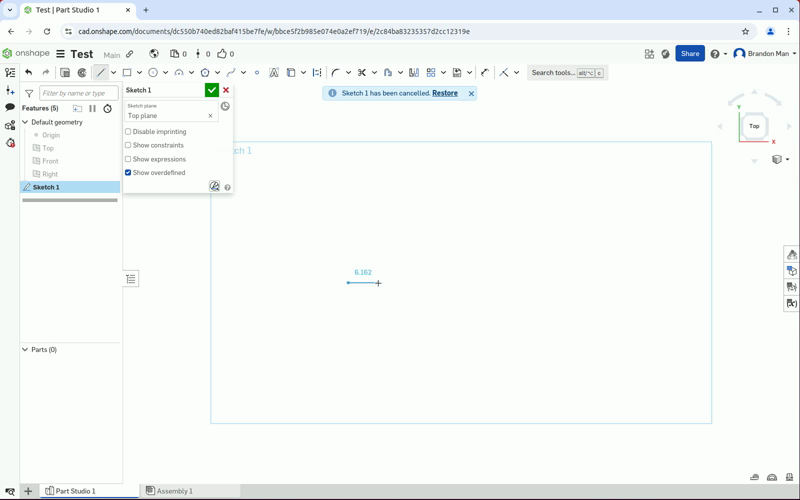
mouse_move(350, 282)
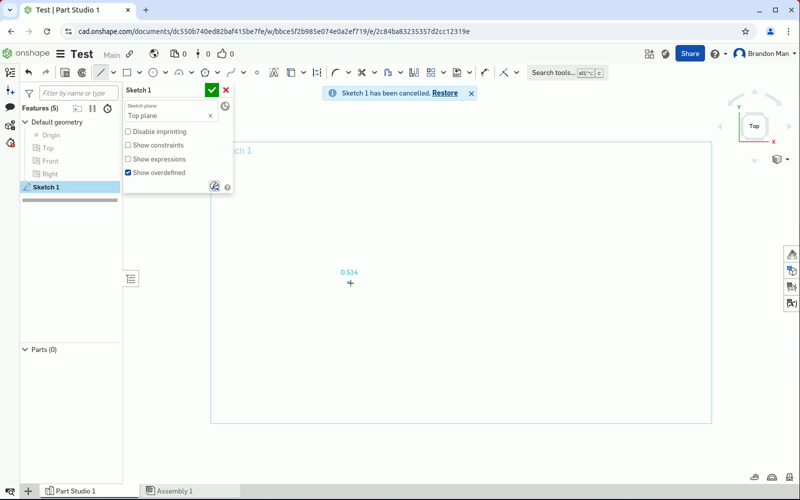
scroll(6)
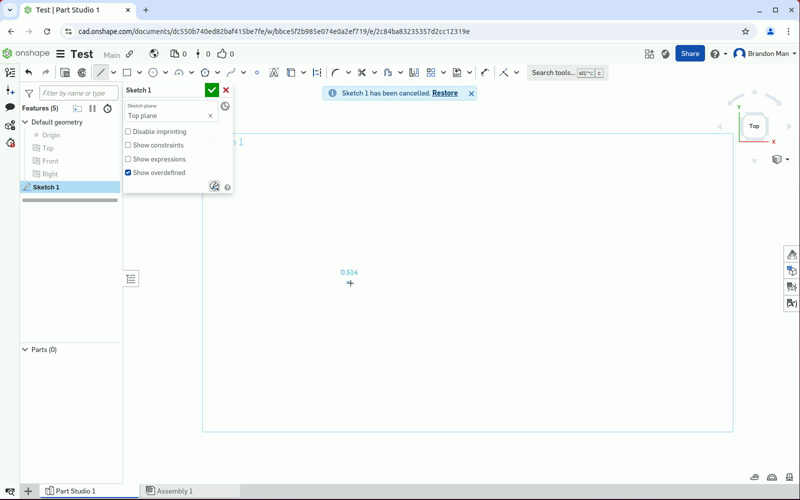
scroll(6)
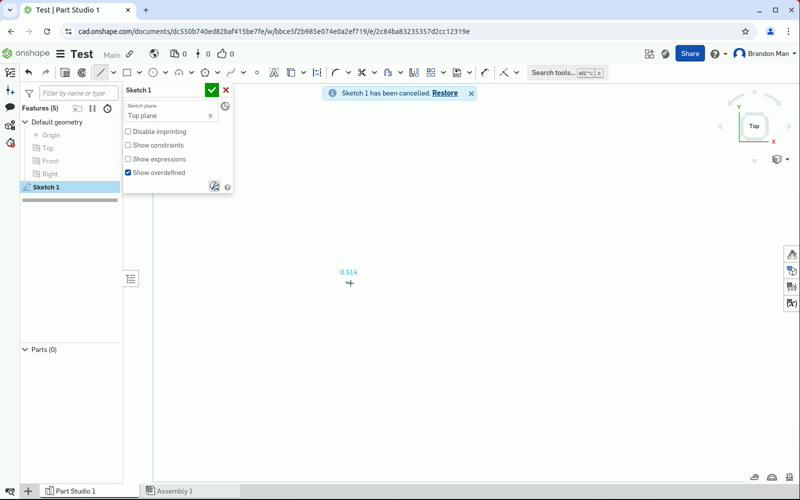
scroll(6)
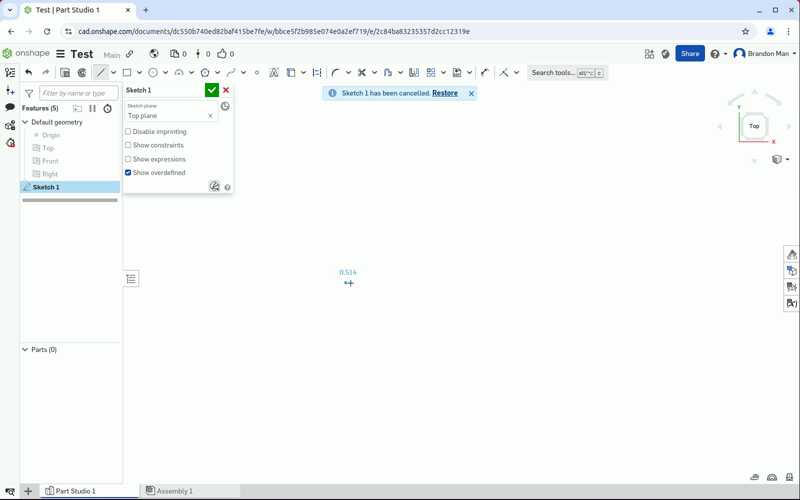
scroll(6)
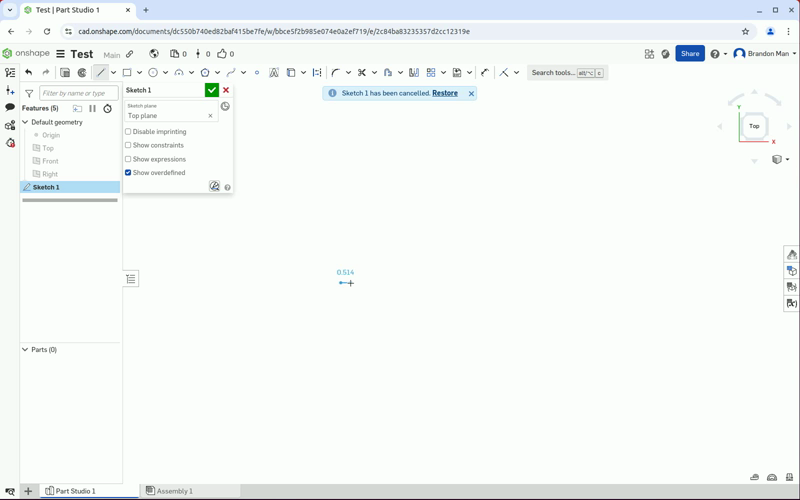
scroll(6)
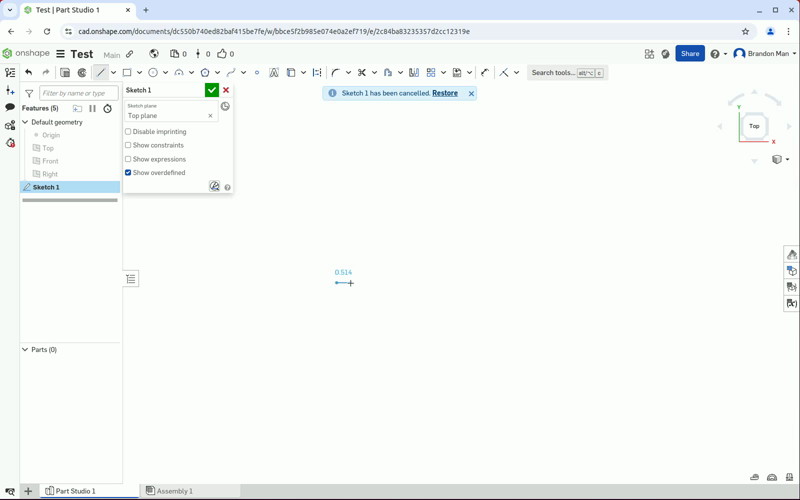
scroll(6)
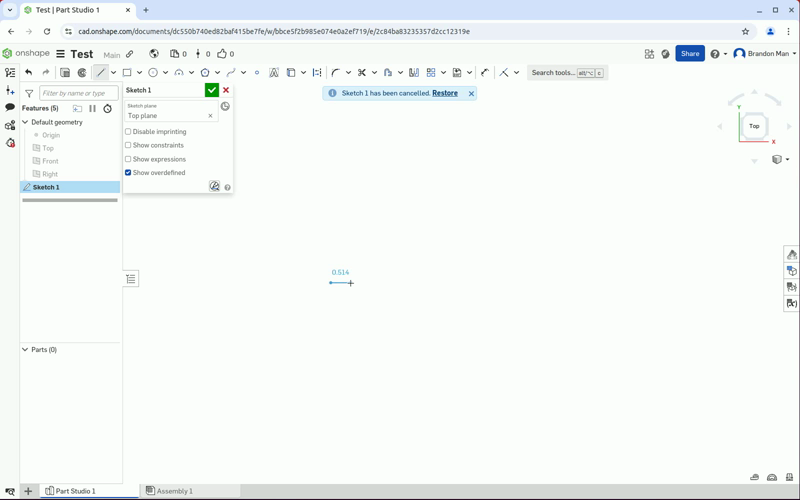
scroll(6)
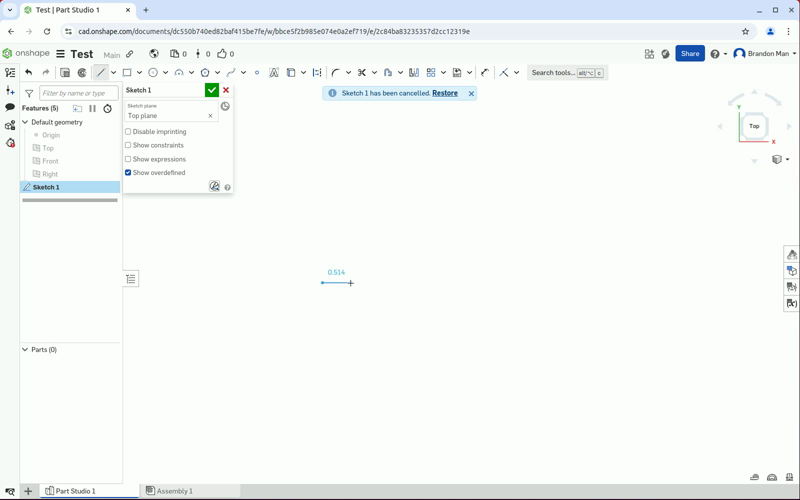
click(350, 282)
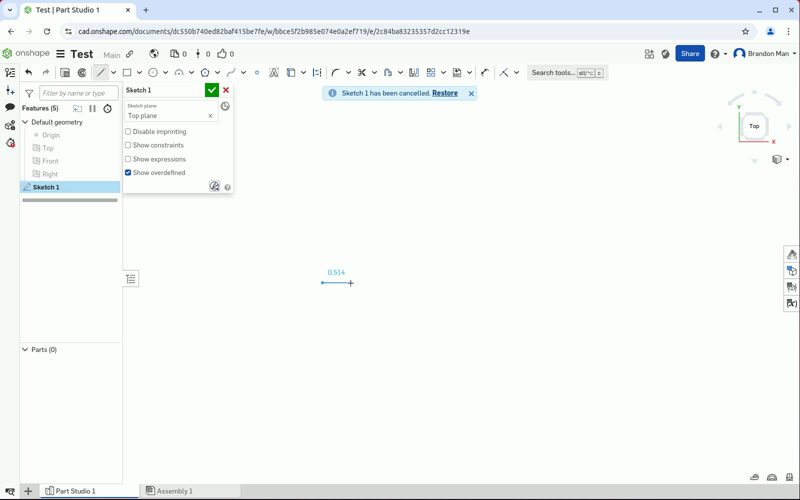
scroll(-6)
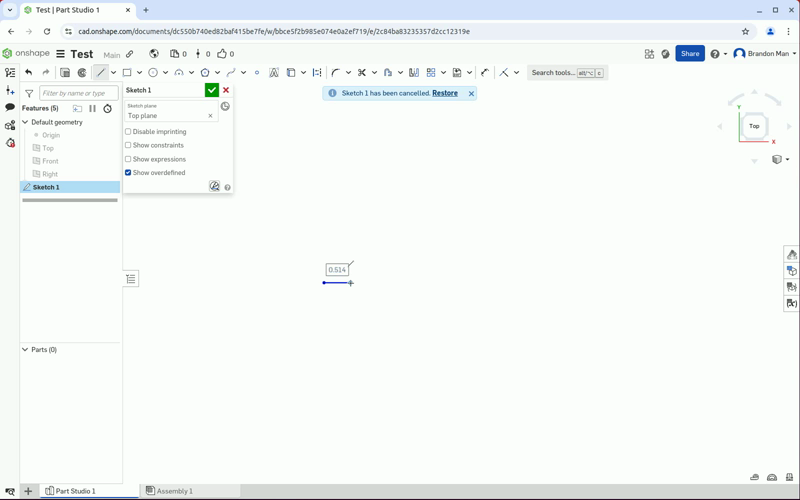
scroll(-6)
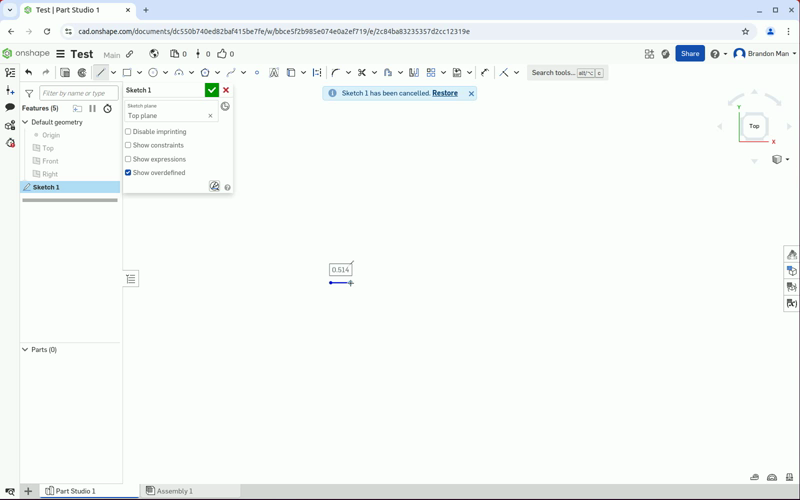
scroll(-6)
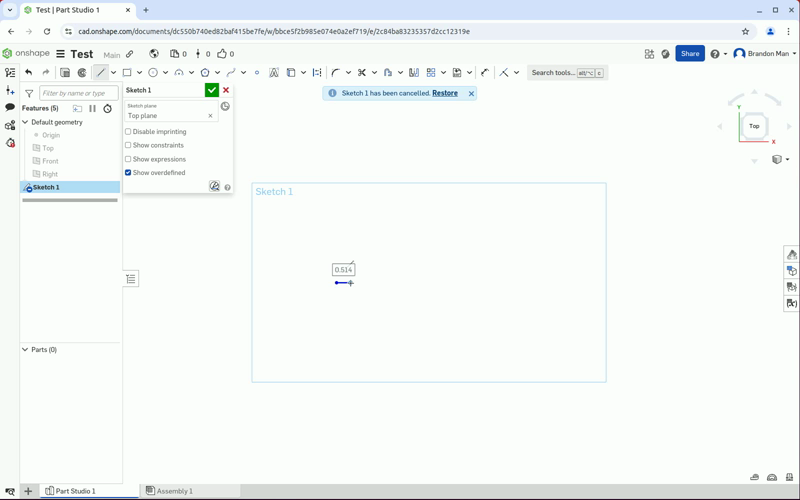
scroll(-6)
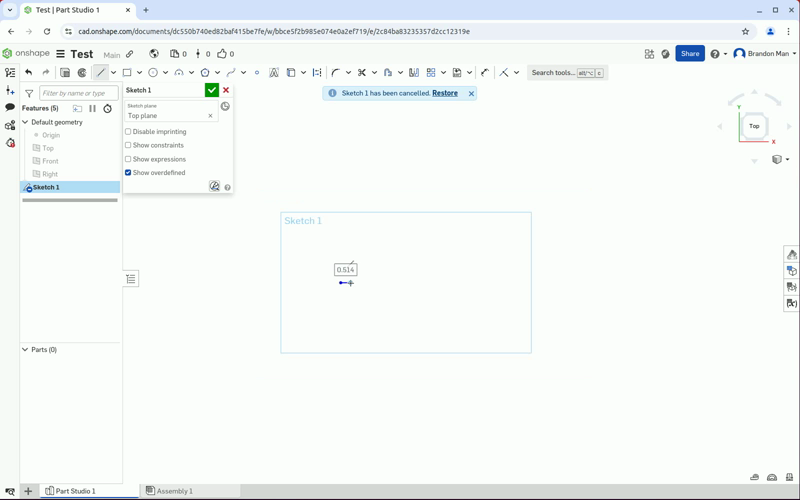
scroll(-6)
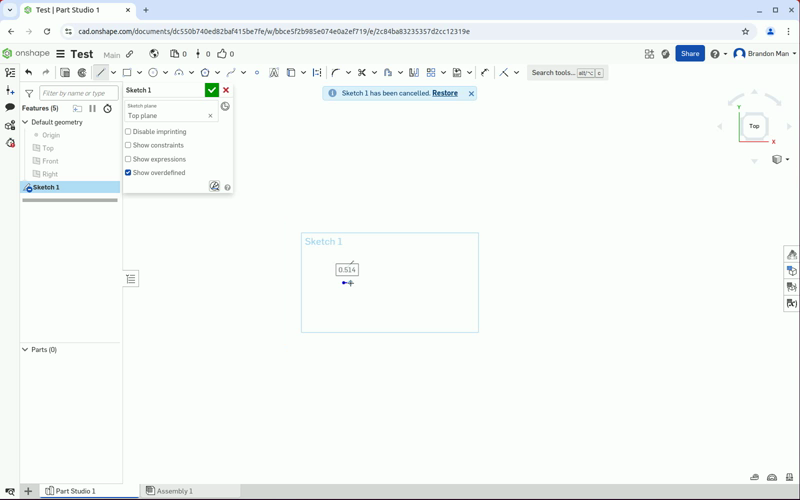
scroll(-6)
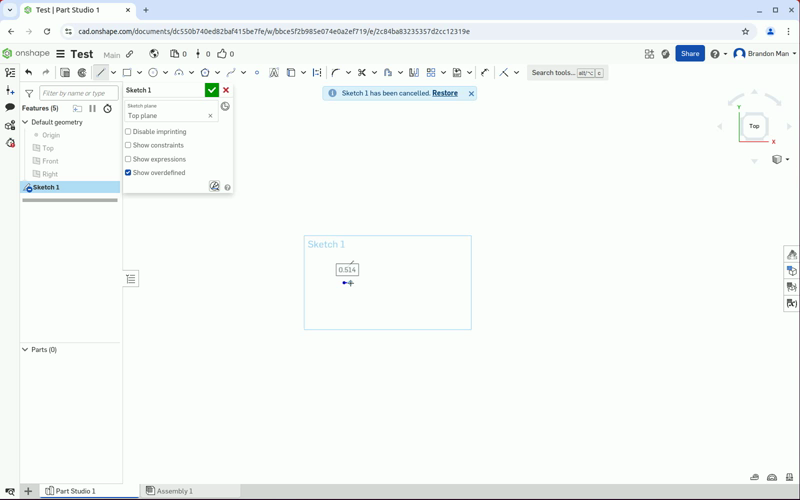
scroll(-6)
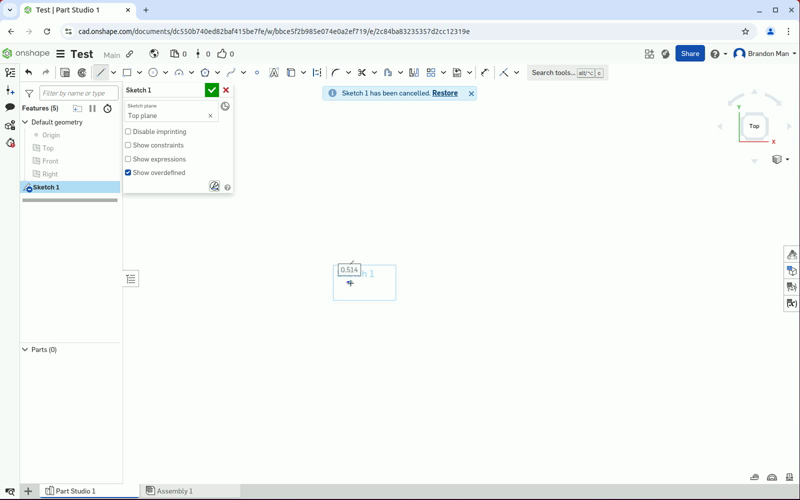
key_up(shift)
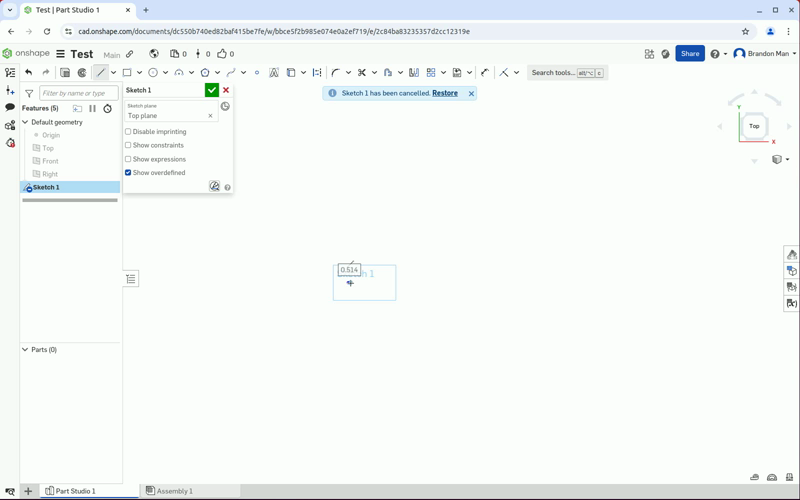
key(esc)
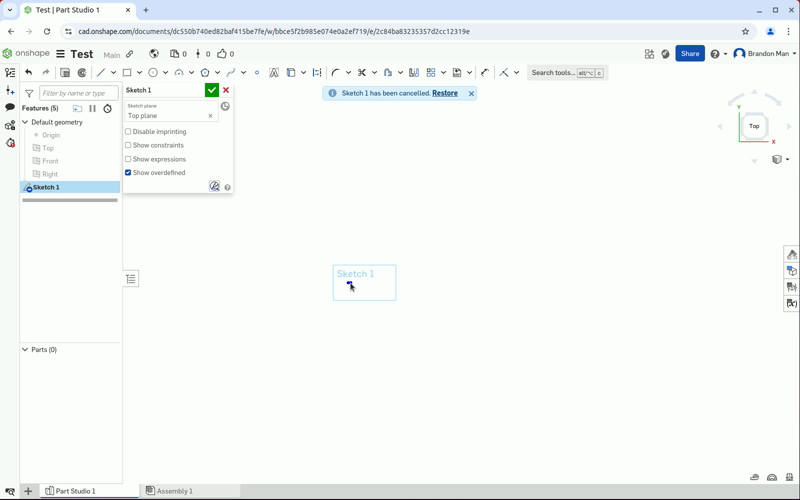
key(a)
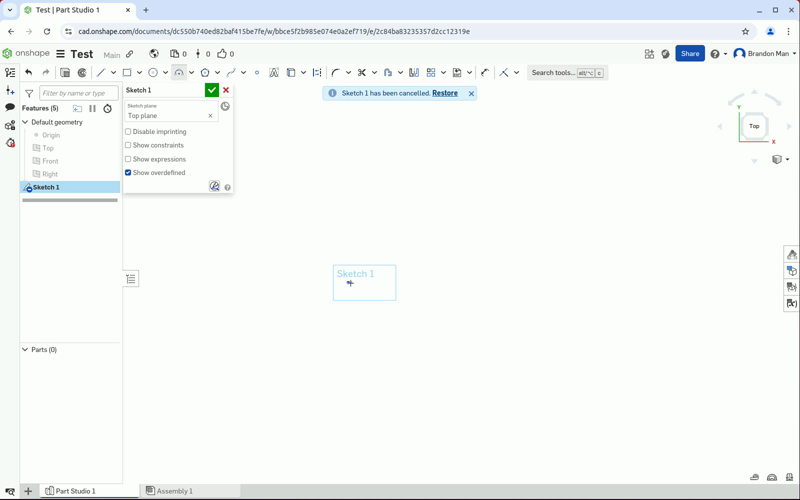
mouse_move(350, 282)
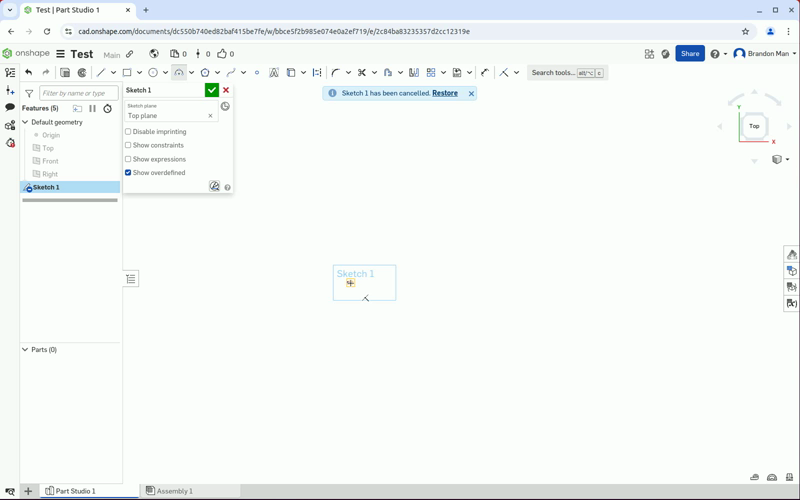
scroll(6)
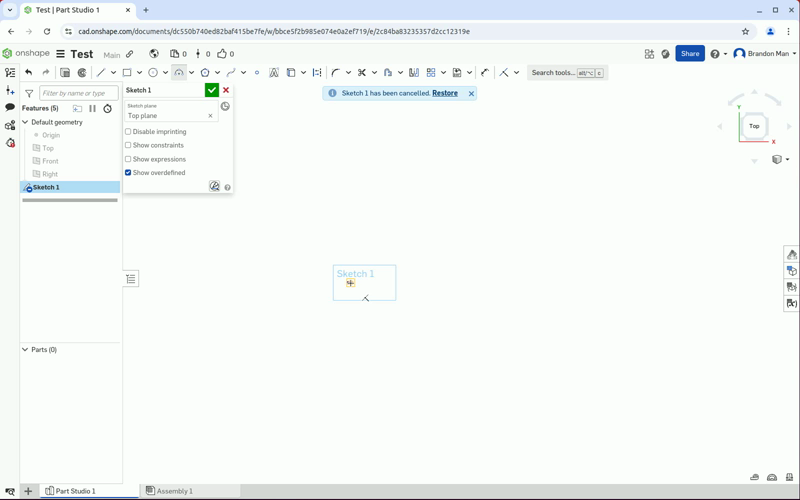
scroll(6)
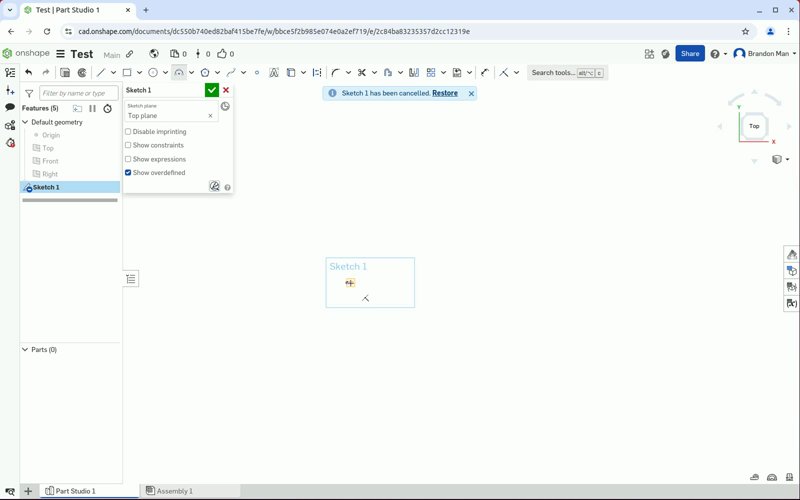
scroll(6)
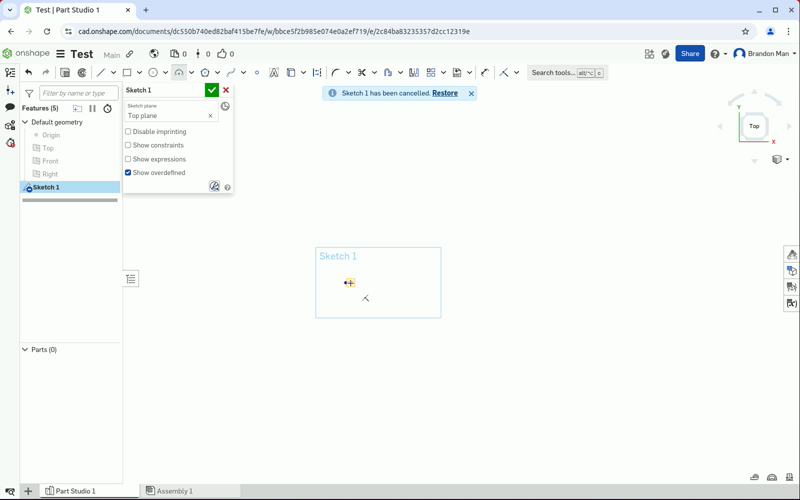
scroll(6)
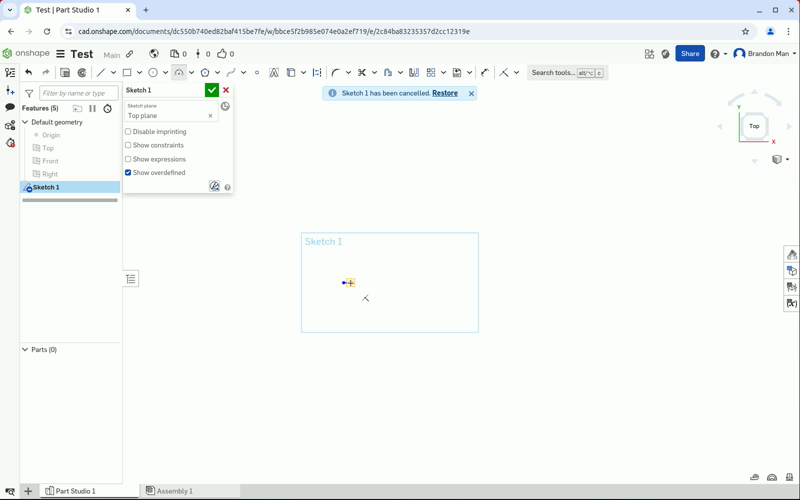
scroll(6)
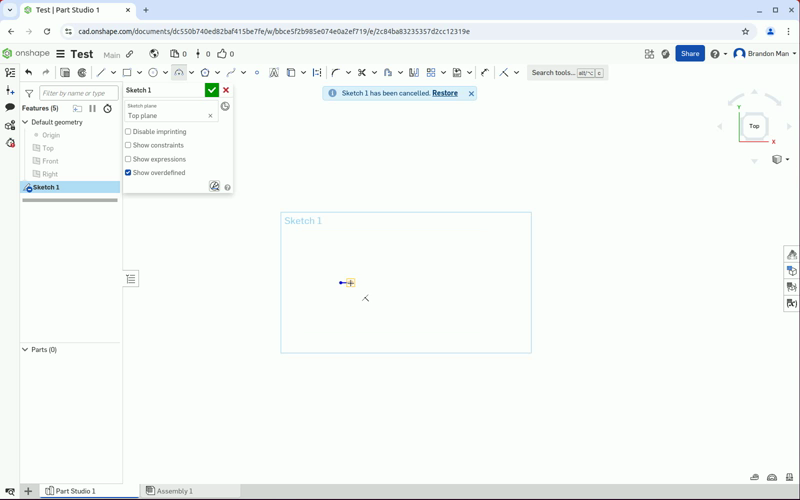
scroll(6)
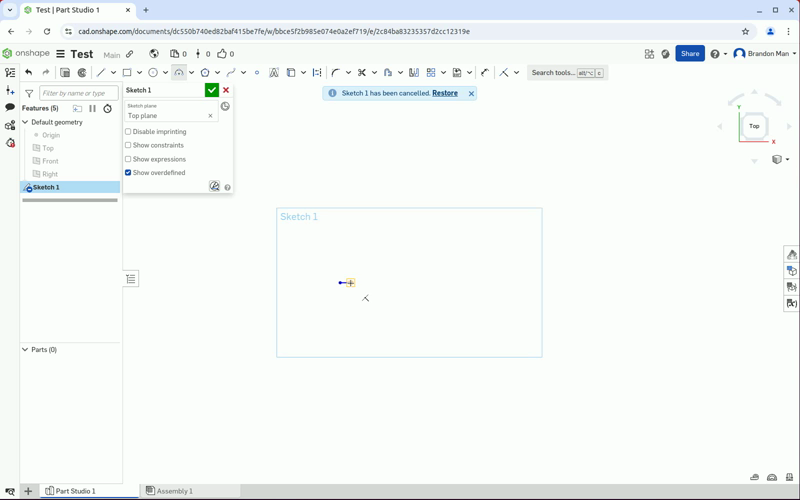
scroll(6)
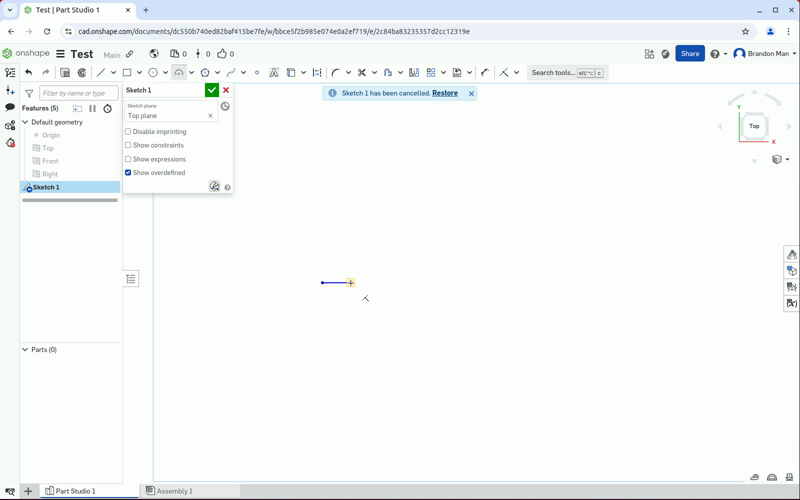
click(350, 282)
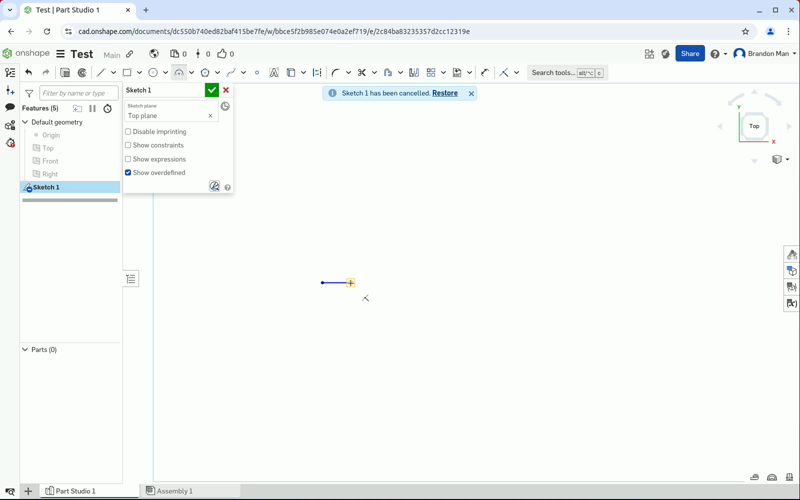
scroll(-6)
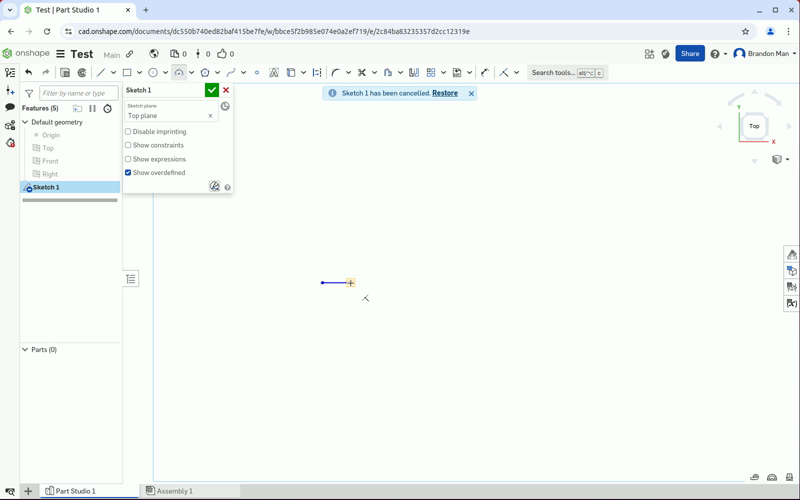
scroll(-6)
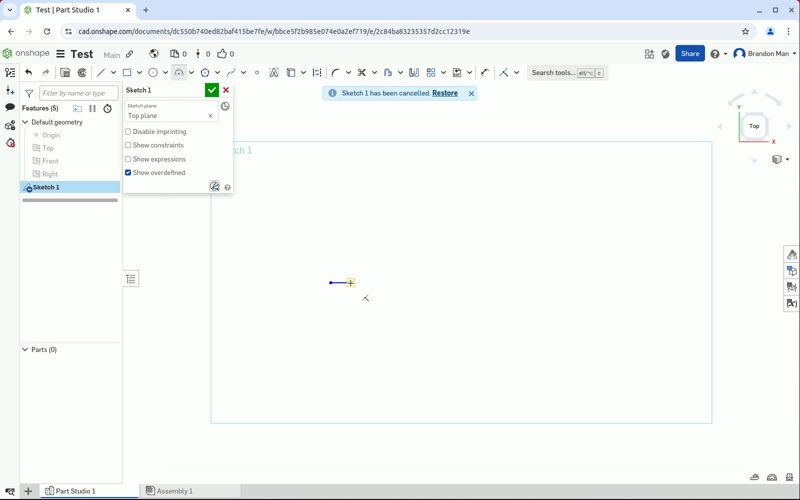
scroll(-6)
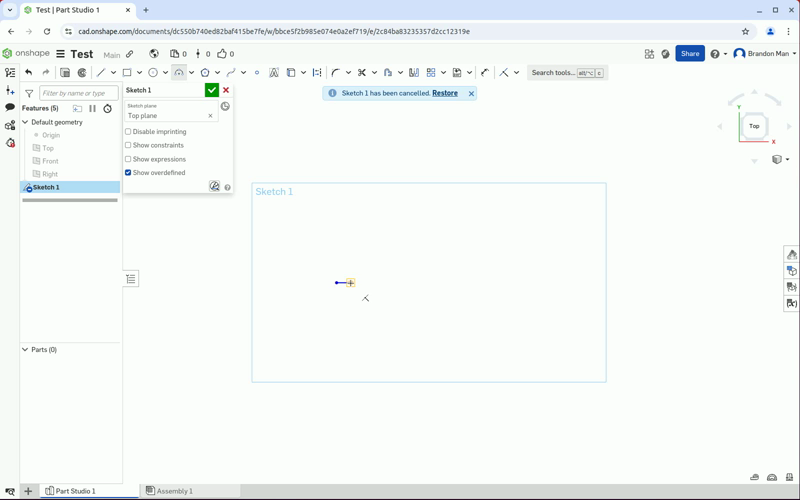
scroll(-6)
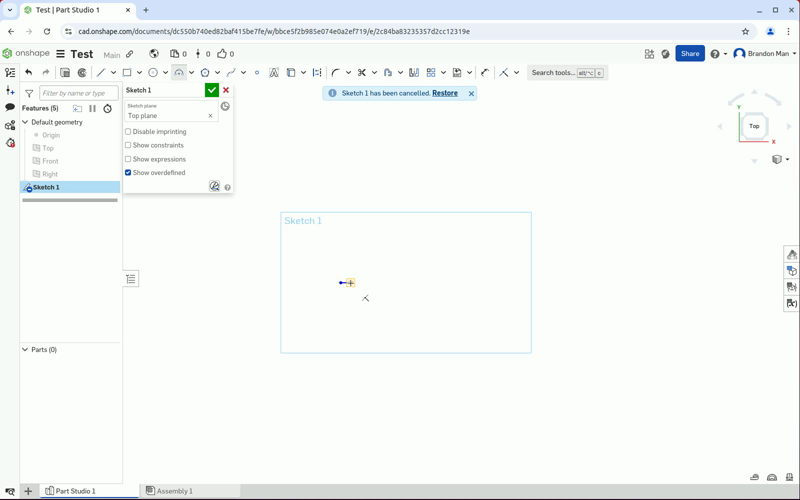
scroll(-6)
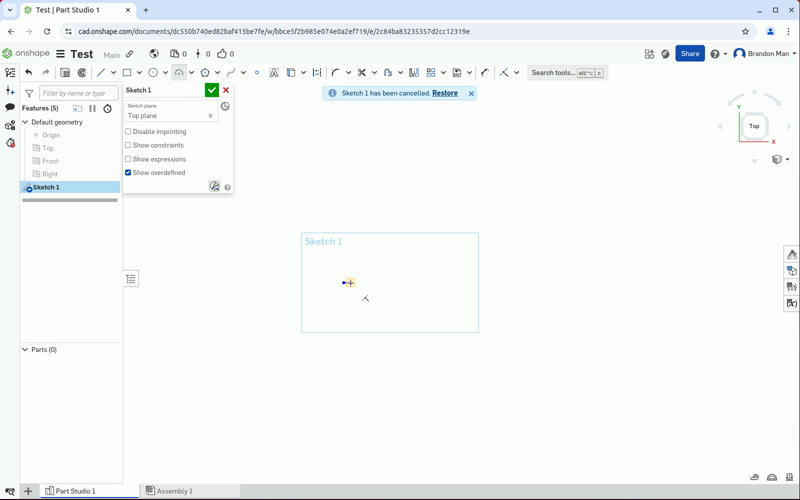
scroll(-6)
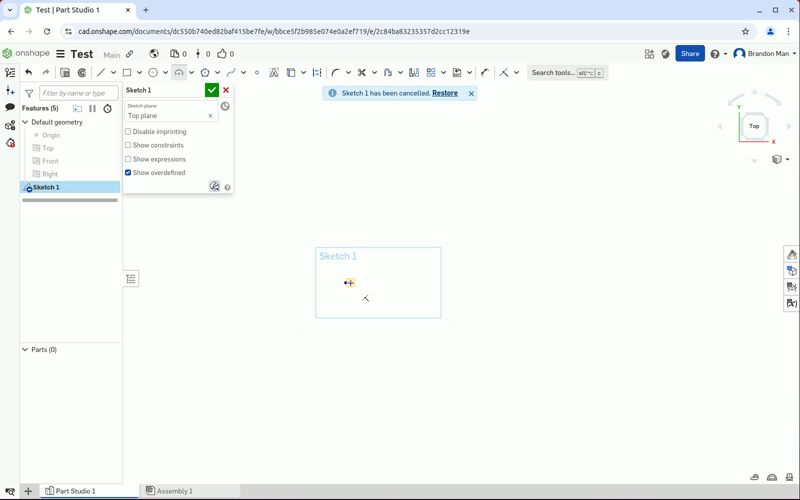
scroll(-6)
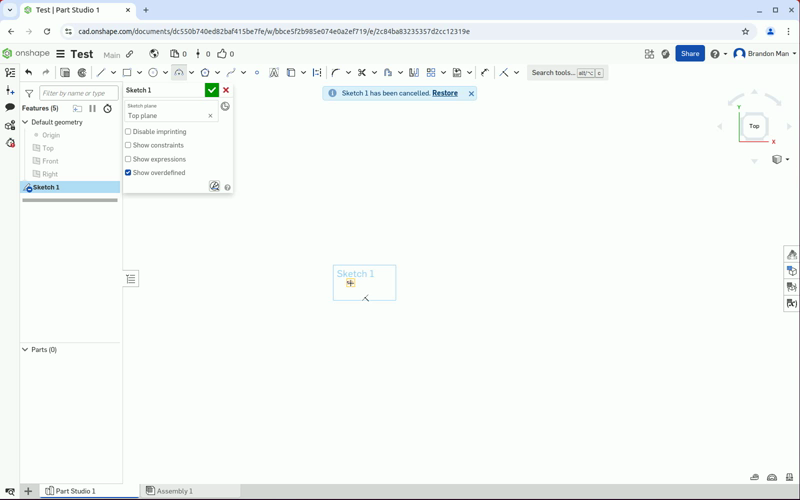
key_down(shift)
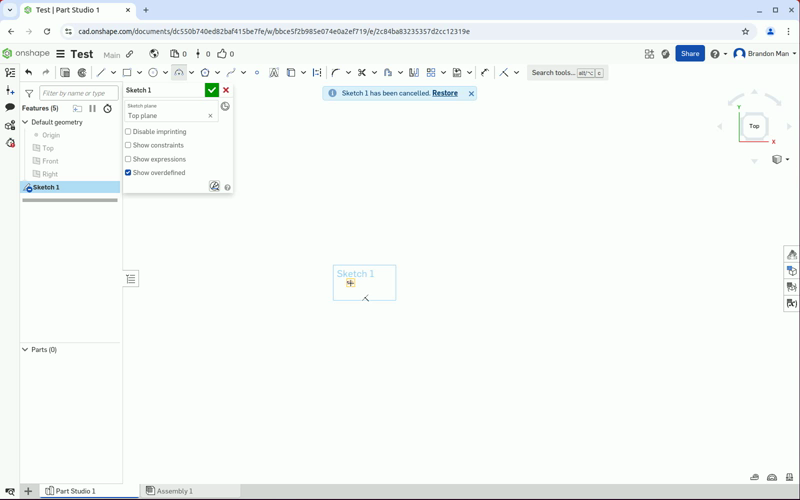
mouse_move(414, 219)
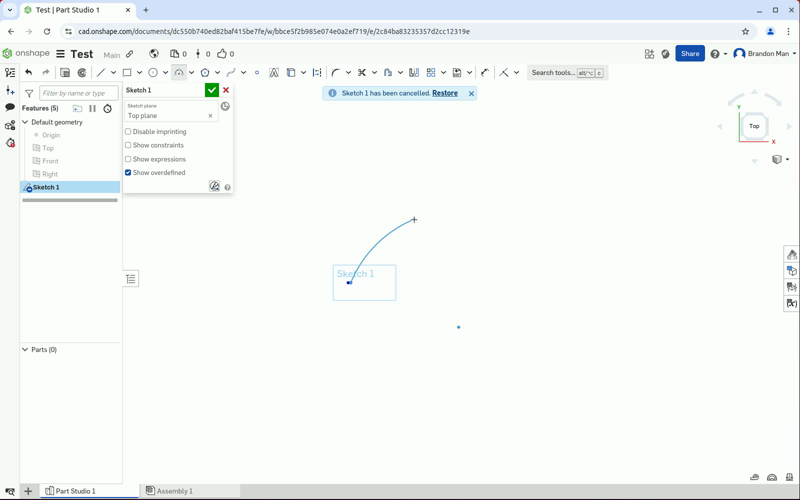
click(414, 219)
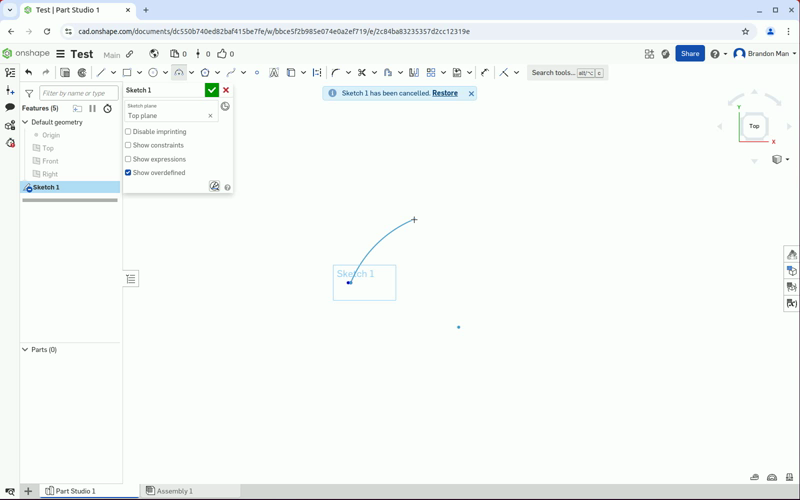
mouse_move(369, 237)
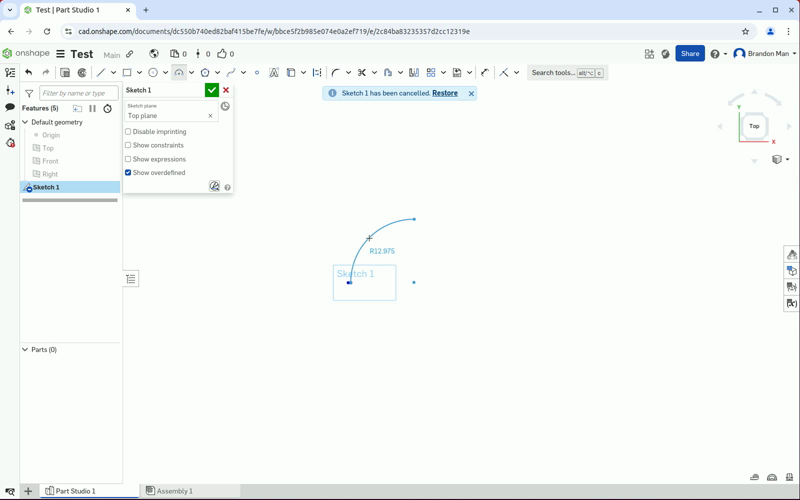
click(369, 237)
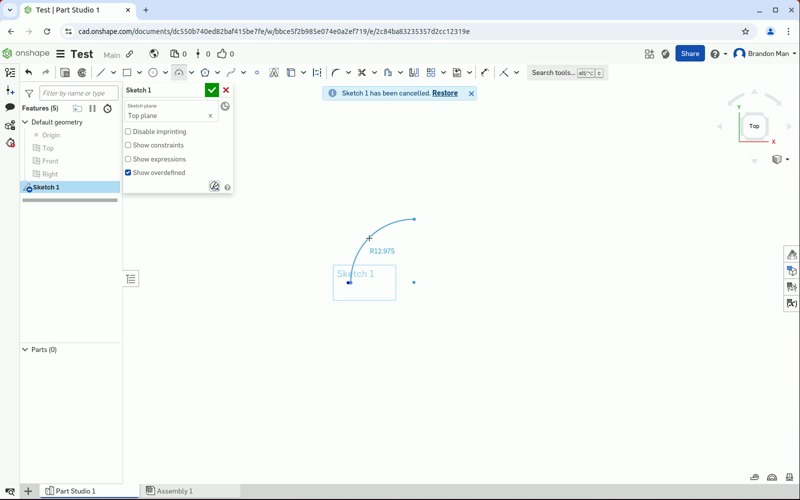
key_up(shift)
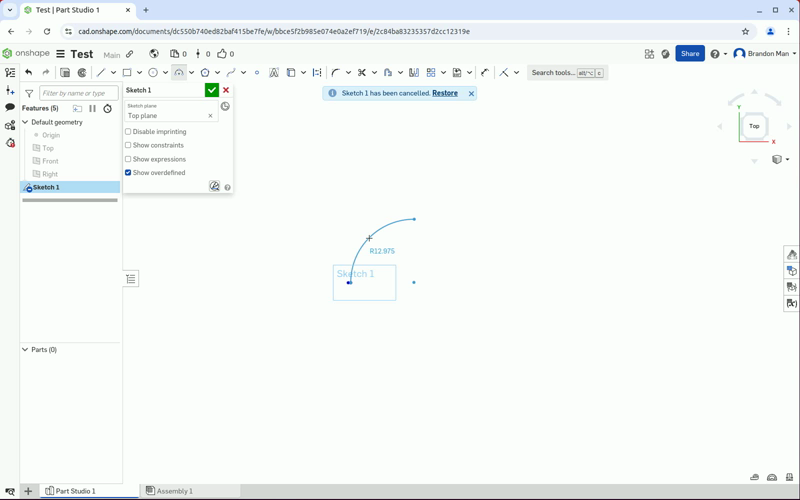
key(esc)
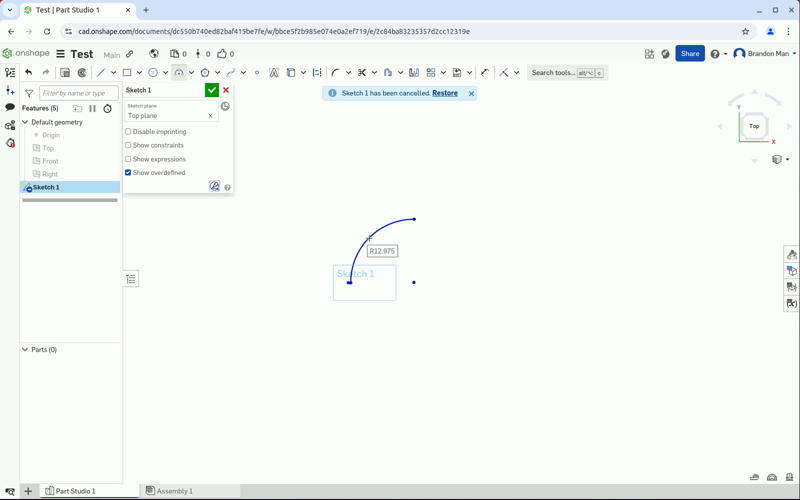
key(l)
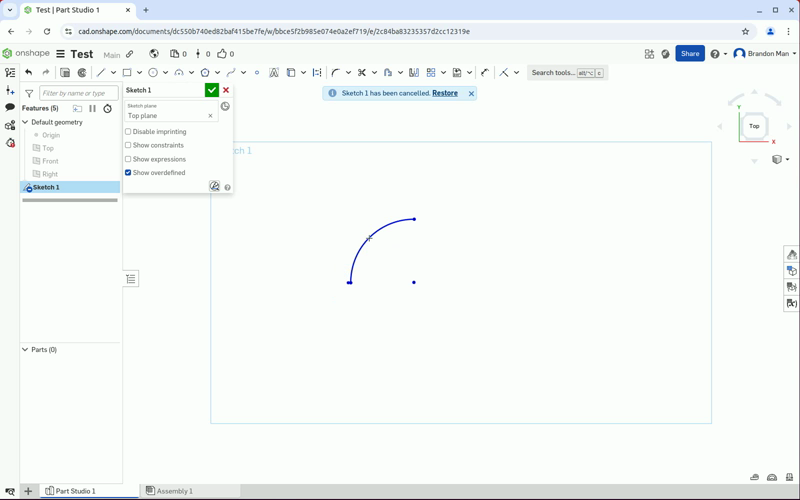
mouse_move(414, 219)
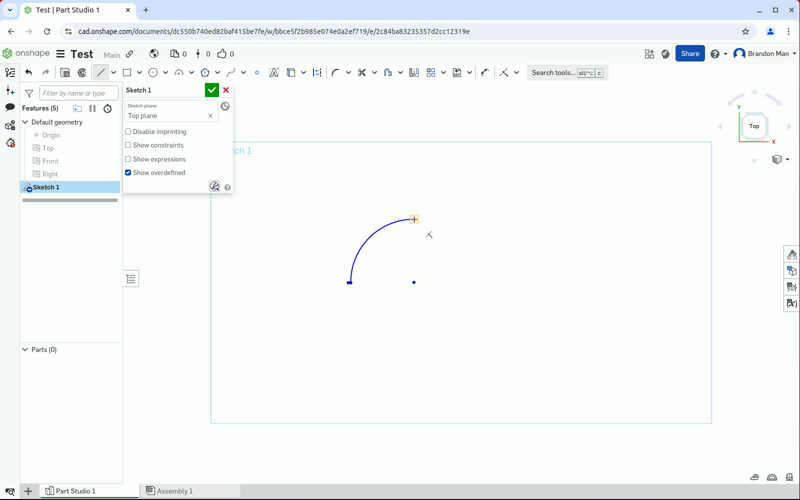
click(414, 219)
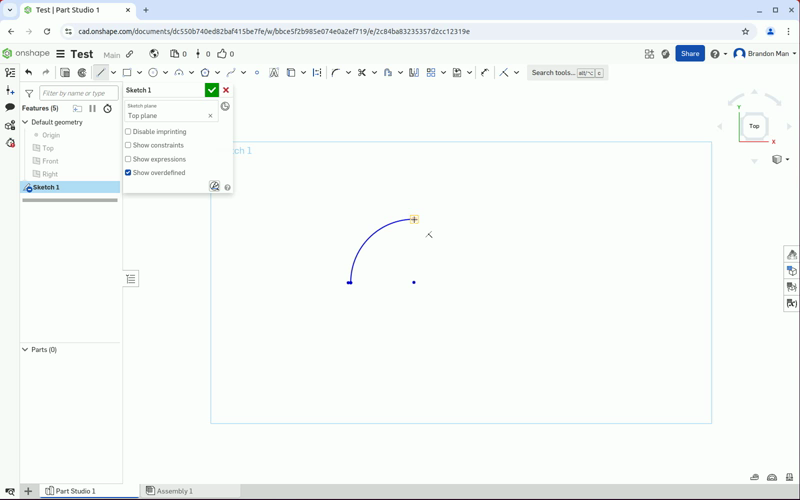
key_down(shift)
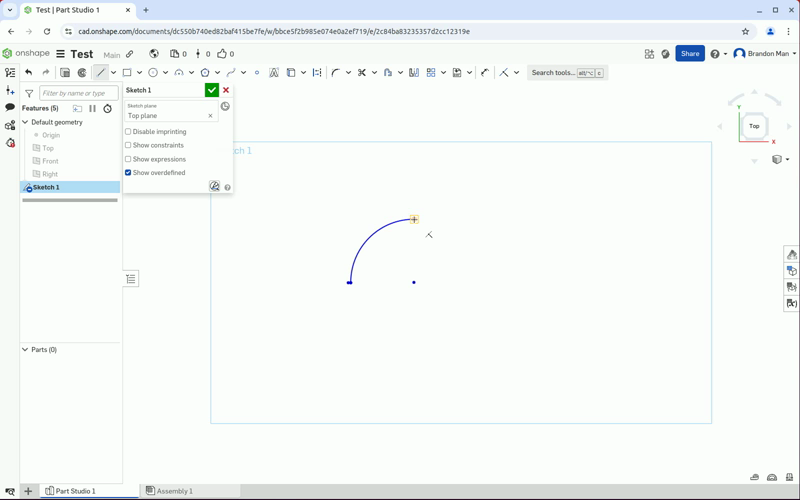
mouse_move(503, 219)
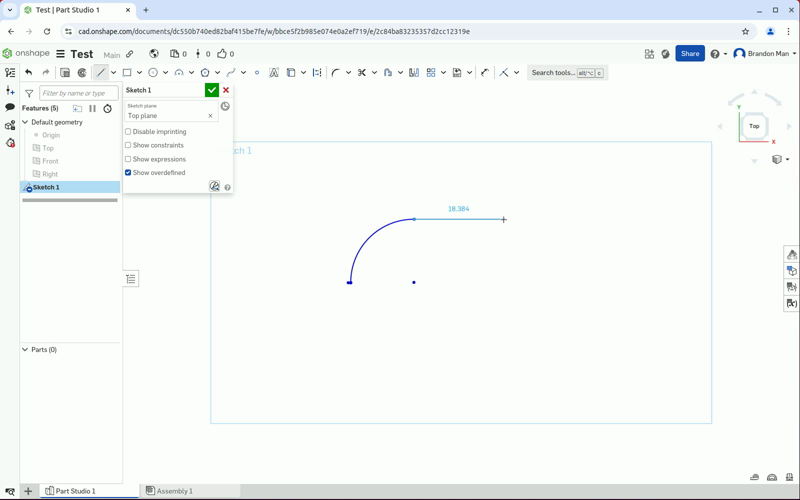
click(503, 219)
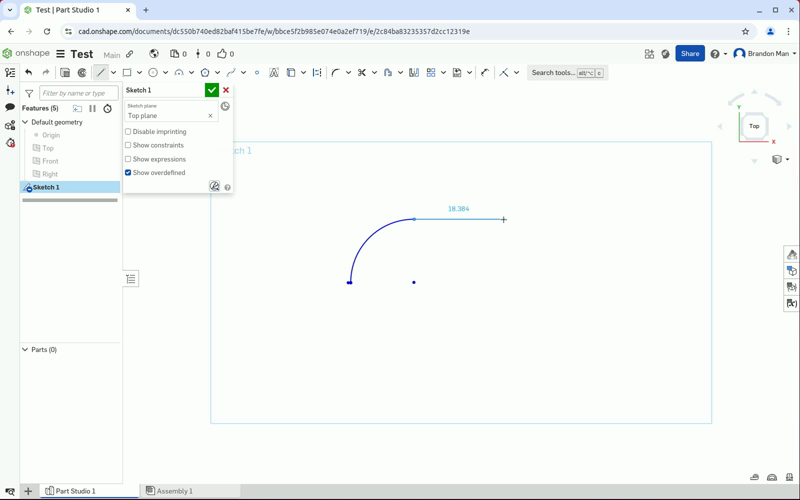
key_up(shift)
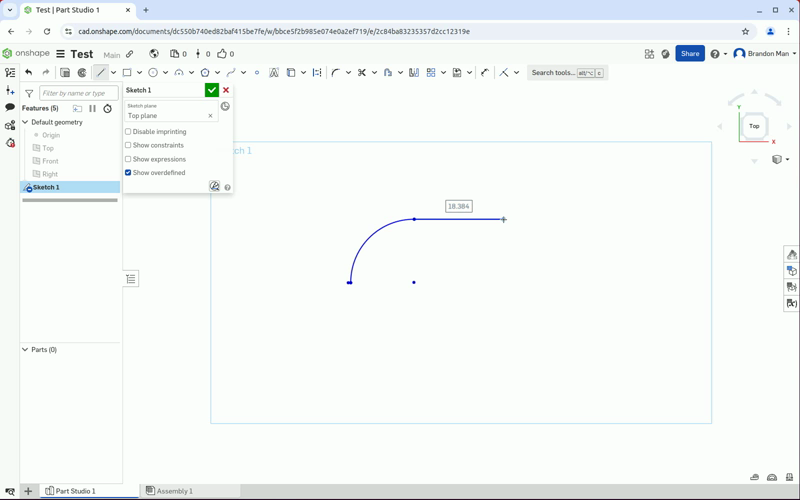
key(esc)
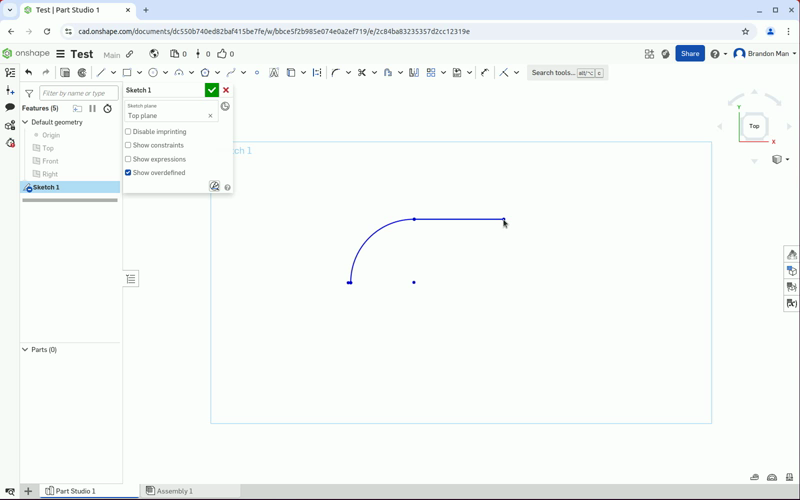
key(a)
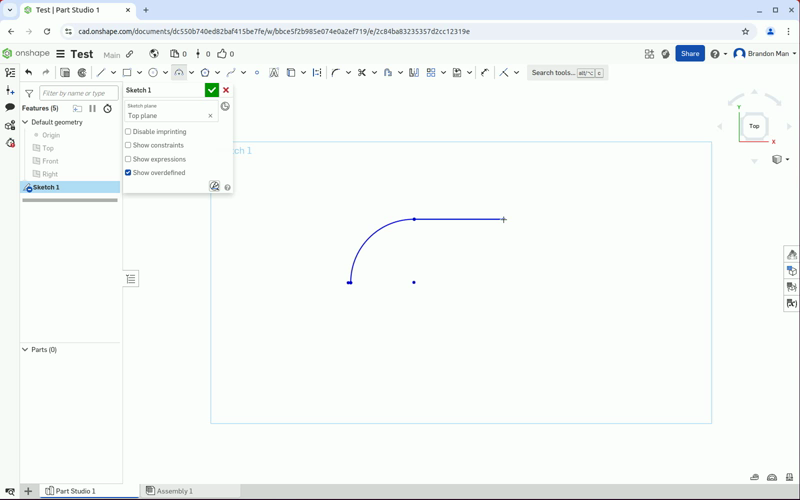
mouse_move(503, 219)
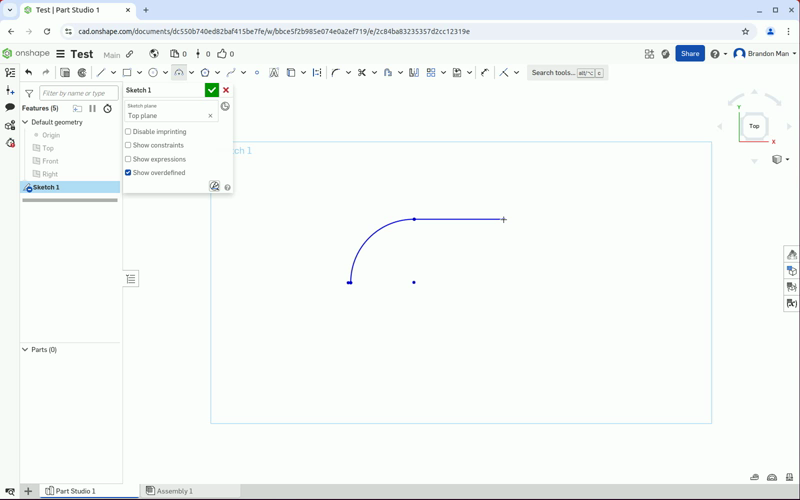
click(503, 219)
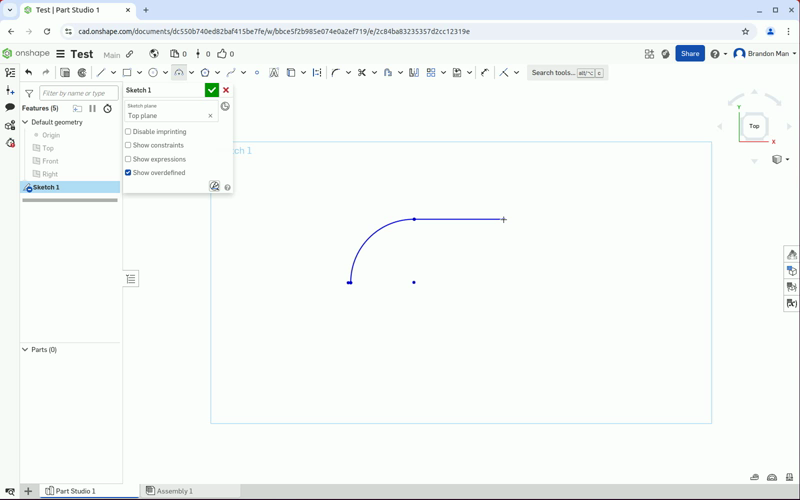
key_down(shift)
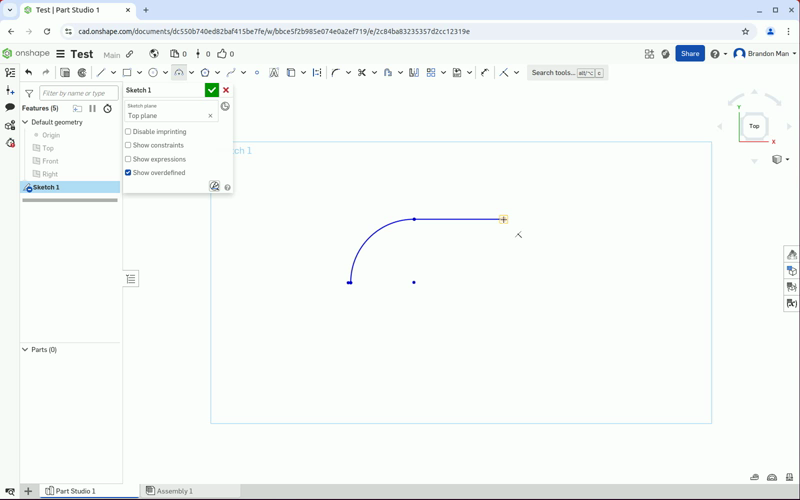
mouse_move(569, 282)
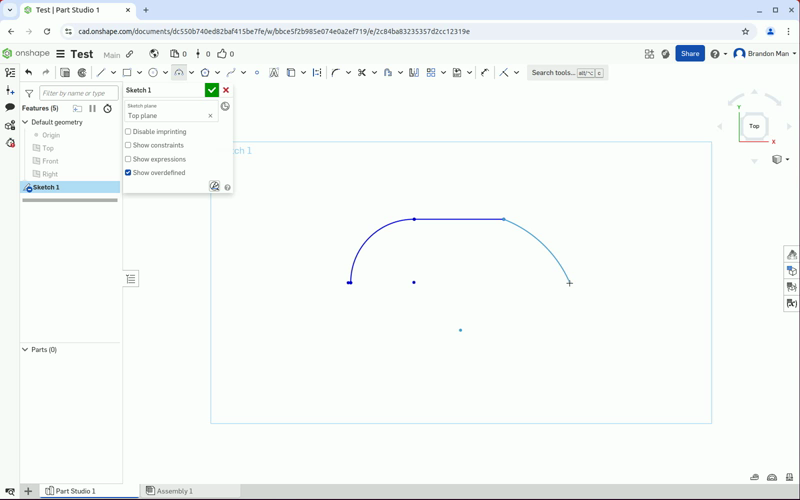
click(569, 282)
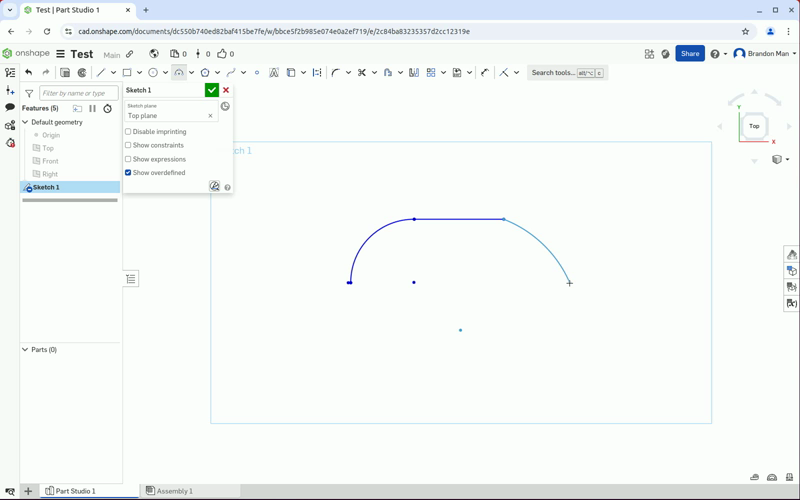
mouse_move(549, 237)
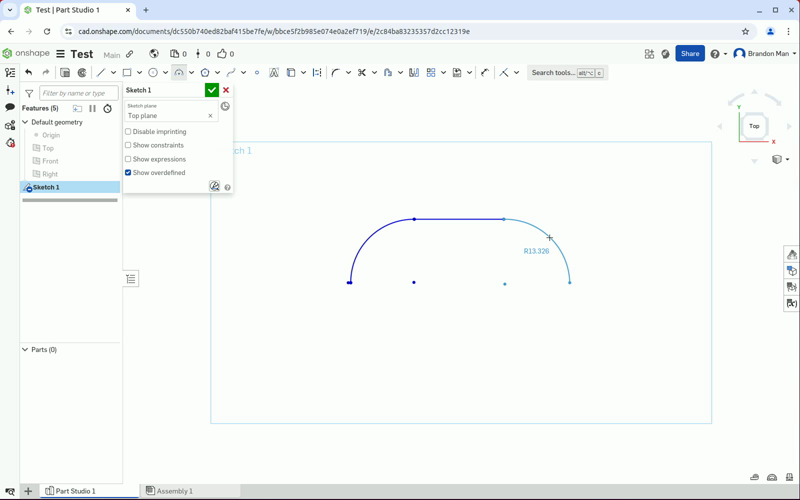
click(549, 237)
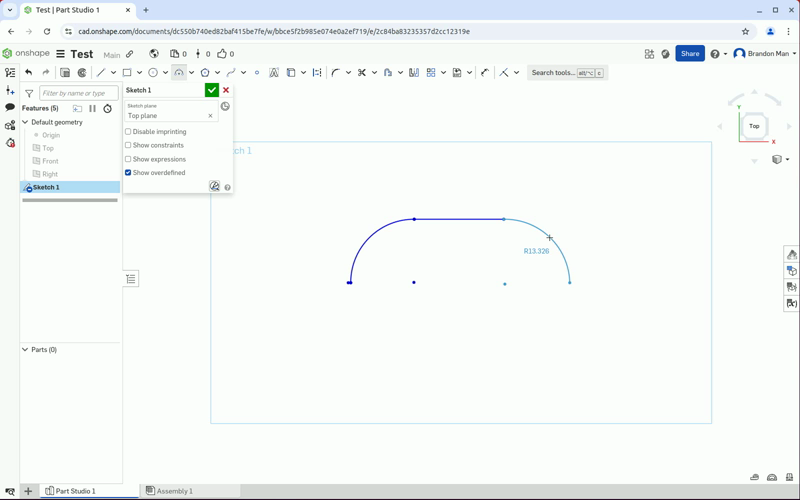
key_up(shift)
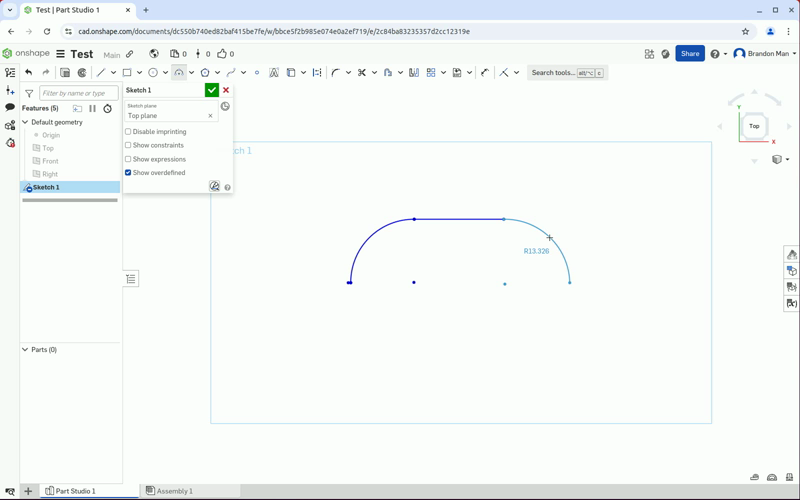
key(esc)
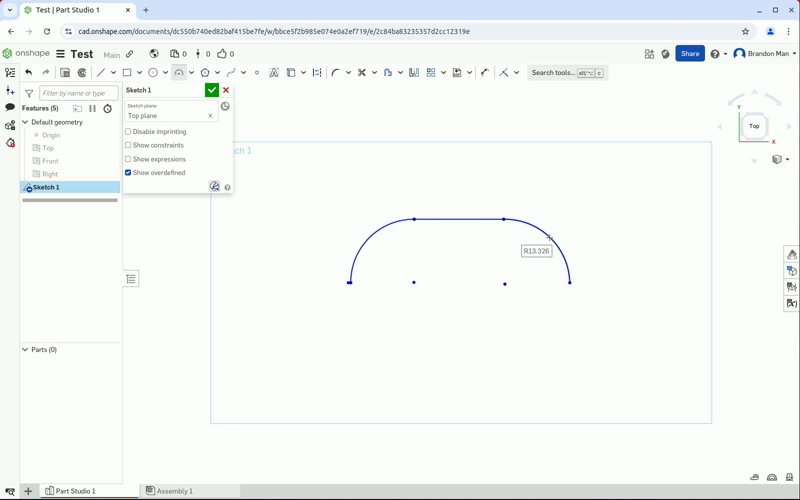
key(l)
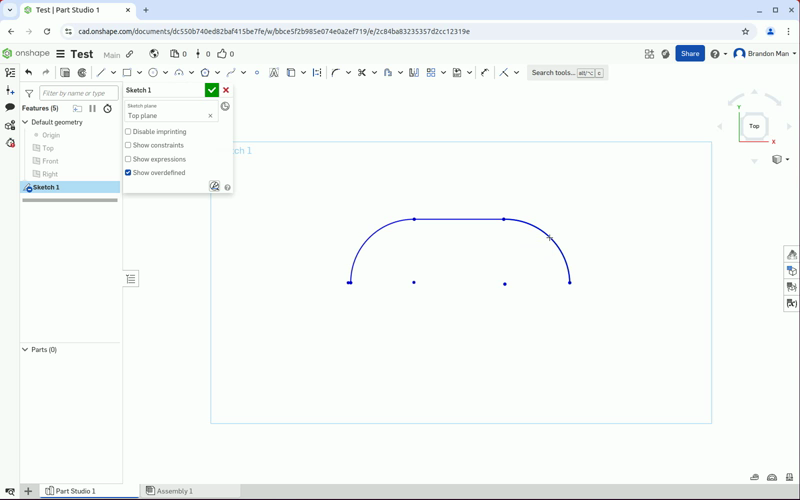
mouse_move(569, 282)
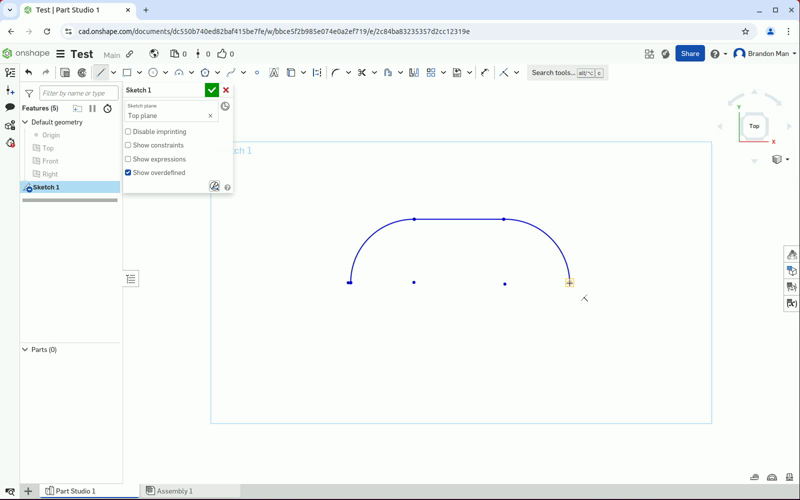
click(569, 282)
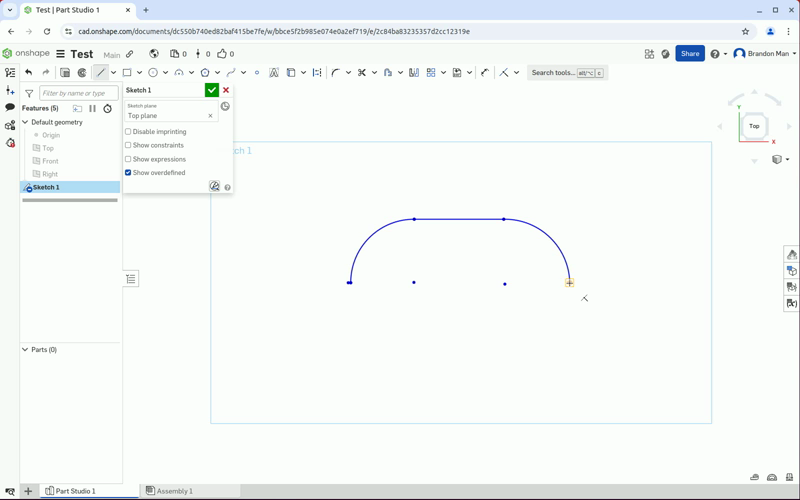
key_down(shift)
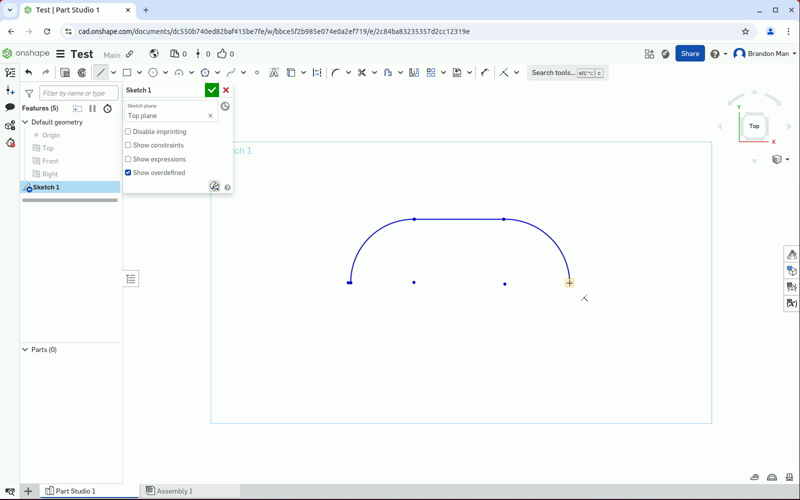
mouse_move(589, 282)
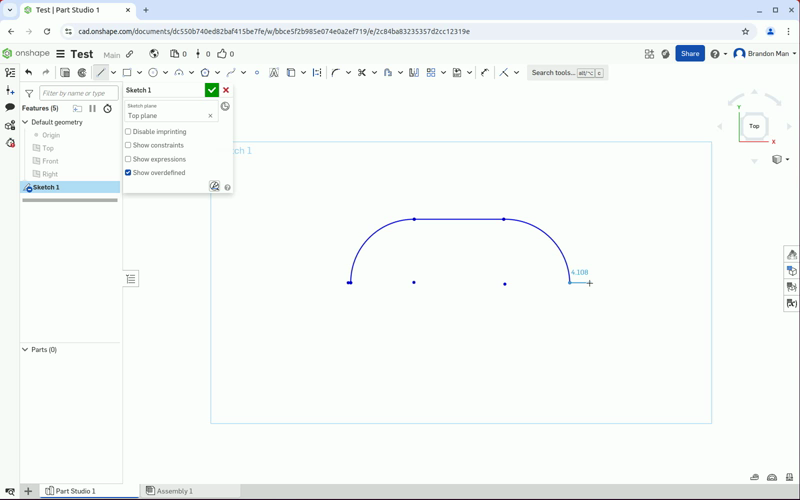
mouse_move(572, 282)
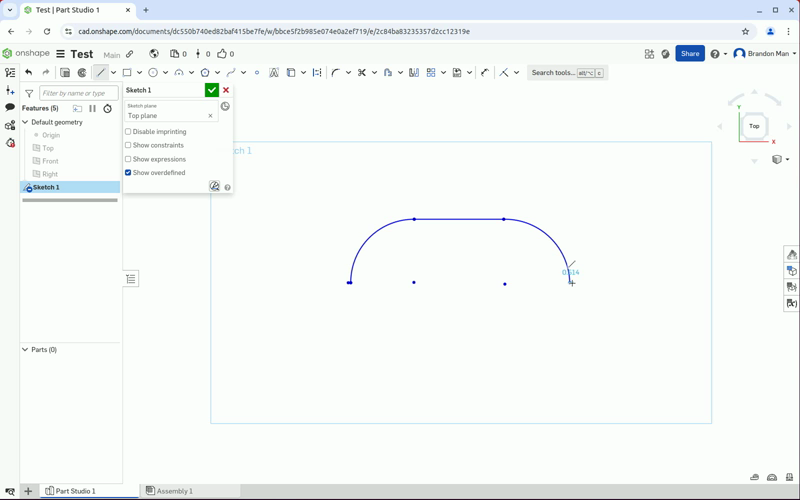
scroll(6)
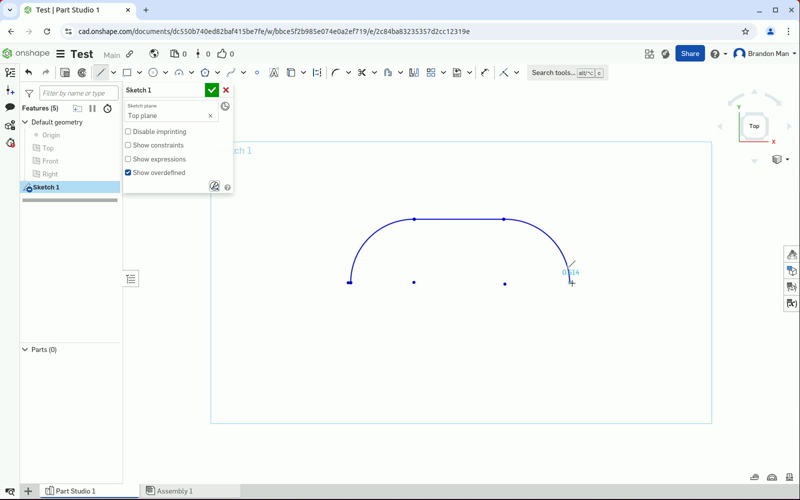
scroll(6)
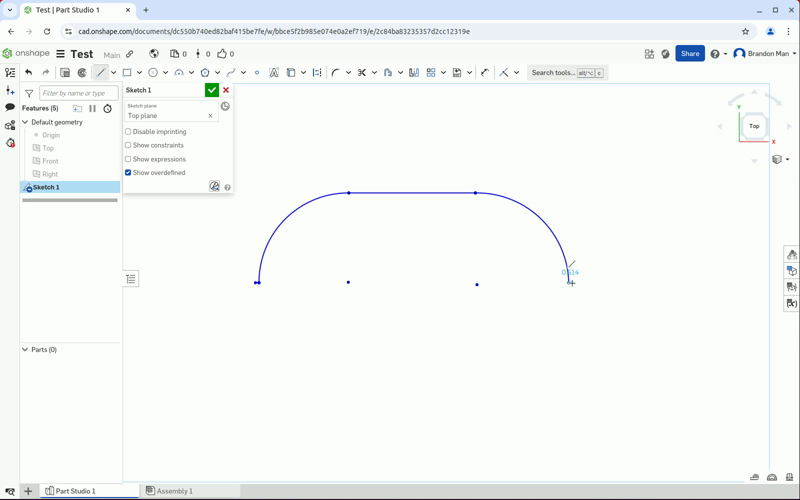
scroll(6)
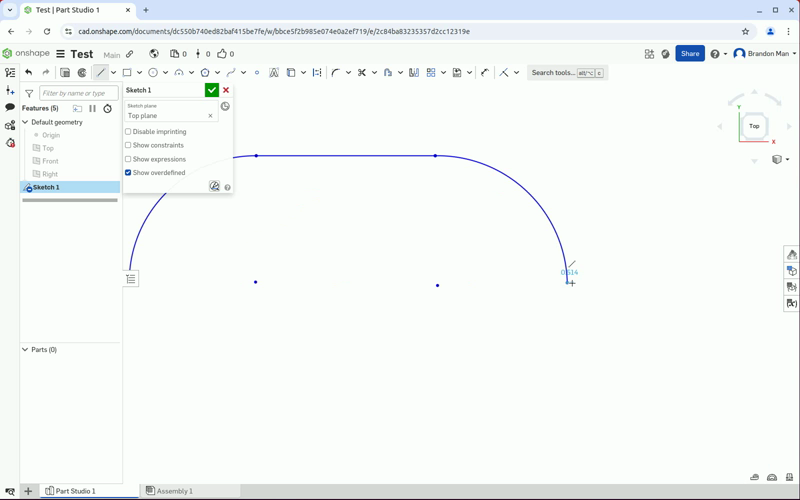
scroll(6)
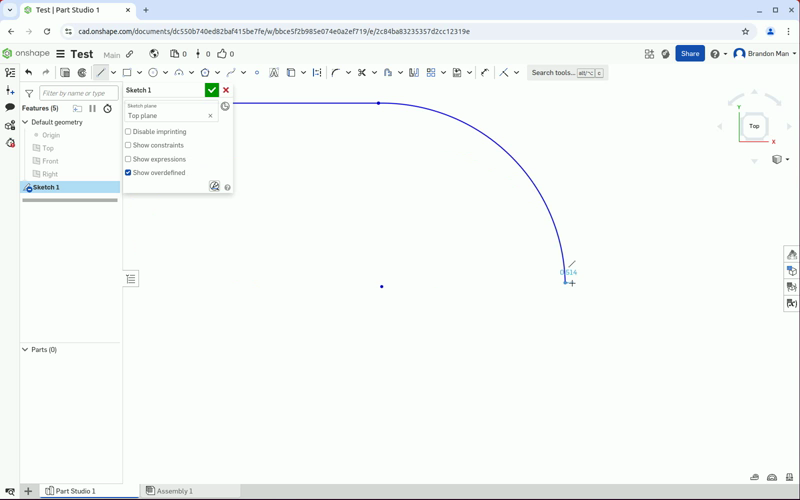
scroll(6)
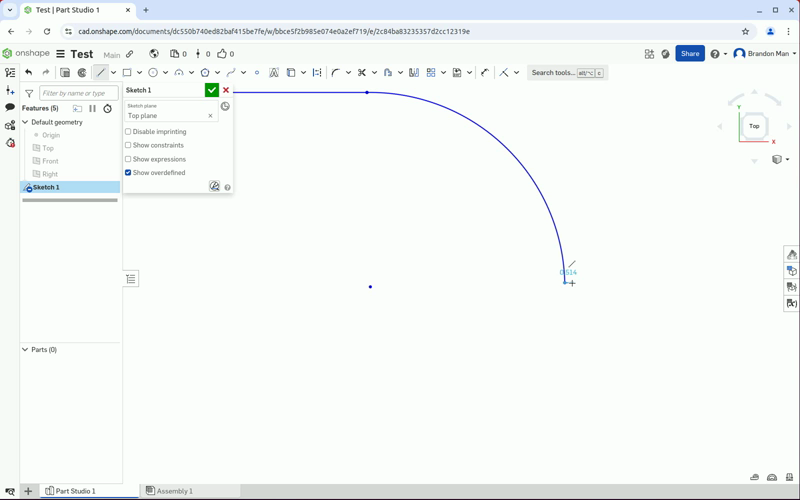
scroll(6)
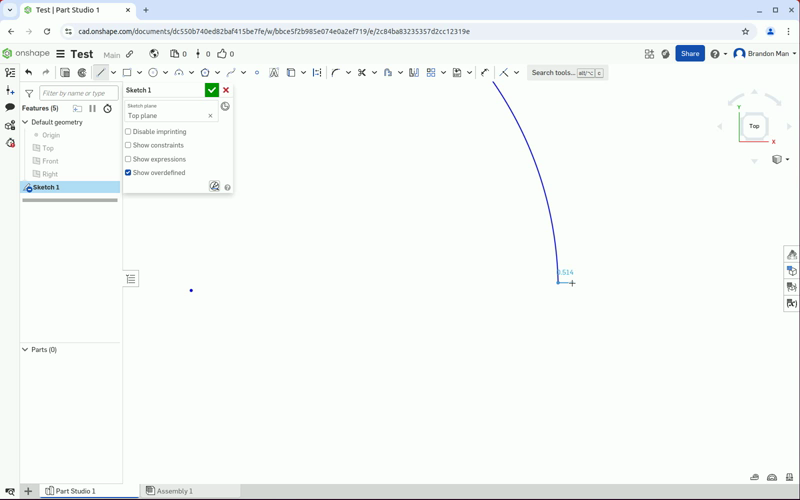
scroll(6)
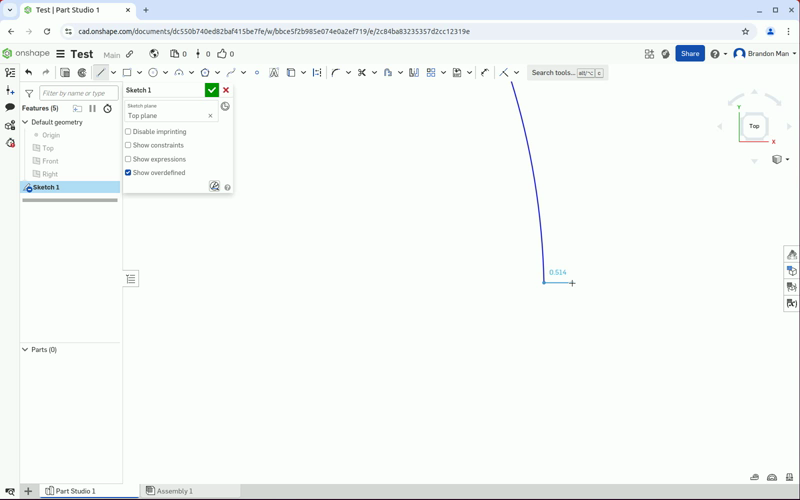
click(572, 282)
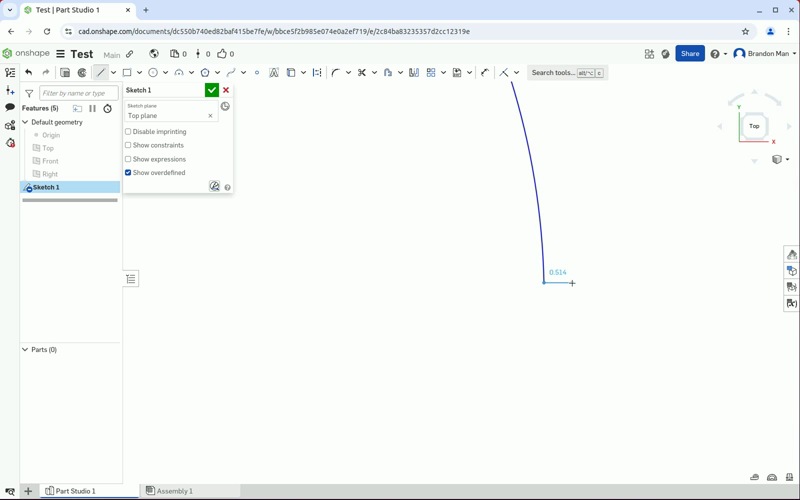
scroll(-6)
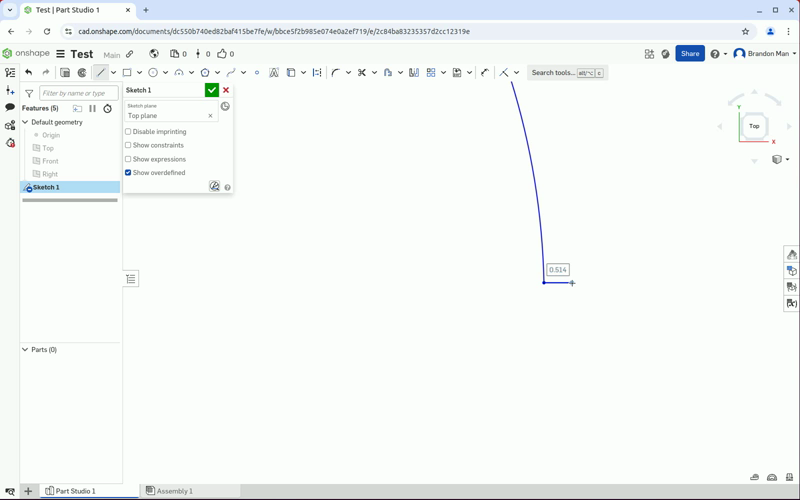
scroll(-6)
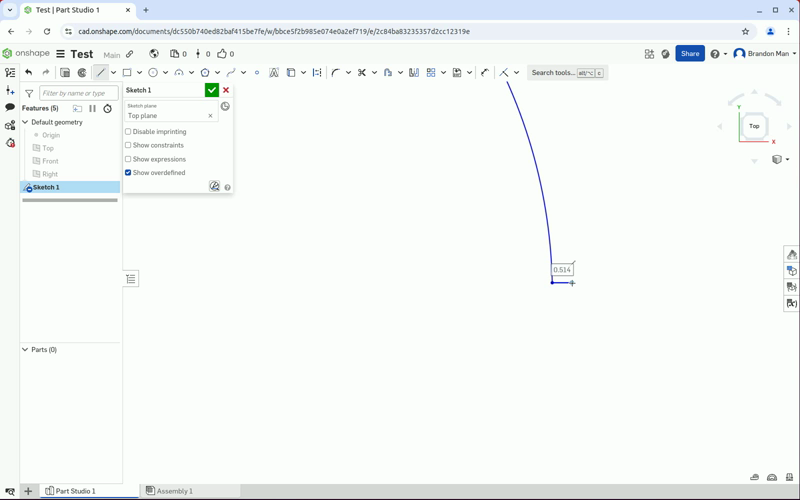
scroll(-6)
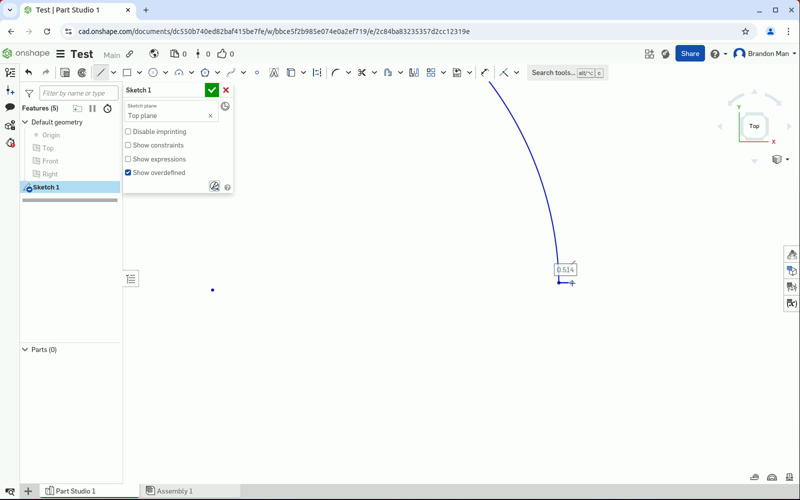
scroll(-6)
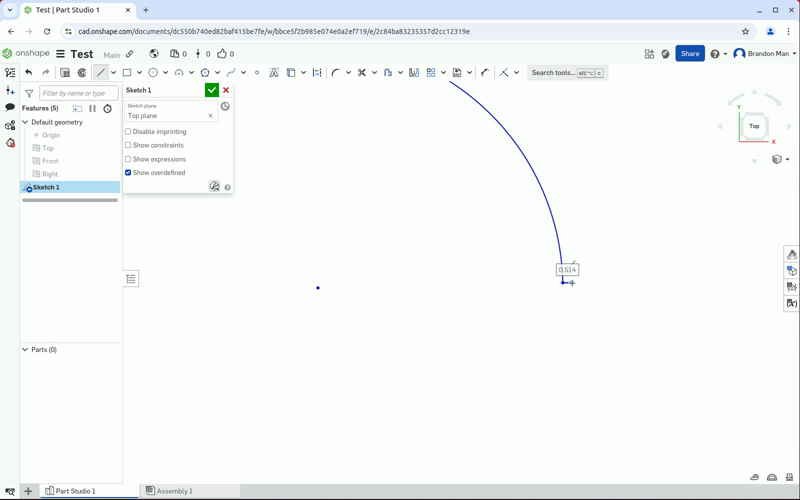
scroll(-6)
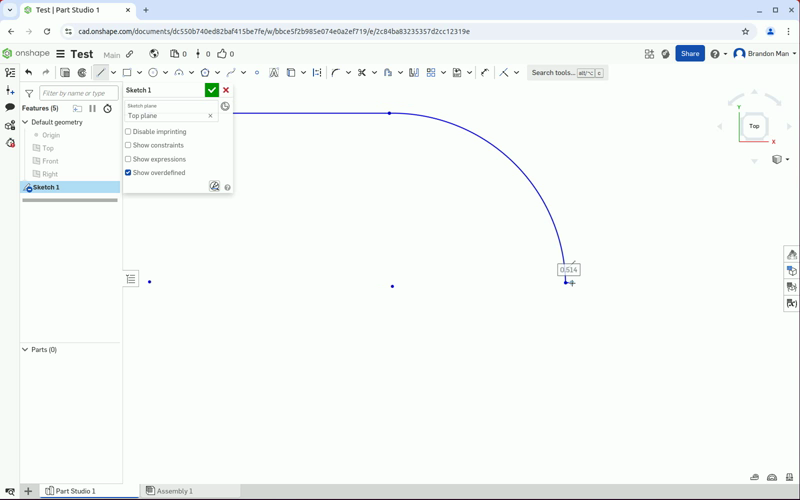
scroll(-6)
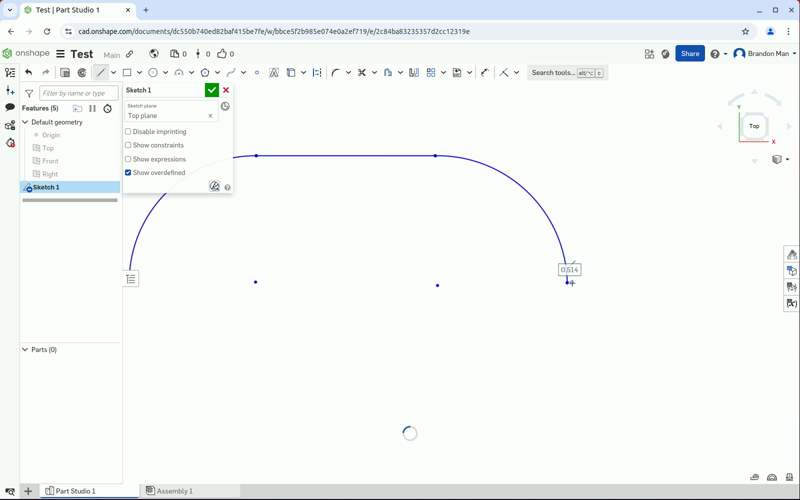
scroll(-6)
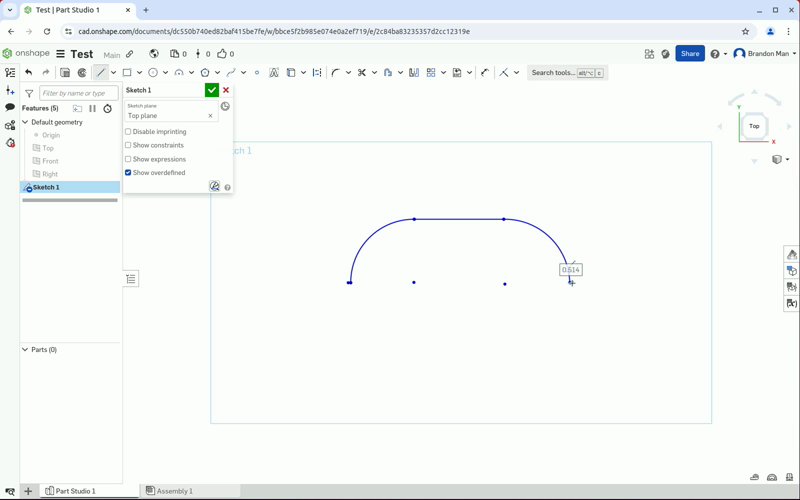
key_up(shift)
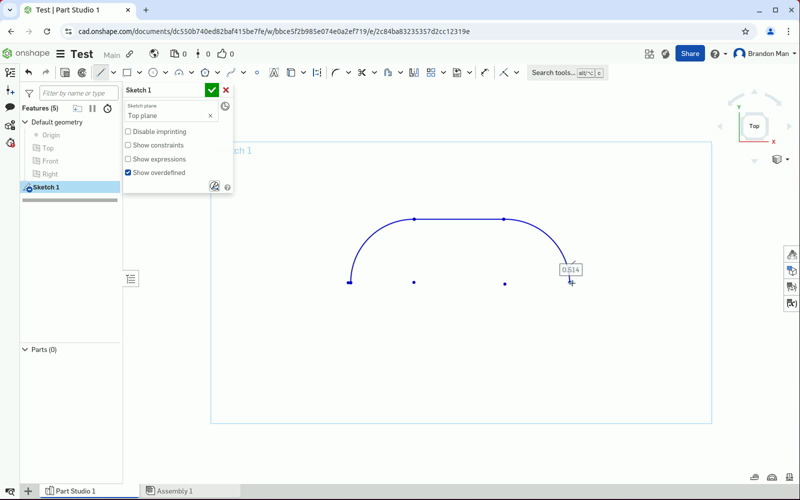
key(esc)
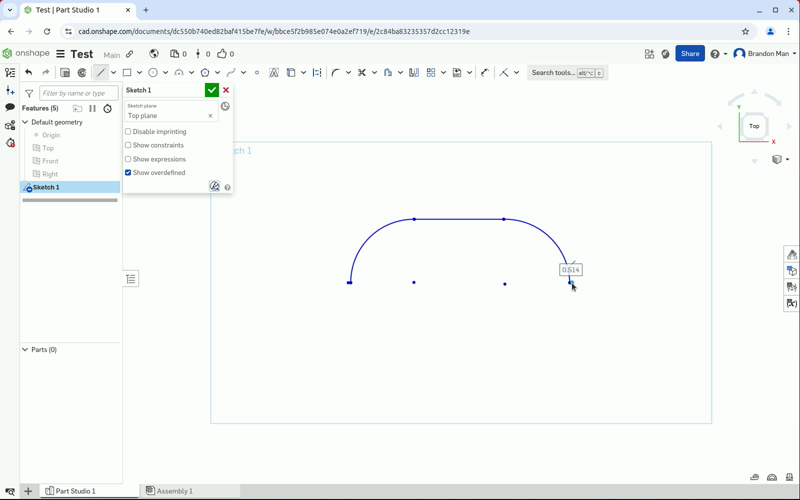
key(a)
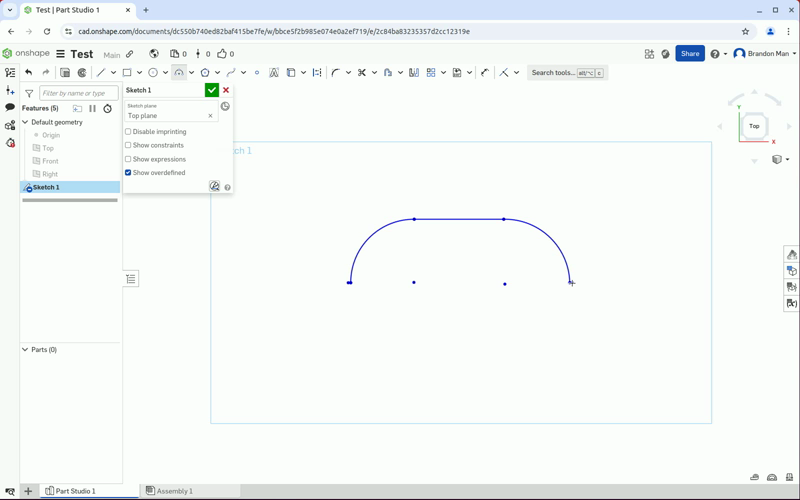
mouse_move(572, 282)
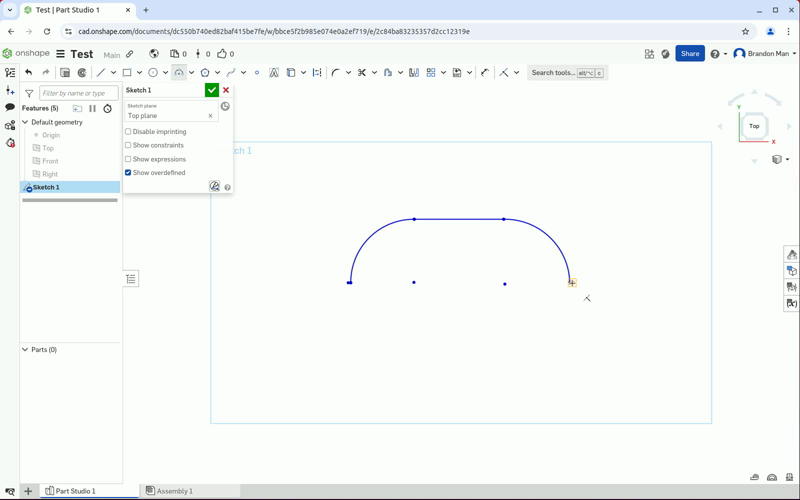
scroll(6)
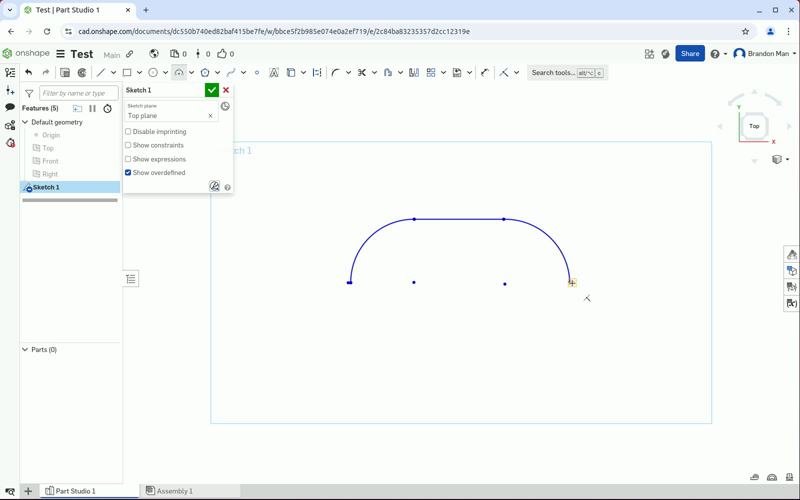
scroll(6)
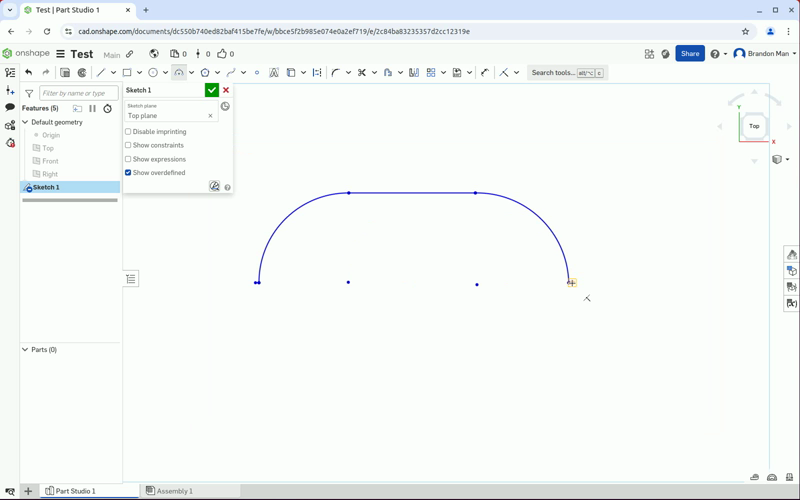
scroll(6)
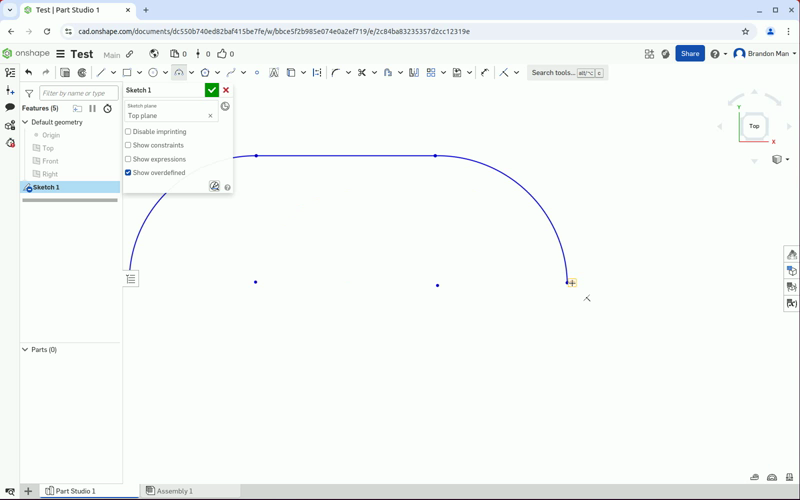
scroll(6)
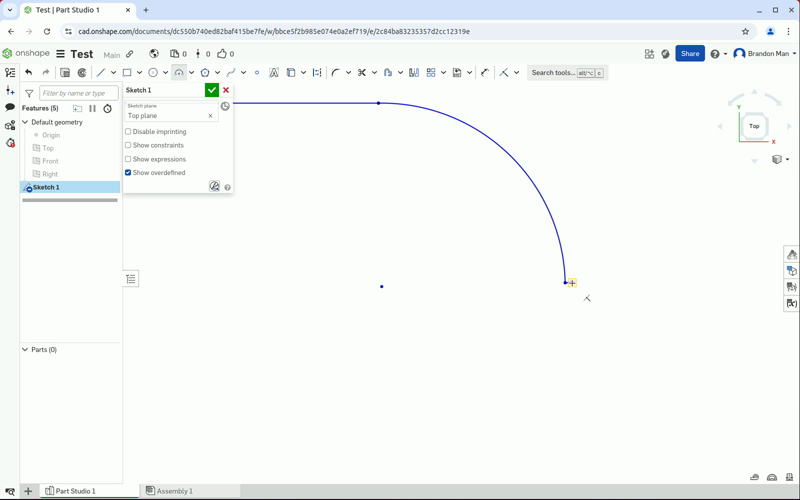
scroll(6)
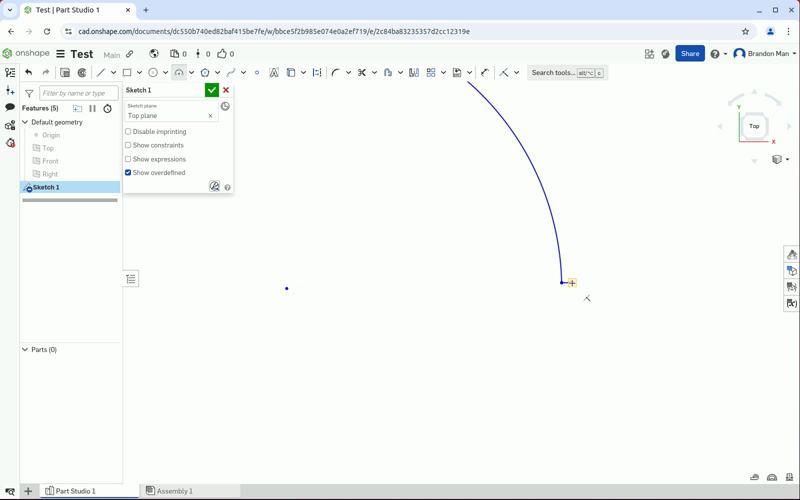
scroll(6)
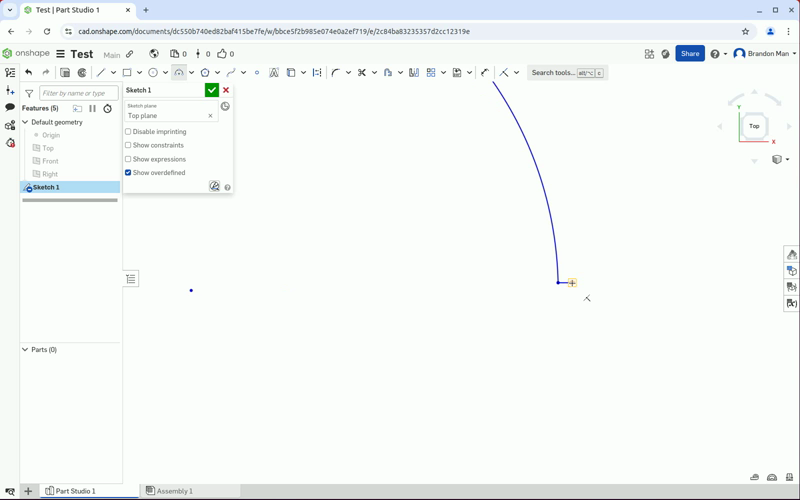
scroll(6)
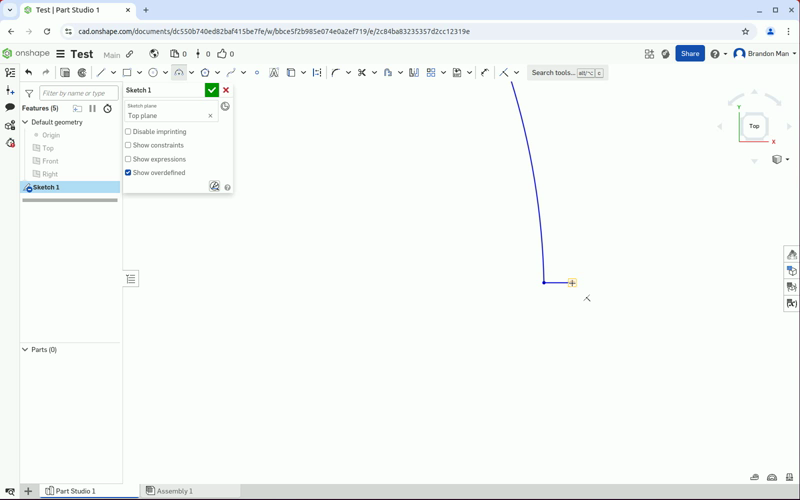
click(572, 282)
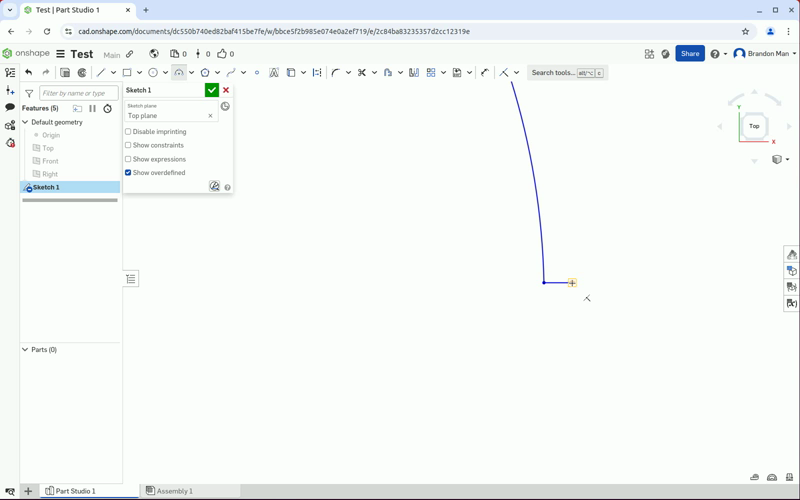
scroll(-6)
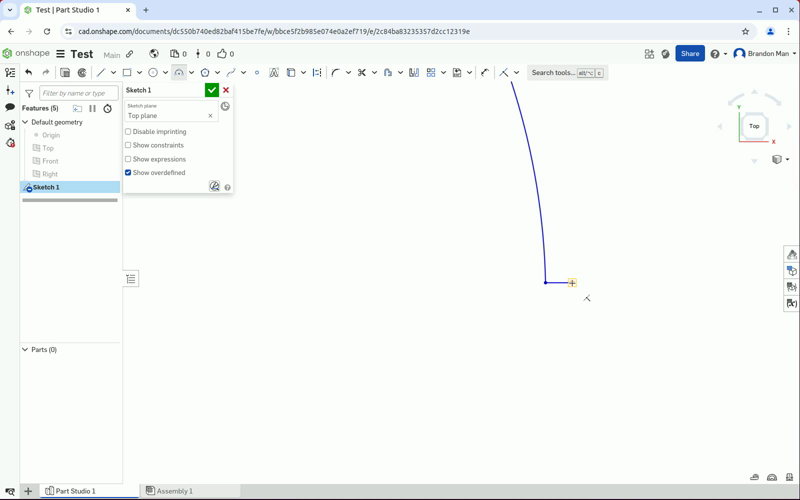
scroll(-6)
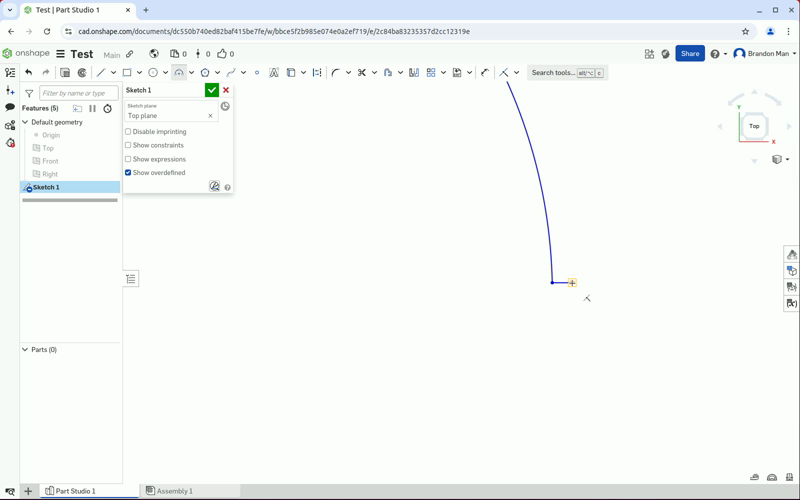
scroll(-6)
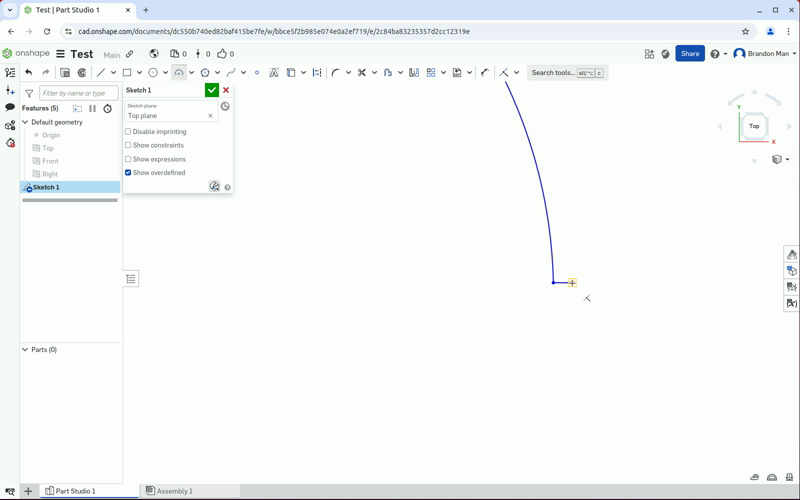
scroll(-6)
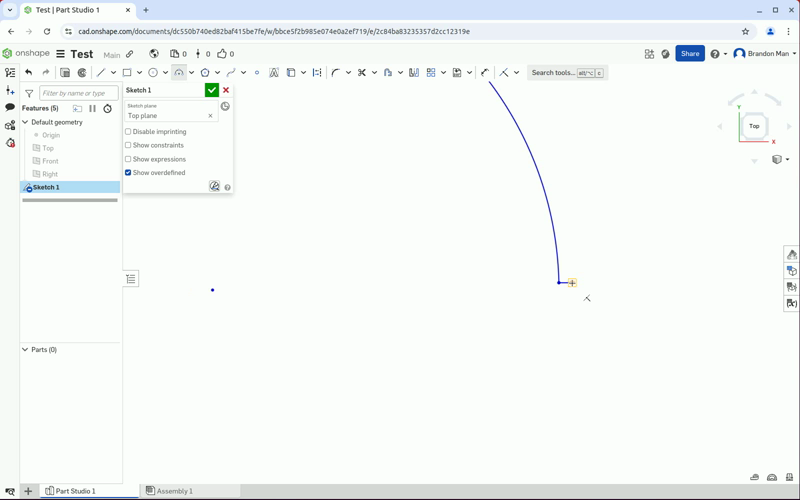
scroll(-6)
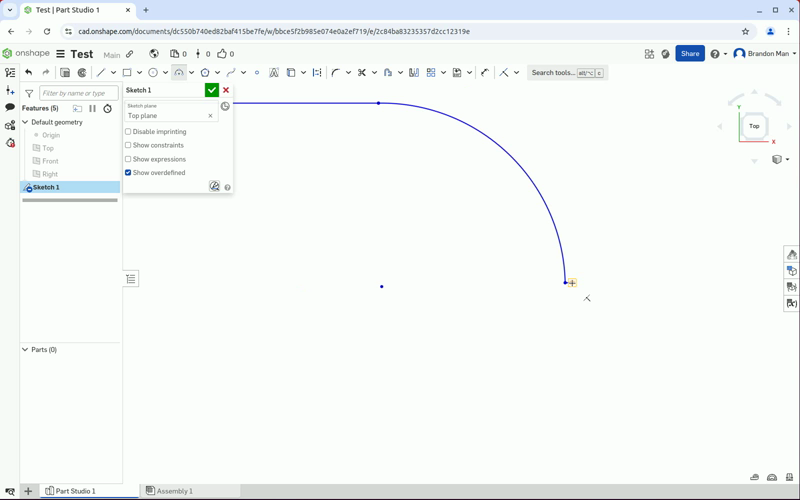
scroll(-6)
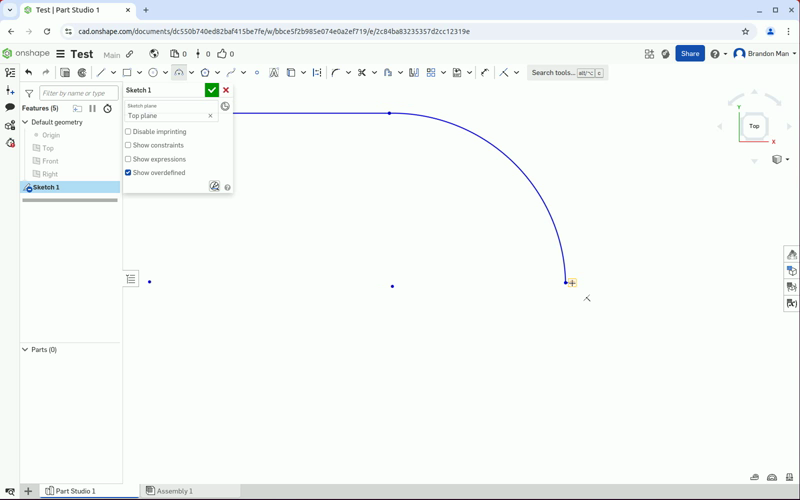
scroll(-6)
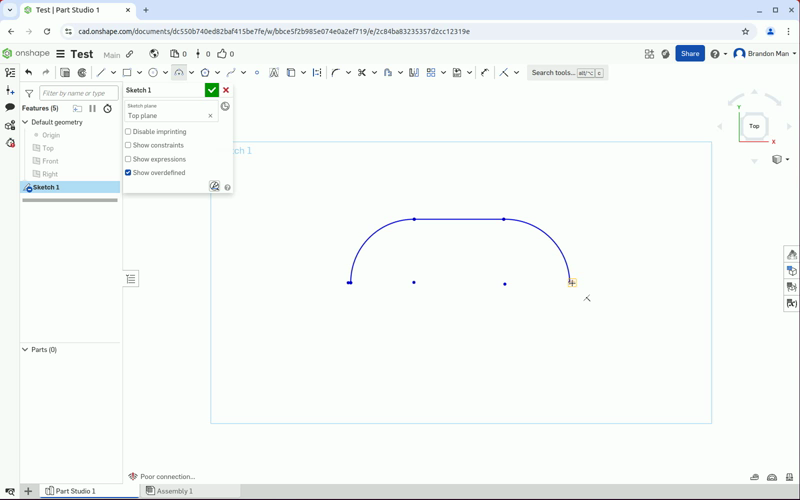
key_down(shift)
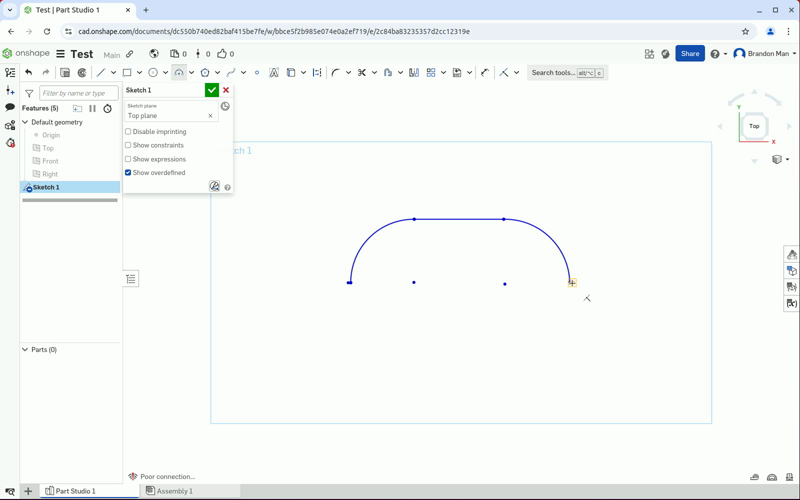
mouse_move(503, 216)
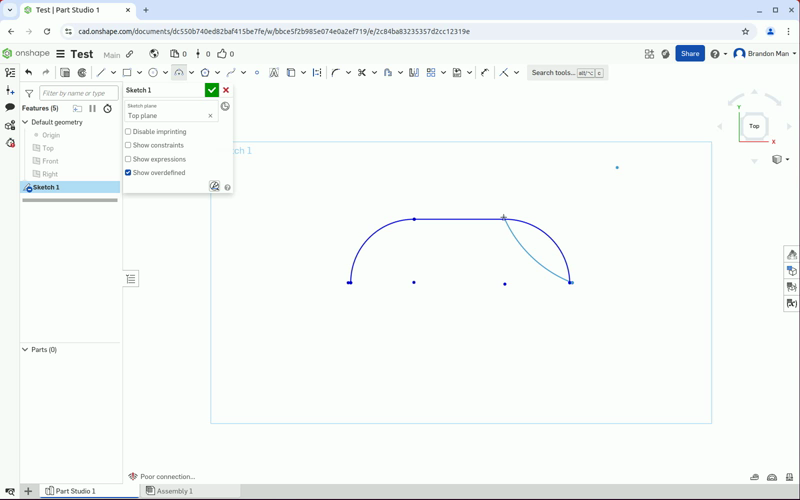
scroll(6)
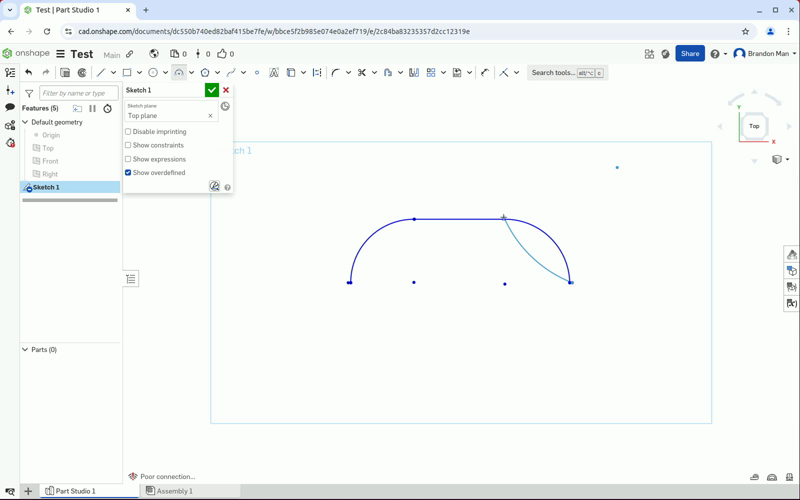
scroll(6)
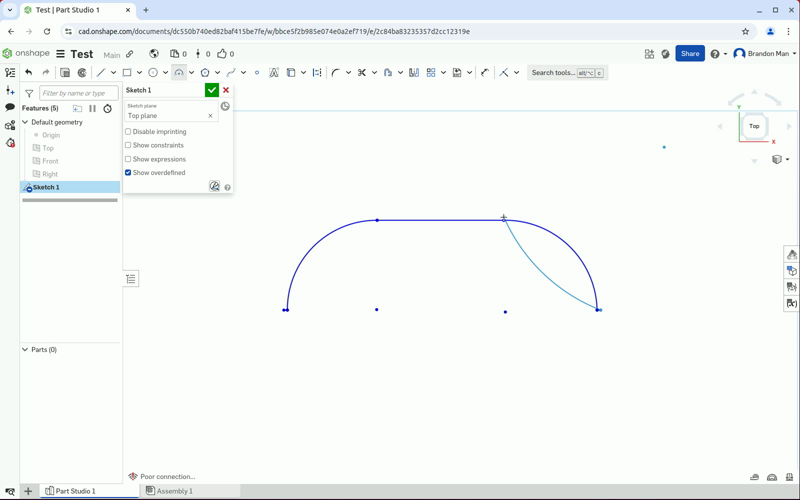
scroll(6)
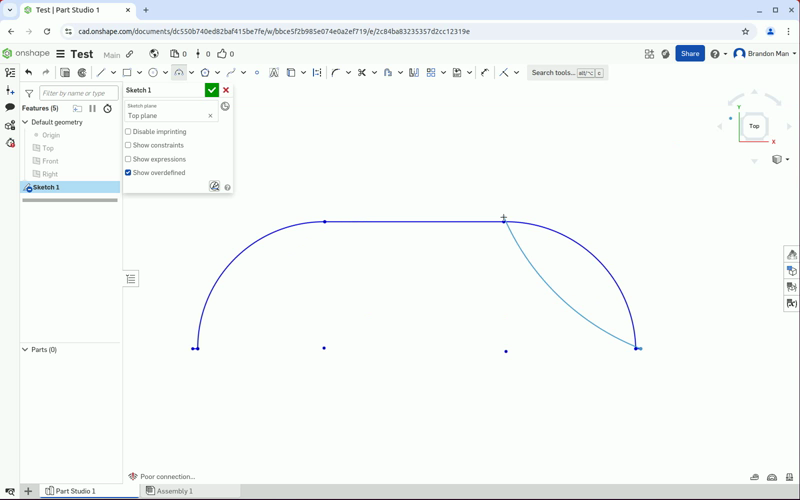
scroll(6)
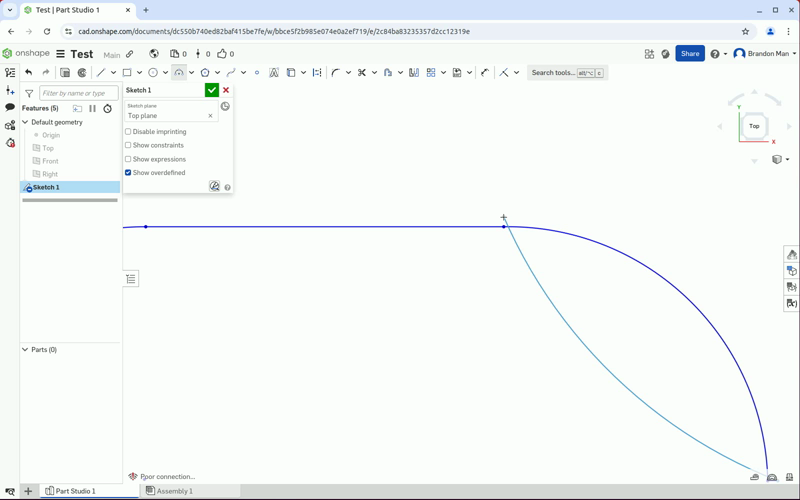
scroll(6)
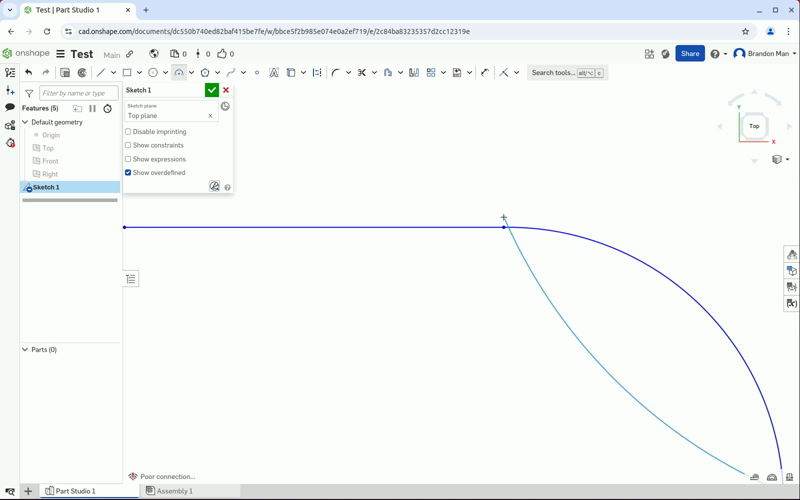
scroll(6)
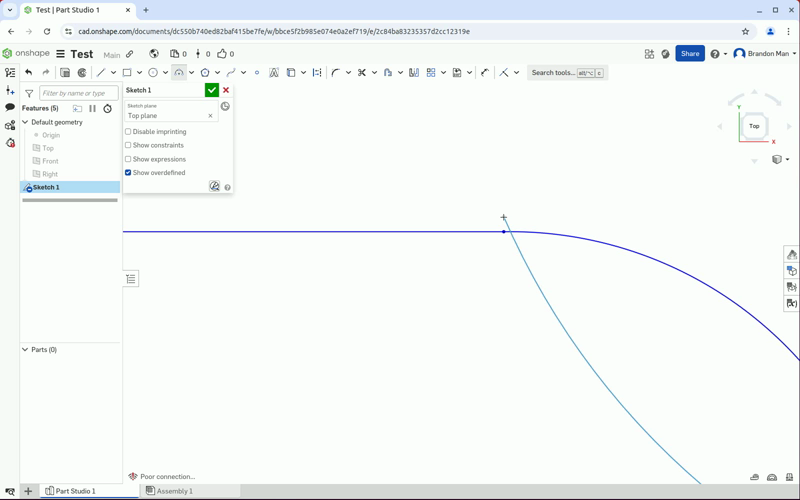
scroll(6)
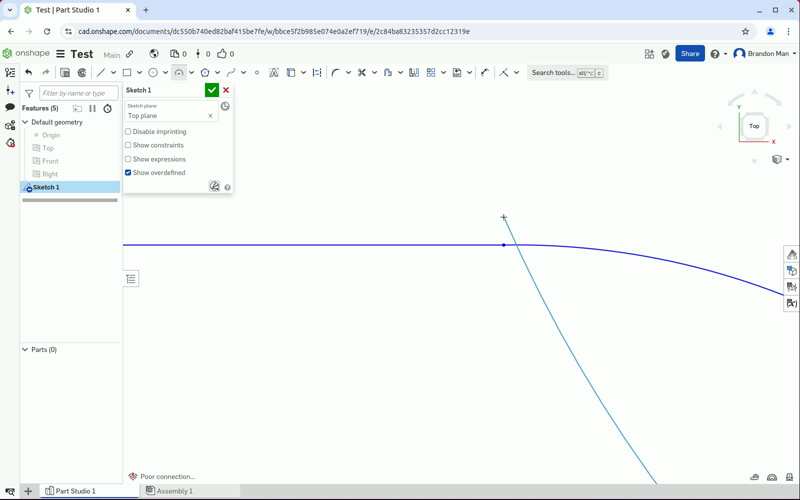
click(503, 216)
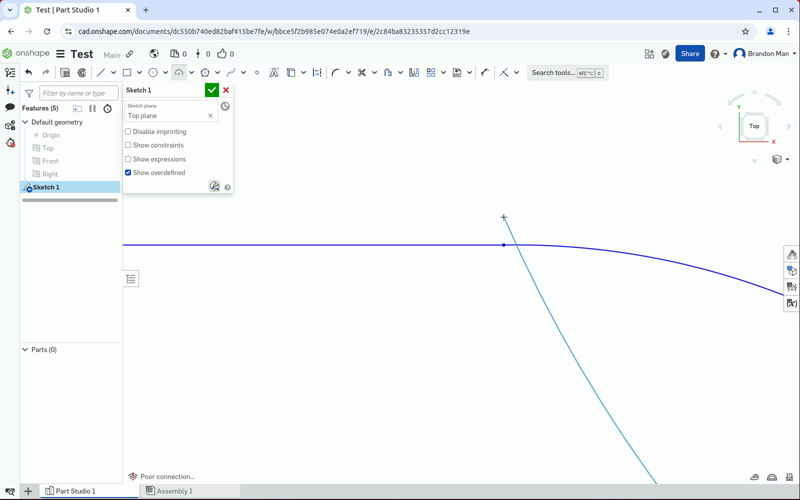
scroll(-6)
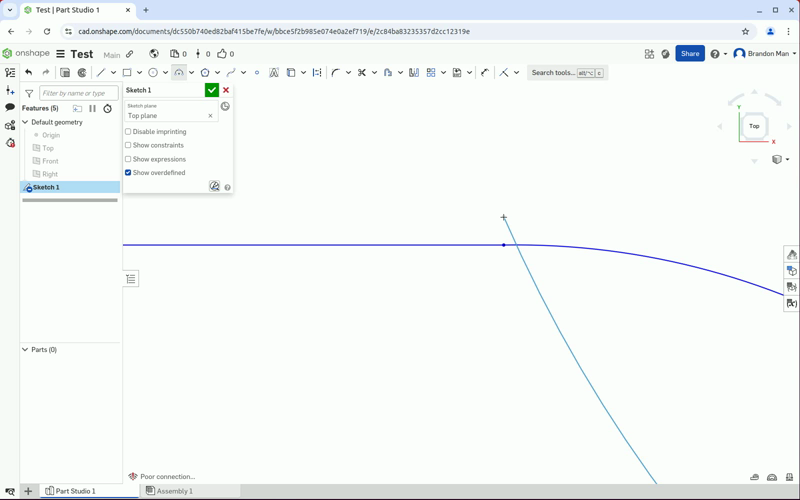
scroll(-6)
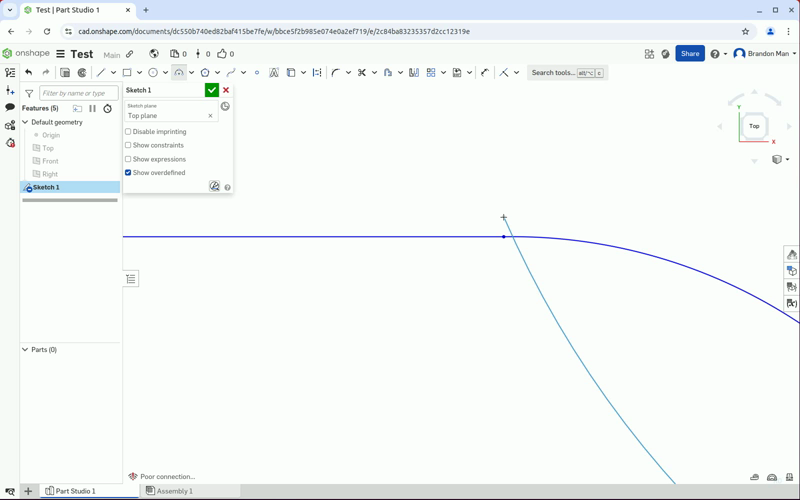
scroll(-6)
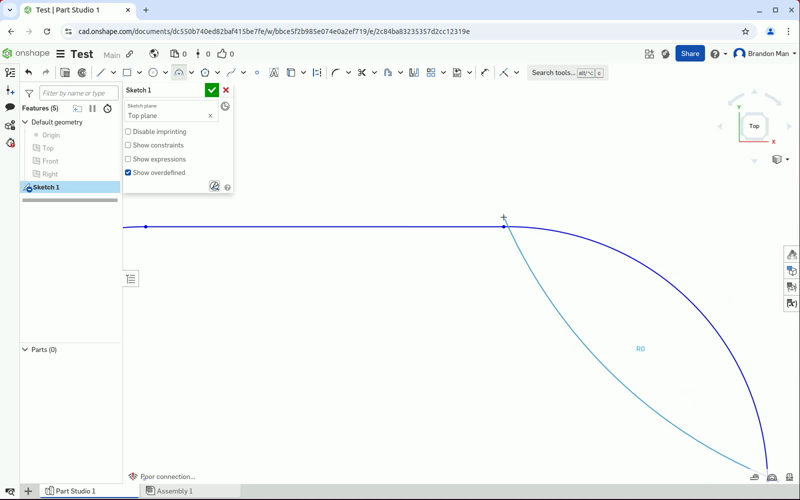
scroll(-6)
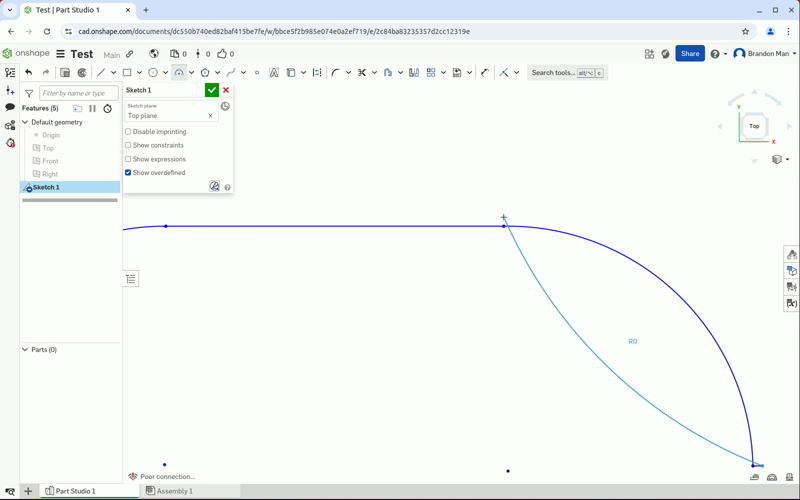
scroll(-6)
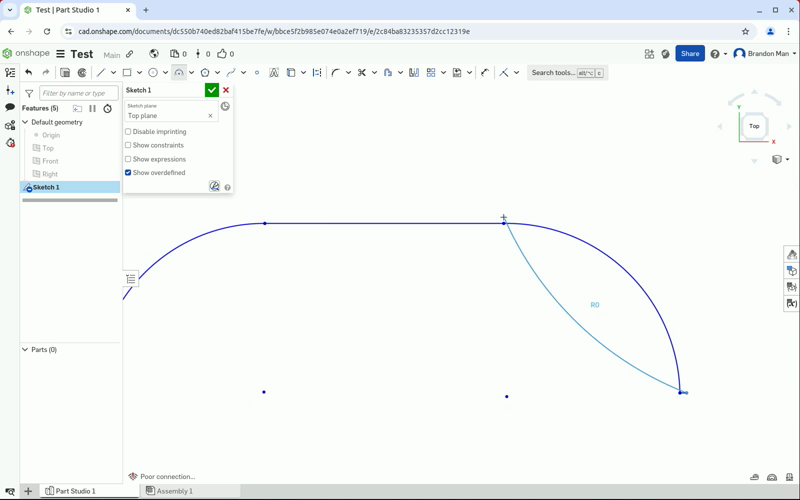
scroll(-6)
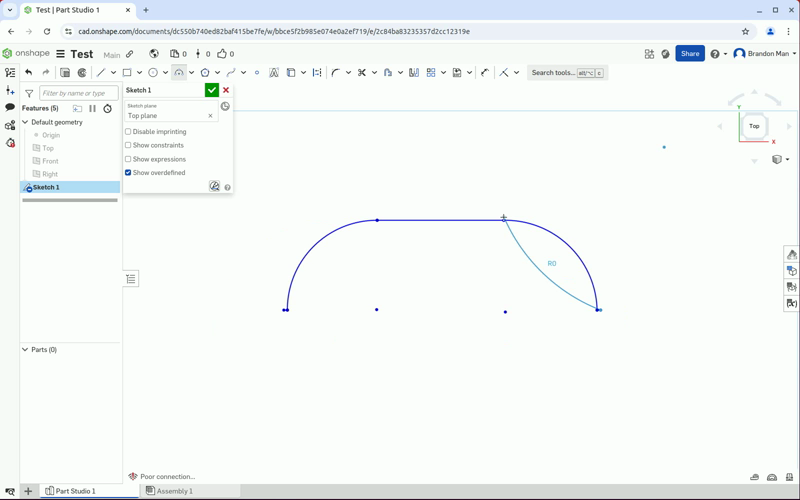
scroll(-6)
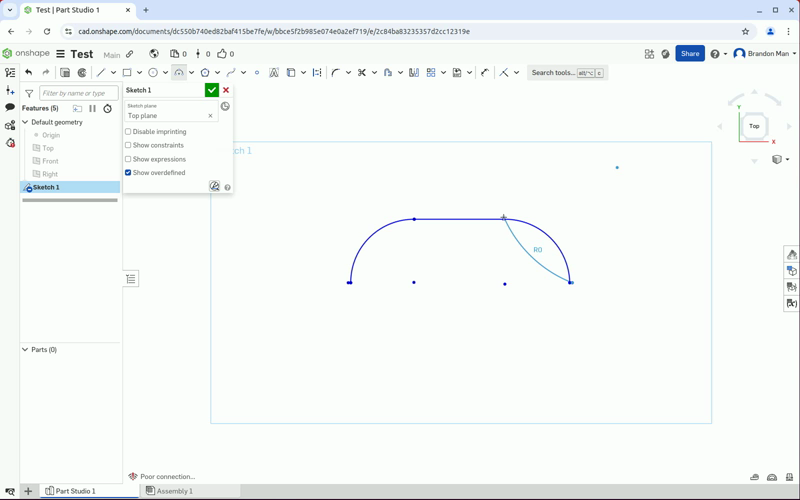
mouse_move(551, 235)
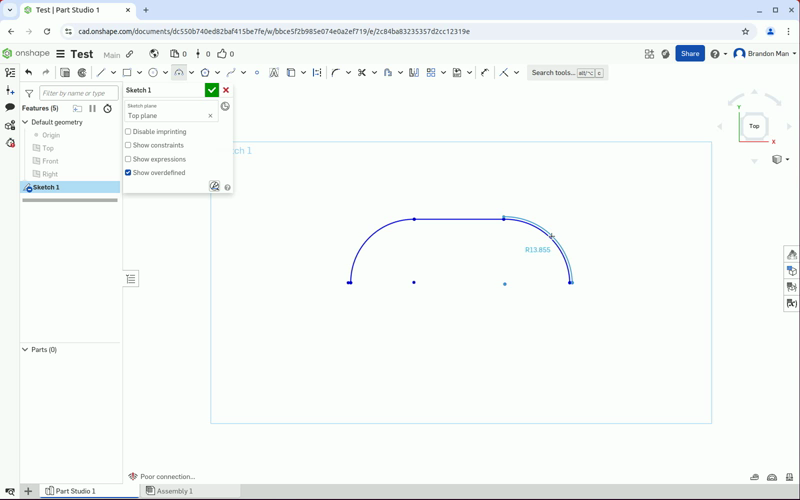
scroll(6)
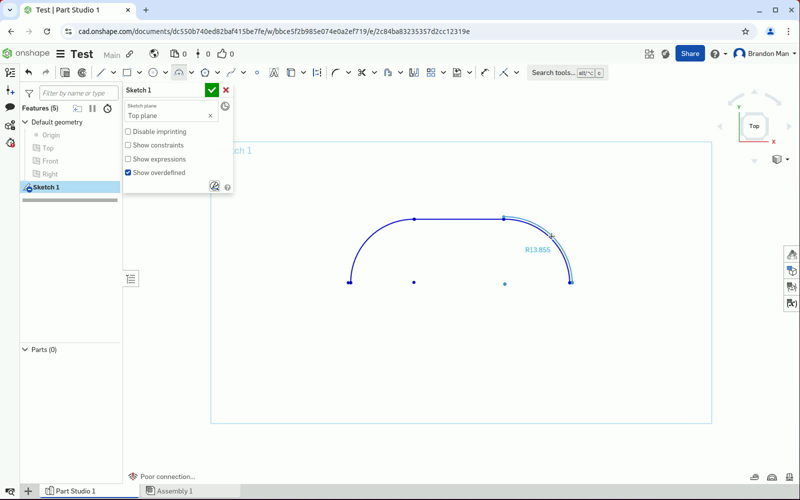
scroll(6)
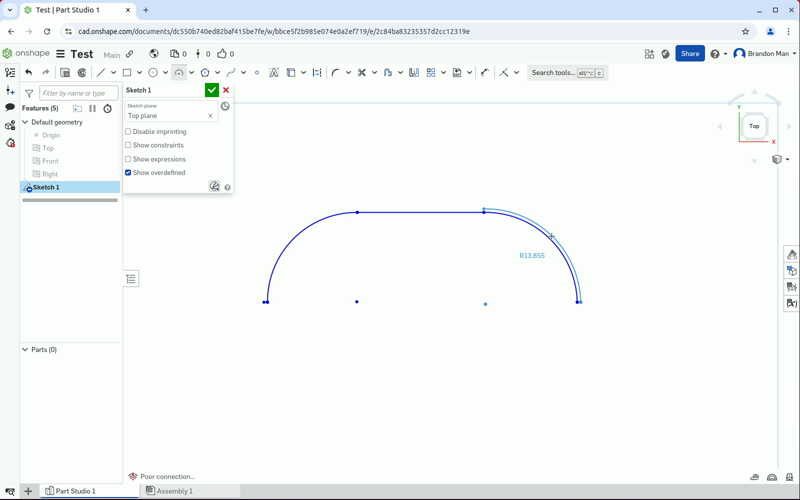
scroll(6)
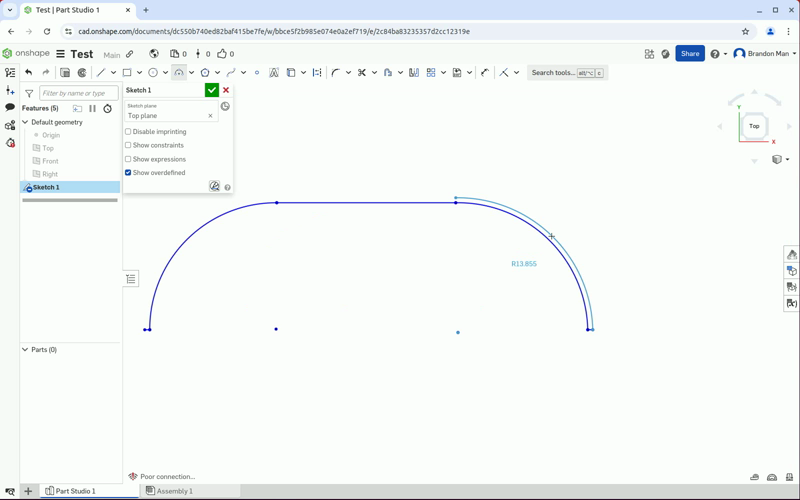
scroll(6)
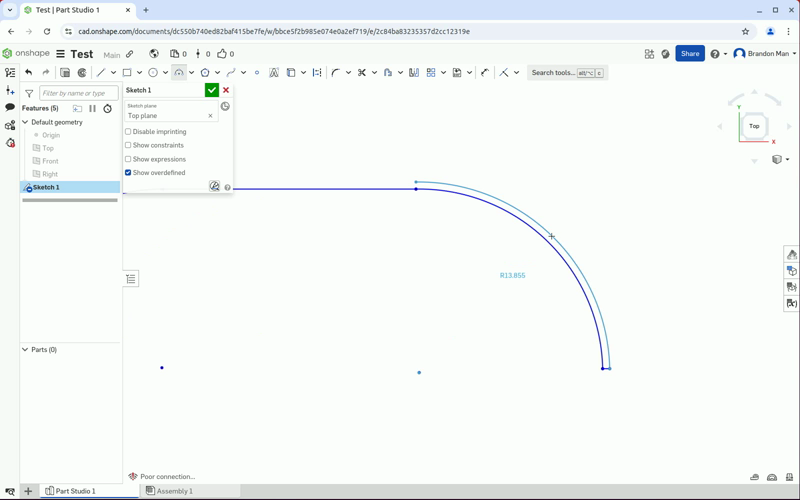
scroll(6)
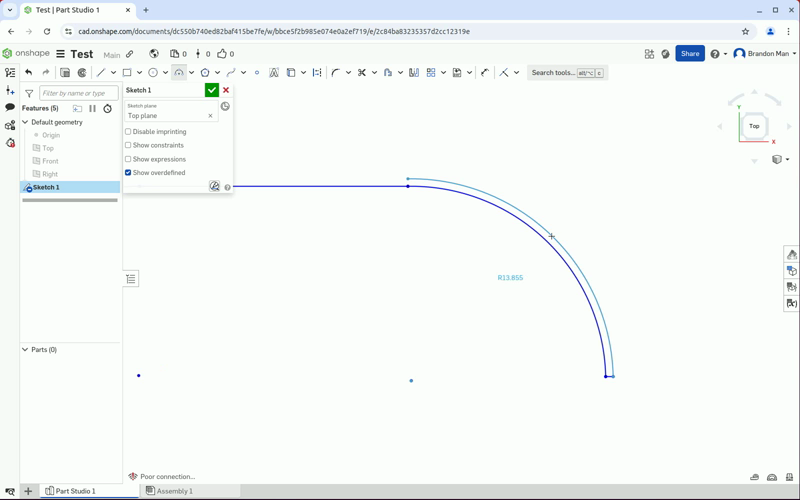
scroll(6)
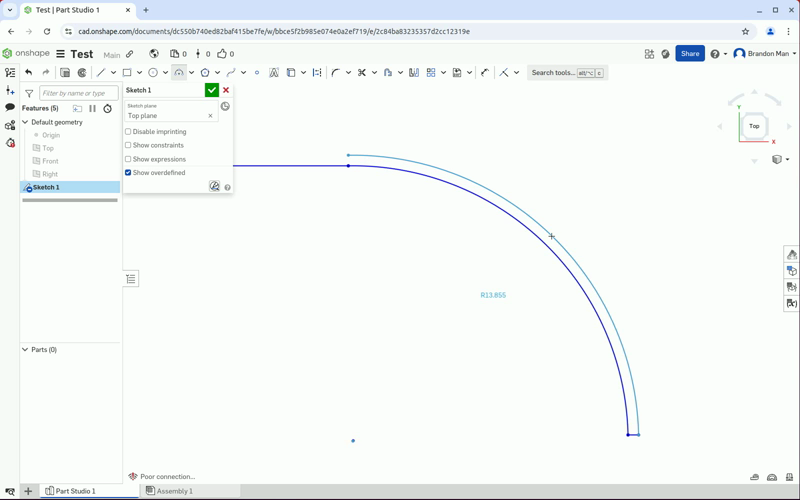
scroll(6)
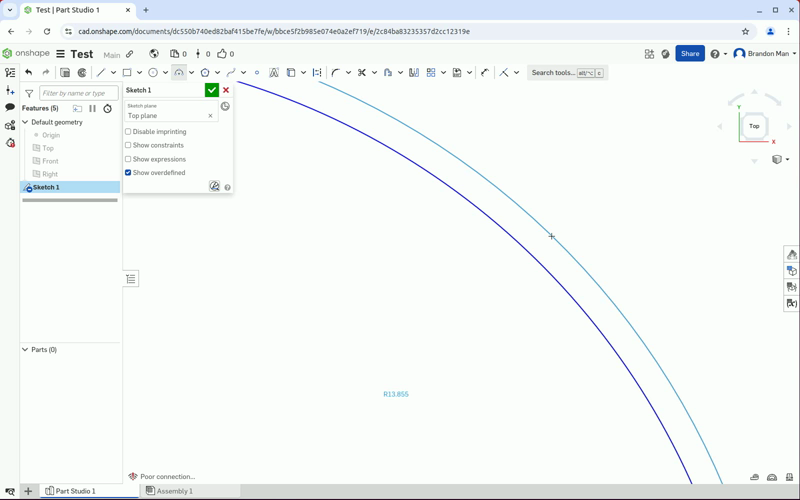
click(551, 235)
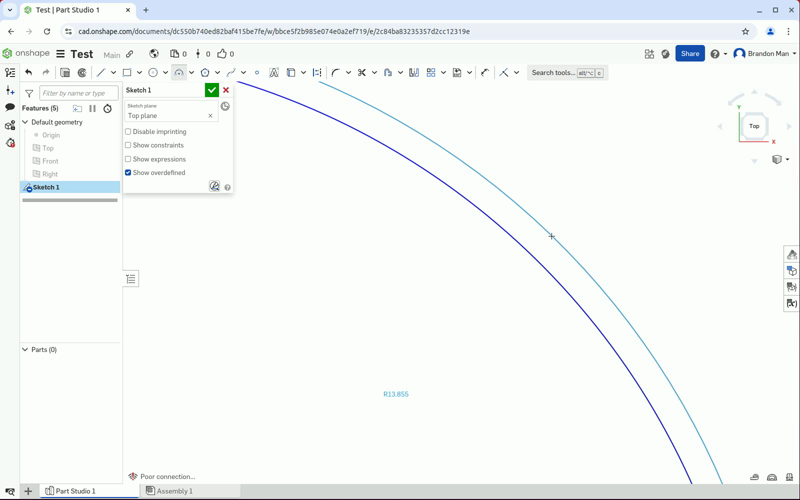
scroll(-6)
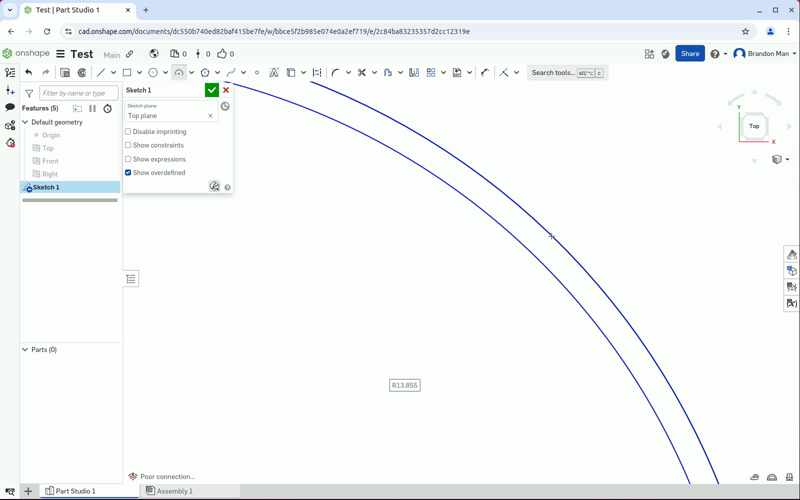
scroll(-6)
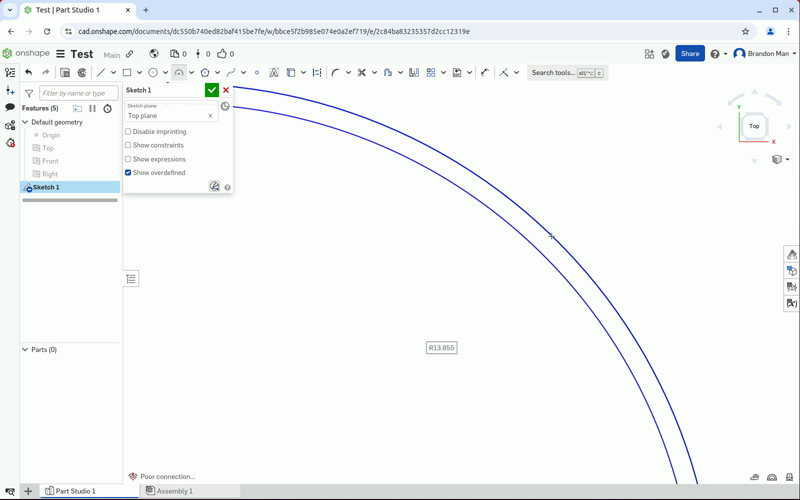
scroll(-6)
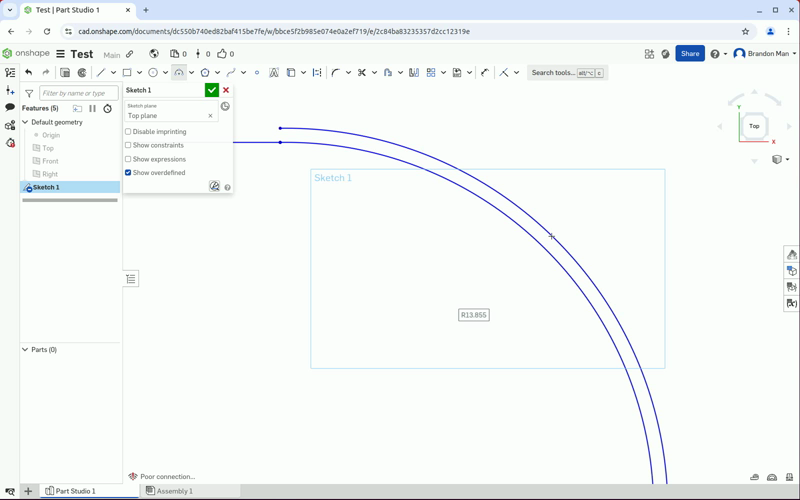
scroll(-6)
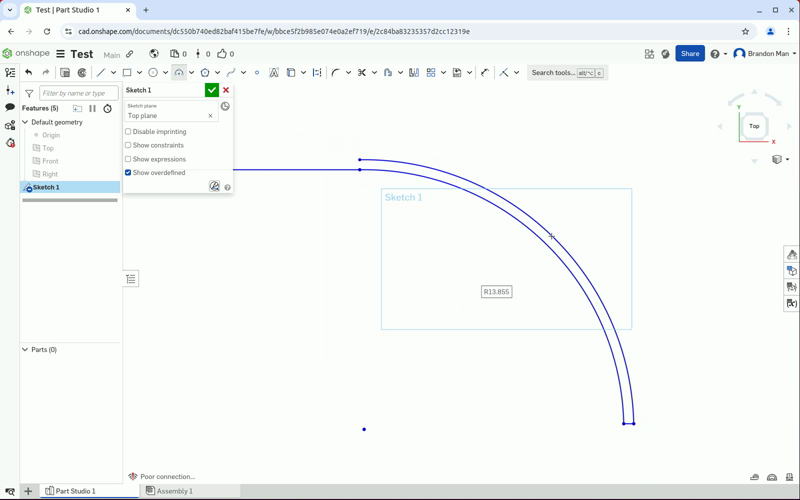
scroll(-6)
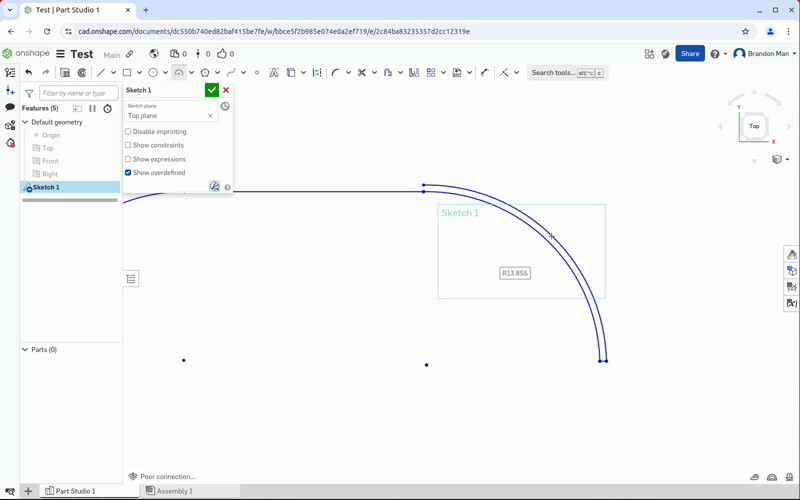
scroll(-6)
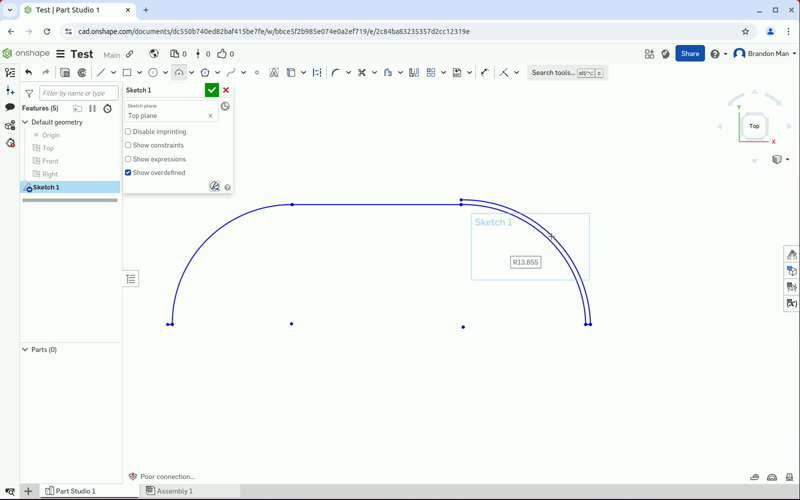
scroll(-6)
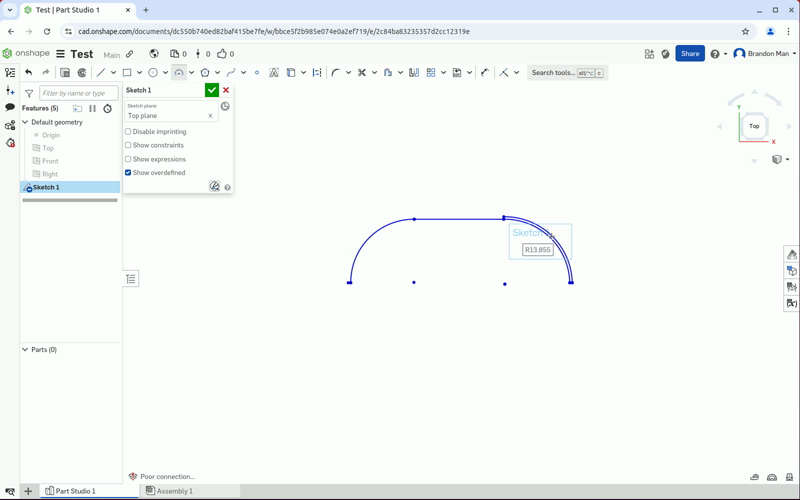
key_up(shift)
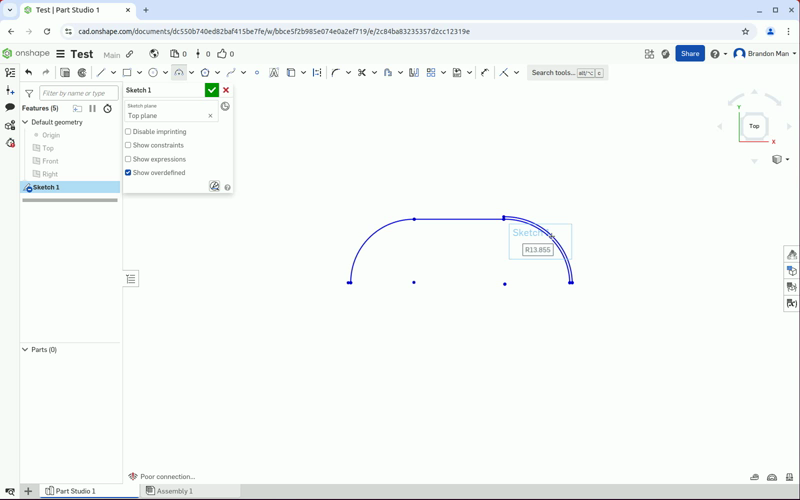
key(esc)
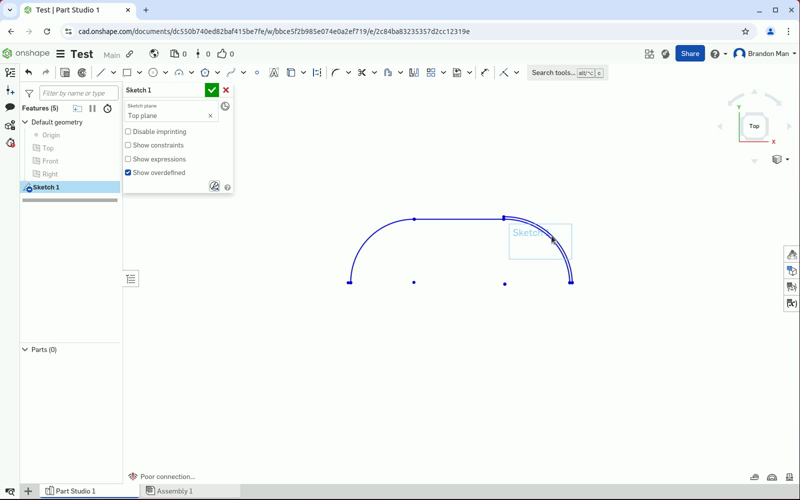
key(l)
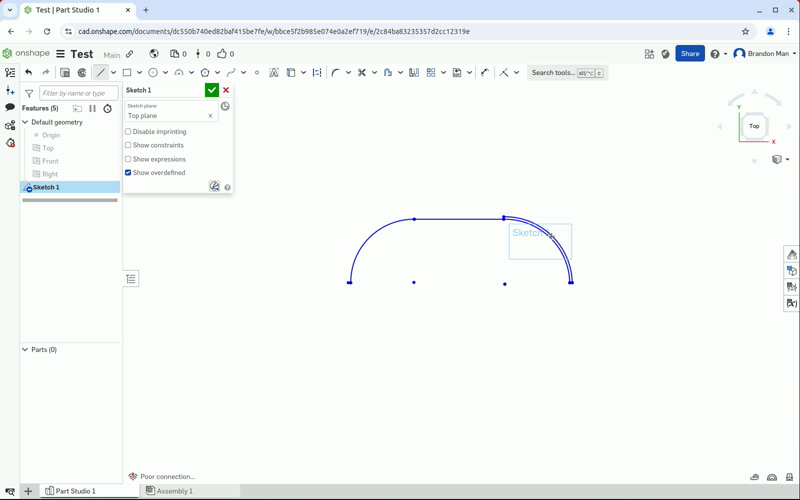
mouse_move(503, 216)
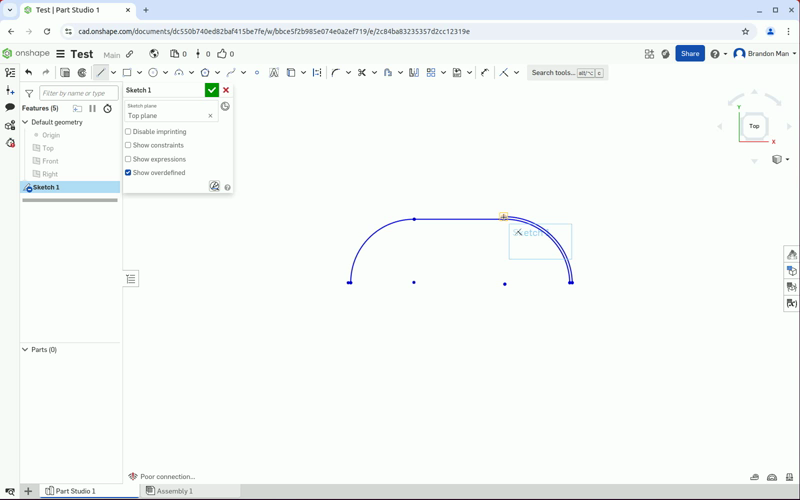
scroll(6)
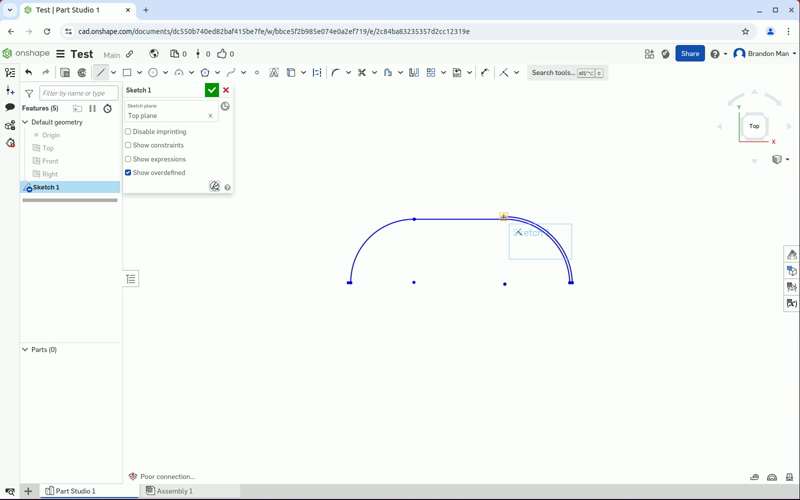
scroll(6)
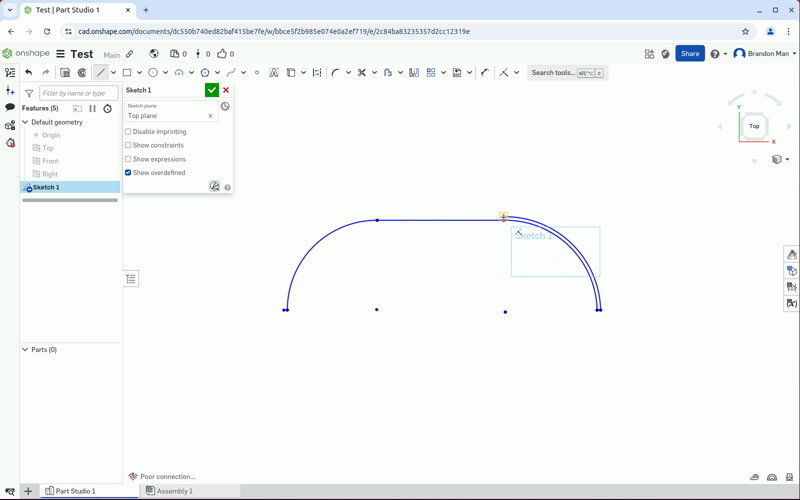
scroll(6)
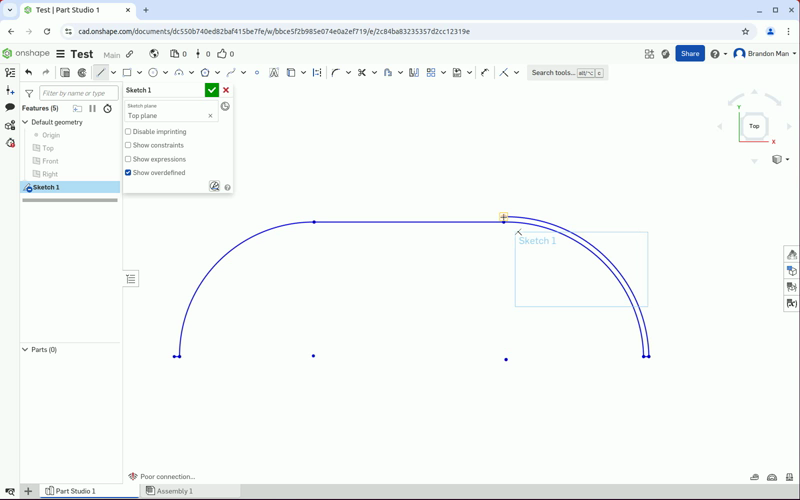
scroll(6)
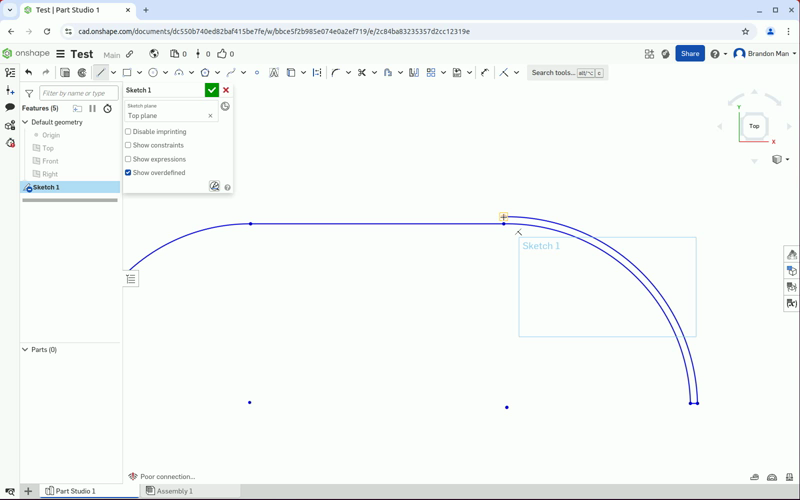
scroll(6)
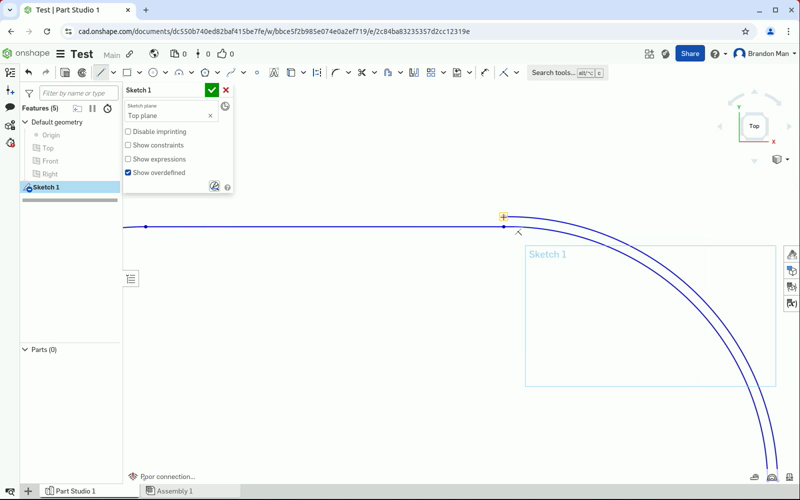
scroll(6)
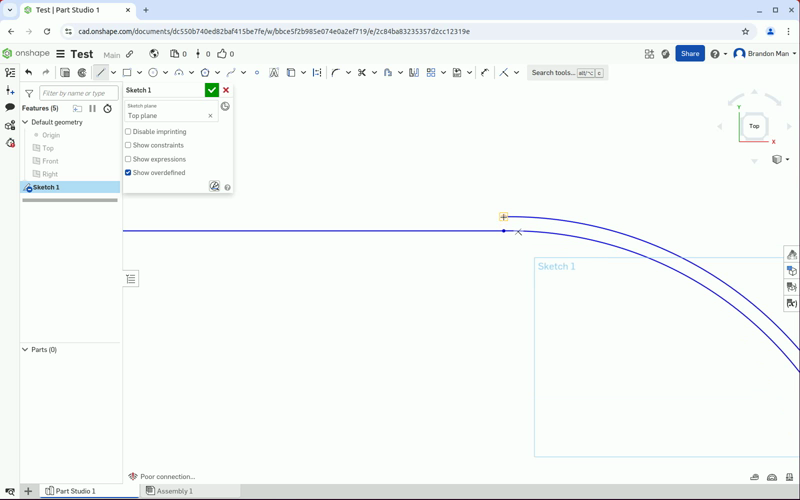
scroll(6)
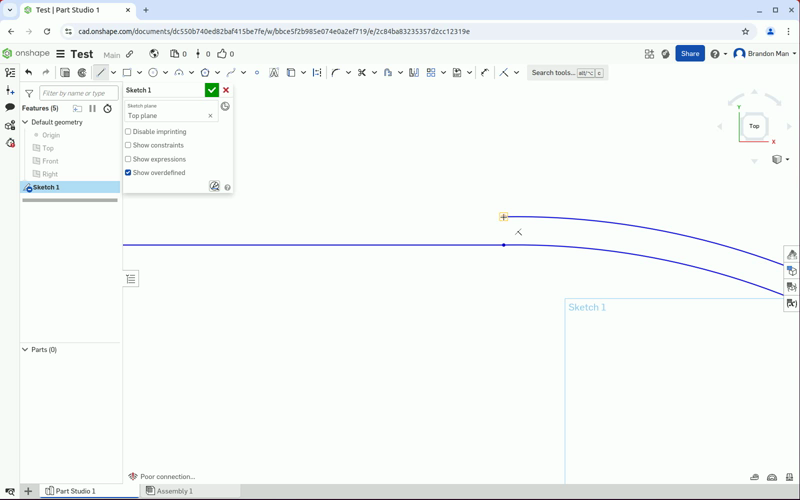
click(503, 216)
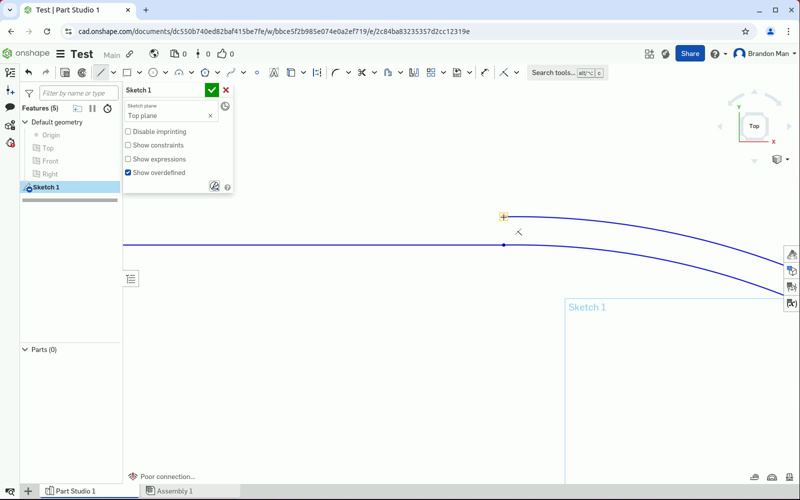
scroll(-6)
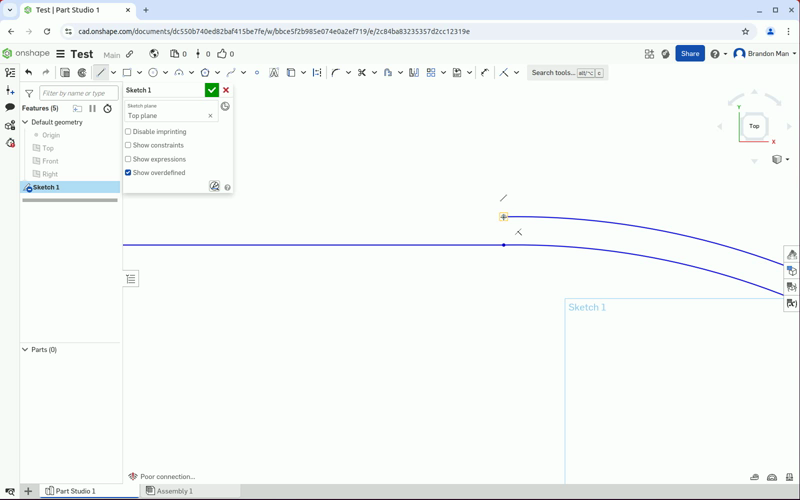
scroll(-6)
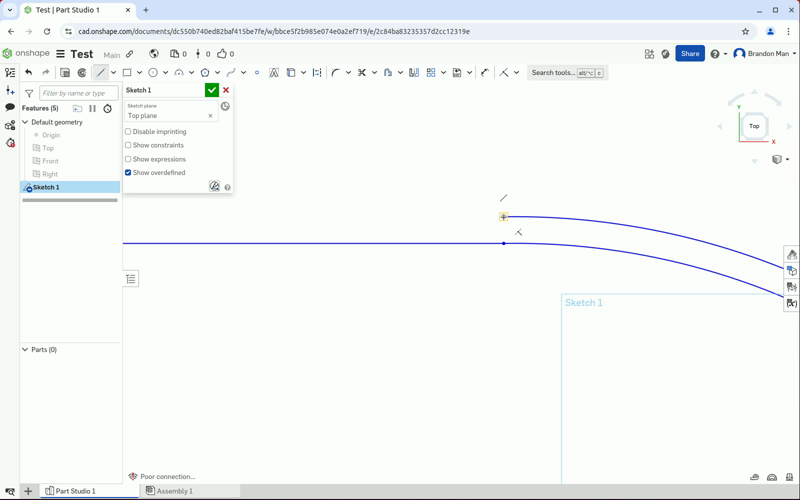
scroll(-6)
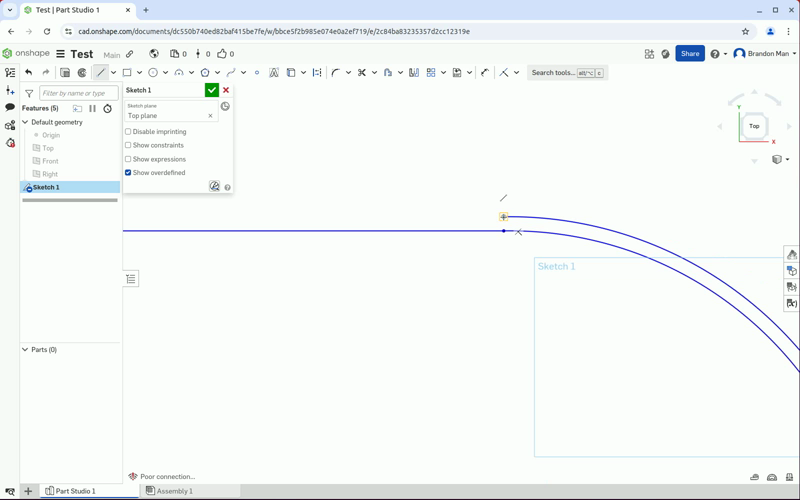
scroll(-6)
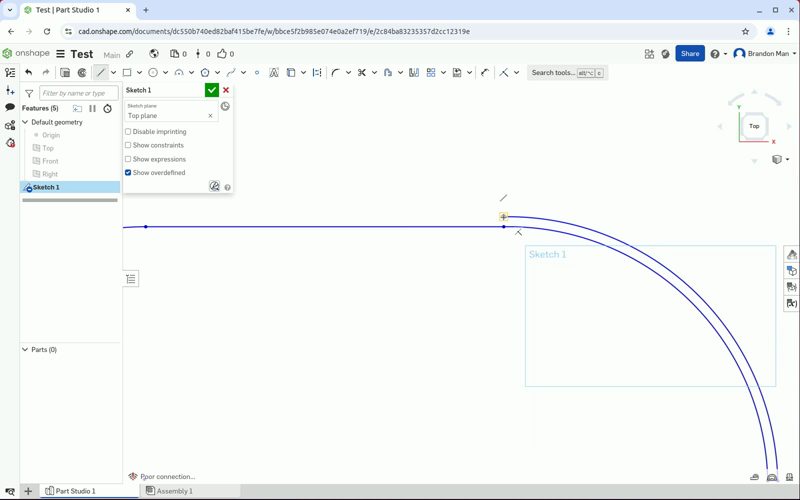
scroll(-6)
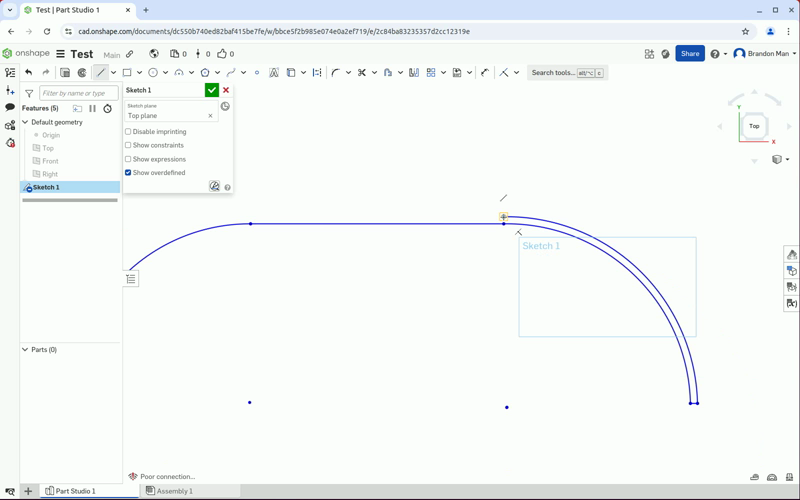
scroll(-6)
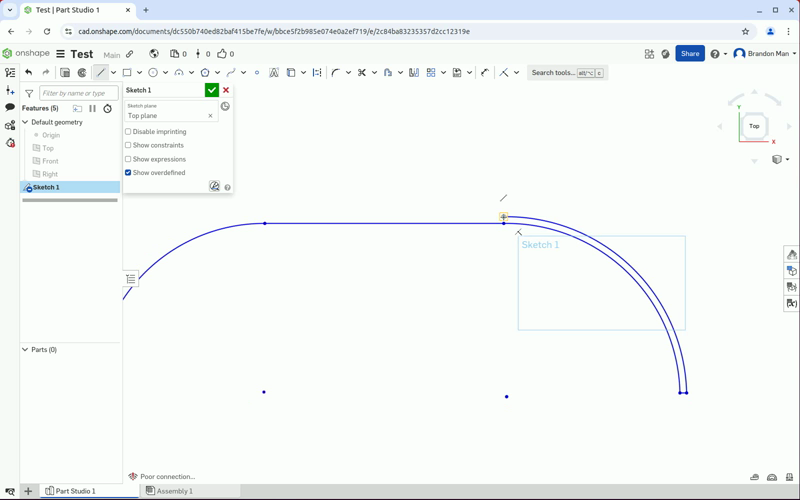
scroll(-6)
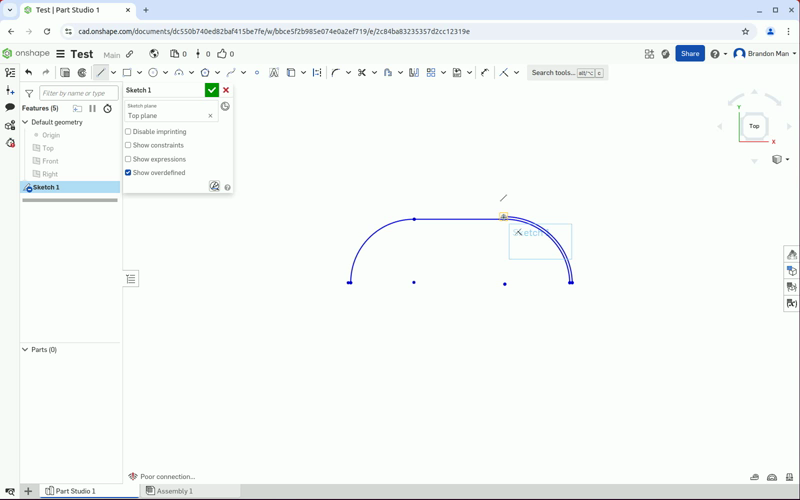
key_down(shift)
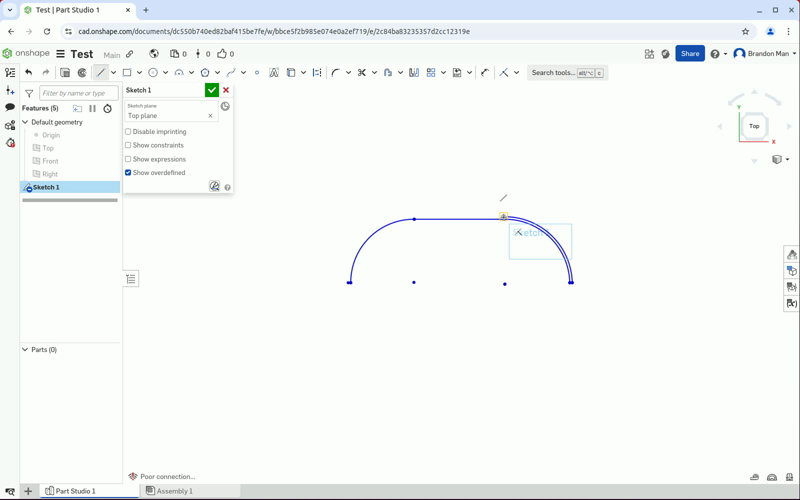
mouse_move(414, 216)
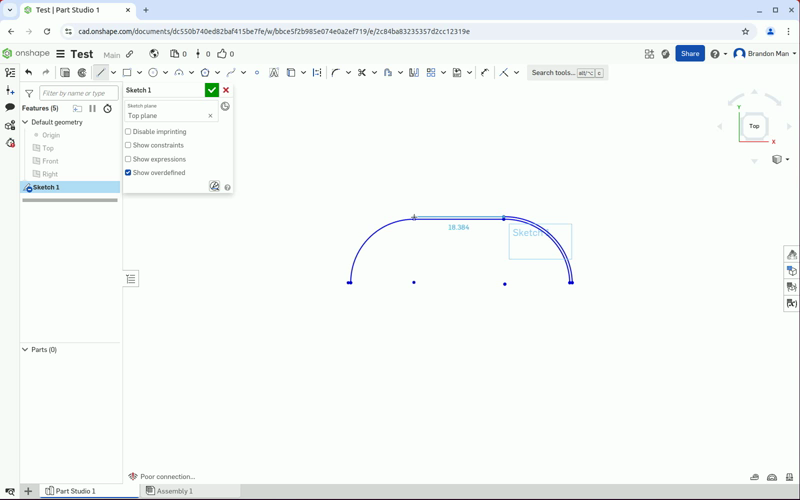
scroll(6)
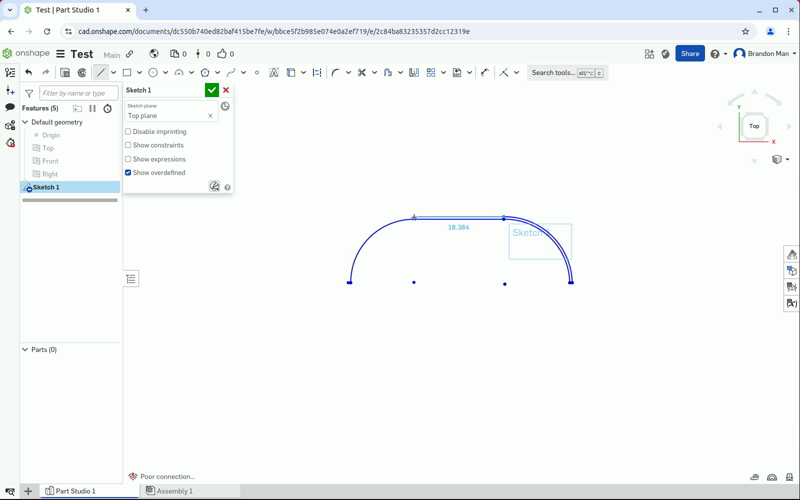
scroll(6)
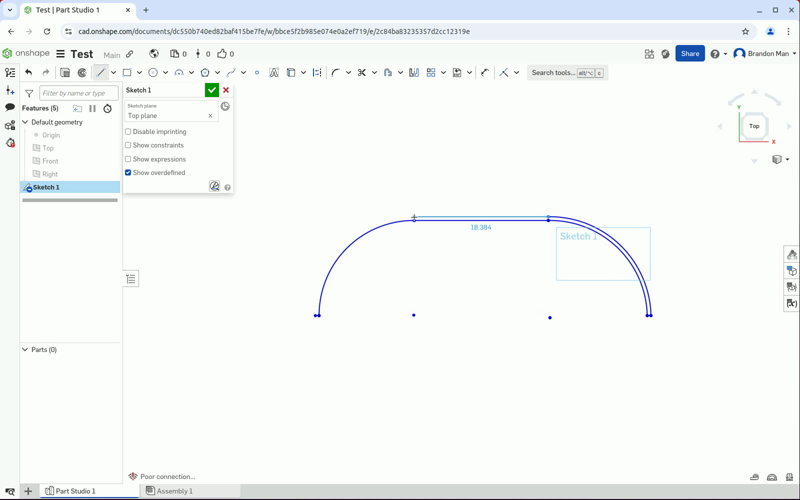
scroll(6)
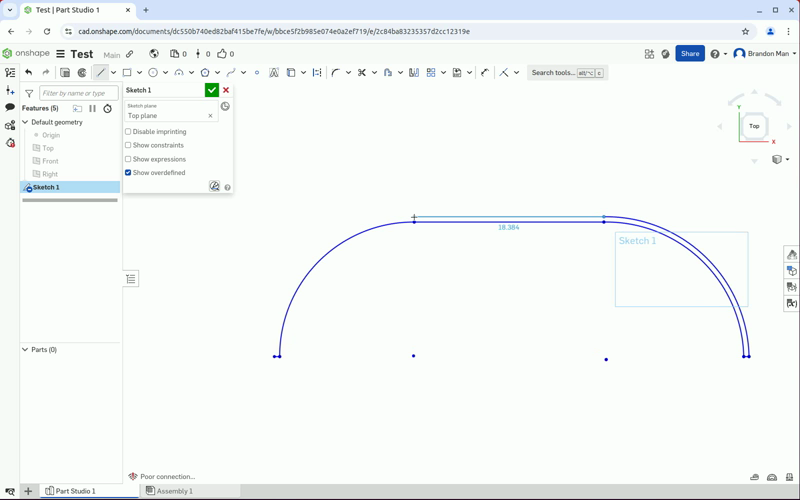
scroll(6)
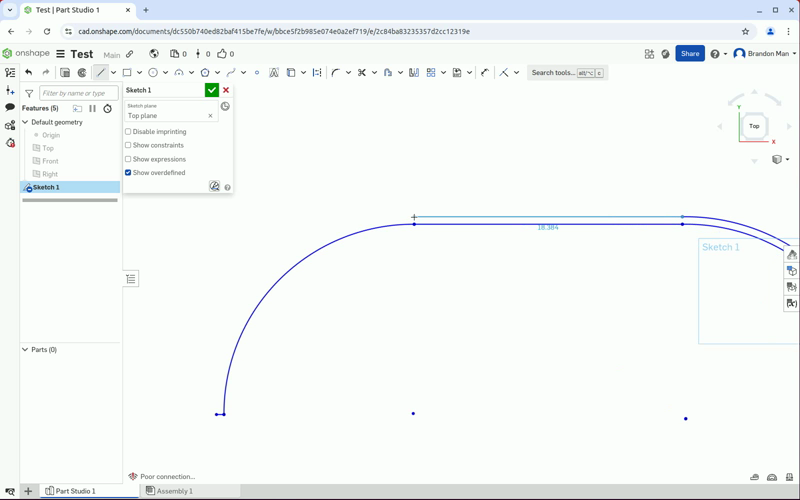
scroll(6)
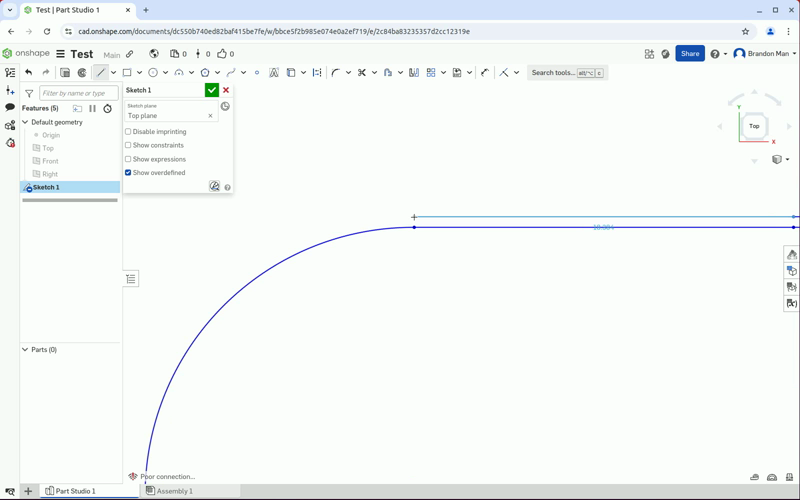
scroll(6)
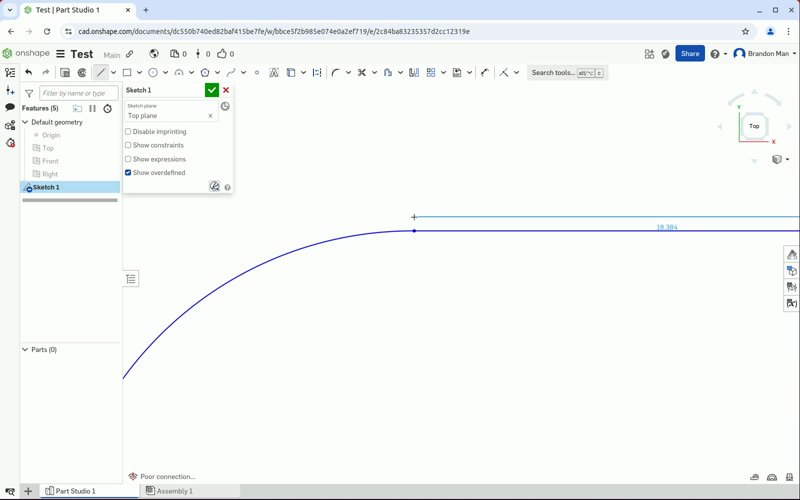
scroll(6)
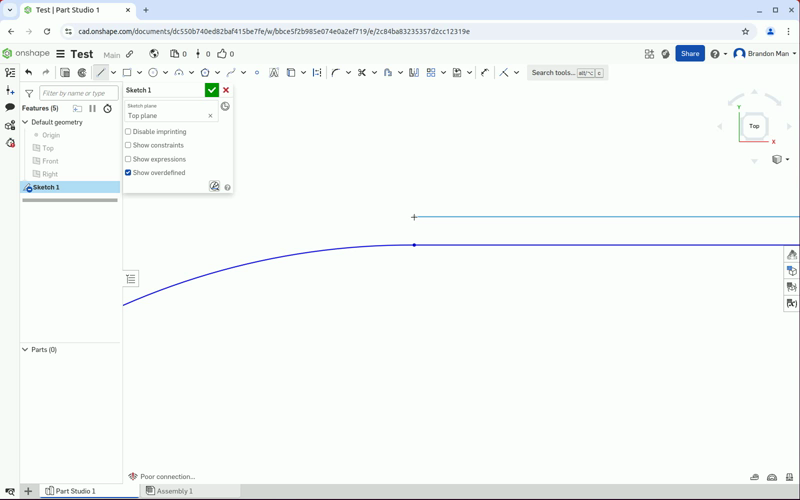
click(414, 216)
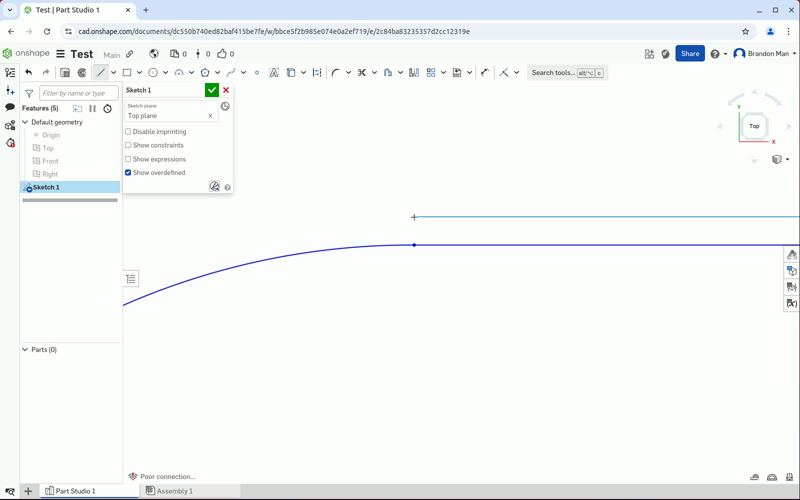
scroll(-6)
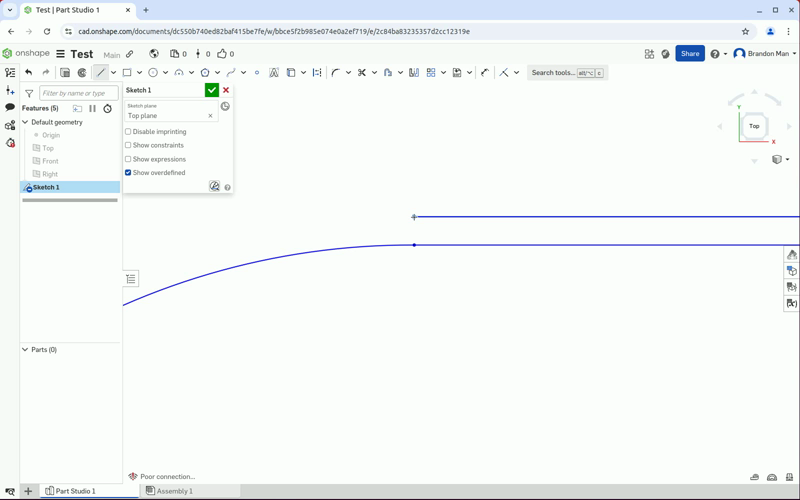
scroll(-6)
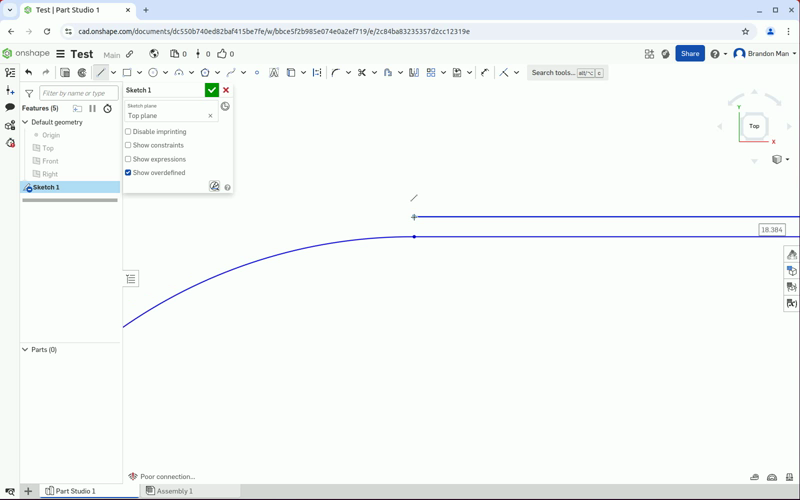
scroll(-6)
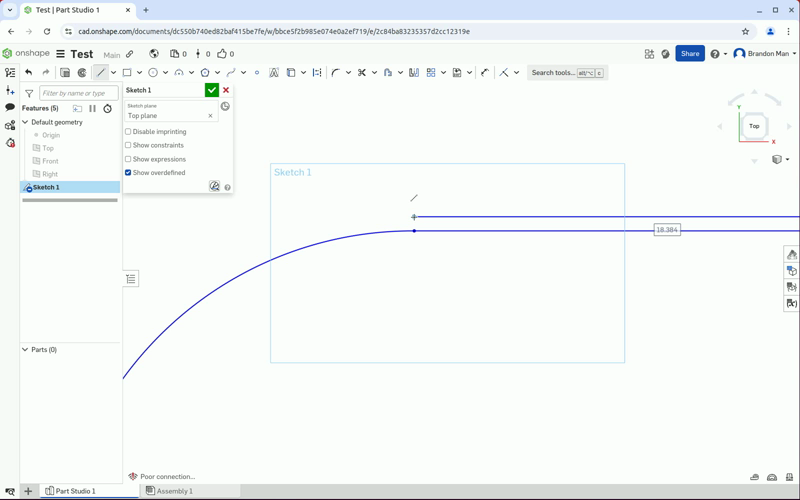
scroll(-6)
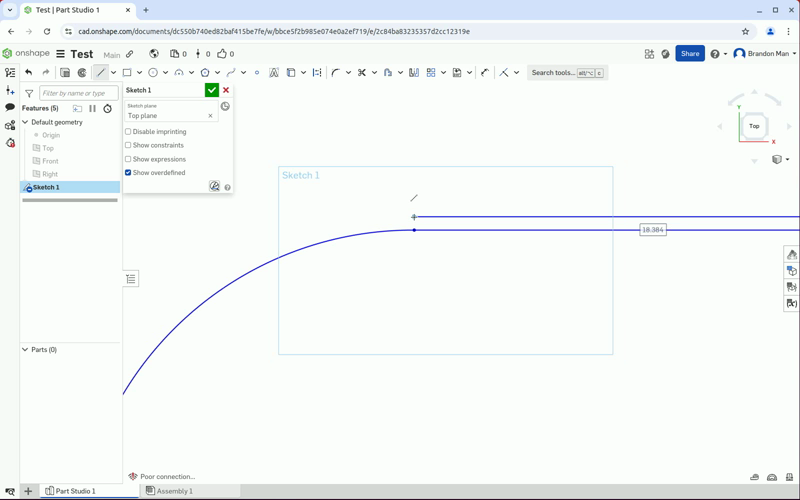
scroll(-6)
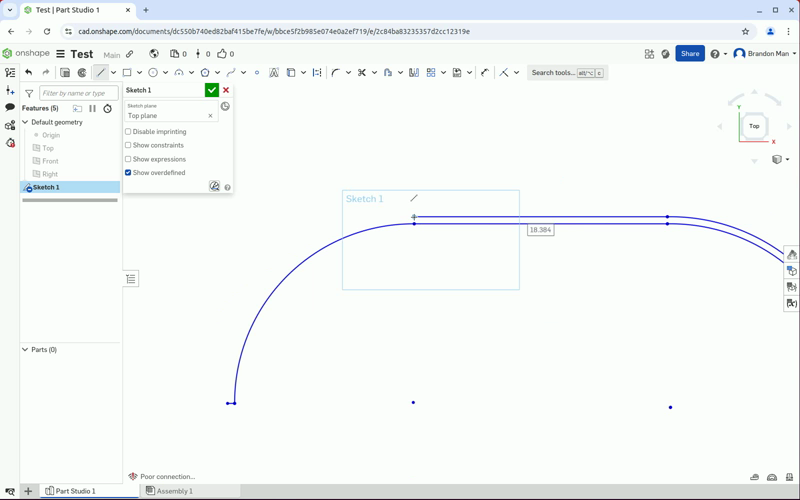
scroll(-6)
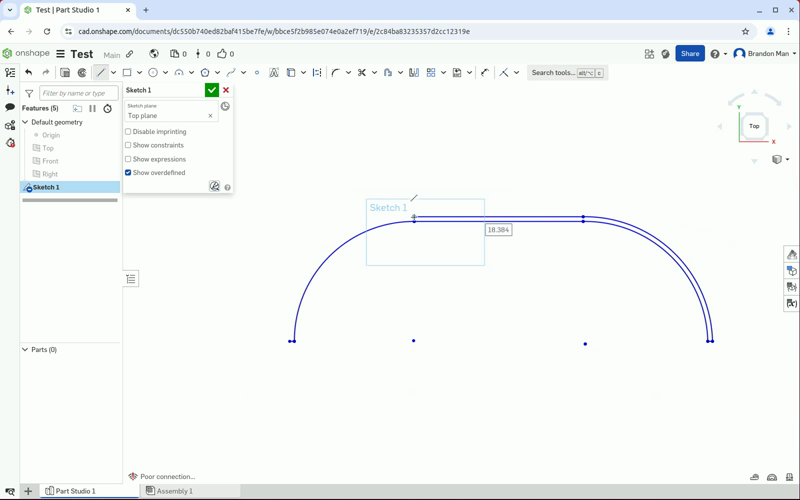
scroll(-6)
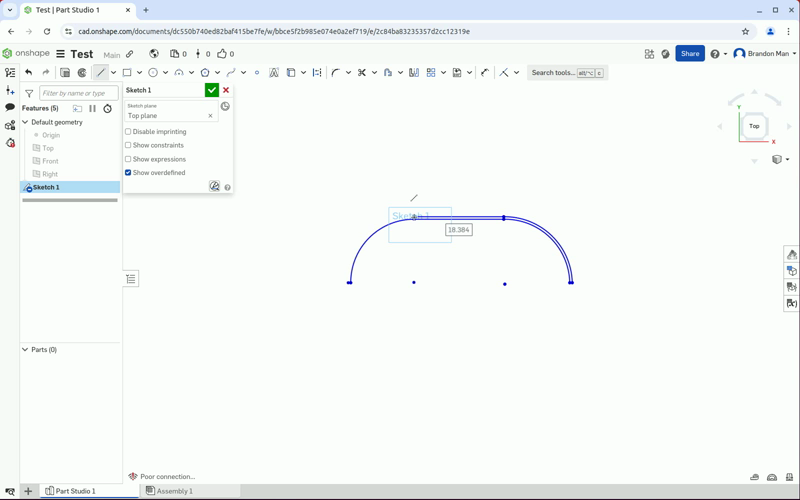
key_up(shift)
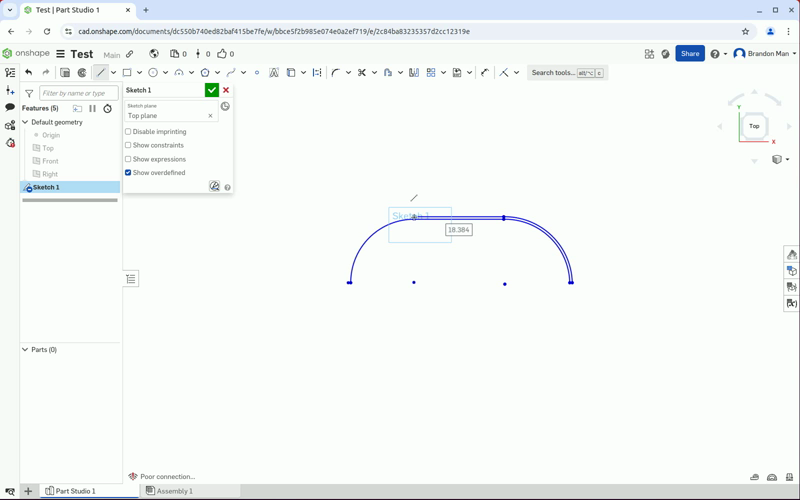
key(esc)
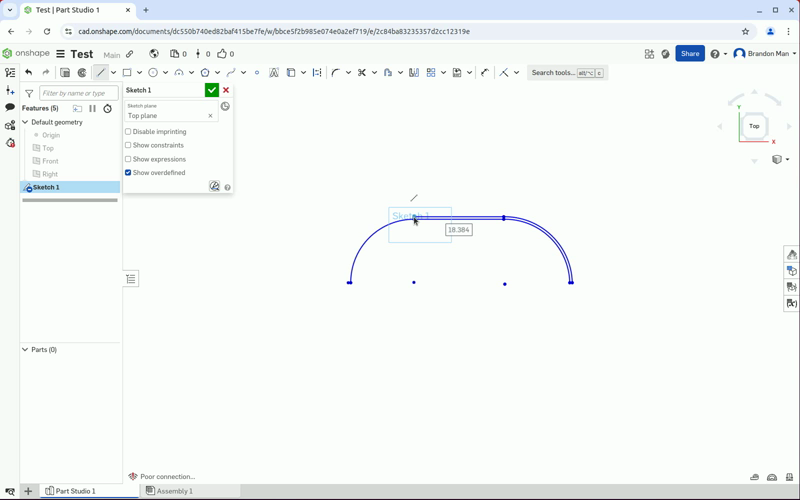
key(a)
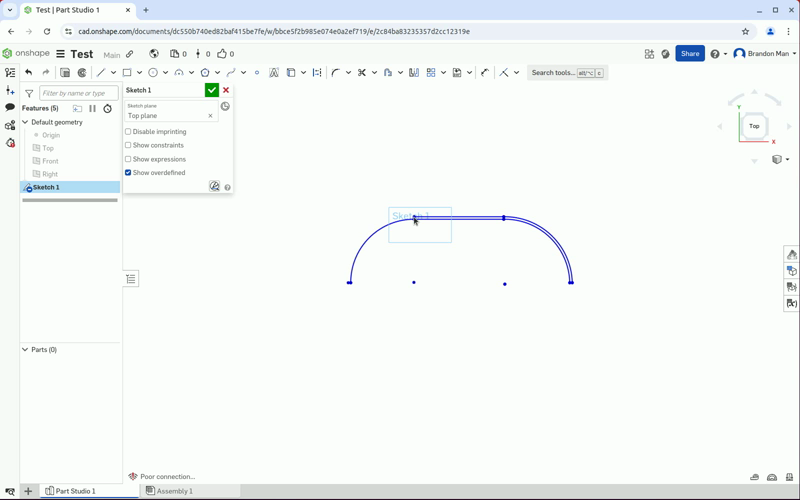
mouse_move(414, 216)
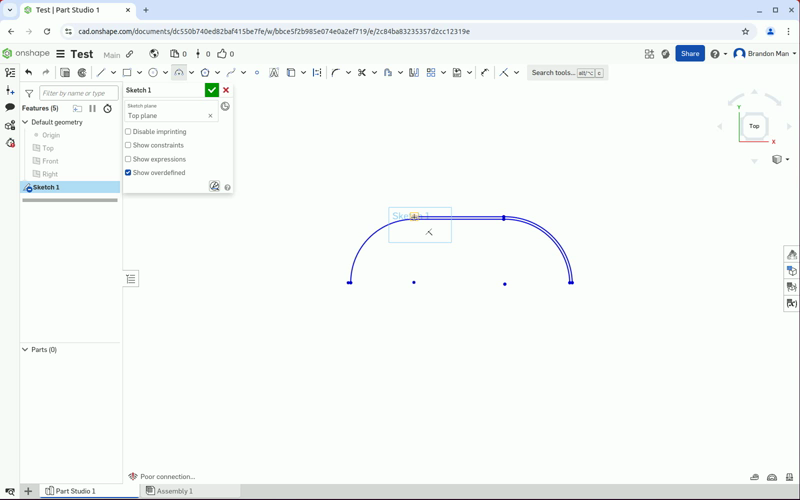
scroll(6)
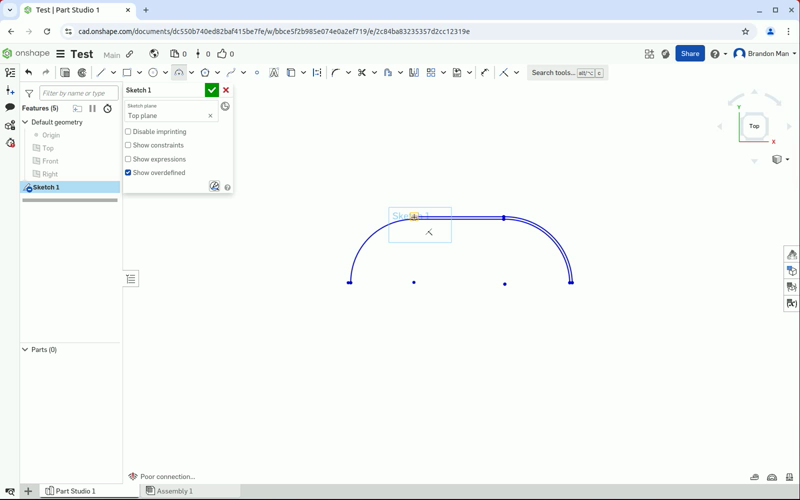
scroll(6)
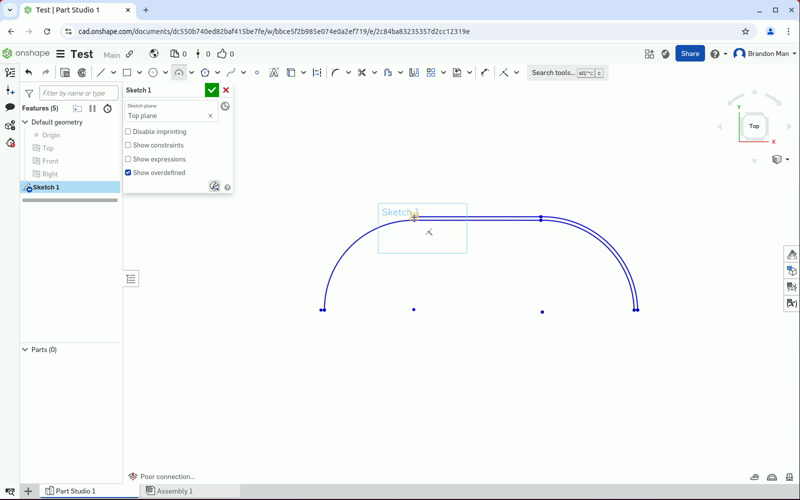
scroll(6)
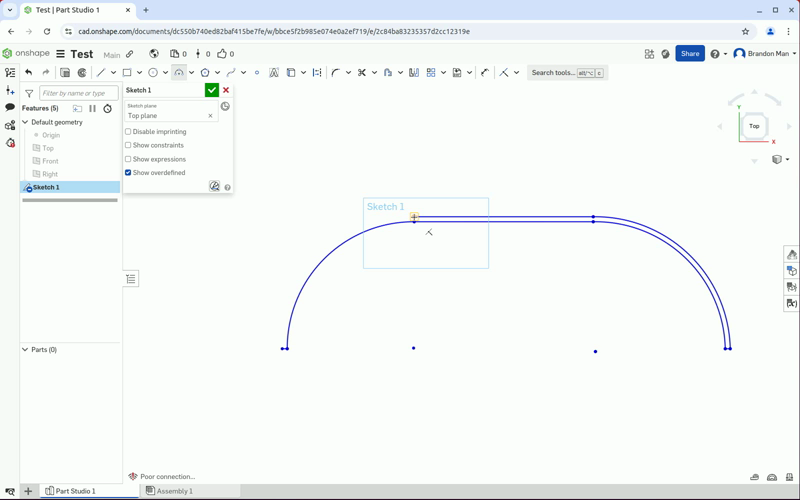
scroll(6)
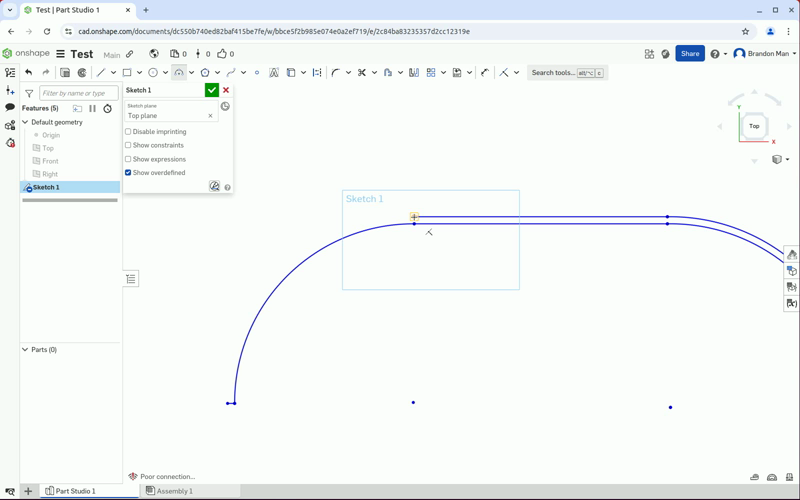
scroll(6)
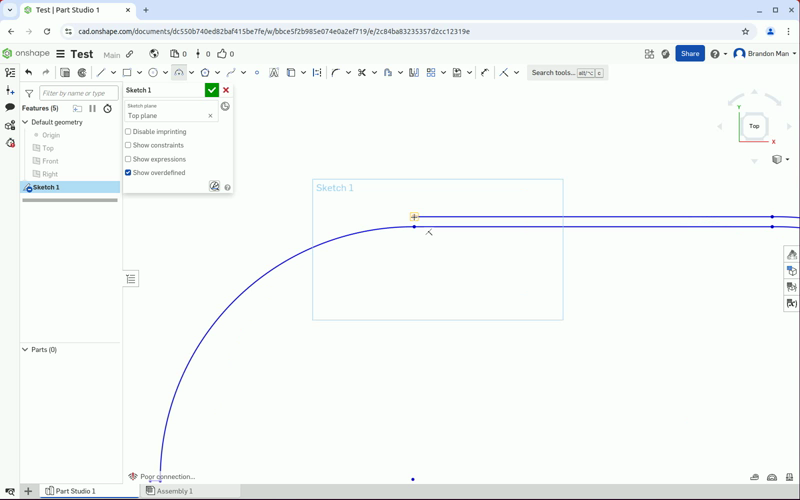
scroll(6)
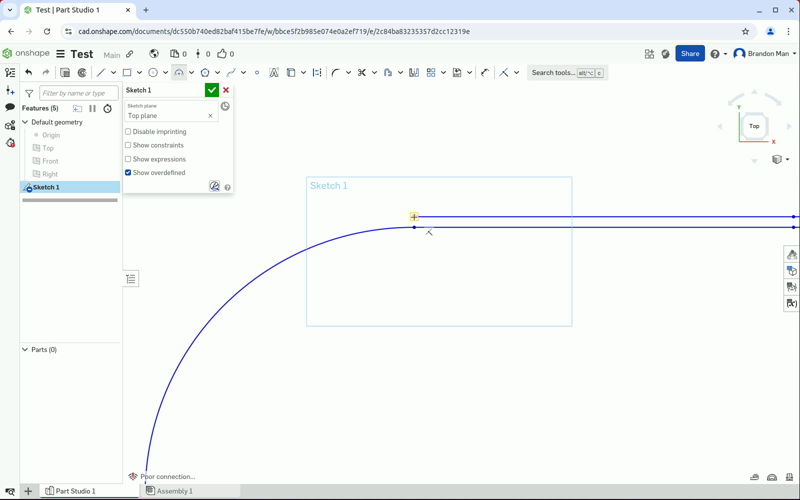
scroll(6)
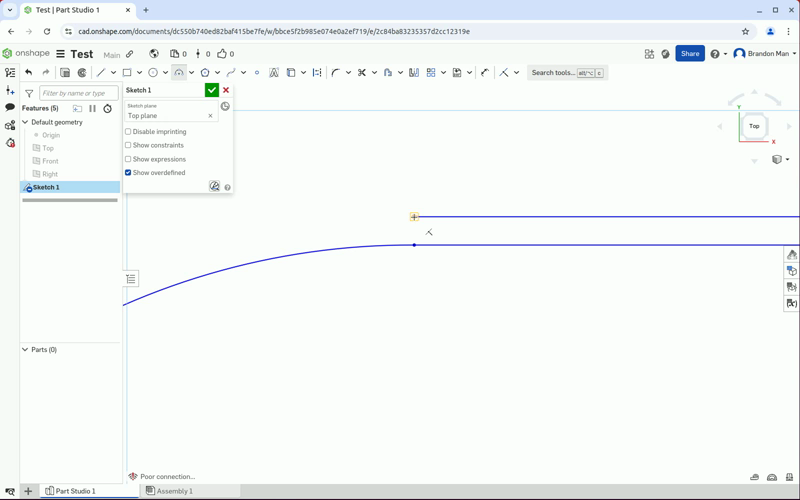
click(414, 216)
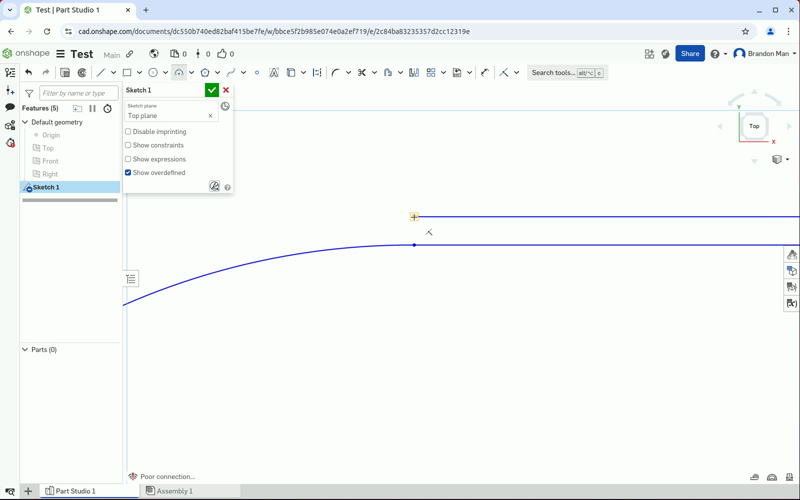
scroll(-6)
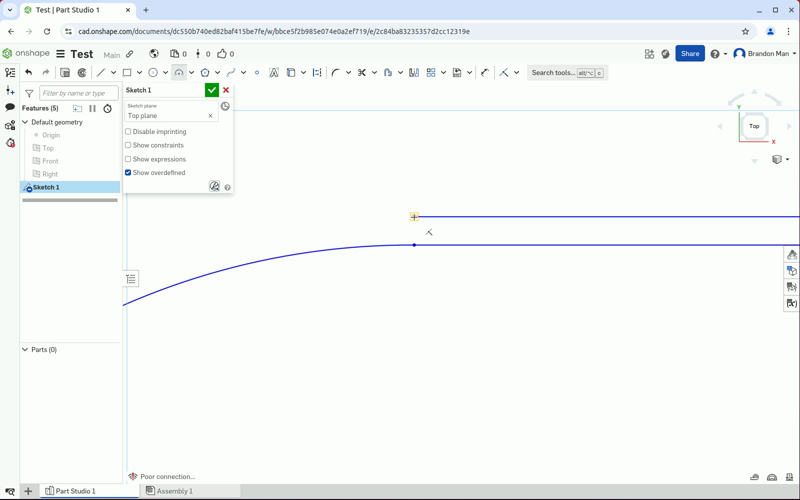
scroll(-6)
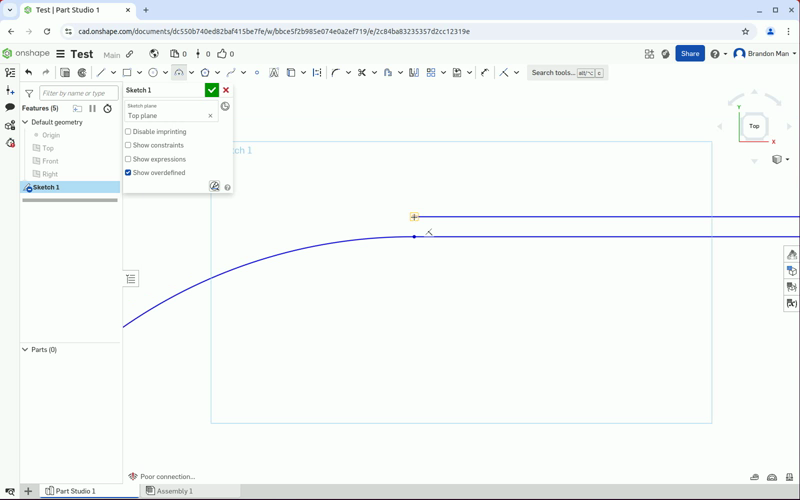
scroll(-6)
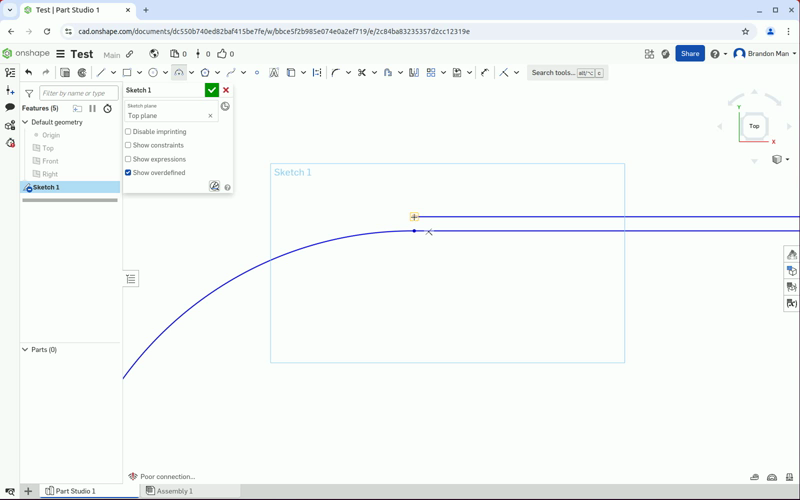
scroll(-6)
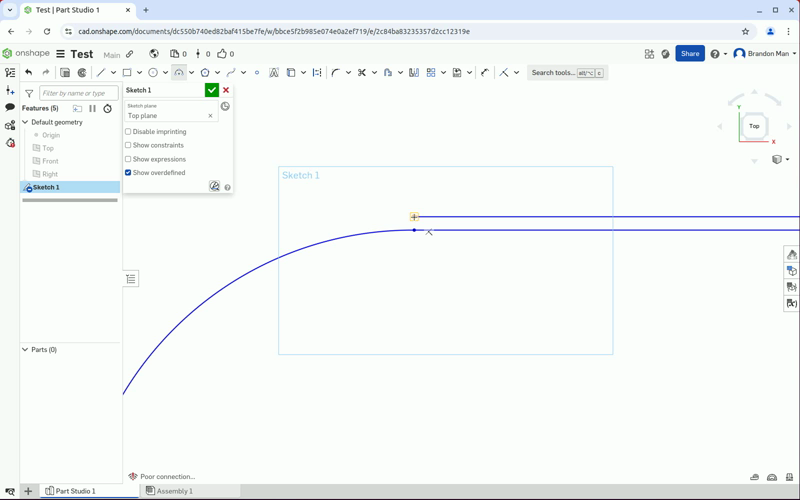
scroll(-6)
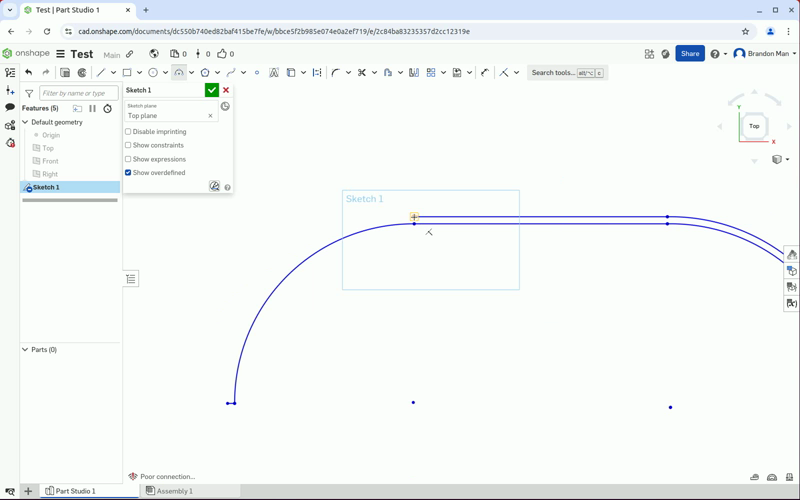
scroll(-6)
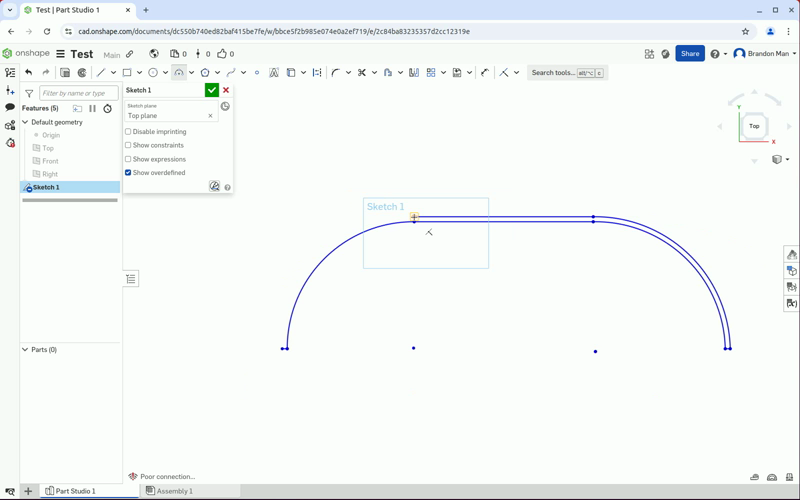
scroll(-6)
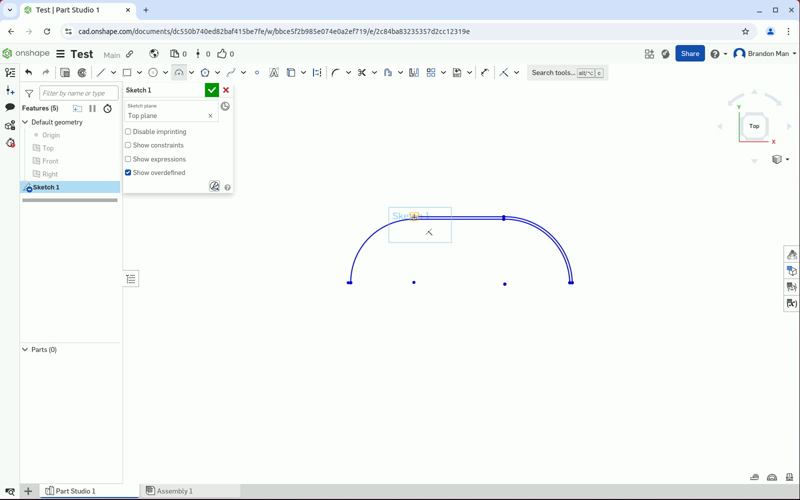
mouse_move(348, 282)
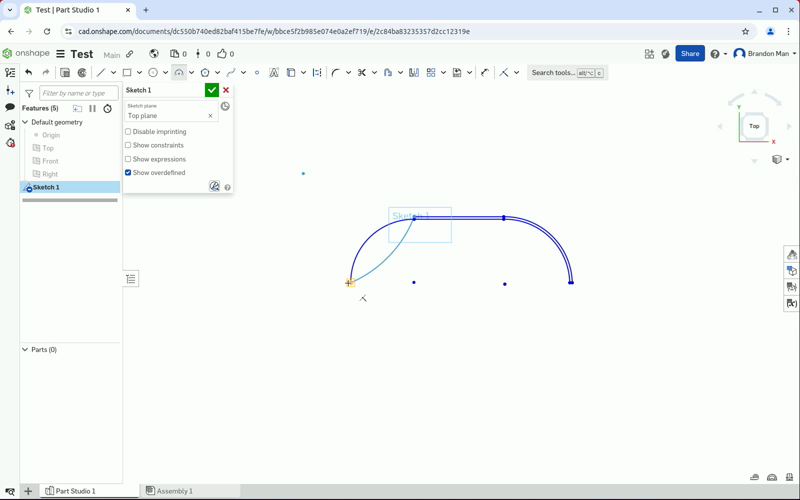
scroll(6)
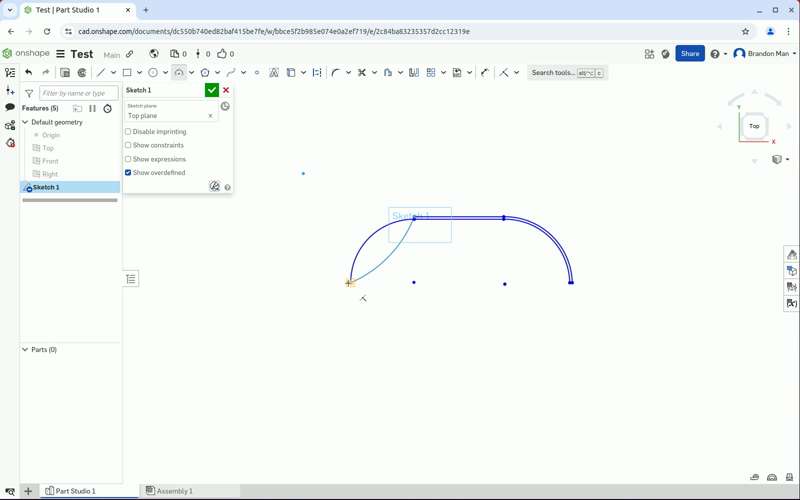
scroll(6)
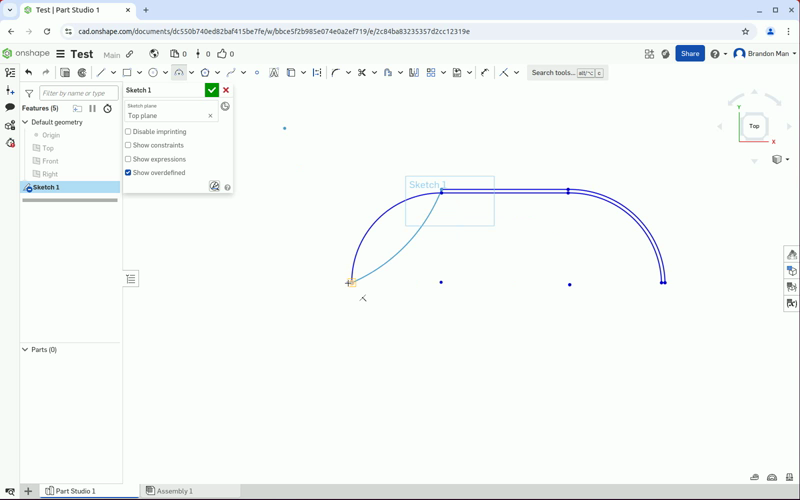
scroll(6)
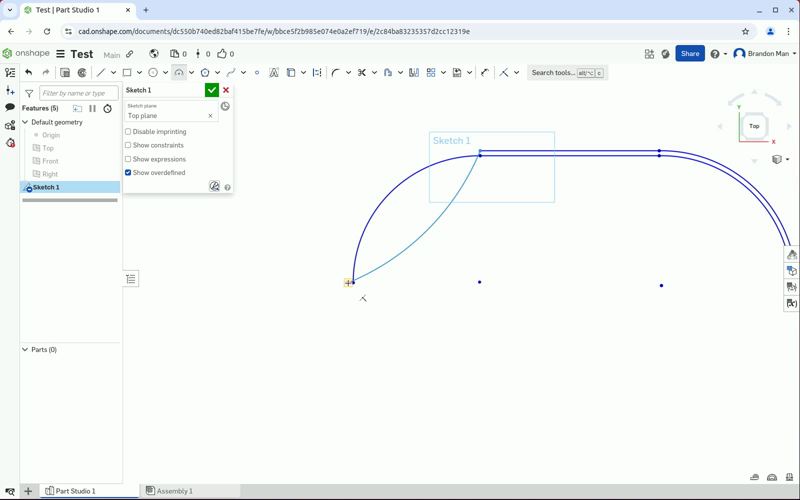
scroll(6)
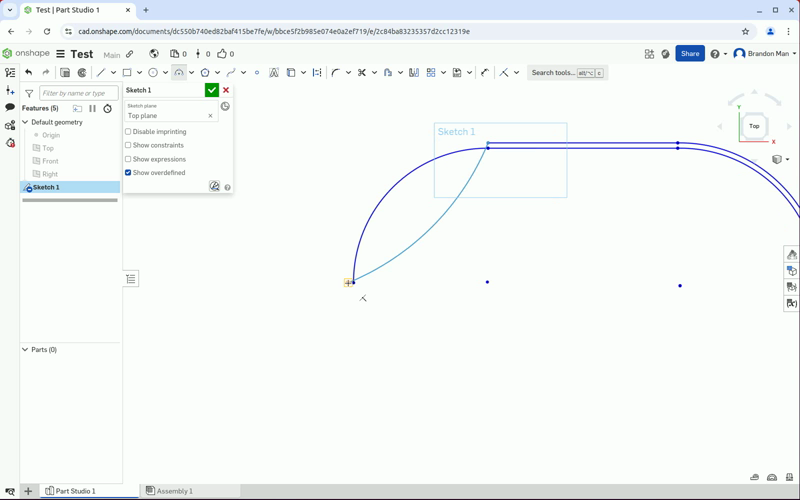
scroll(6)
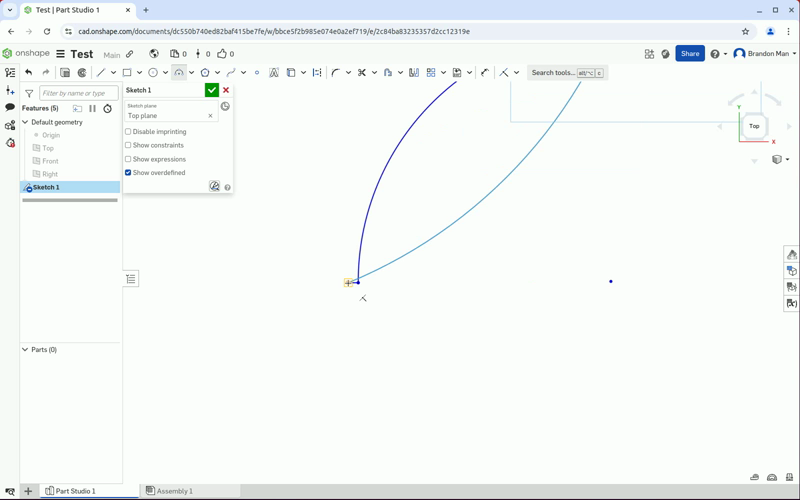
scroll(6)
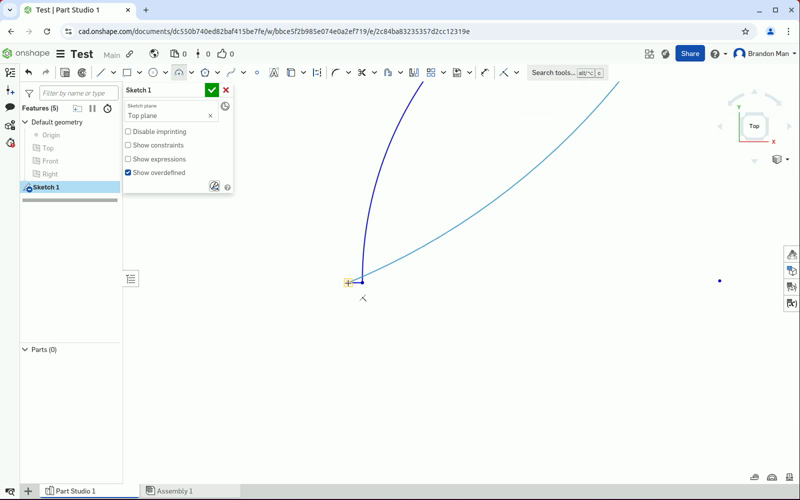
scroll(6)
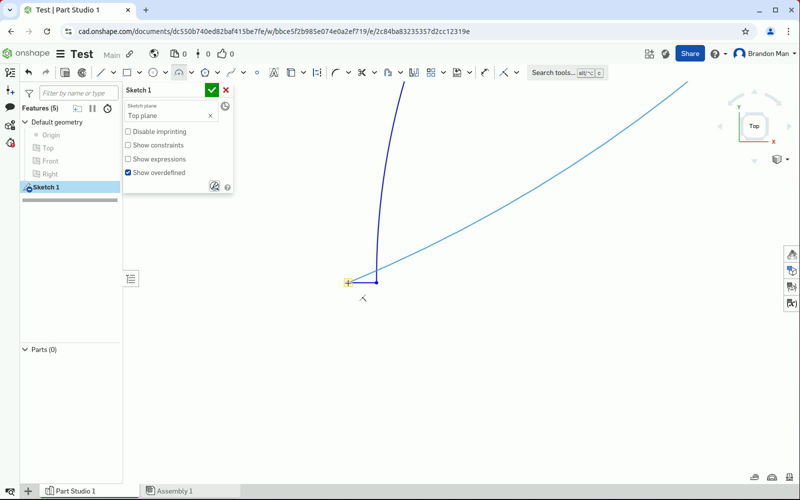
click(348, 282)
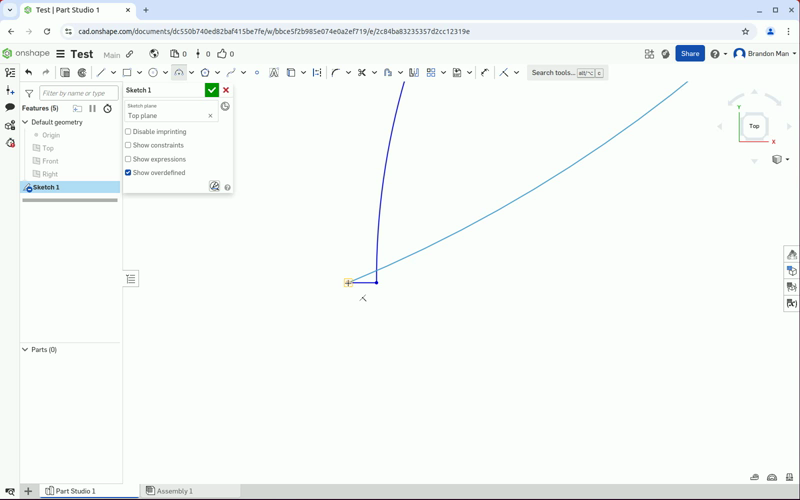
scroll(-6)
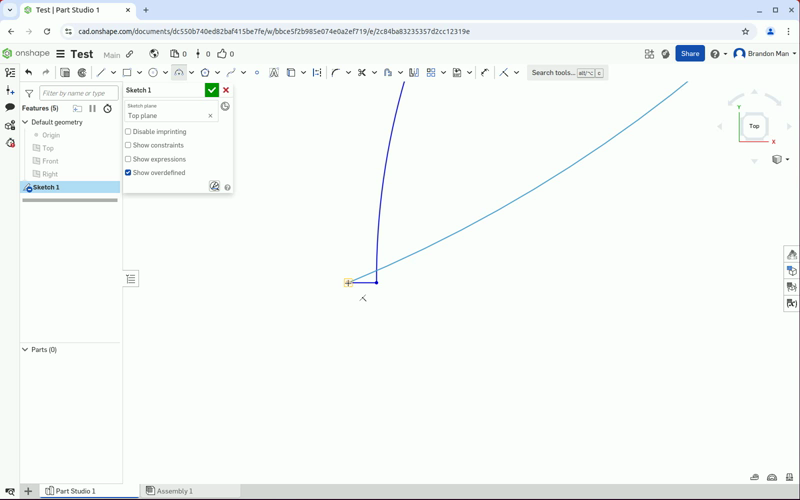
scroll(-6)
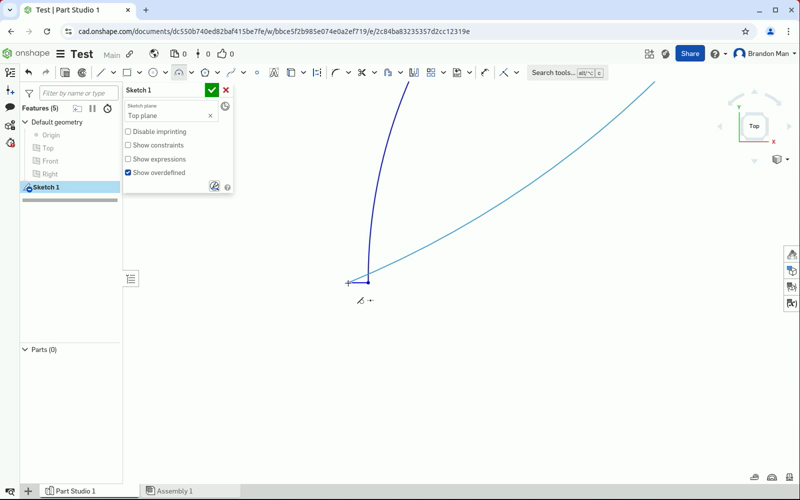
scroll(-6)
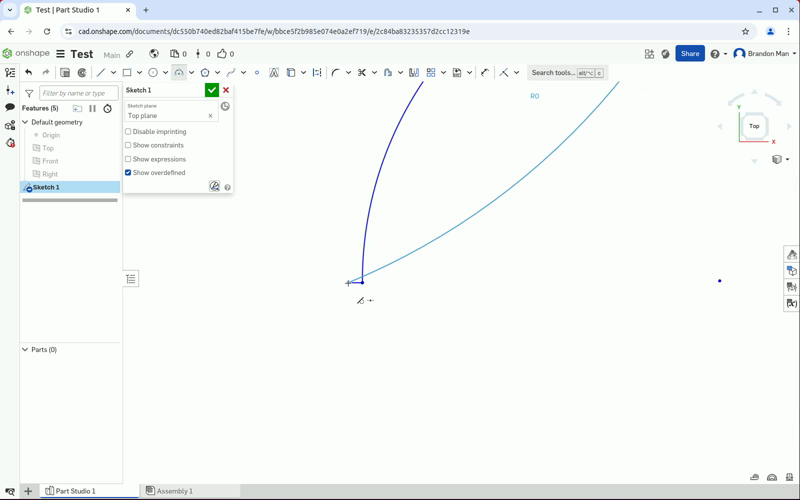
scroll(-6)
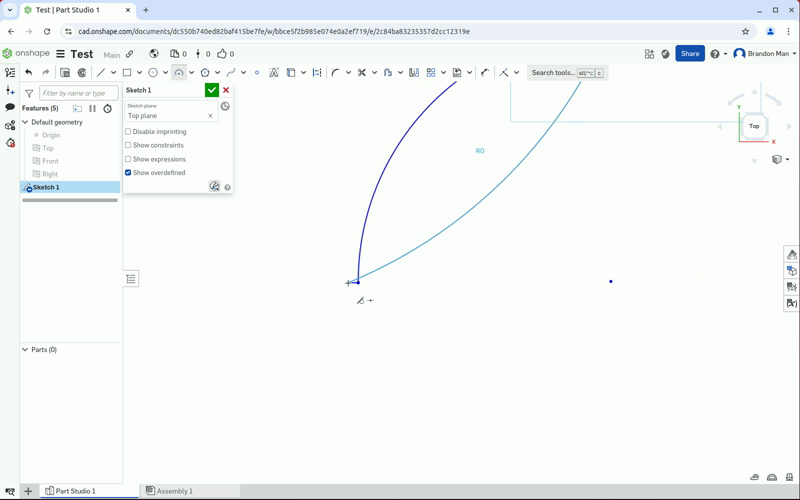
scroll(-6)
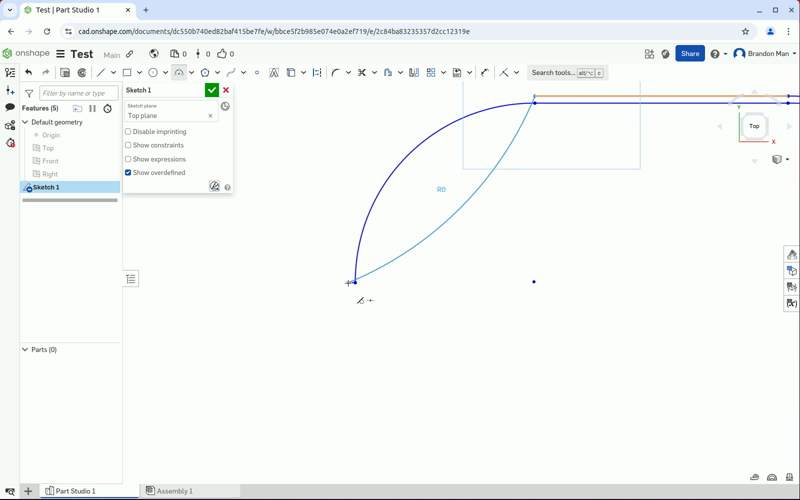
scroll(-6)
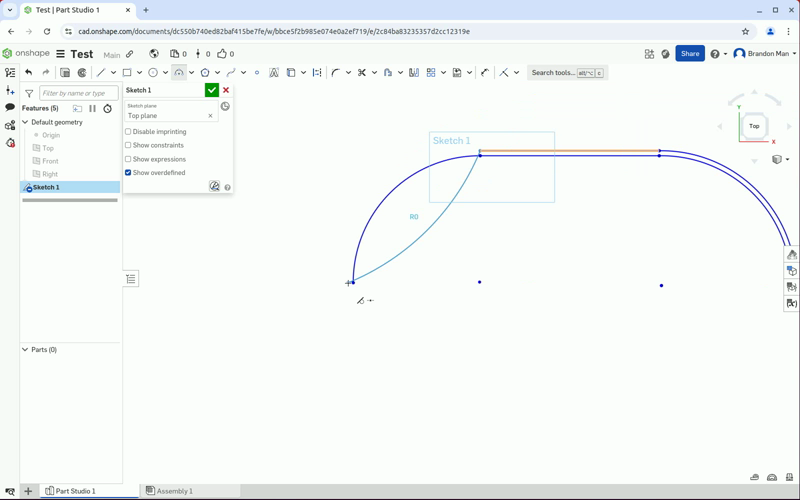
scroll(-6)
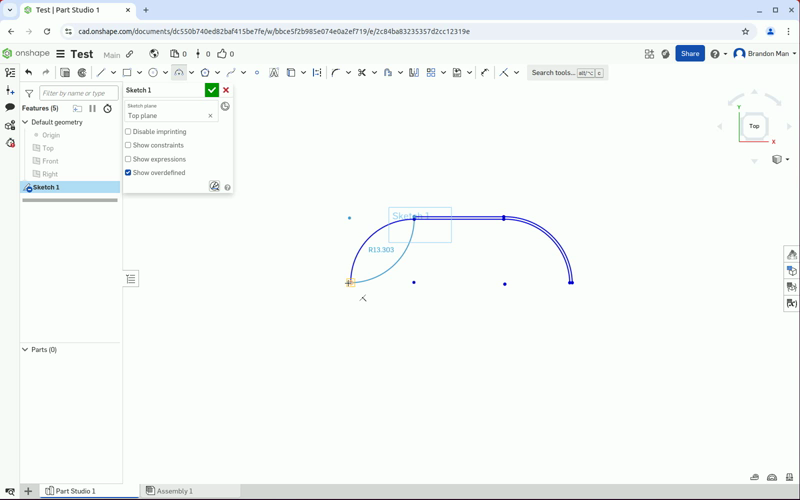
key_down(shift)
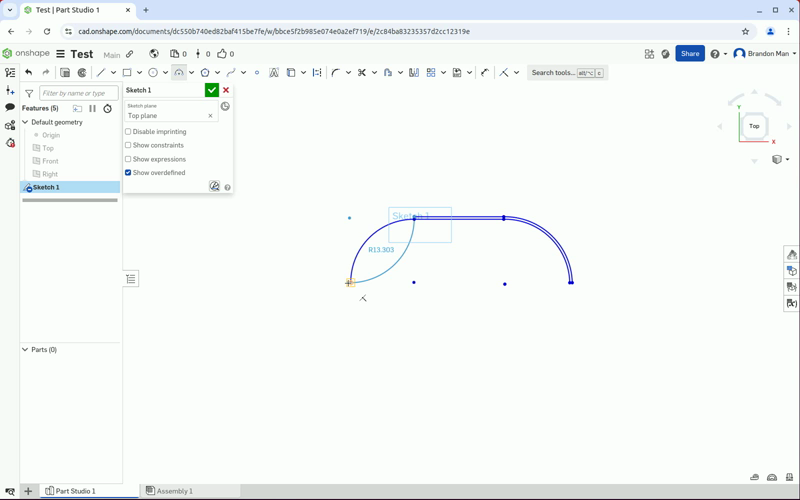
mouse_move(367, 236)
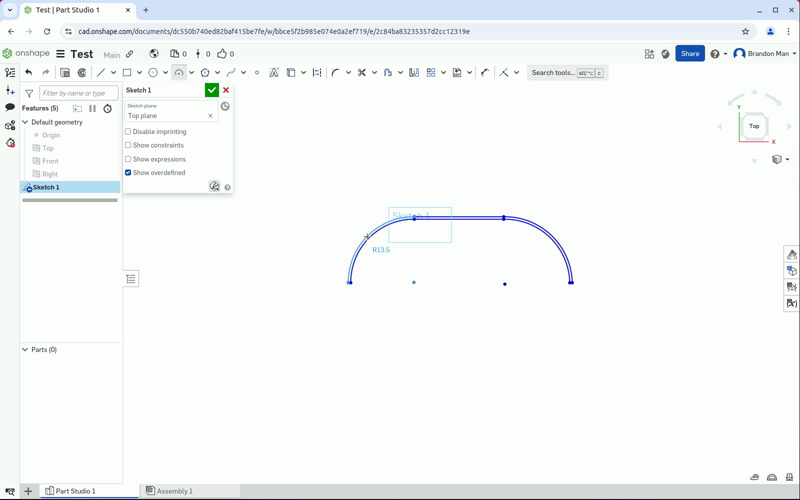
scroll(6)
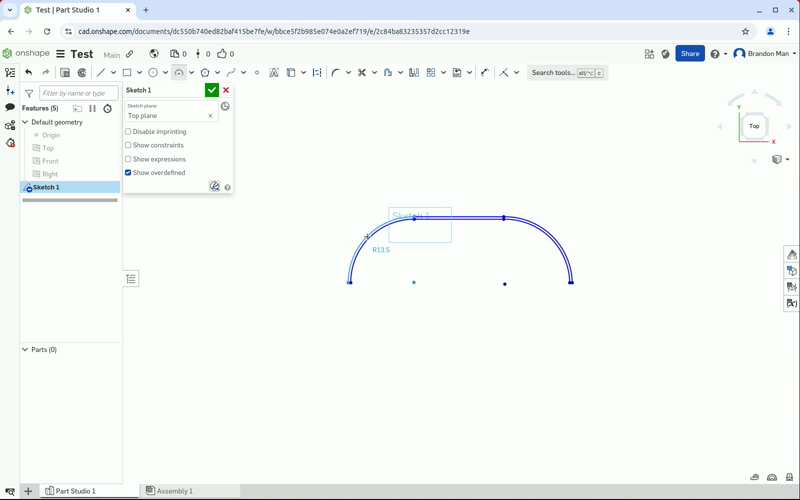
scroll(6)
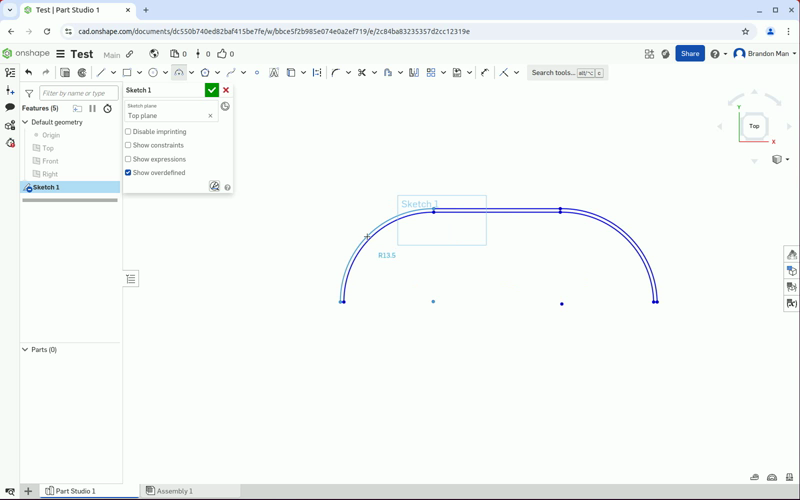
scroll(6)
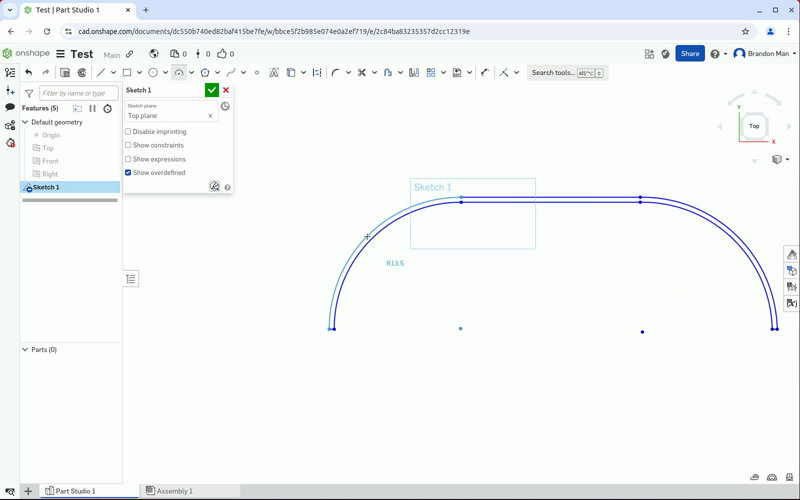
scroll(6)
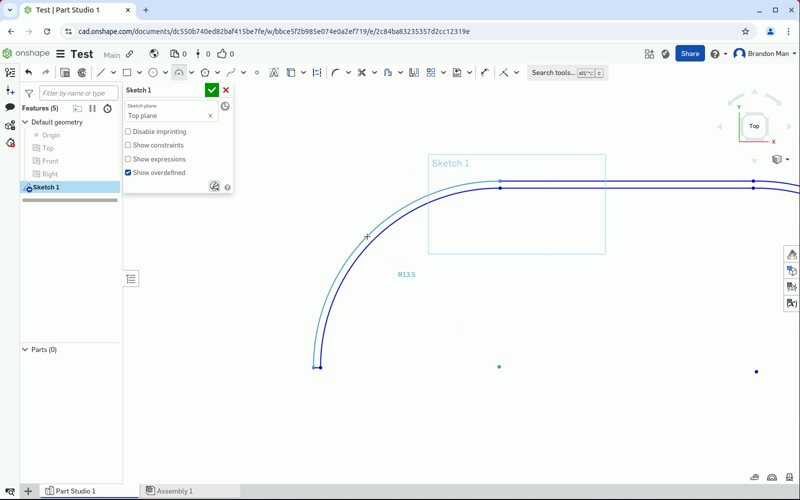
scroll(6)
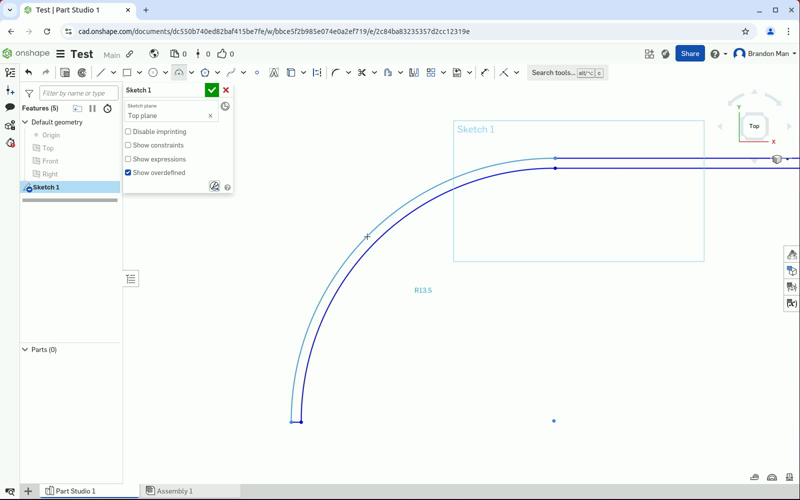
scroll(6)
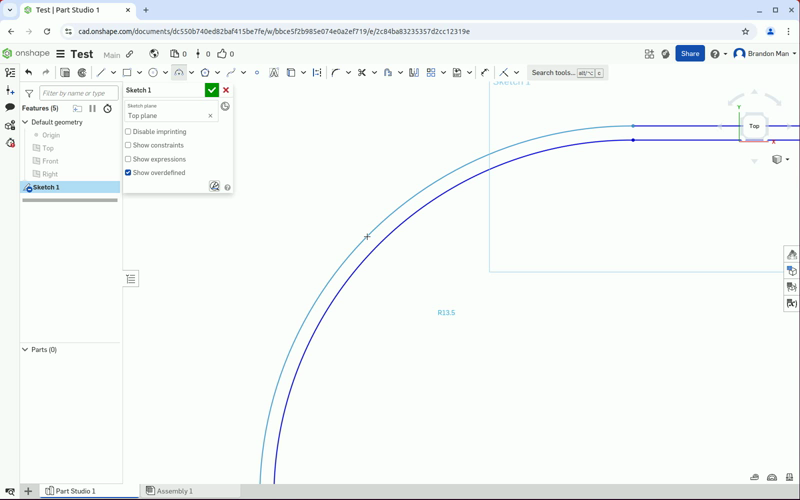
scroll(6)
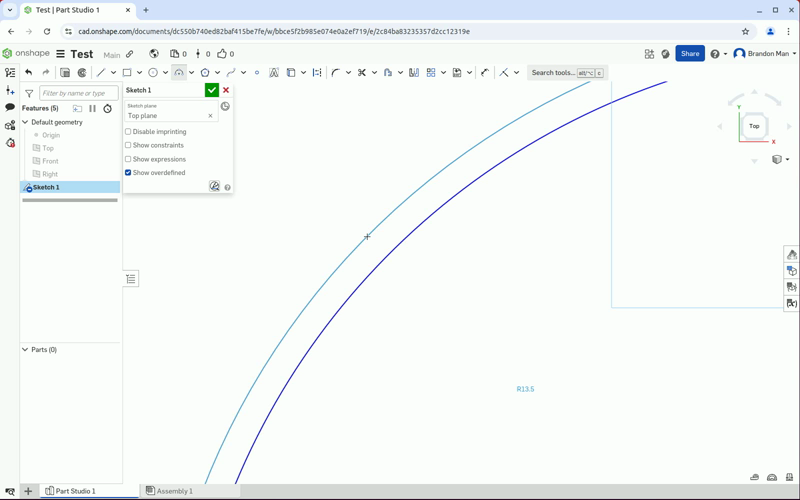
click(367, 236)
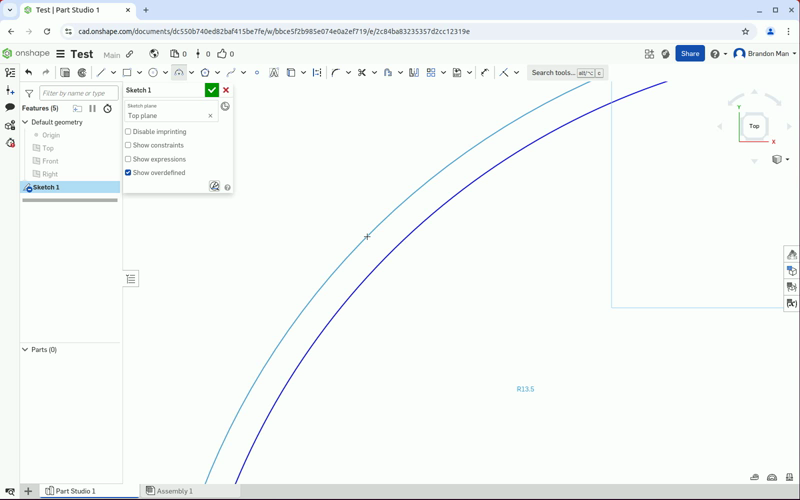
scroll(-6)
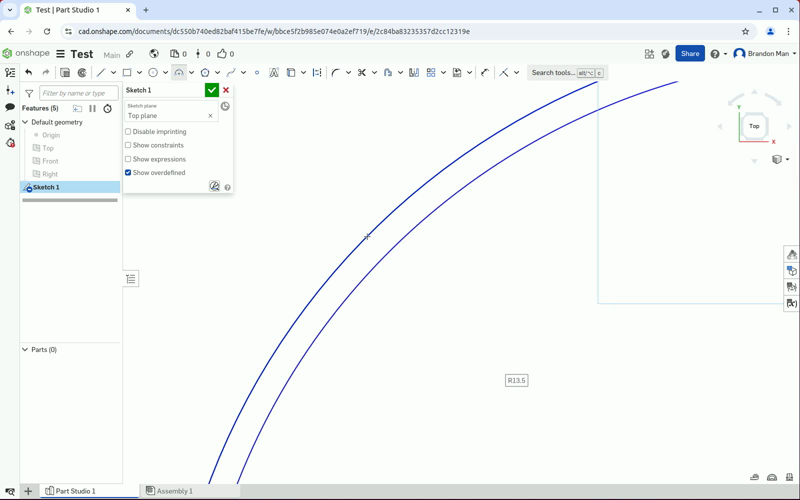
scroll(-6)
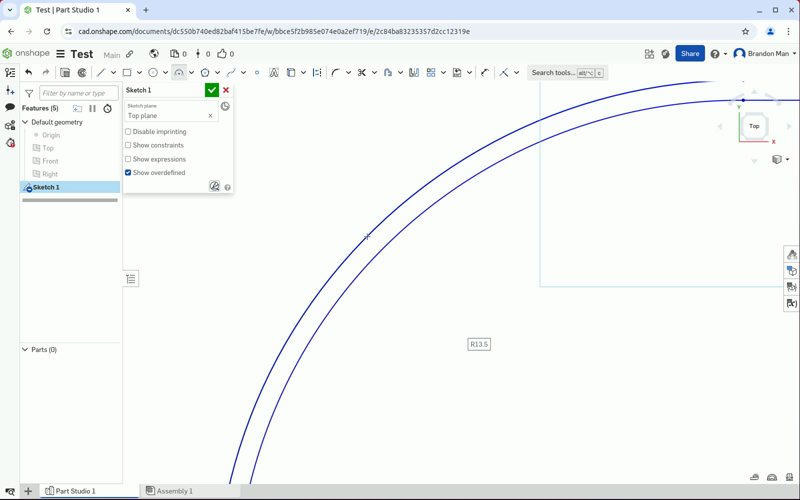
scroll(-6)
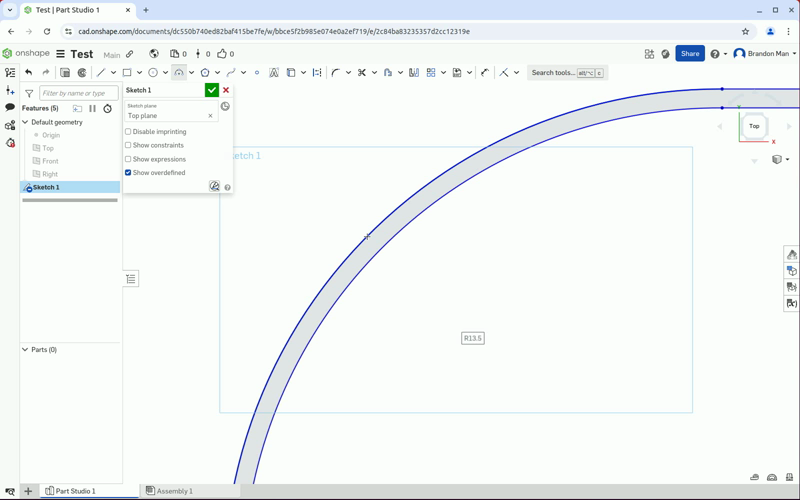
scroll(-6)
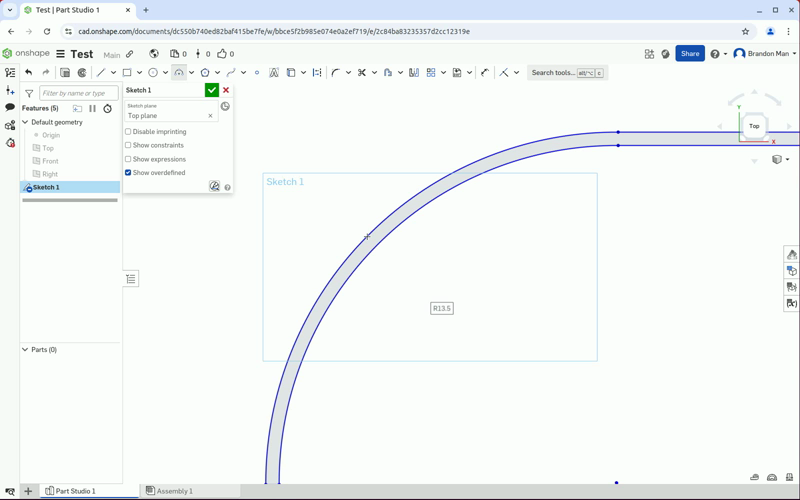
scroll(-6)
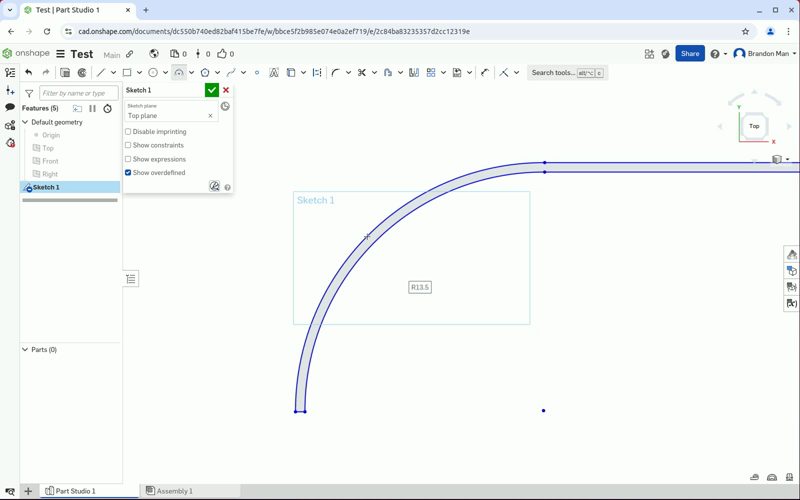
scroll(-6)
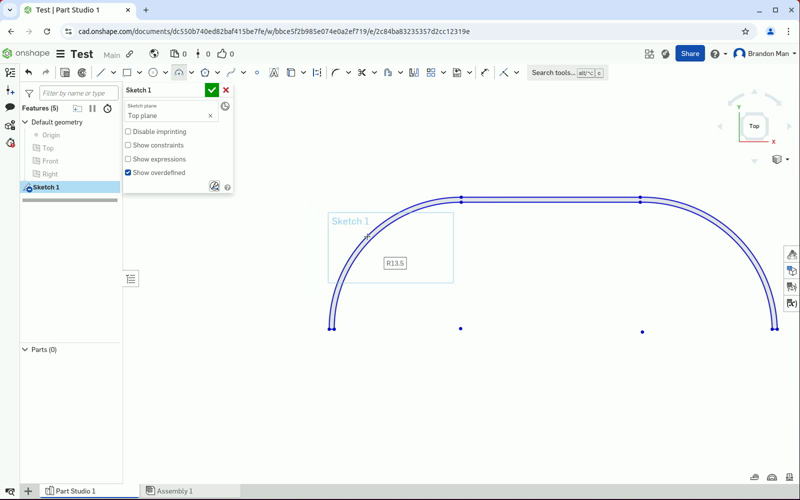
scroll(-6)
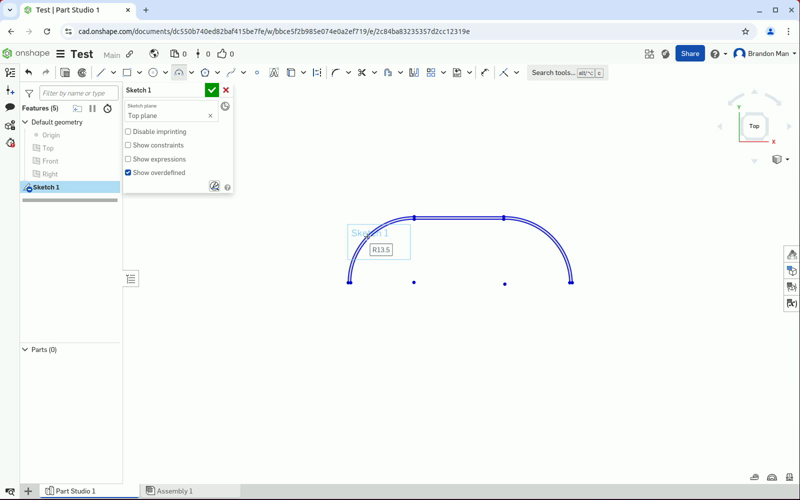
key_up(shift)
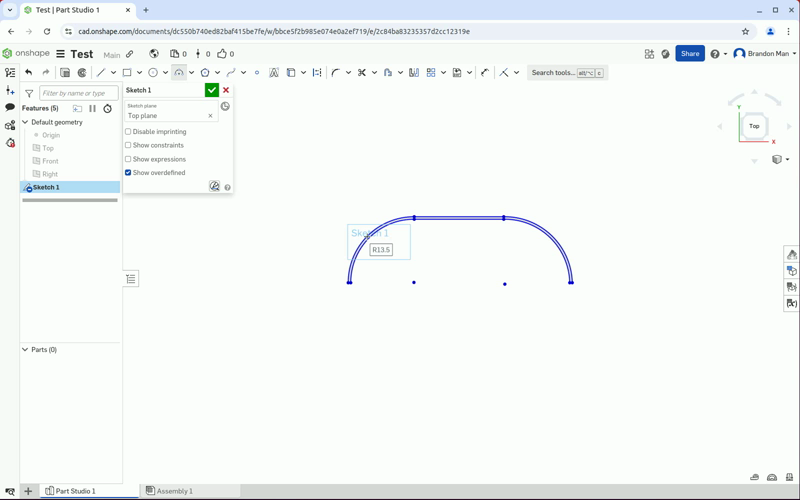
key(esc)
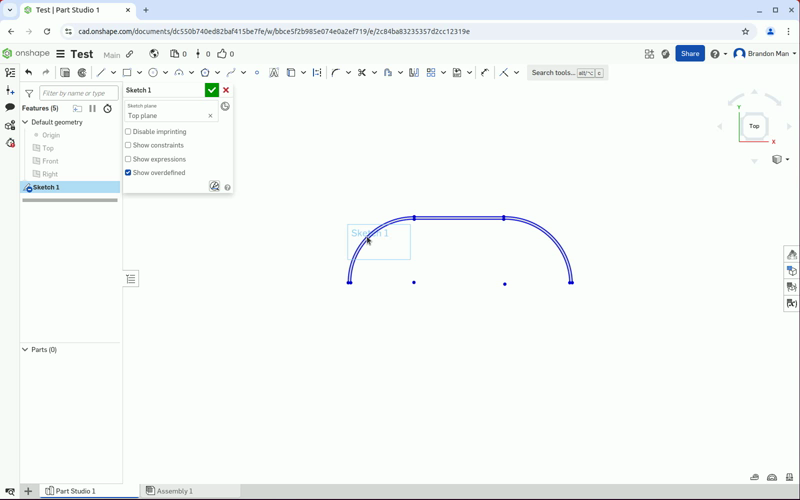
mouse_move(560, 248)
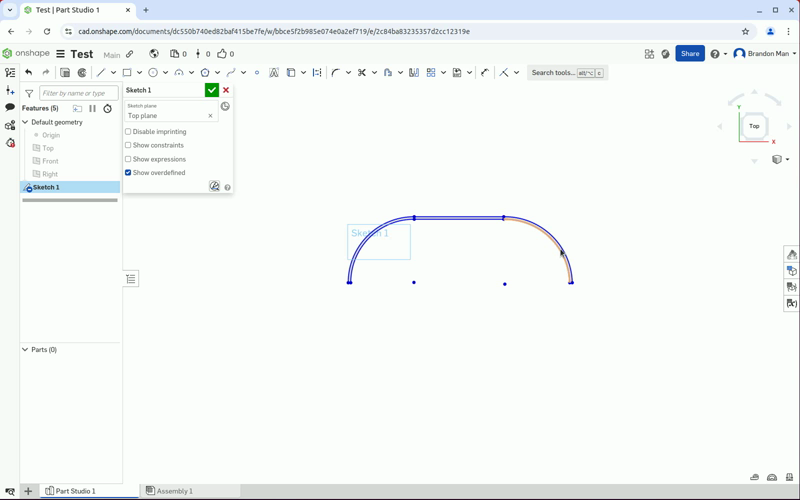
scroll(6)
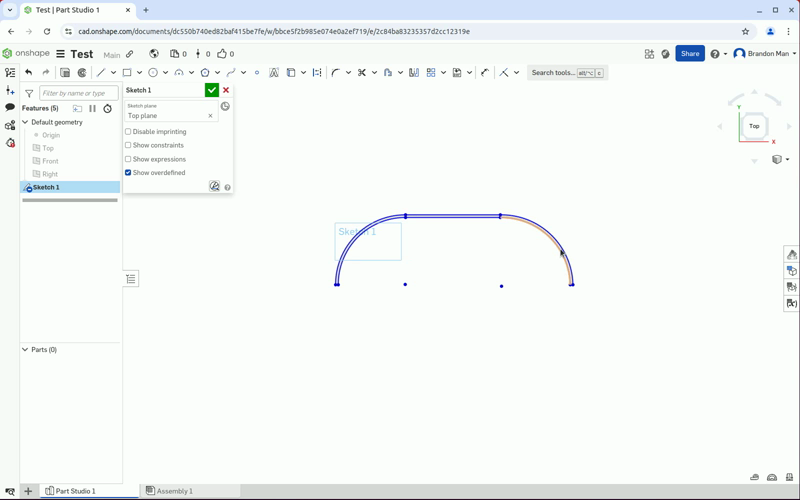
scroll(6)
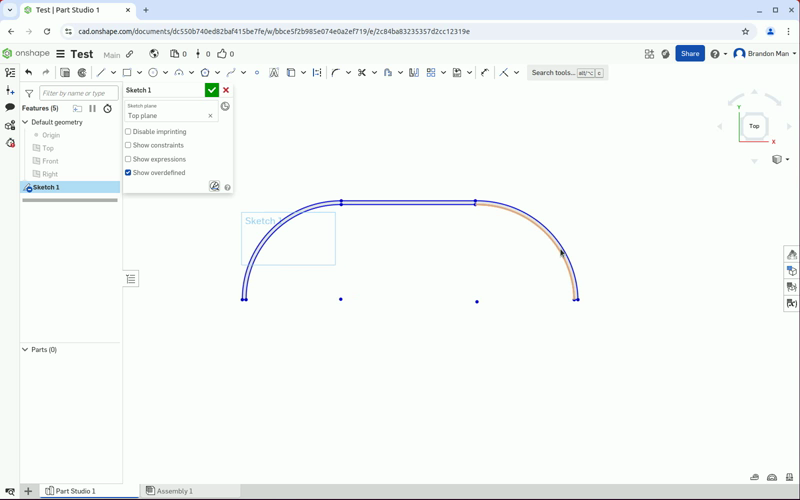
scroll(6)
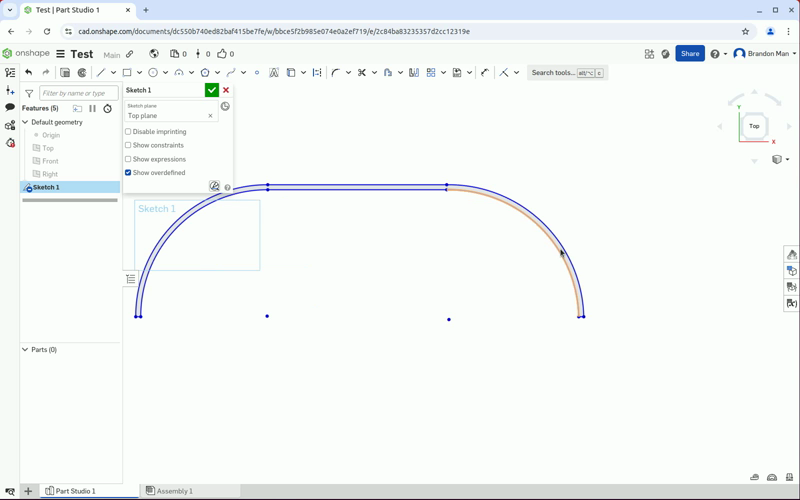
scroll(6)
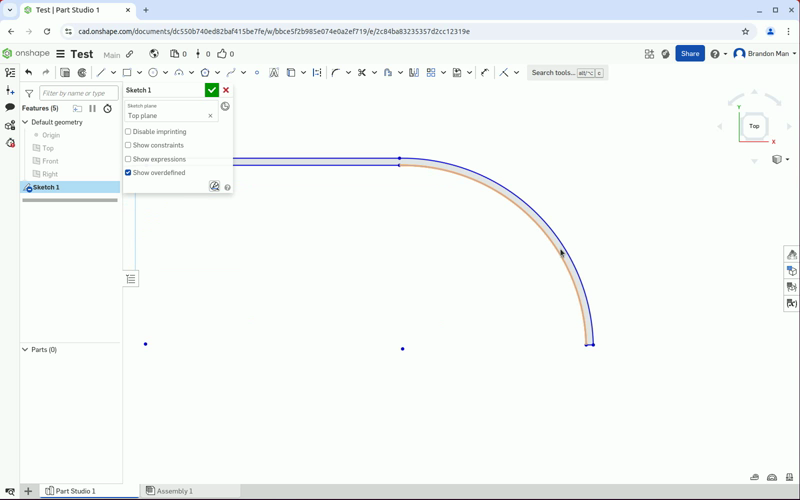
scroll(6)
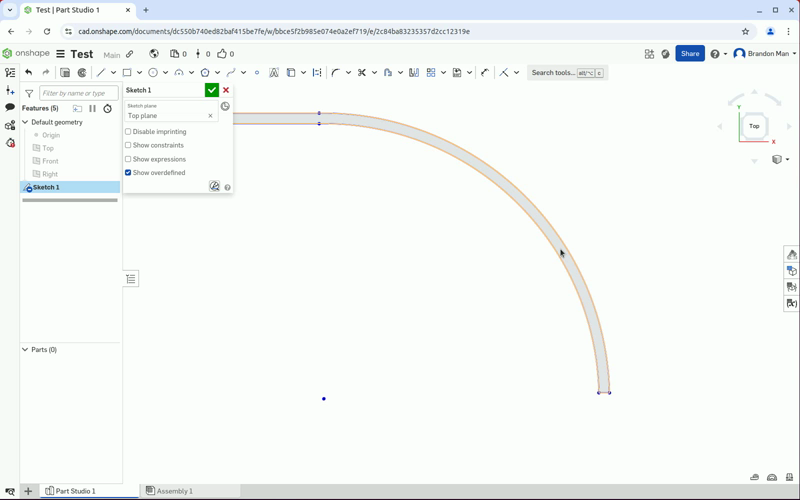
scroll(6)
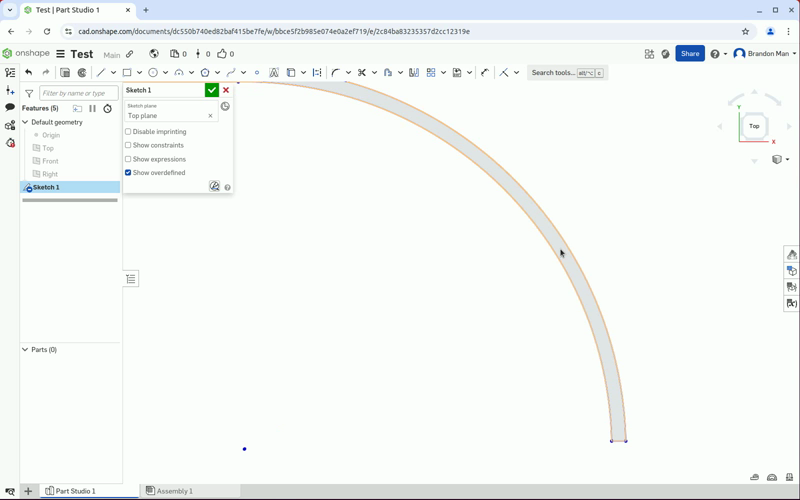
scroll(6)
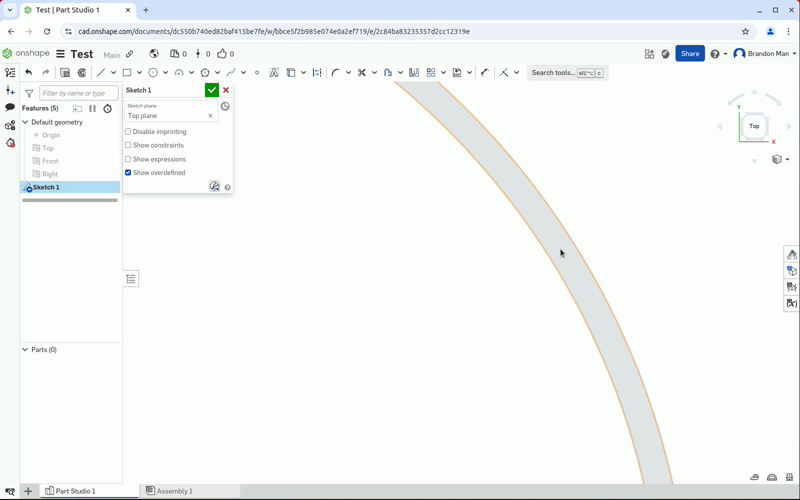
click(560, 248)
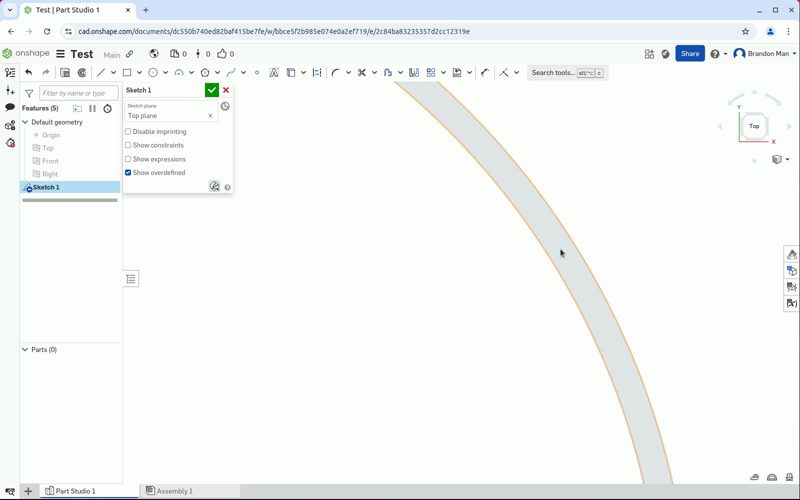
scroll(-6)
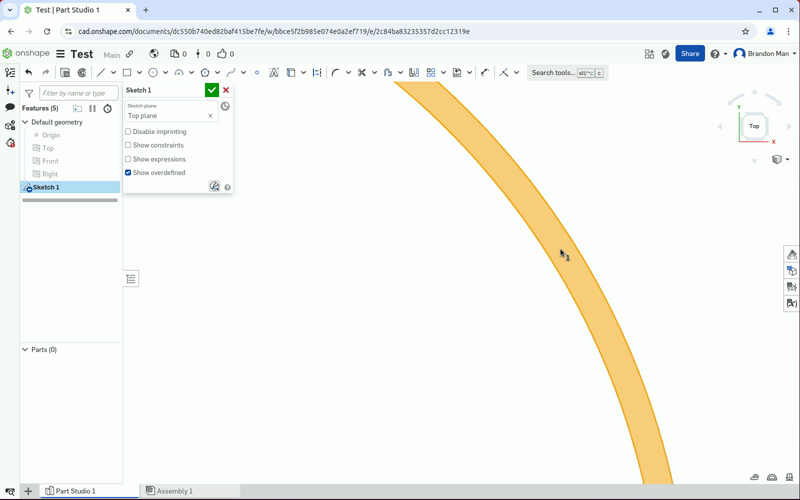
scroll(-6)
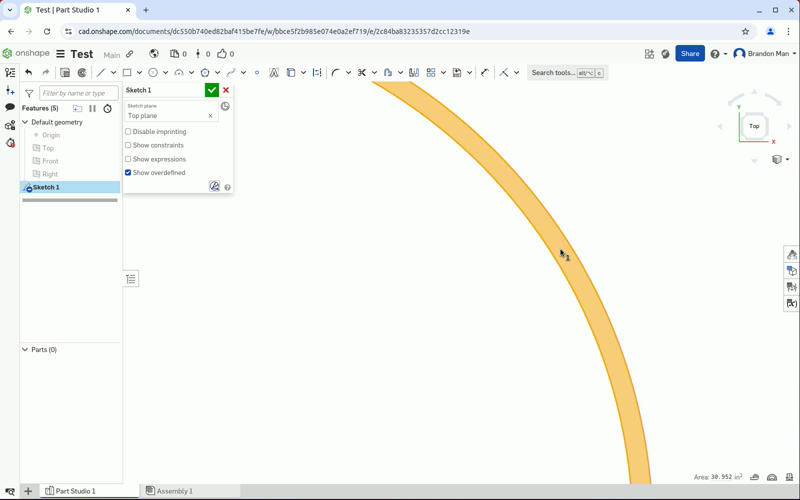
scroll(-6)
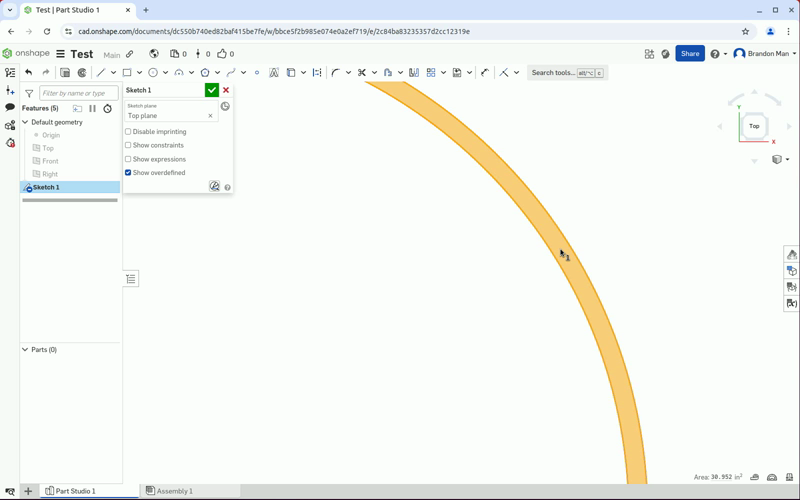
scroll(-6)
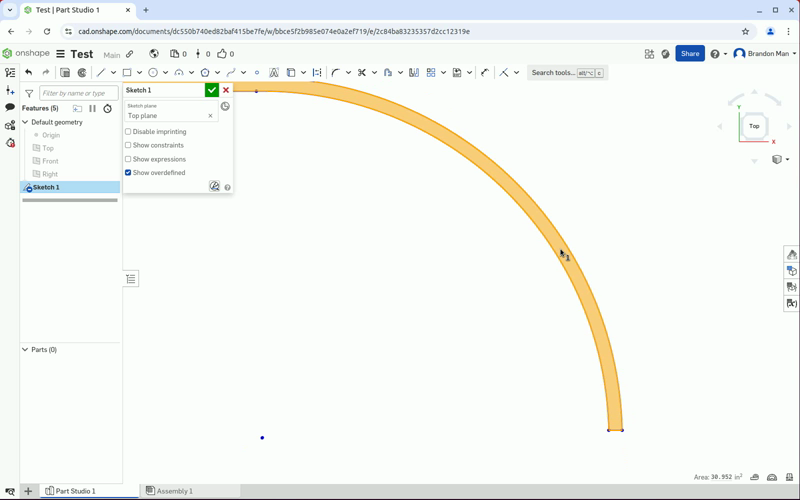
scroll(-6)
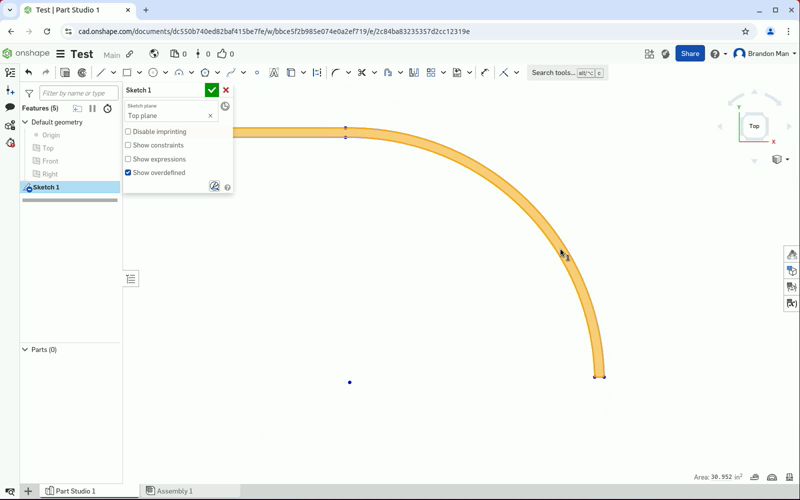
scroll(-6)
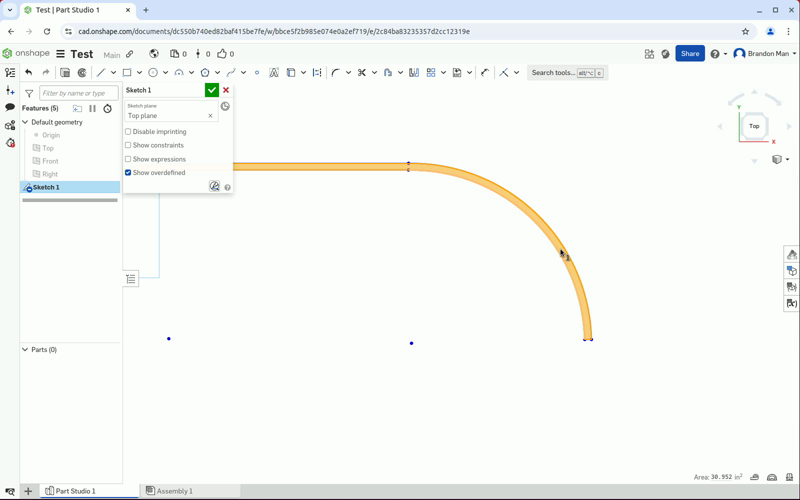
scroll(-6)
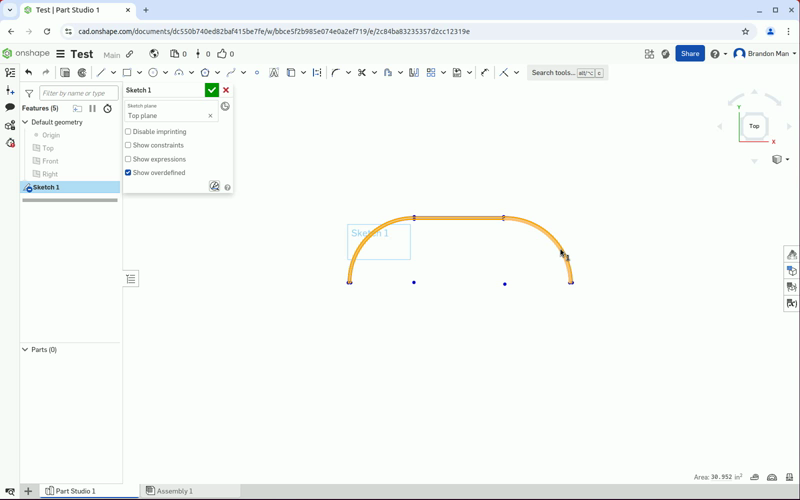
mouse_move(73, 352)
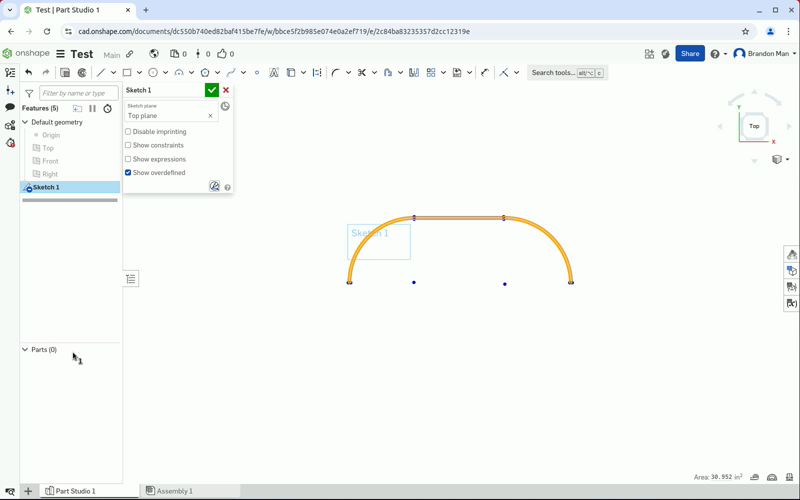
key(shift+y)
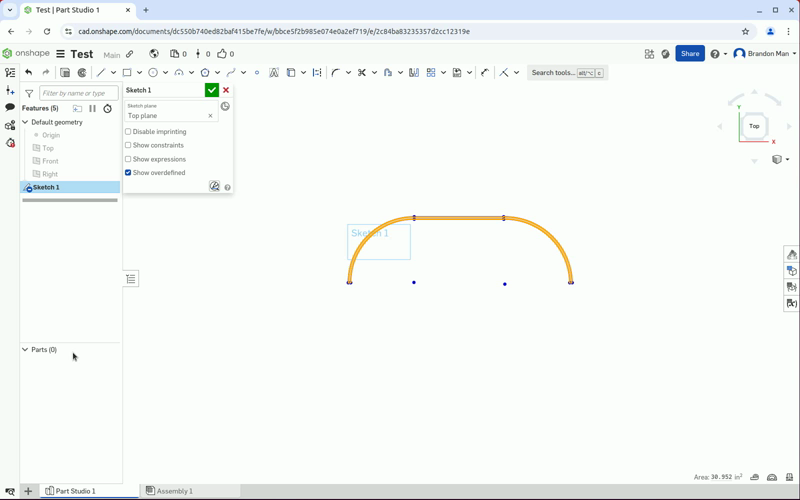
key(shift+e)
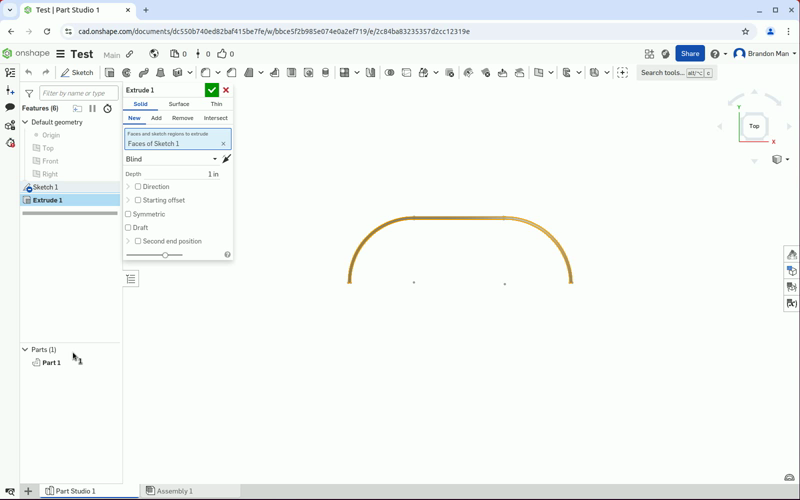
mouse_move(143, 106)
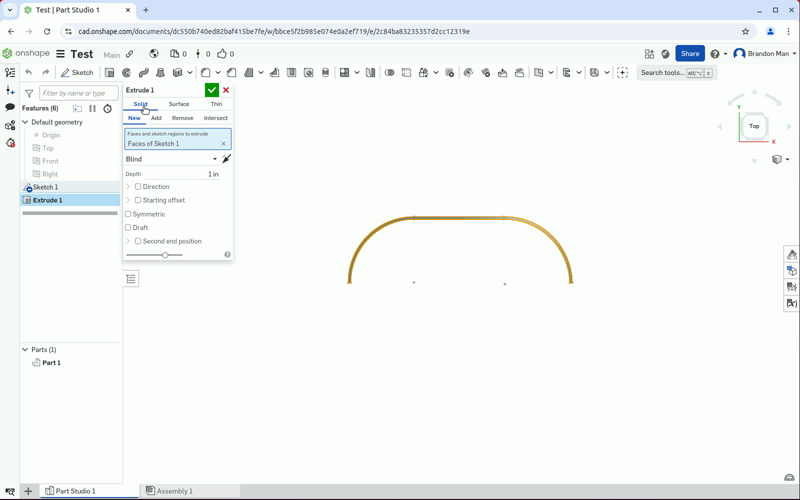
click(143, 106)
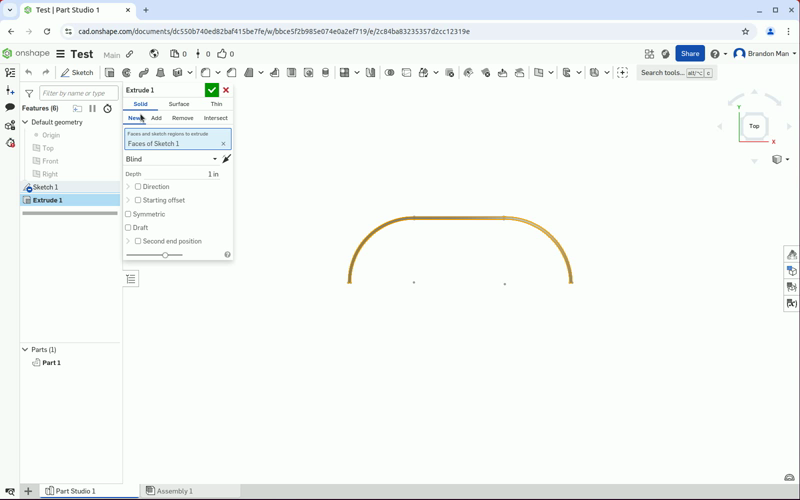
mouse_move(137, 120)
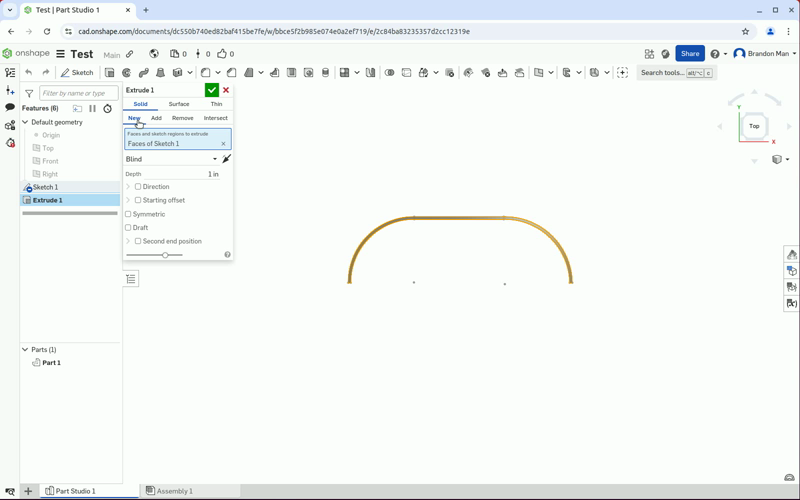
click(137, 120)
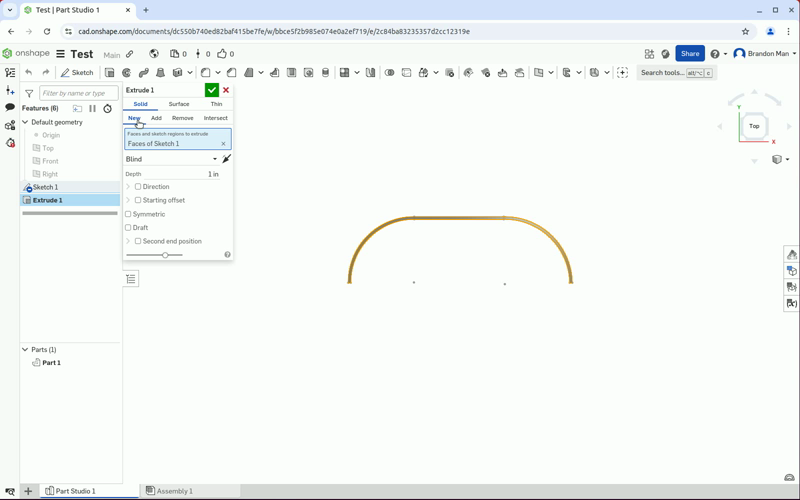
key(tab, 4)
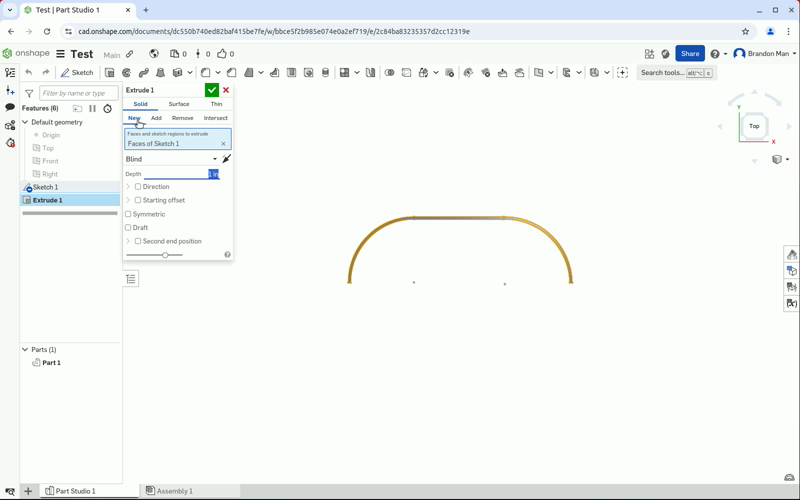
text(9.147)
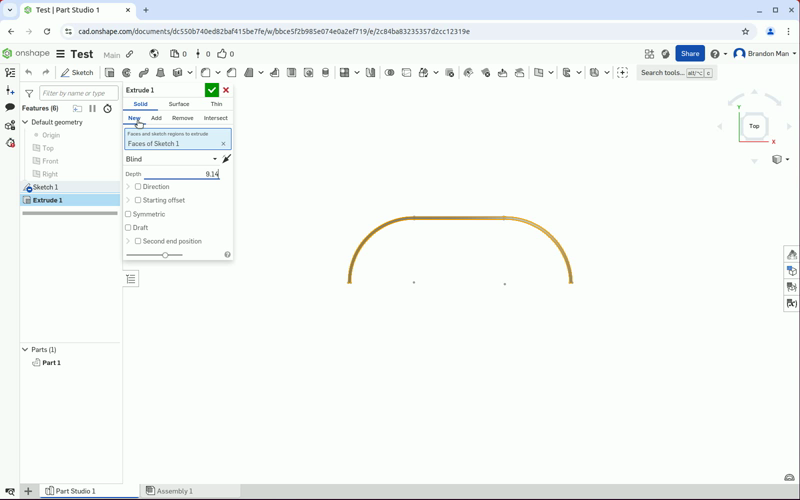
key(enter)
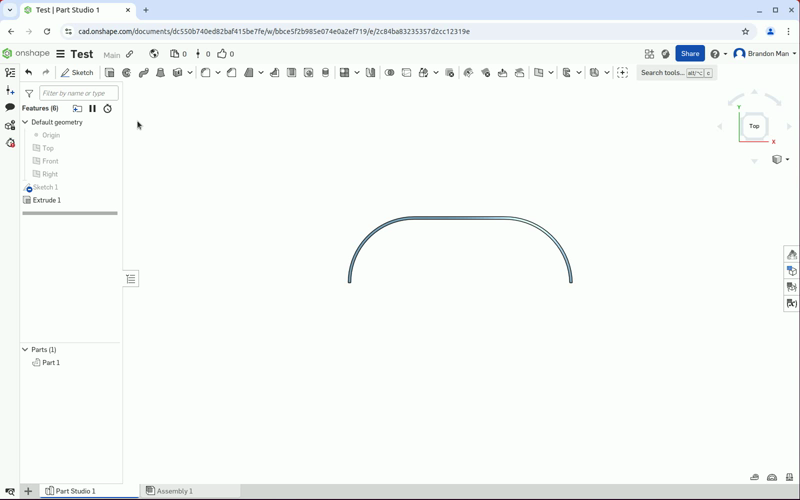
key(shift+h)
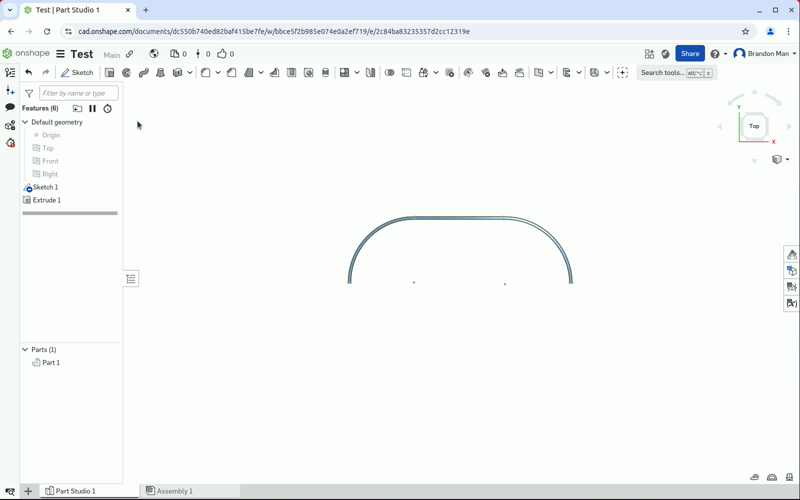
key(shift+h)
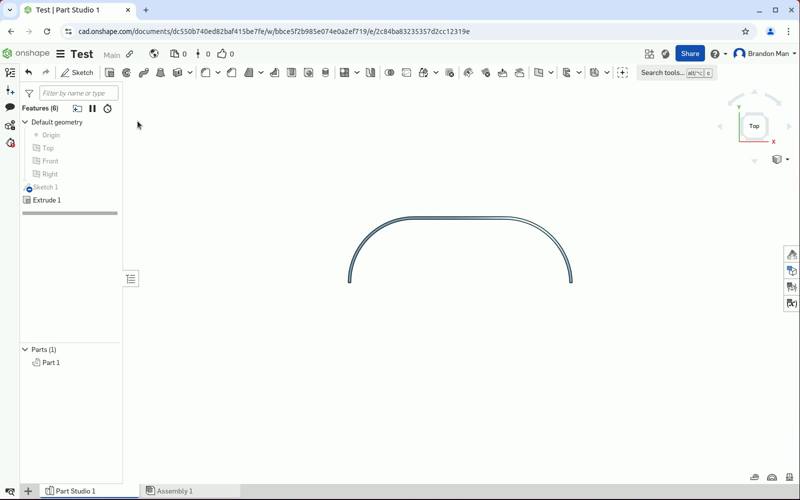
mouse_move(73, 189)
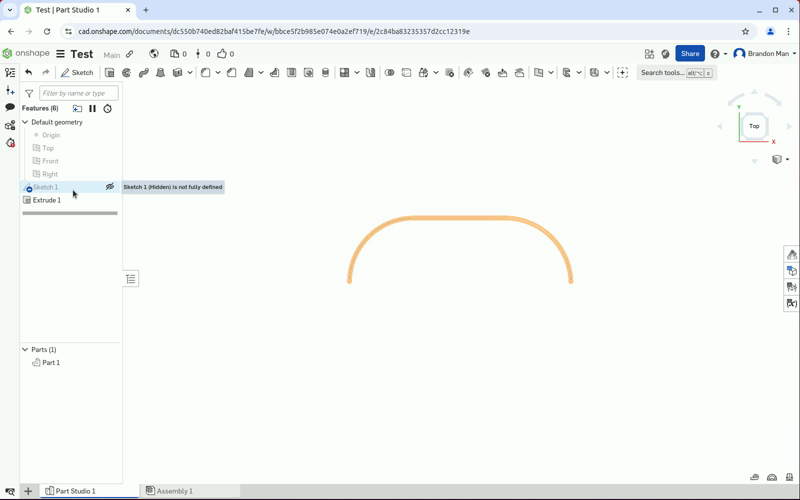
click(73, 189)
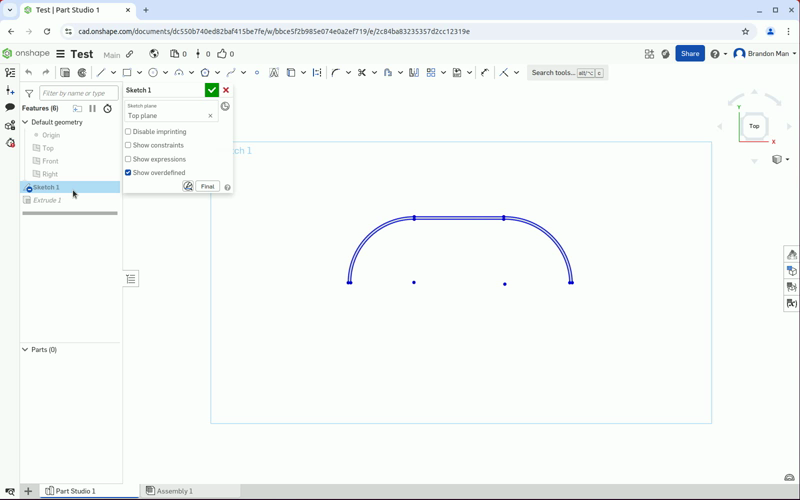
mouse_move(229, 92)
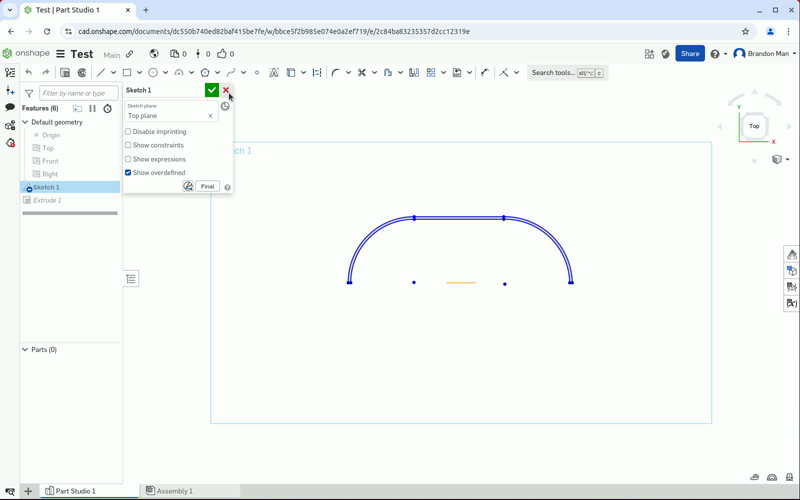
click(229, 92)
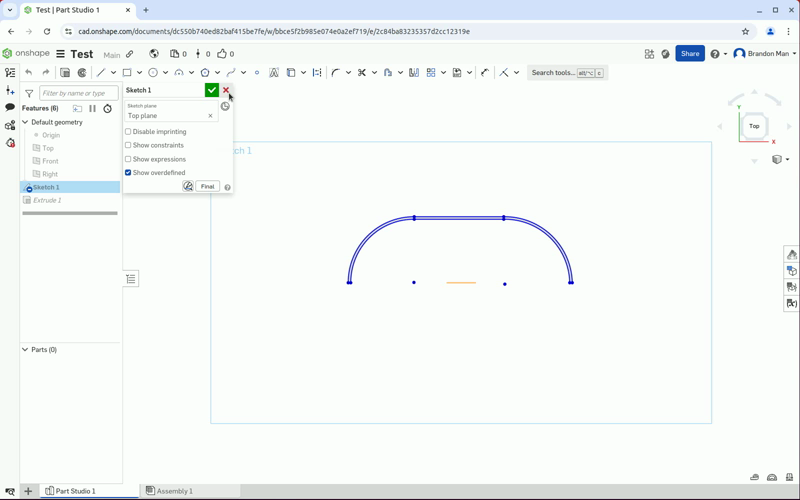
key(shift+s)
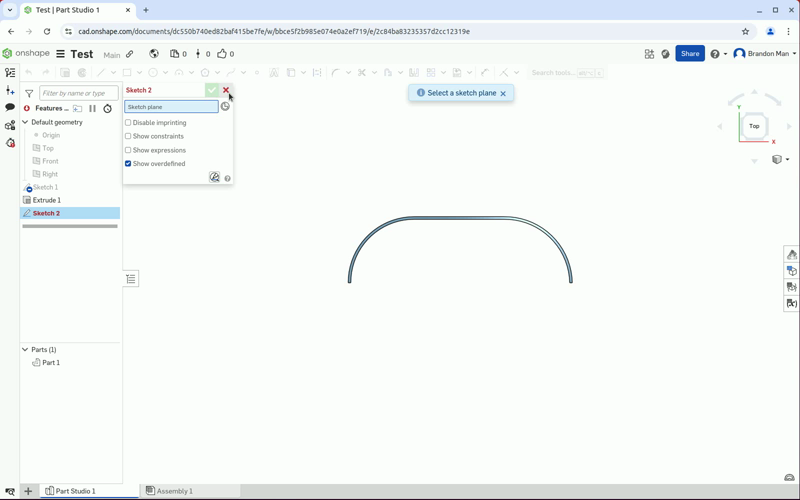
mouse_move(73, 150)
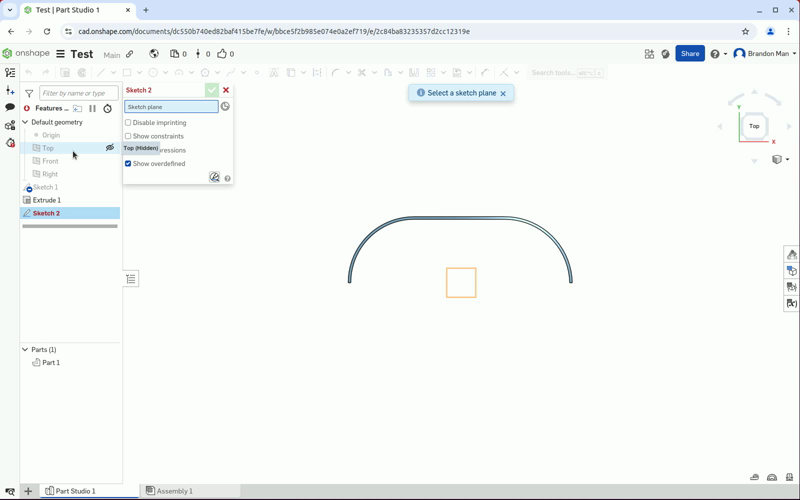
click(73, 150)
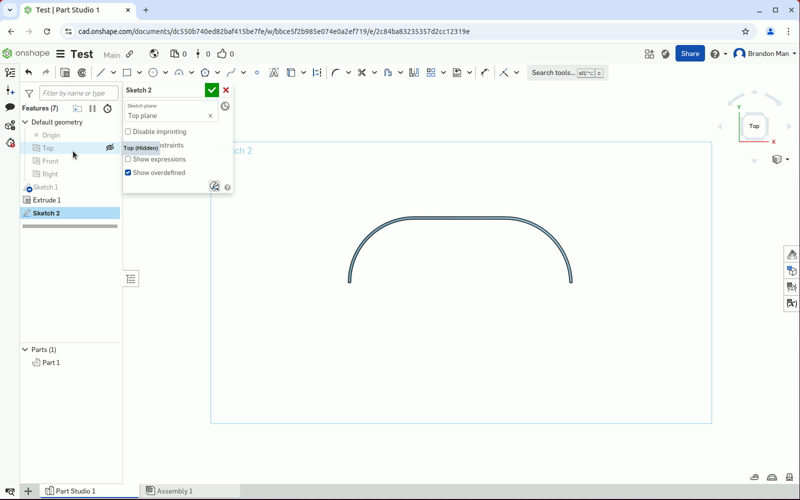
mouse_move(73, 352)
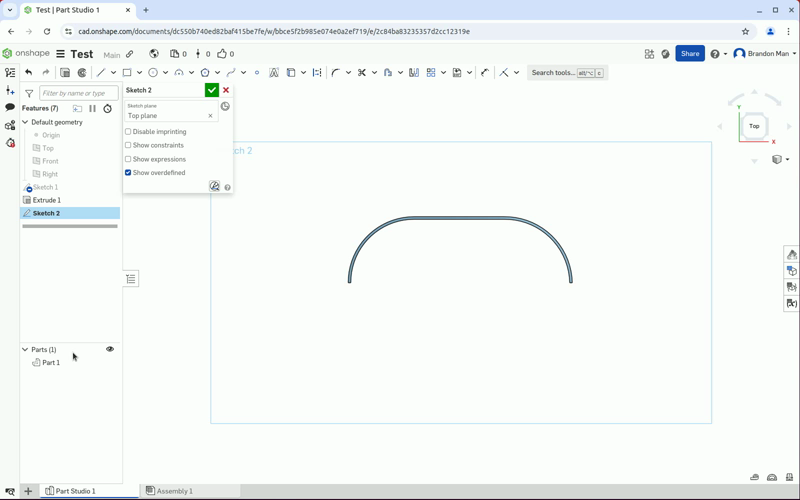
key(y)
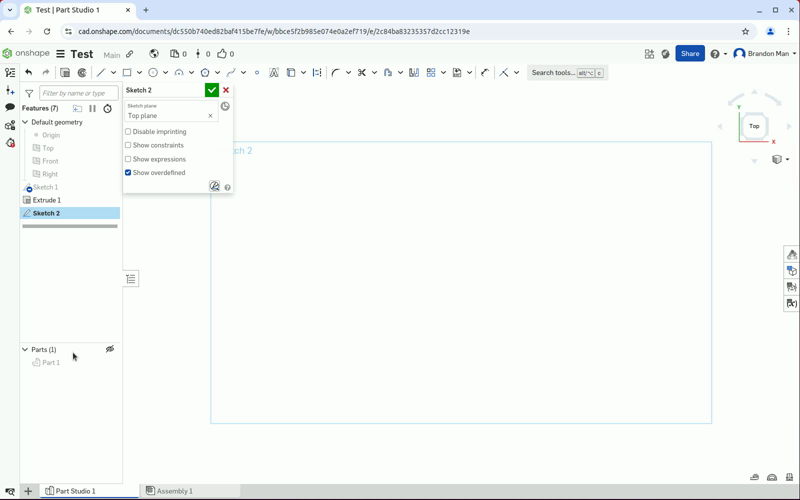
key(l)
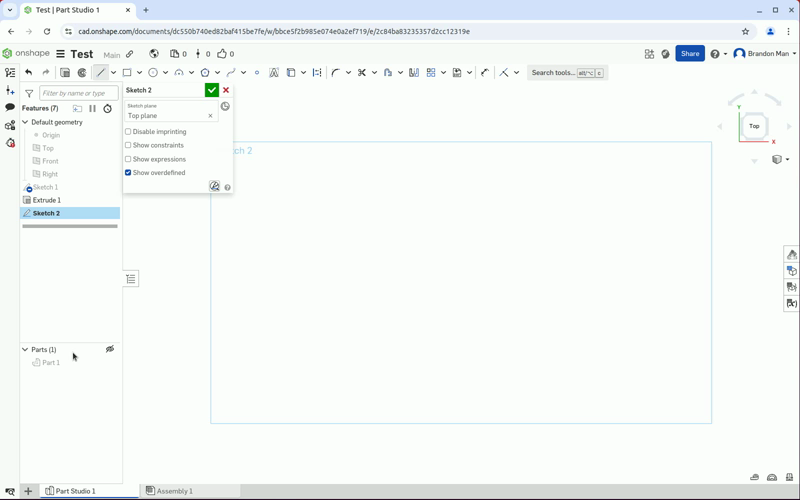
key_down(shift)
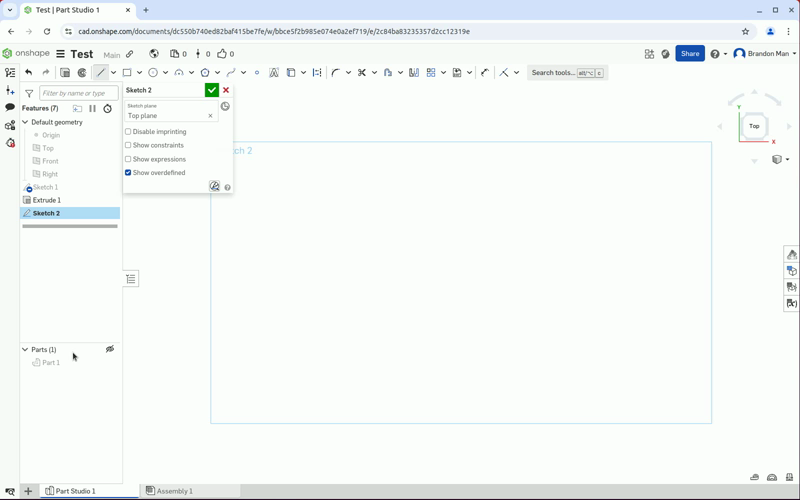
mouse_move(351, 282)
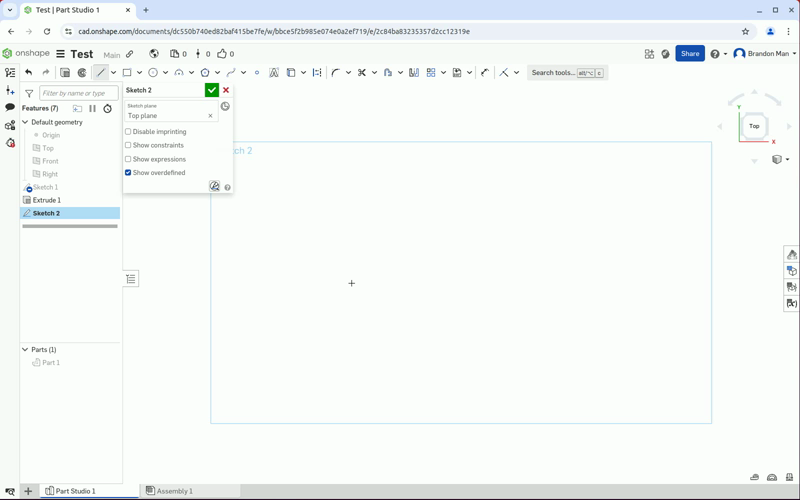
click(351, 282)
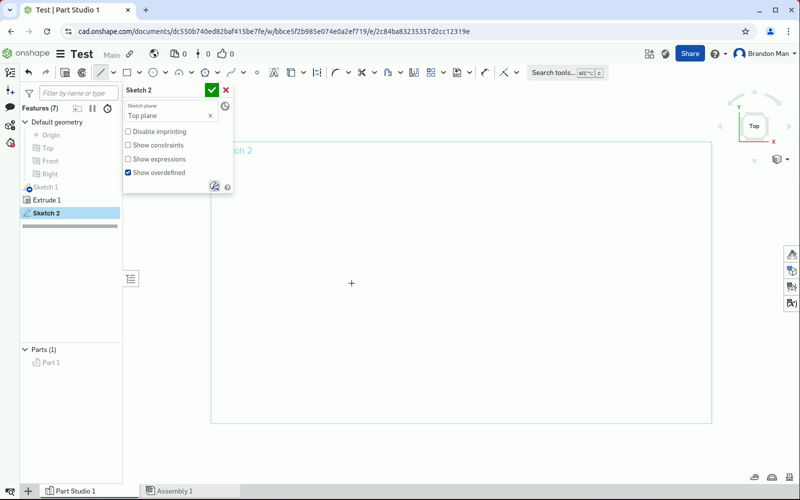
key_up(shift)
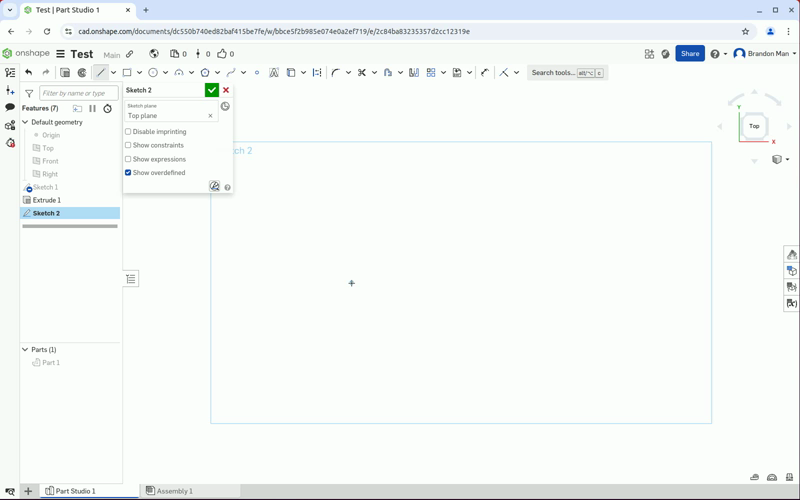
key_down(shift)
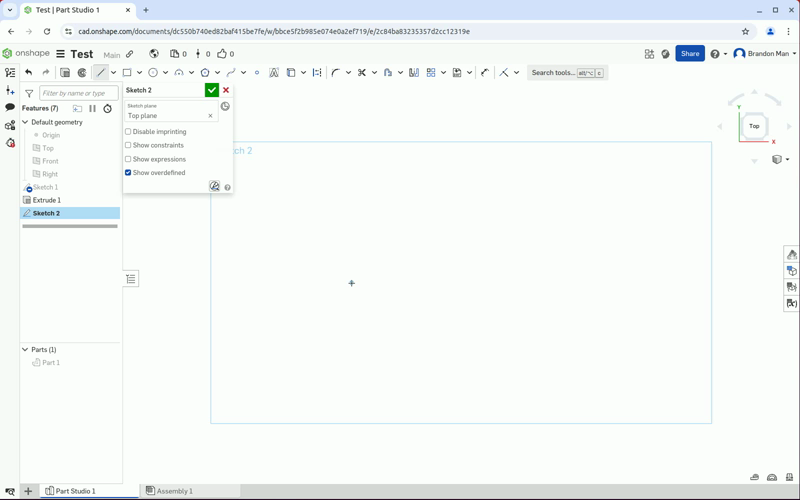
mouse_move(381, 282)
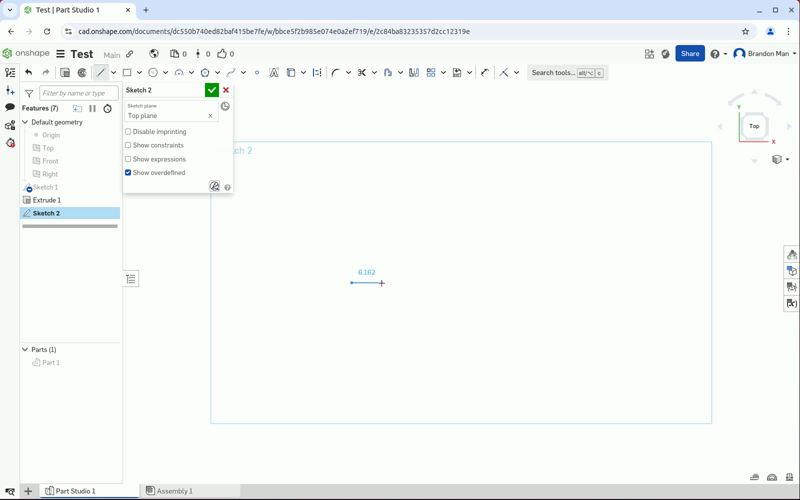
mouse_move(353, 282)
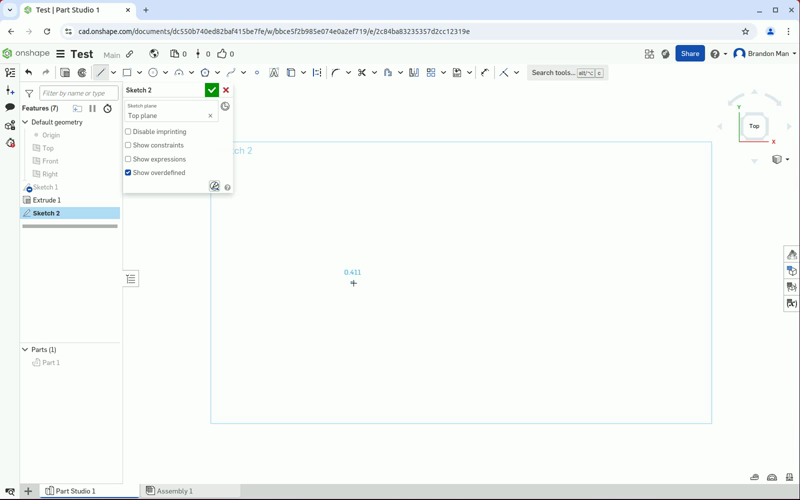
scroll(6)
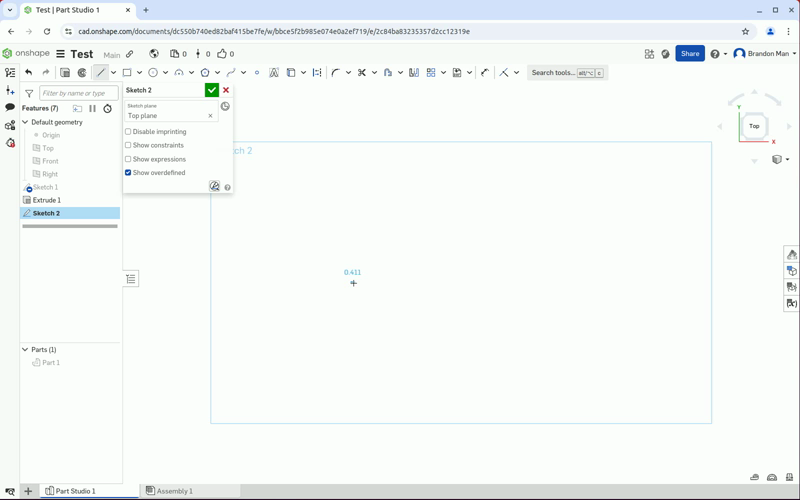
scroll(6)
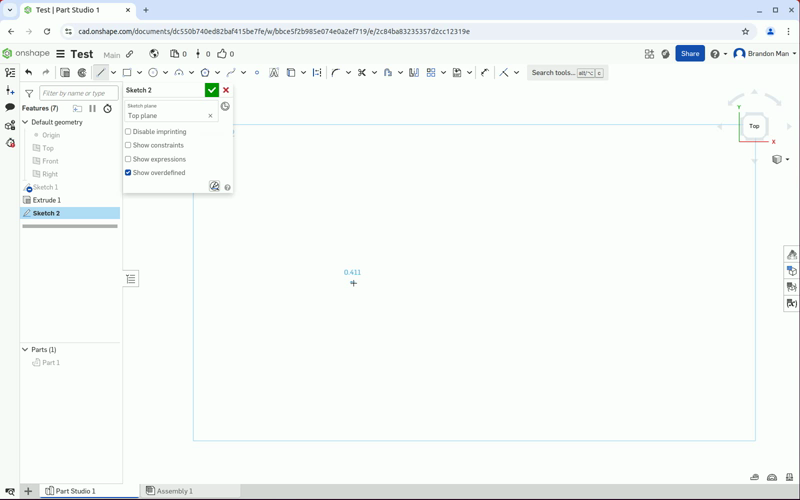
scroll(6)
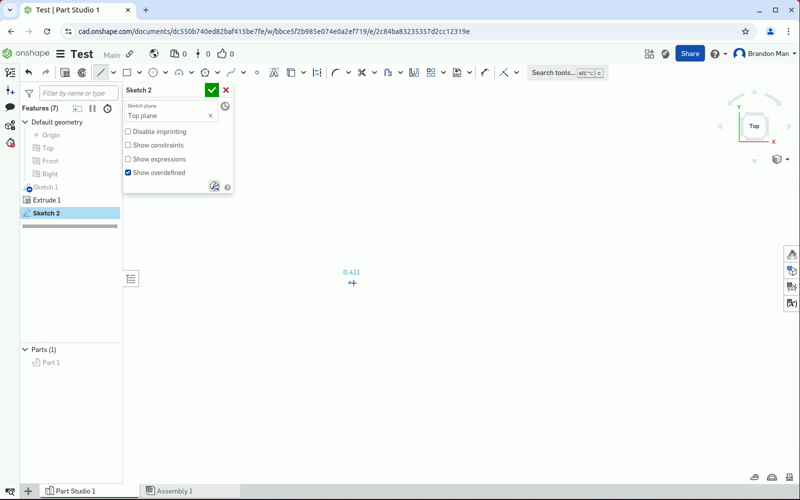
scroll(6)
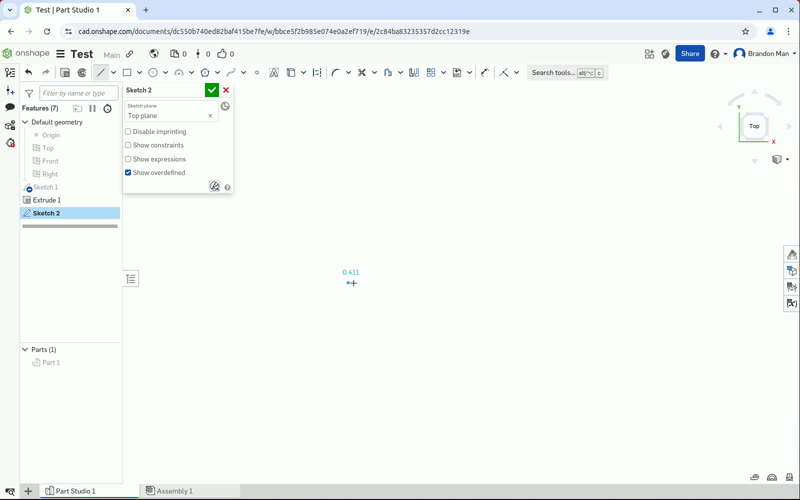
scroll(6)
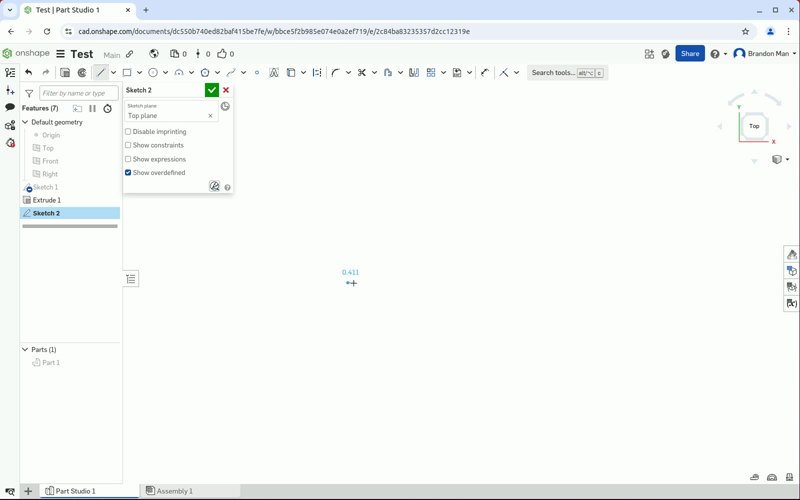
scroll(6)
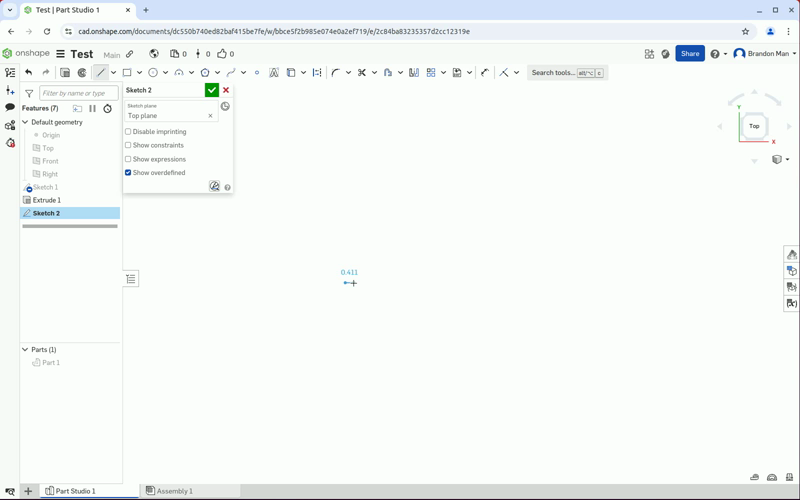
scroll(6)
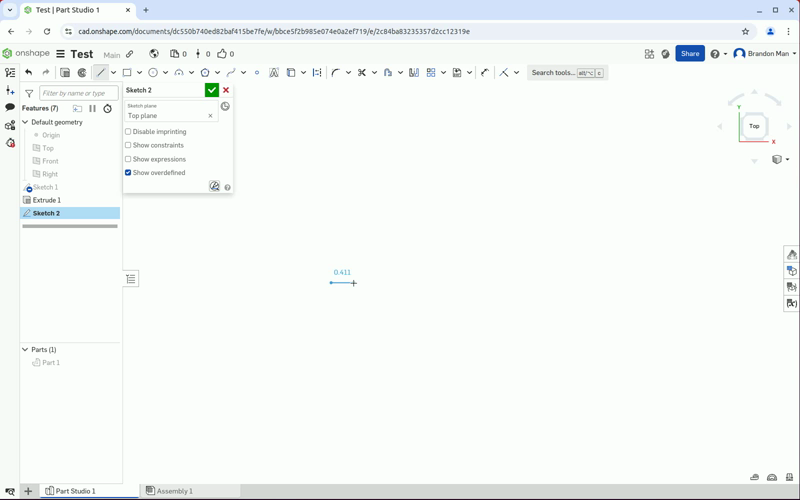
click(353, 282)
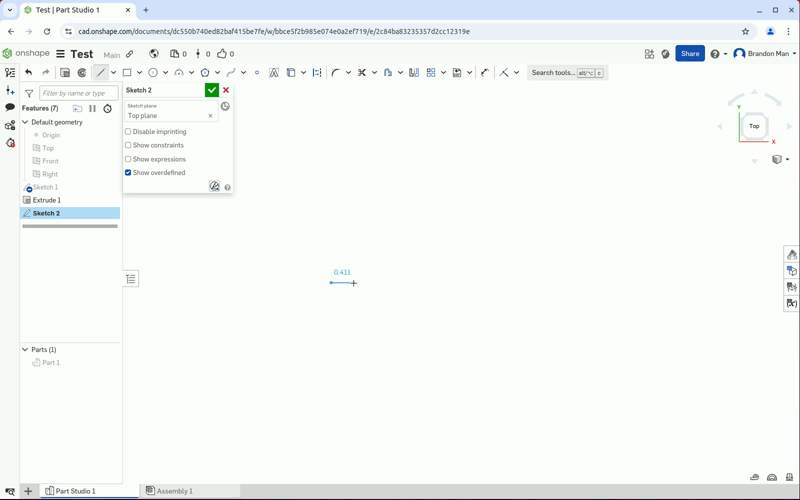
scroll(-6)
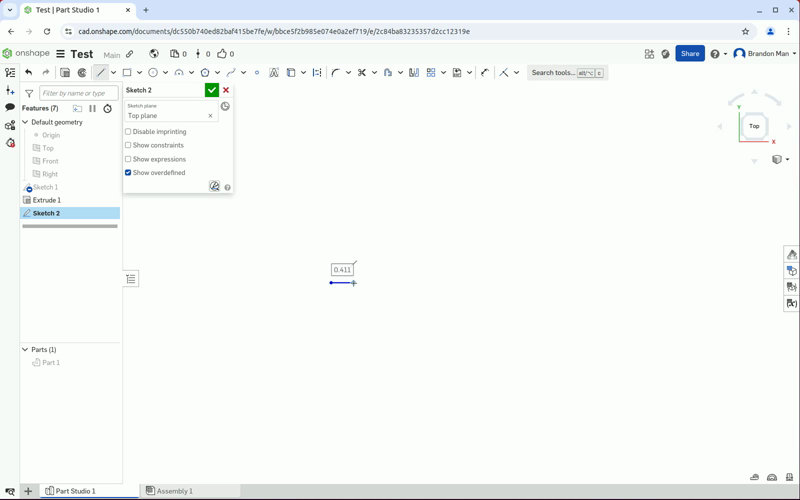
scroll(-6)
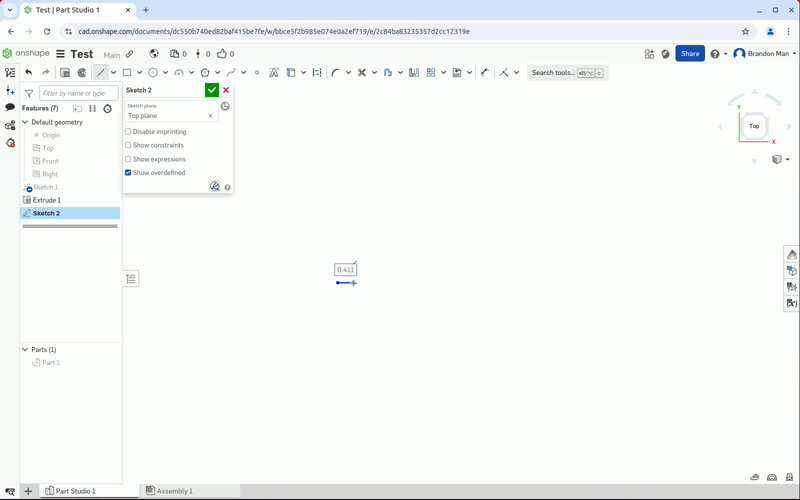
scroll(-6)
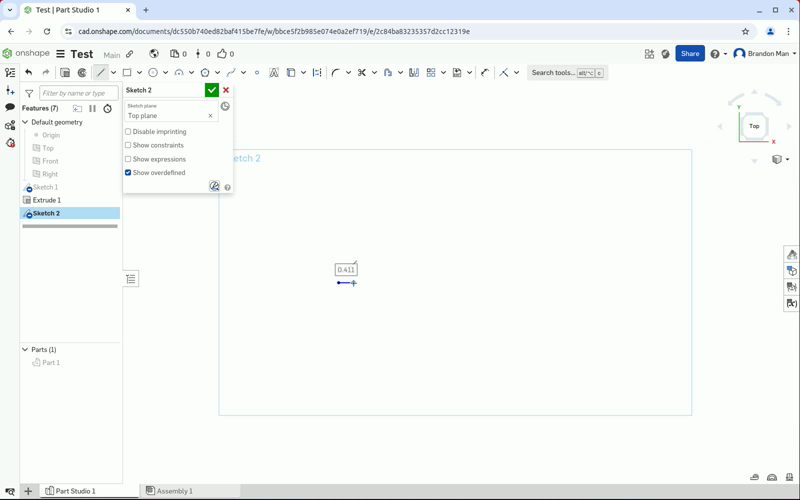
scroll(-6)
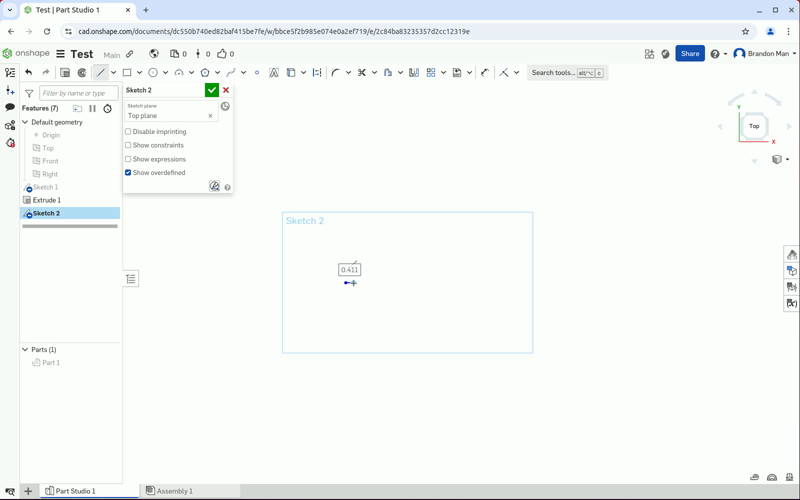
scroll(-6)
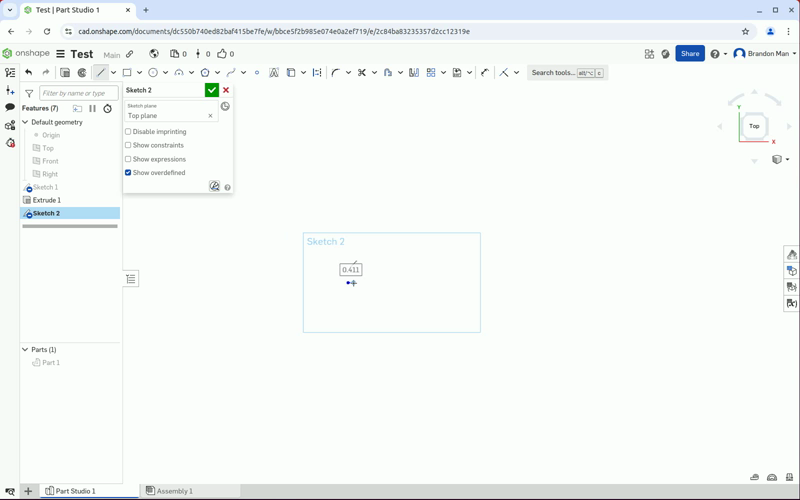
scroll(-6)
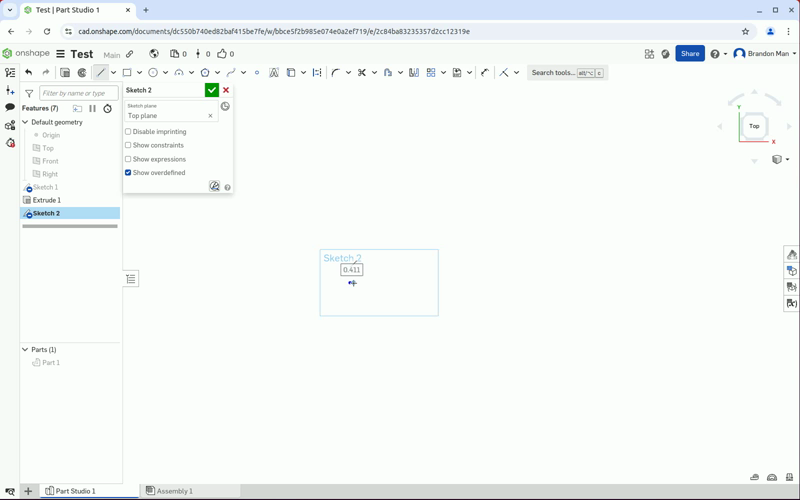
scroll(-6)
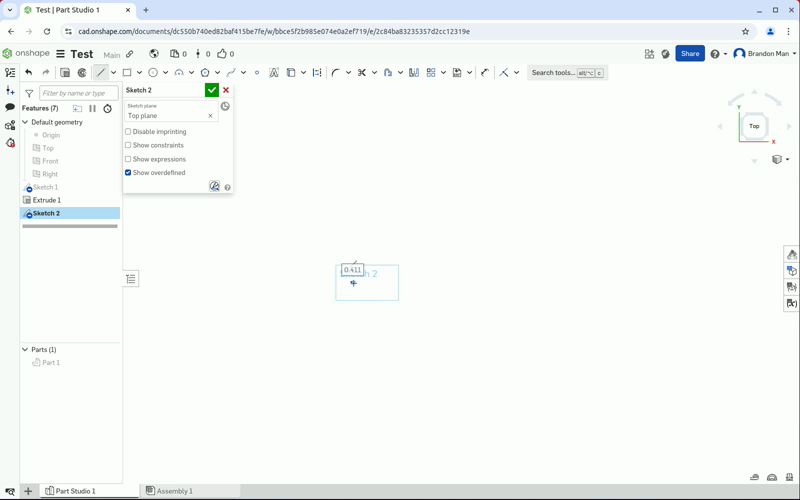
key_up(shift)
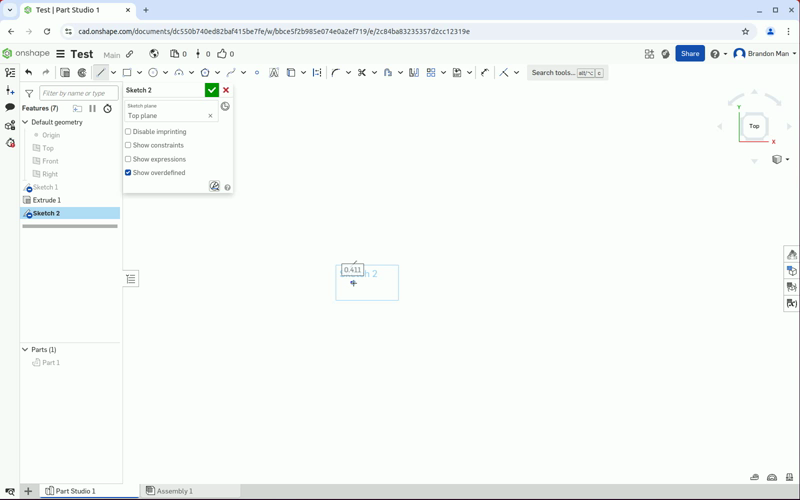
key(esc)
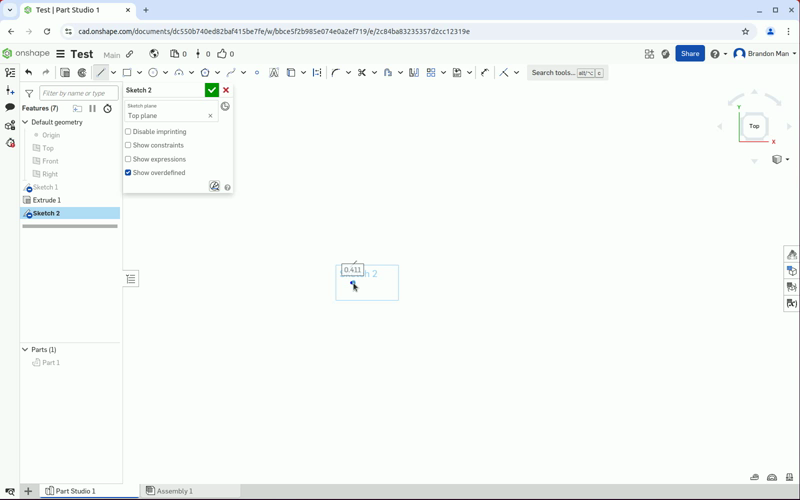
key(a)
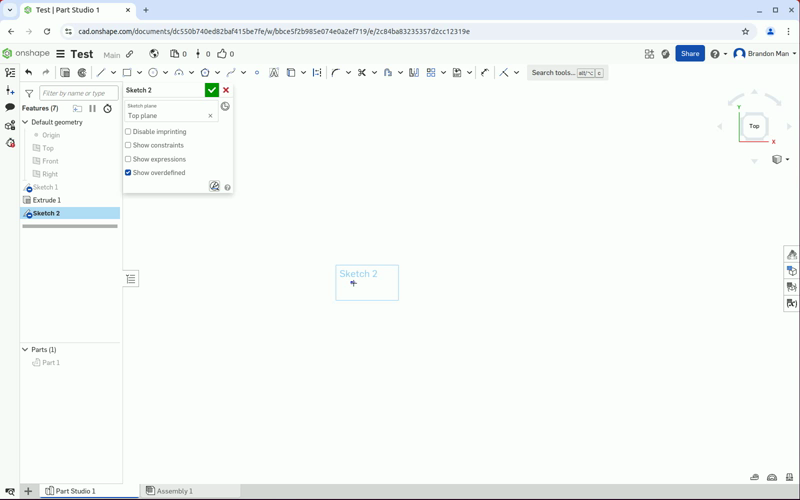
mouse_move(353, 282)
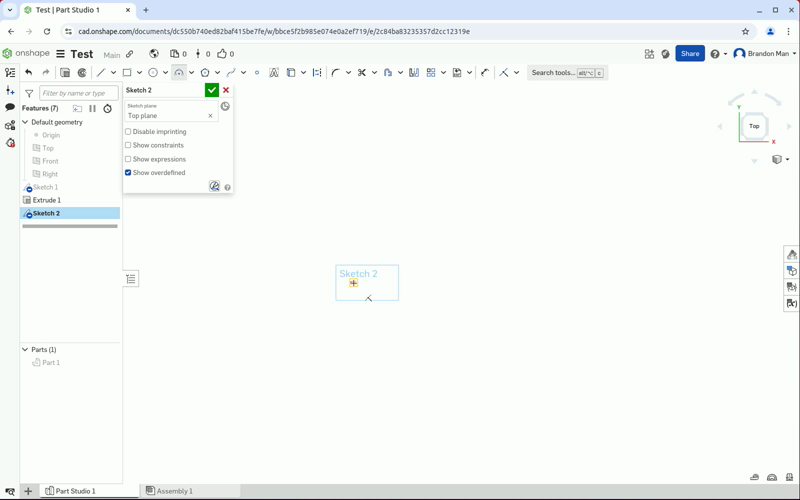
scroll(6)
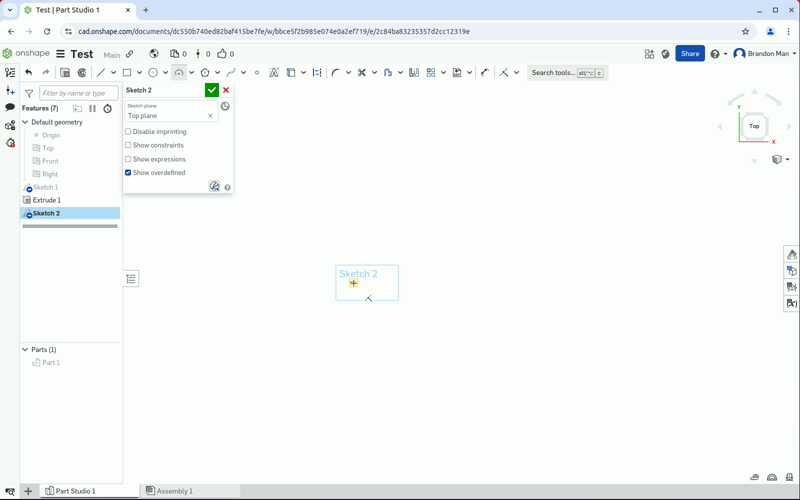
scroll(6)
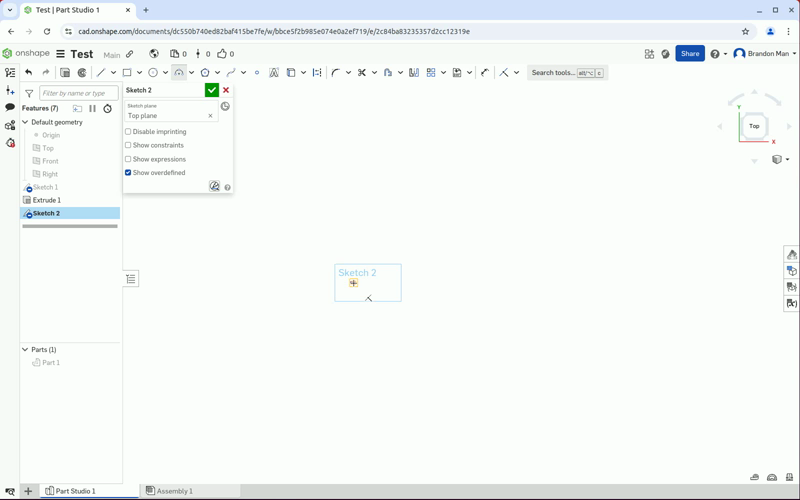
scroll(6)
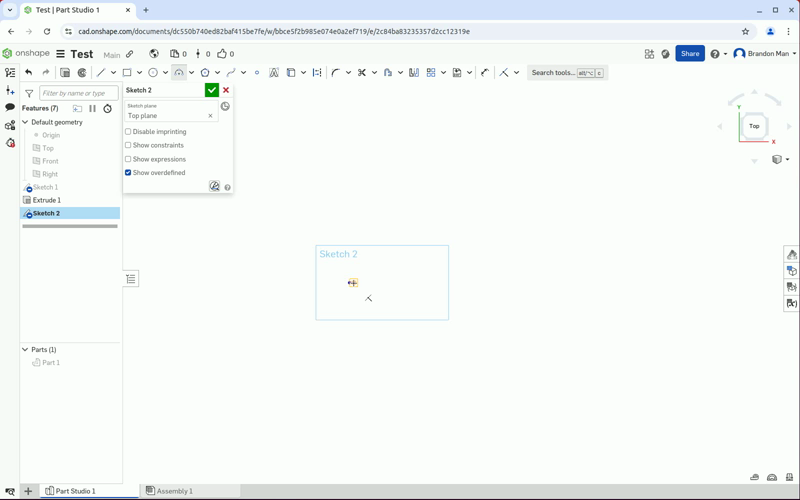
scroll(6)
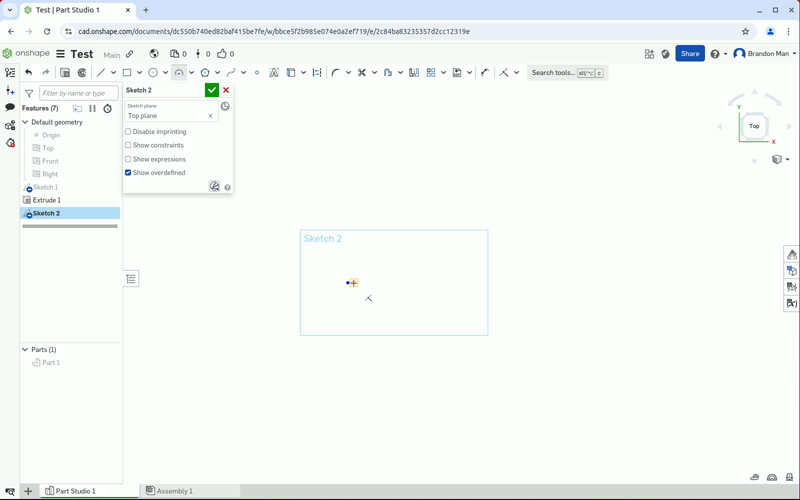
scroll(6)
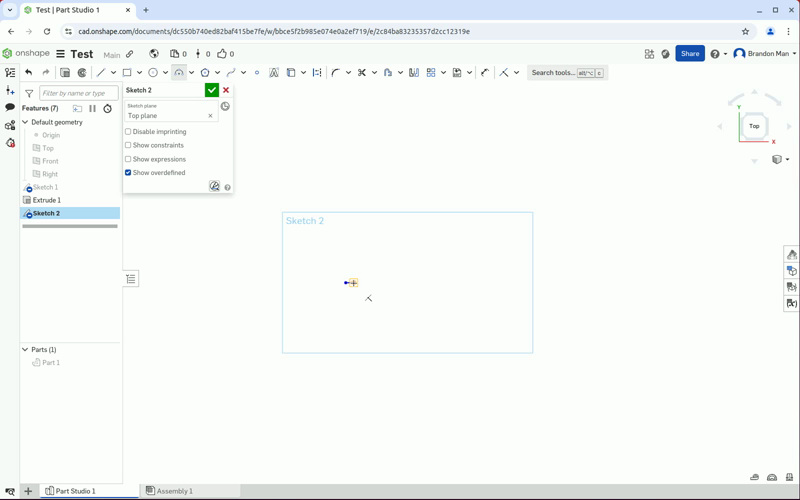
scroll(6)
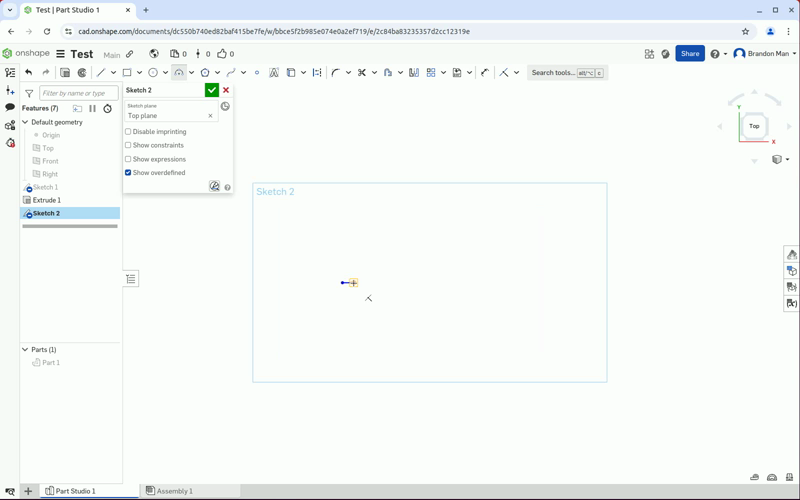
scroll(6)
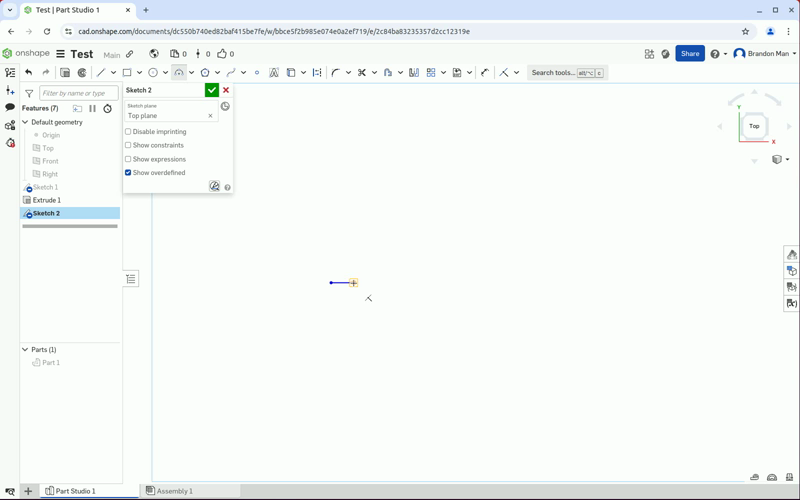
click(353, 282)
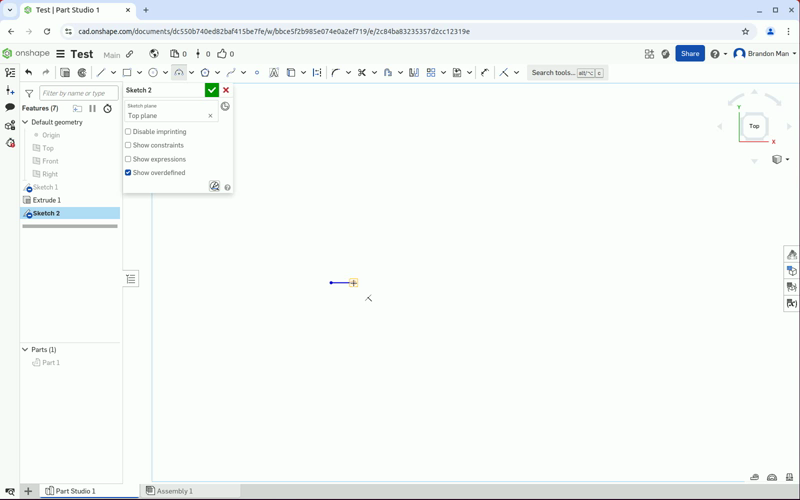
scroll(-6)
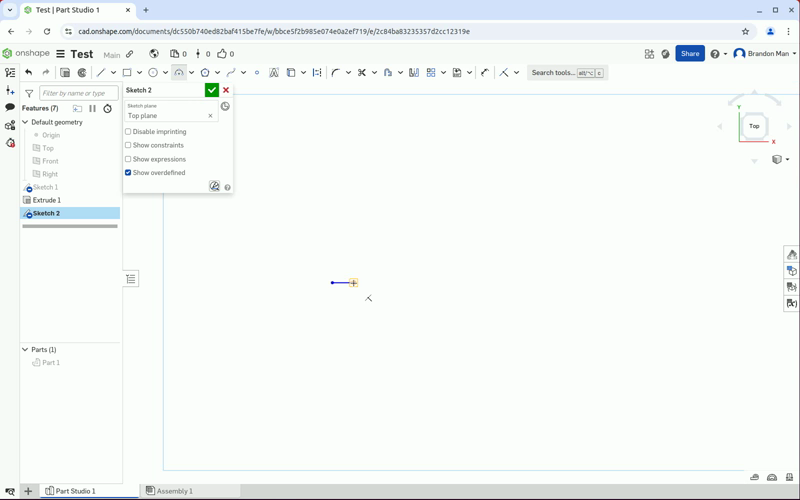
scroll(-6)
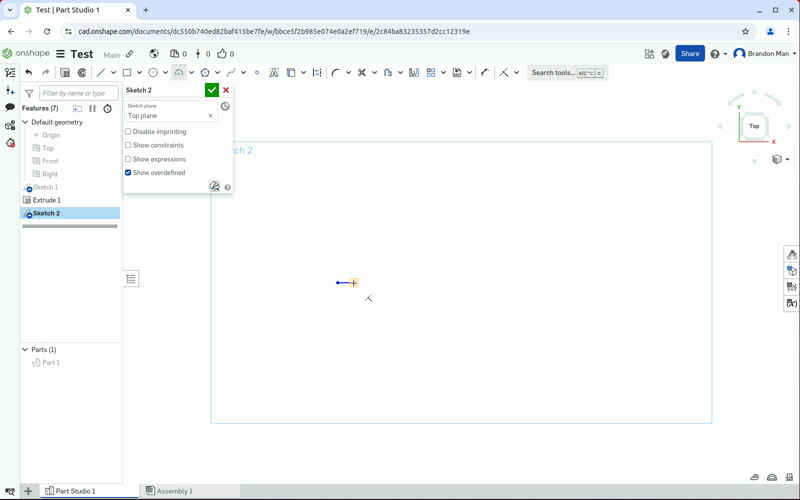
scroll(-6)
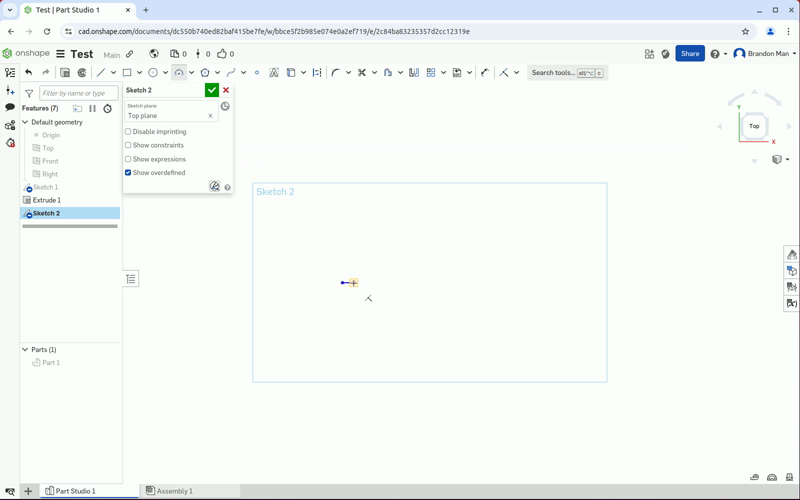
scroll(-6)
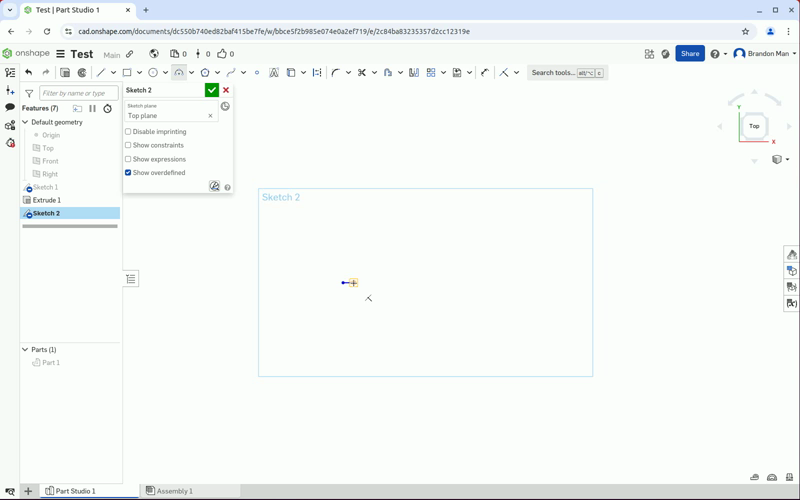
scroll(-6)
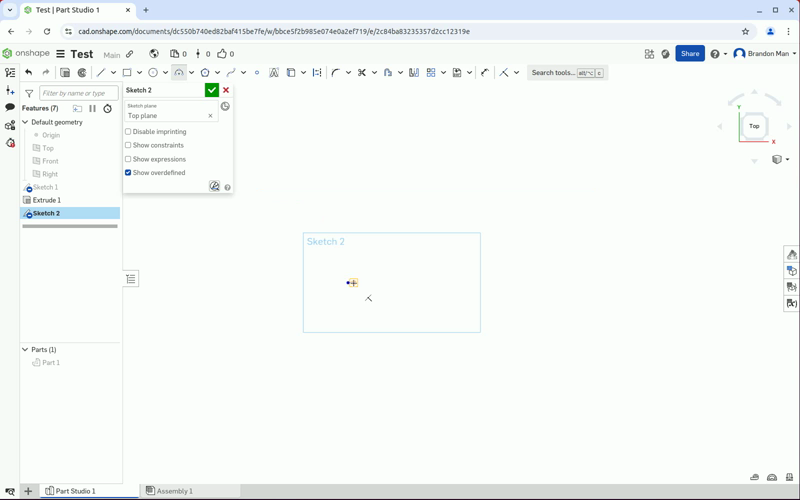
scroll(-6)
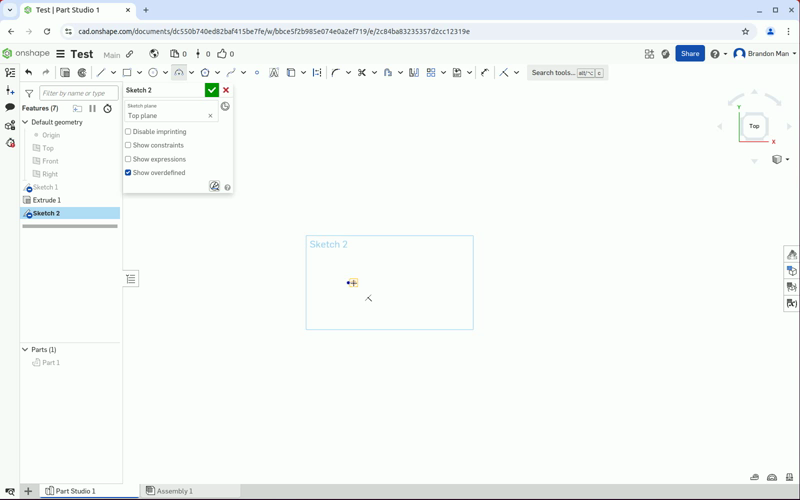
scroll(-6)
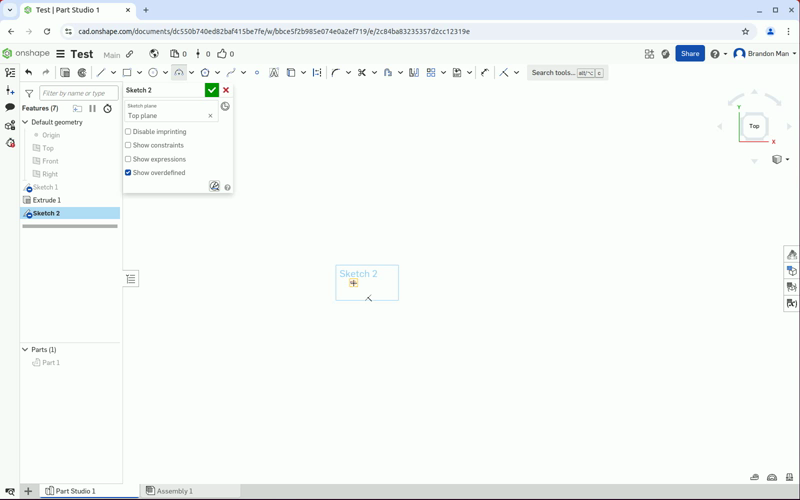
key_down(shift)
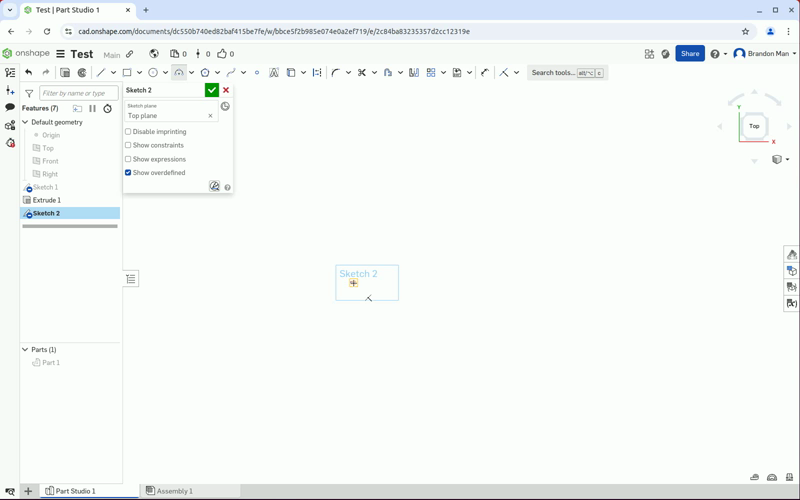
mouse_move(416, 223)
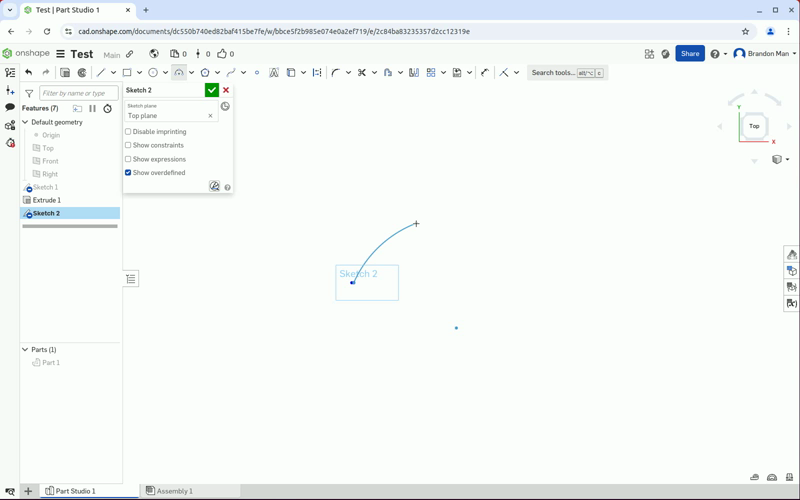
click(416, 223)
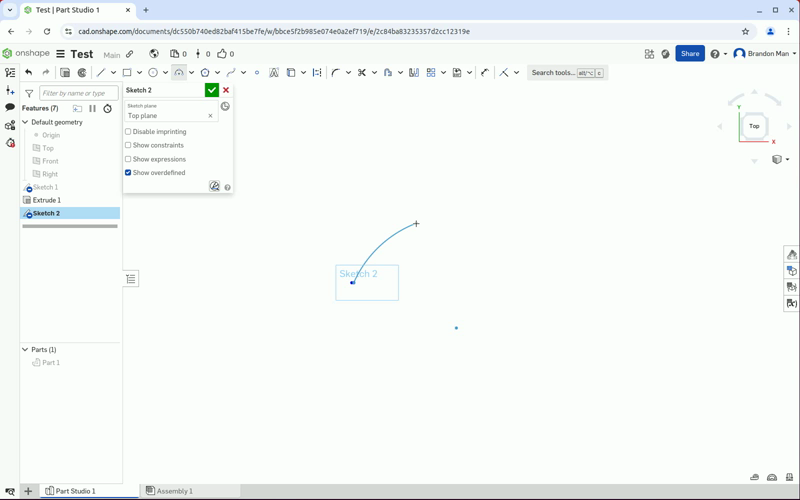
mouse_move(372, 240)
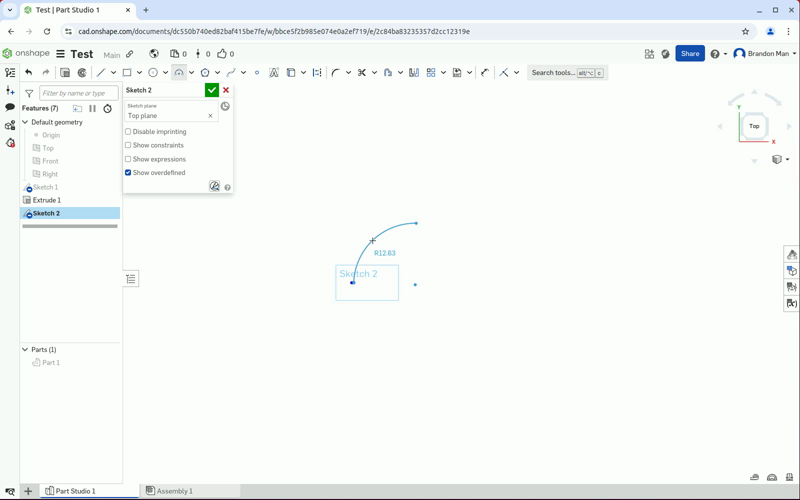
click(372, 240)
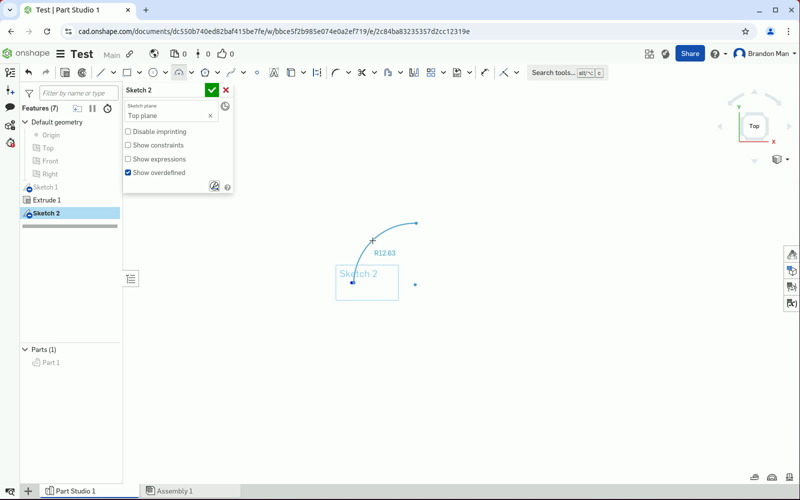
key_up(shift)
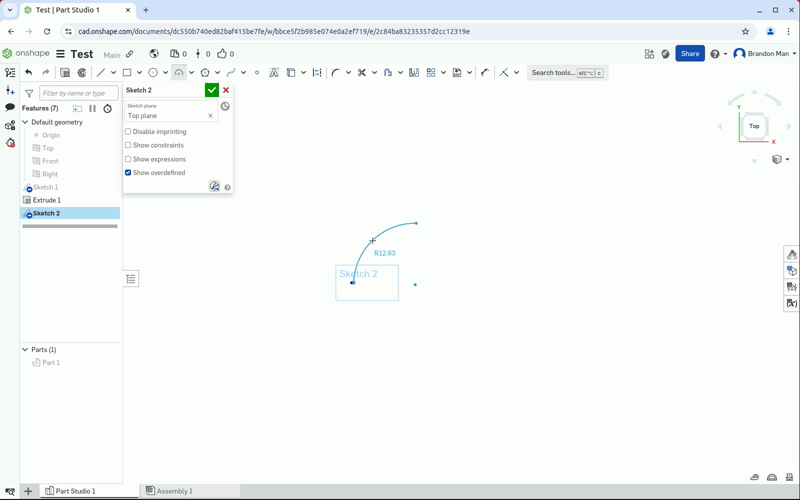
key(esc)
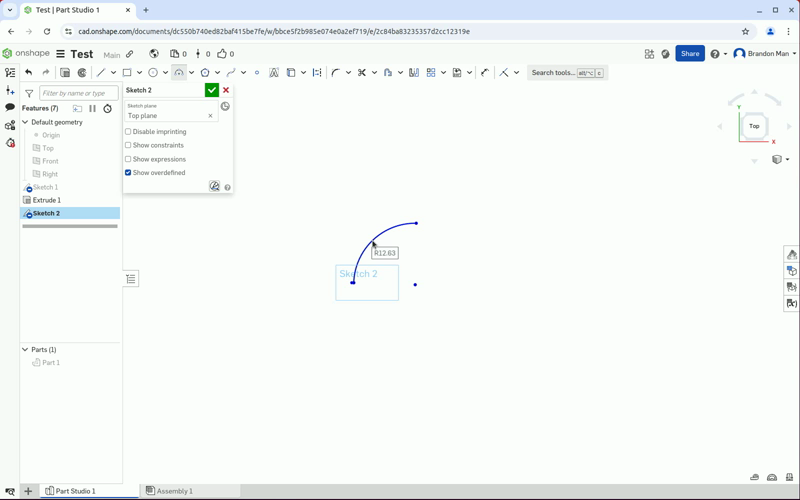
key(l)
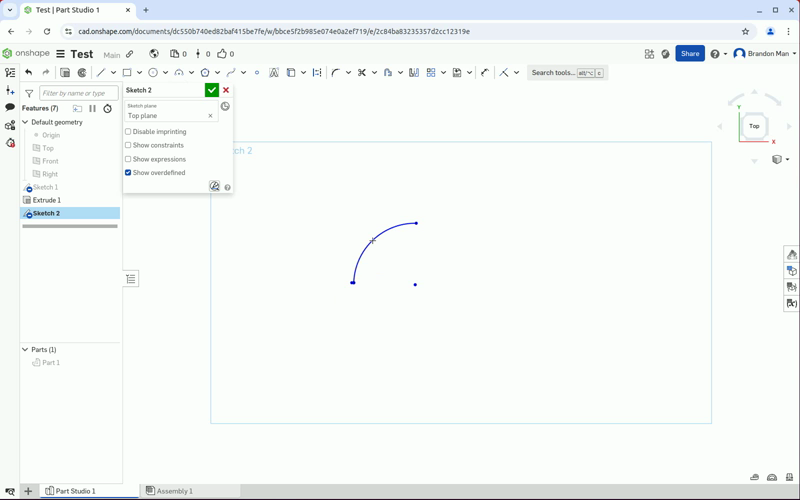
mouse_move(416, 223)
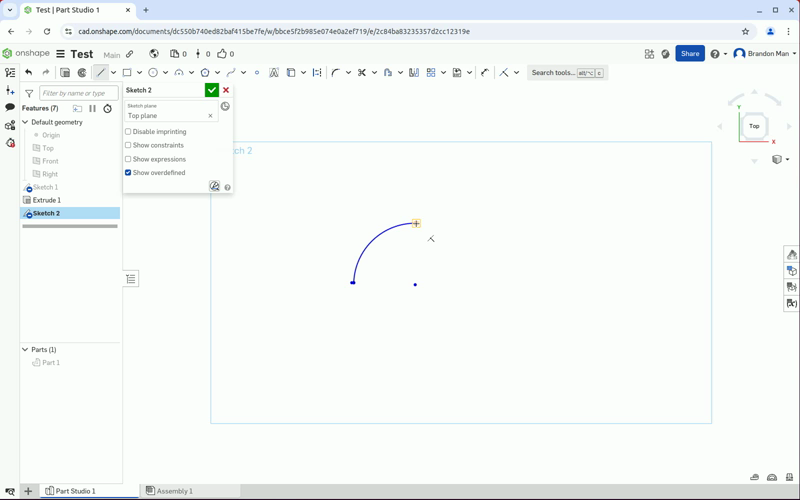
click(416, 223)
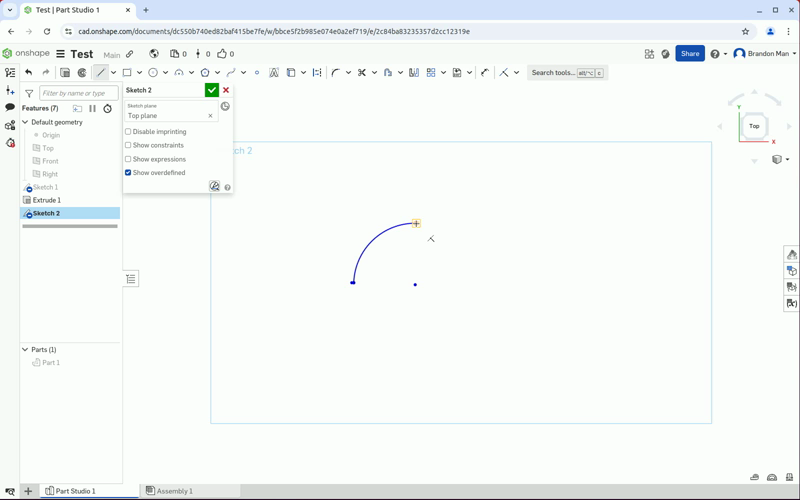
key_down(shift)
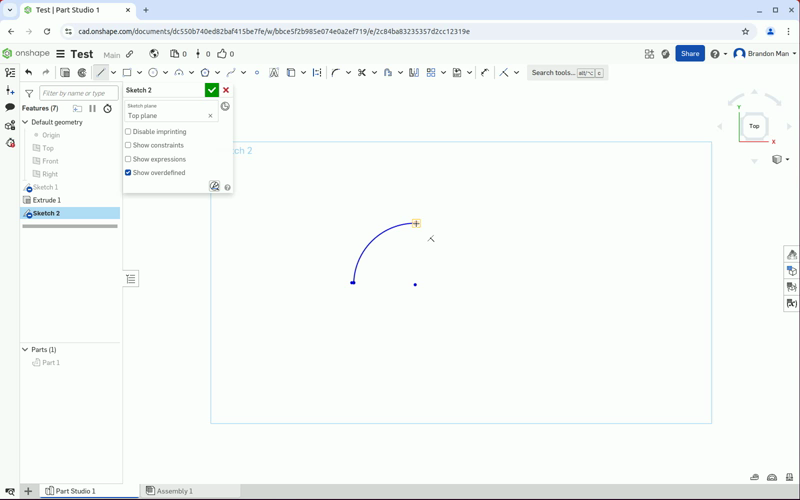
mouse_move(505, 223)
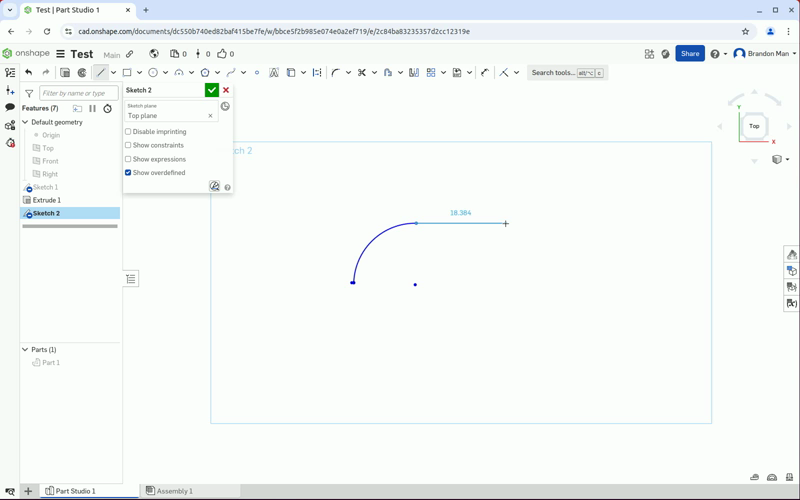
click(505, 223)
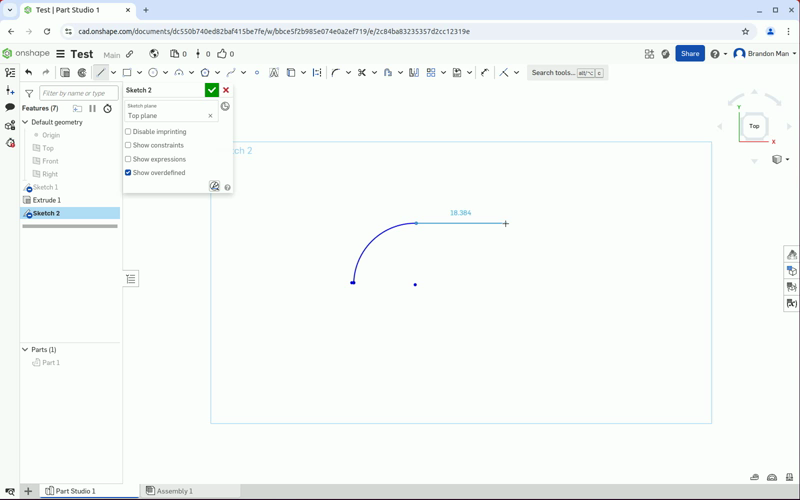
key_up(shift)
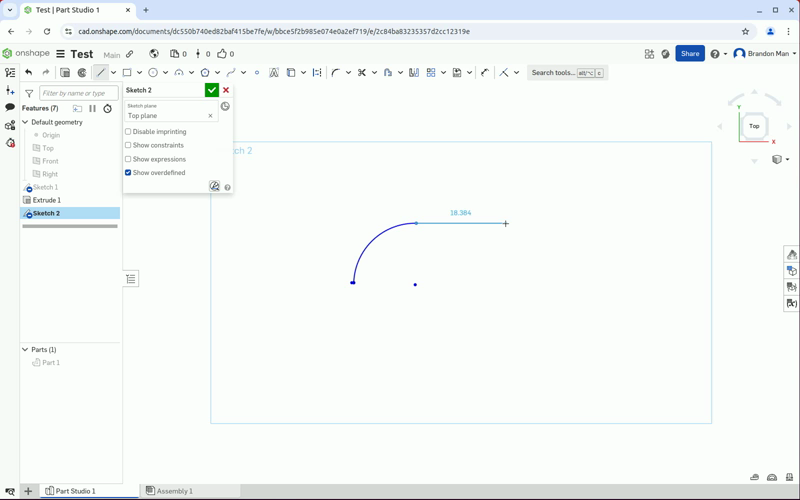
key(esc)
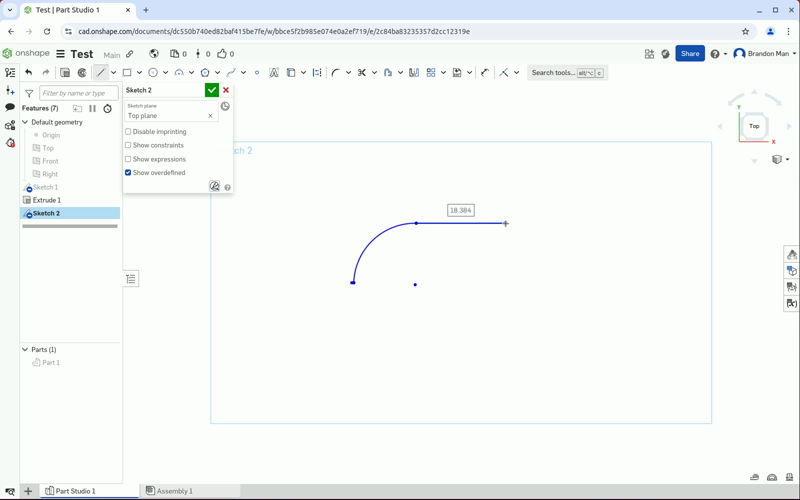
key(a)
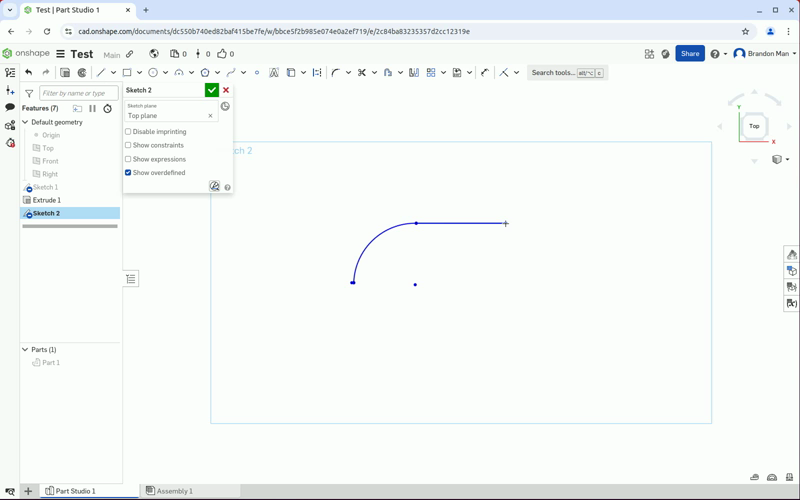
mouse_move(505, 223)
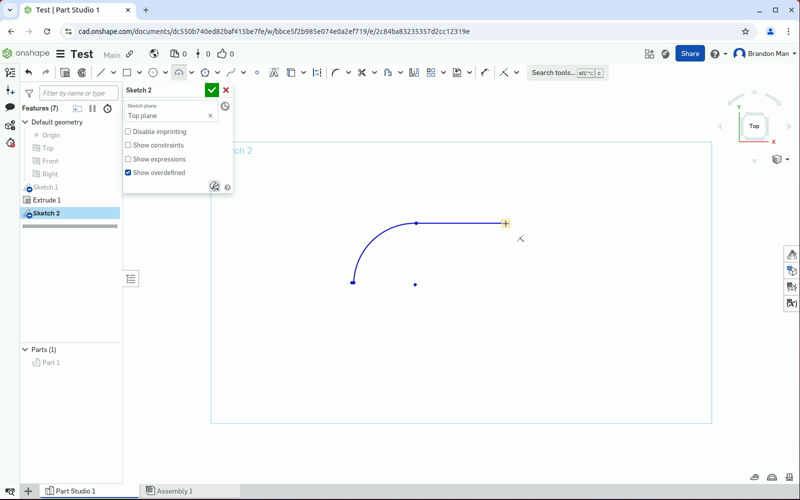
click(505, 223)
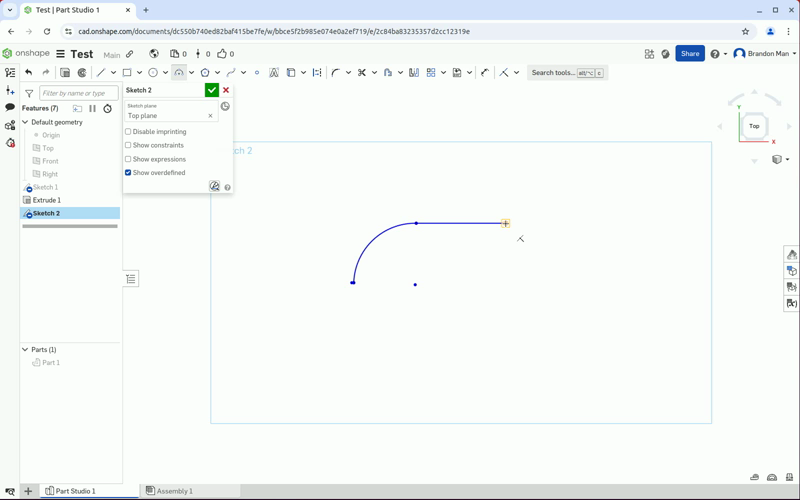
key_down(shift)
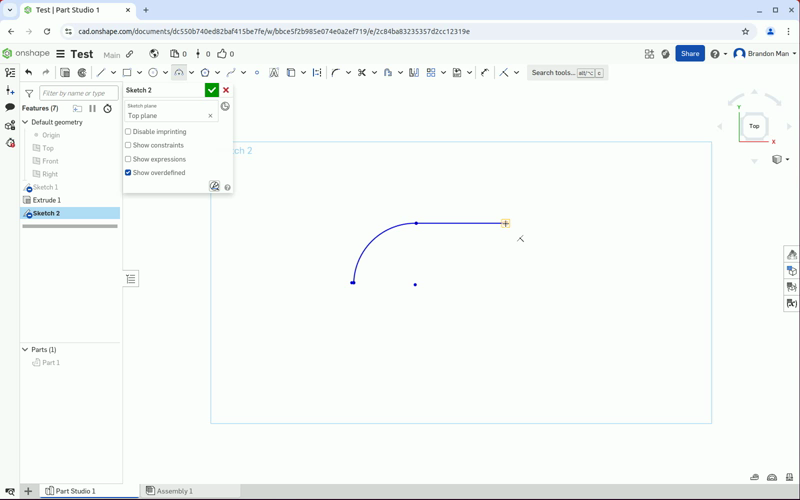
mouse_move(567, 282)
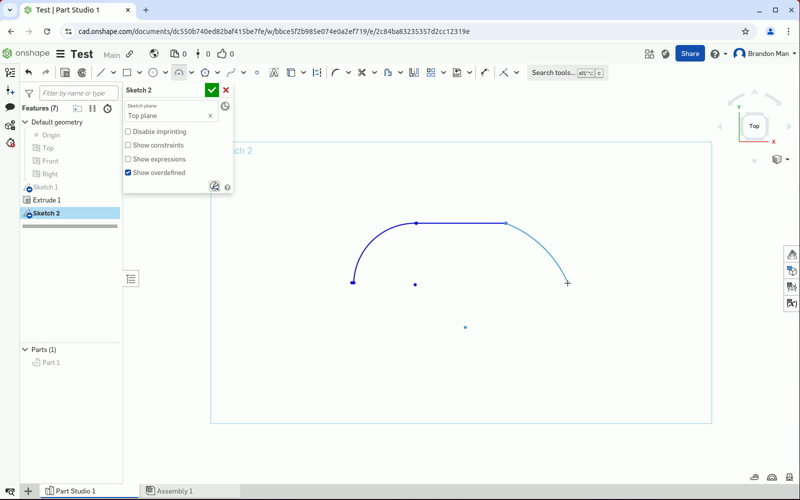
click(567, 282)
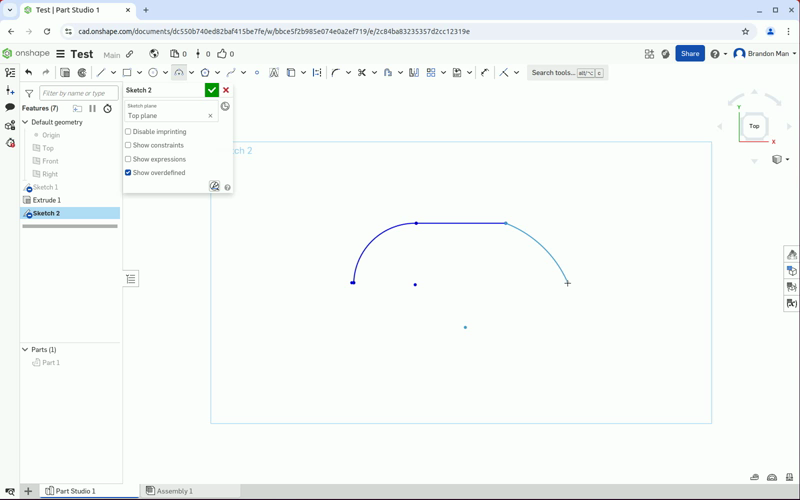
mouse_move(548, 240)
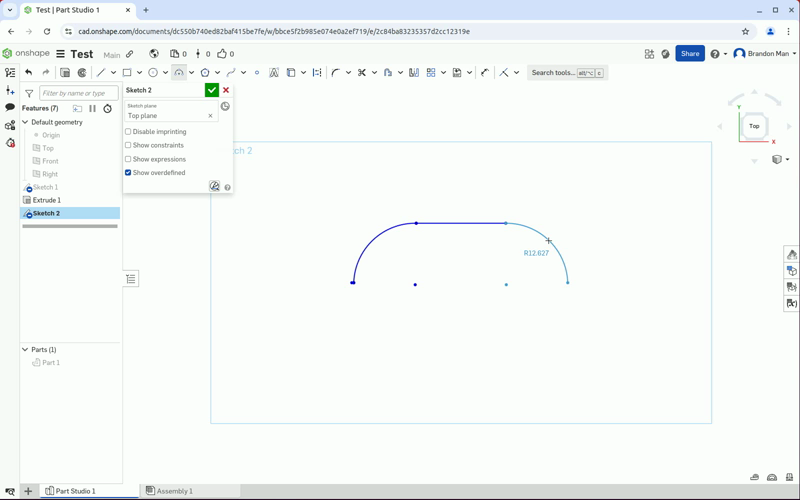
click(548, 240)
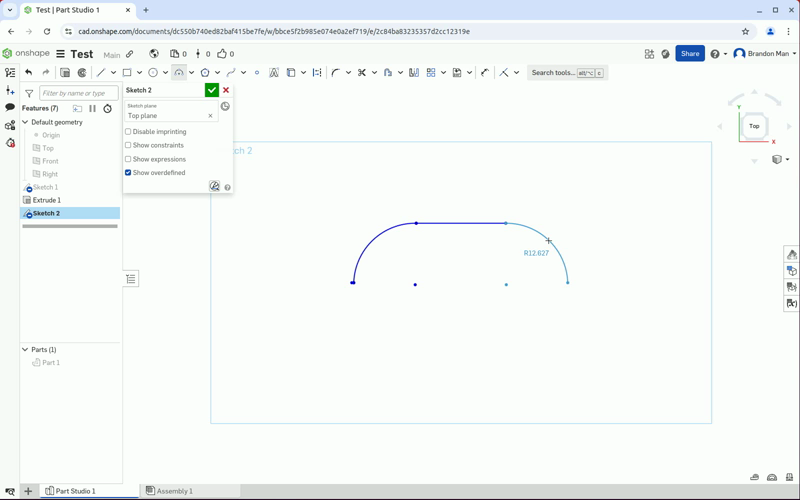
key_up(shift)
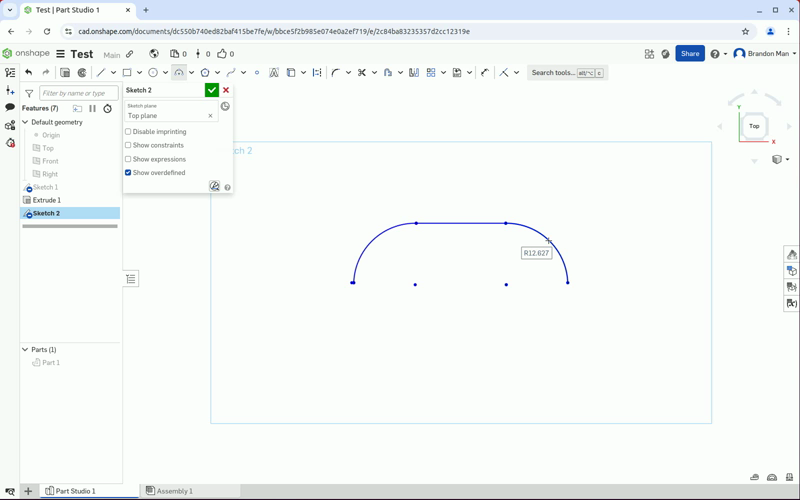
key(esc)
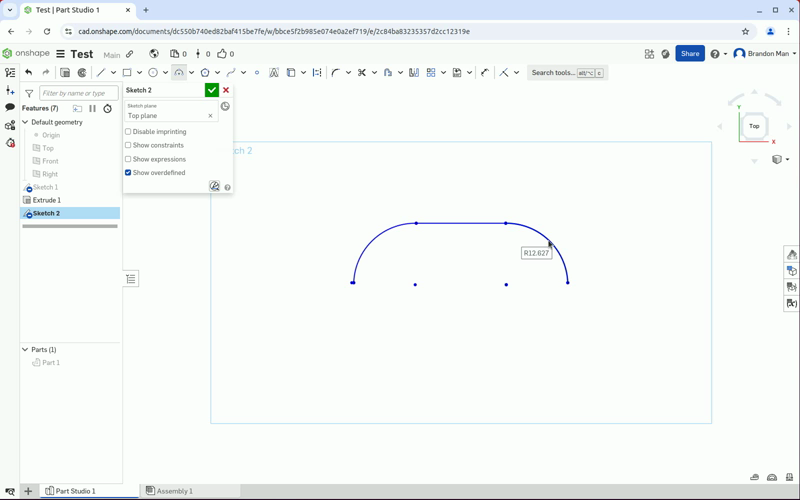
key(l)
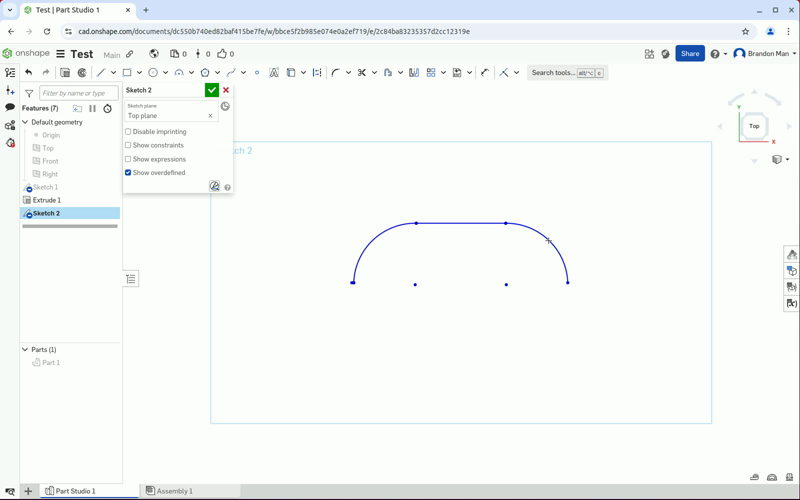
mouse_move(567, 282)
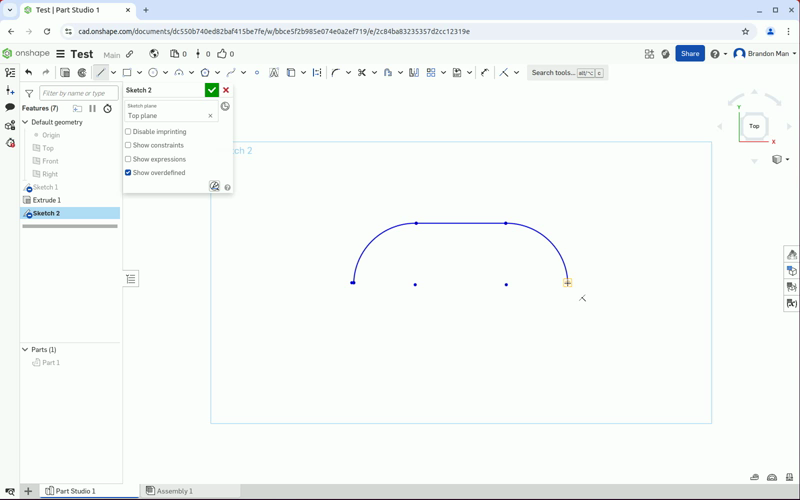
click(567, 282)
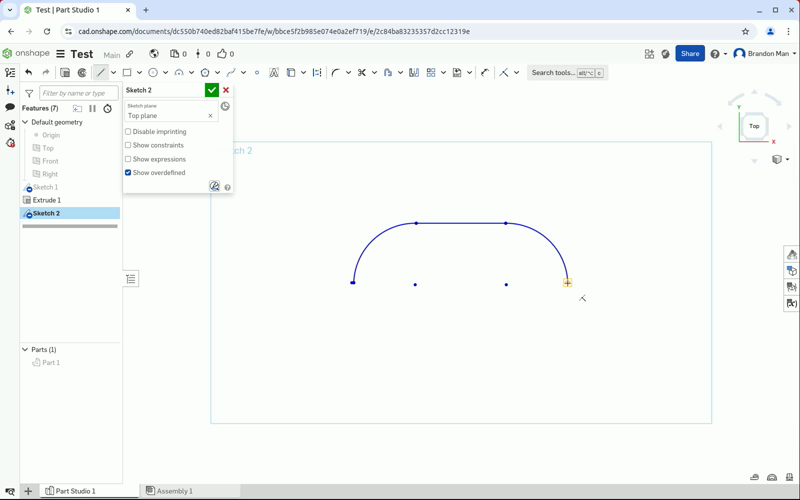
key_down(shift)
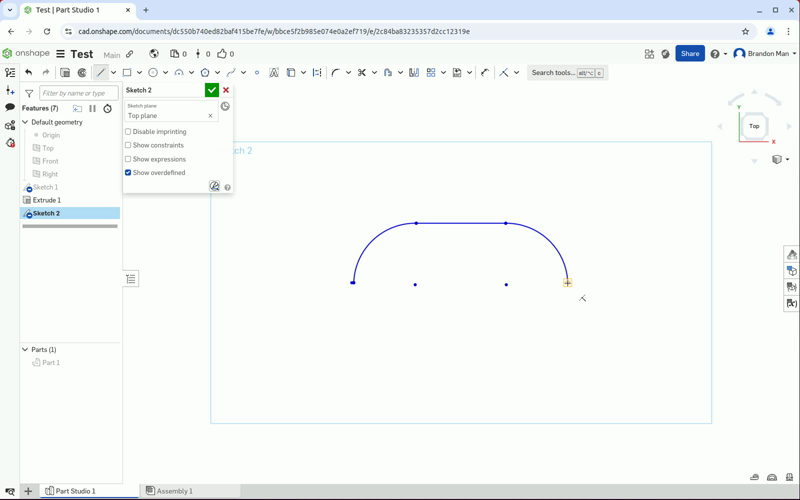
mouse_move(589, 282)
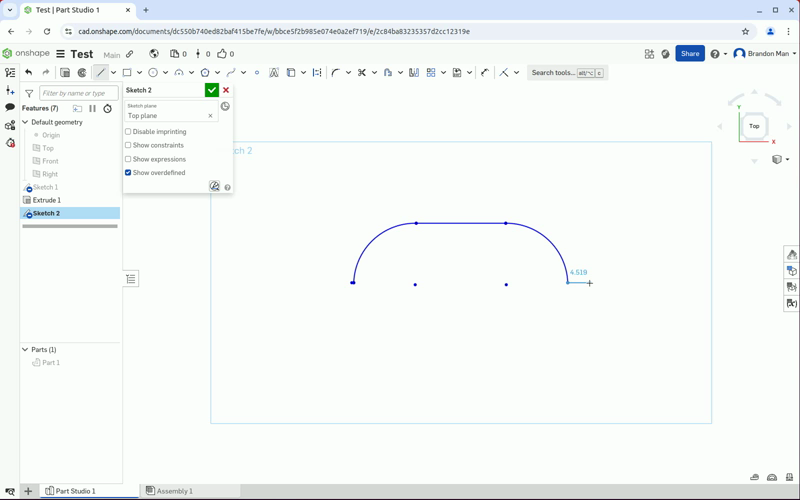
mouse_move(569, 282)
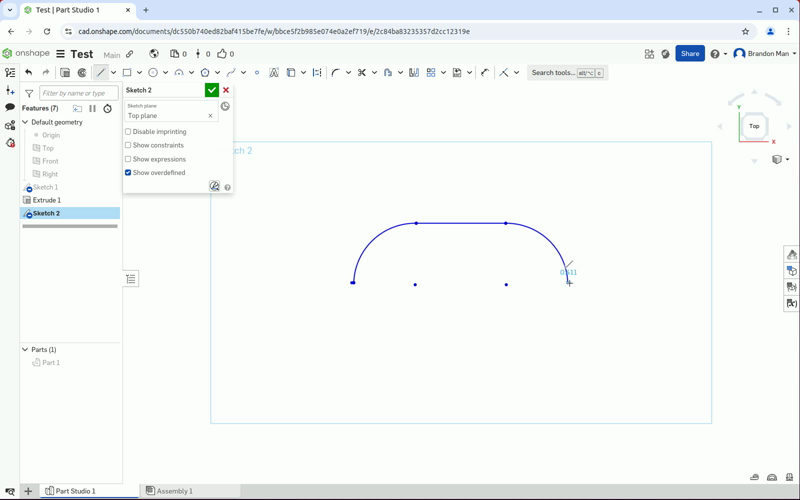
scroll(6)
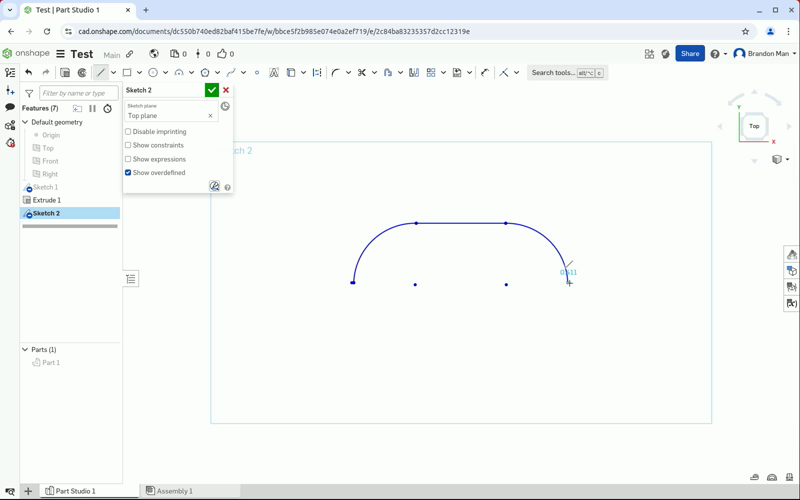
scroll(6)
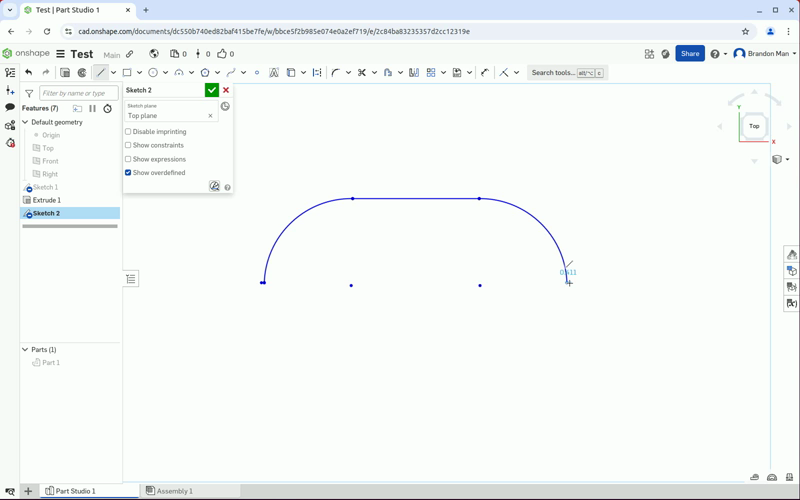
scroll(6)
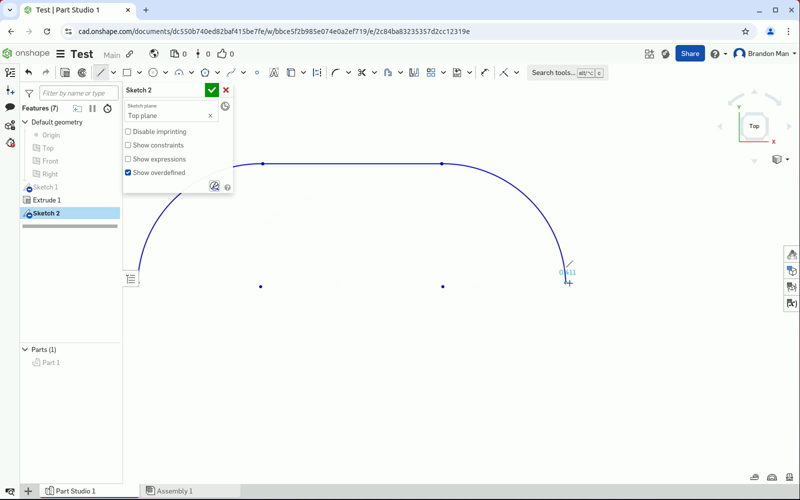
scroll(6)
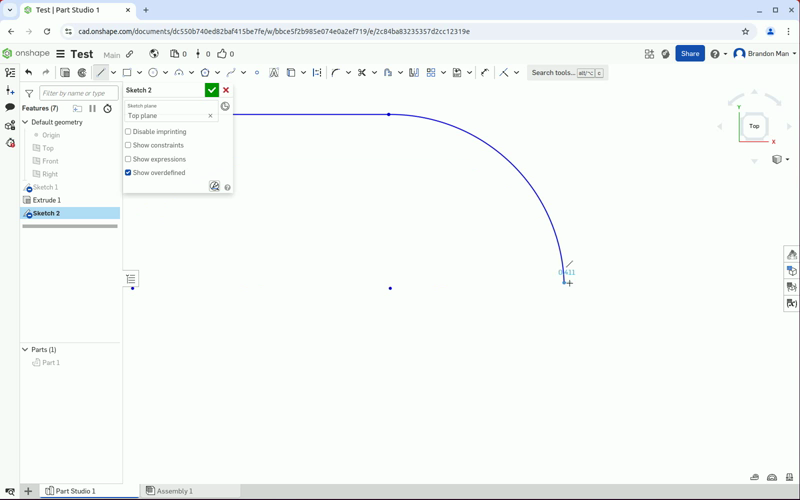
scroll(6)
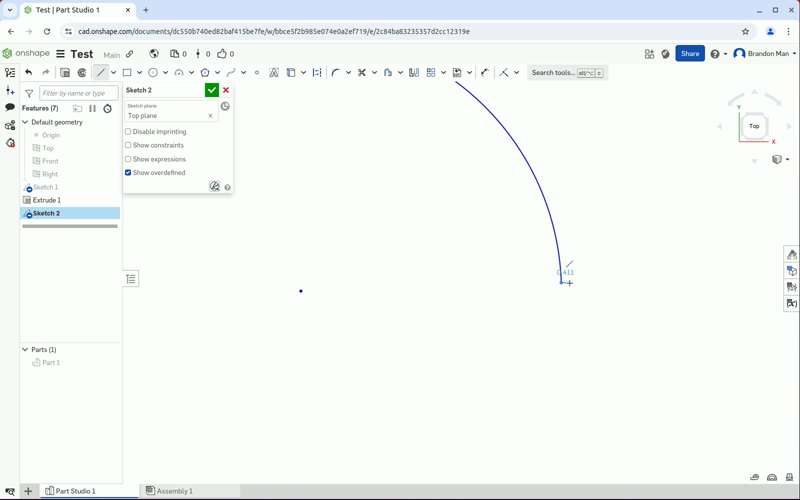
scroll(6)
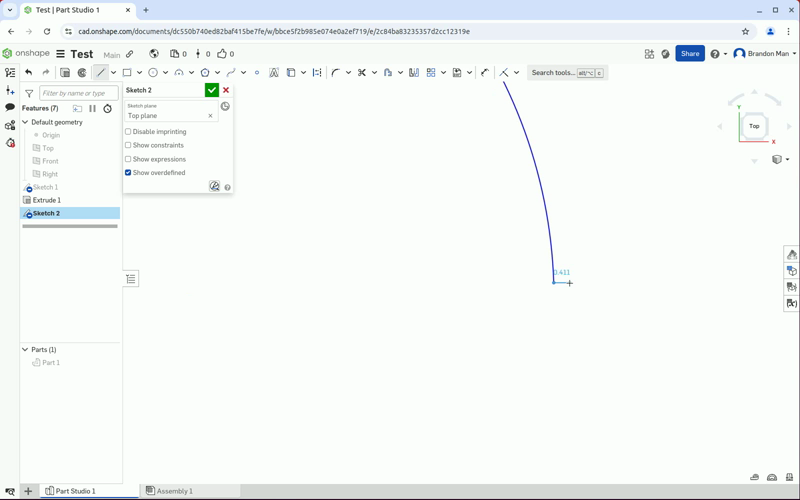
scroll(6)
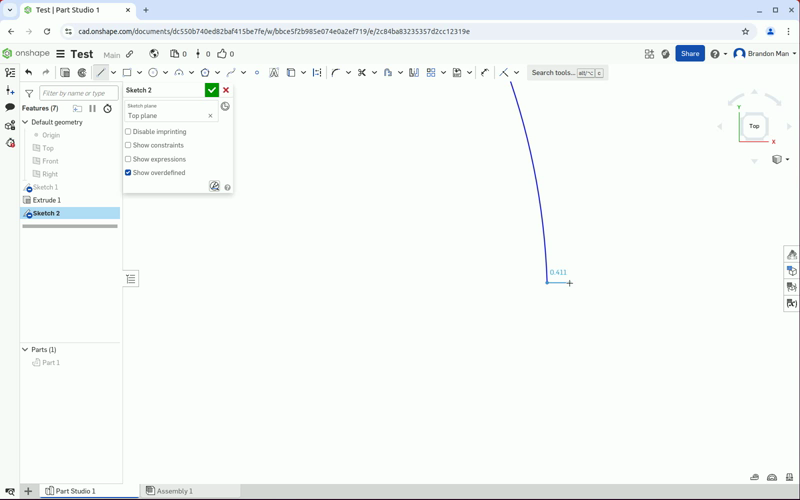
click(569, 282)
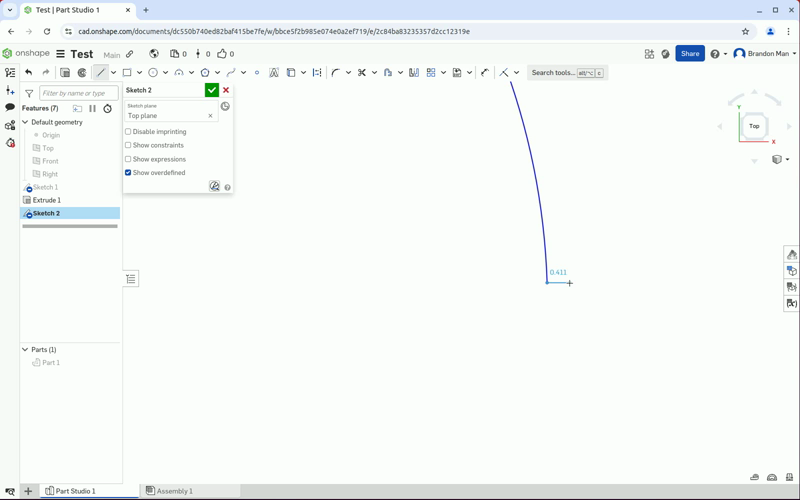
scroll(-6)
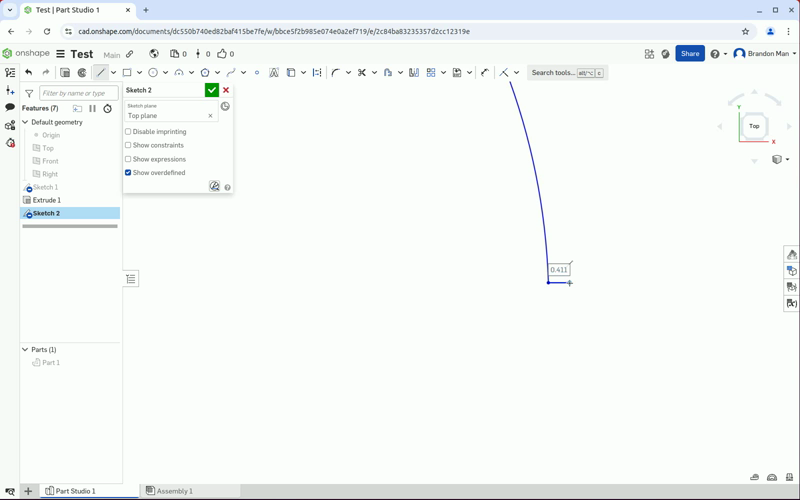
scroll(-6)
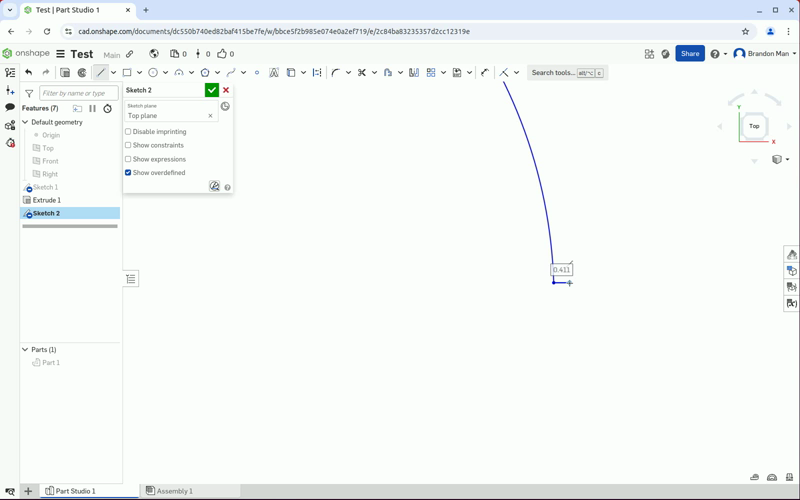
scroll(-6)
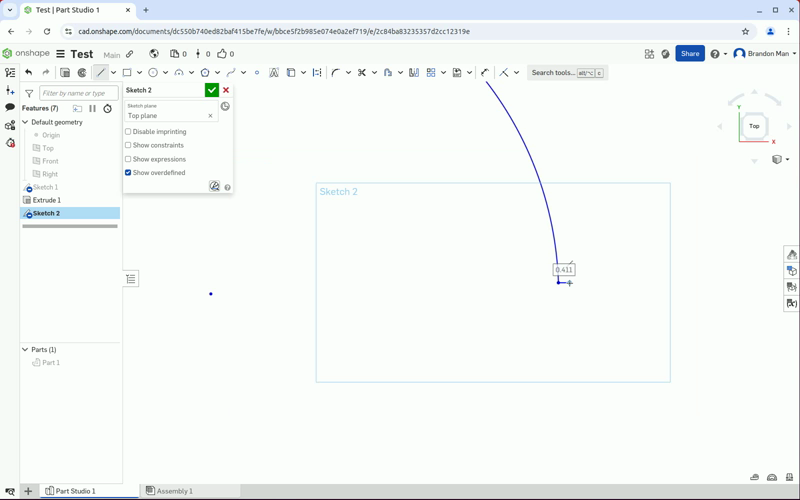
scroll(-6)
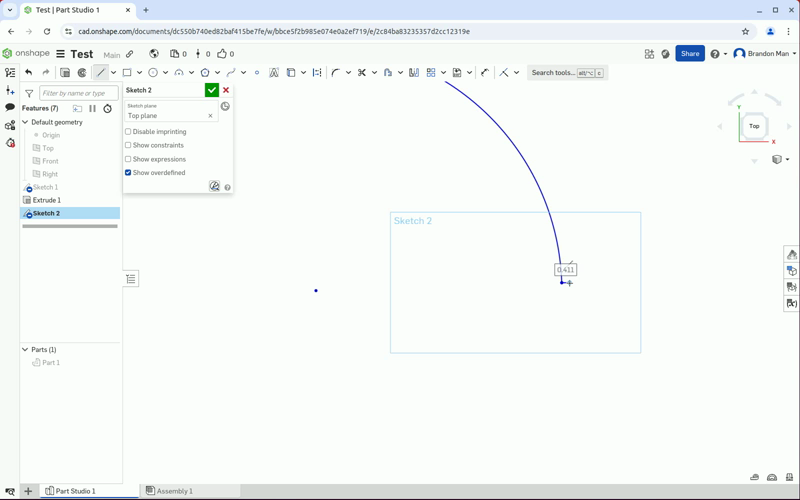
scroll(-6)
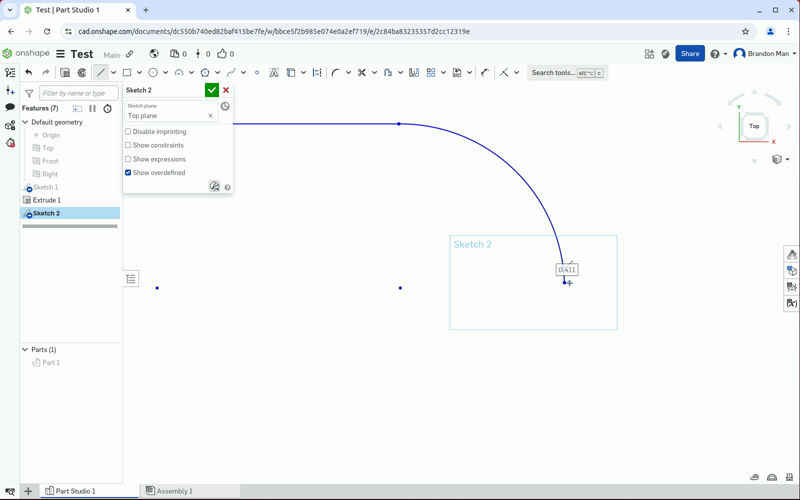
scroll(-6)
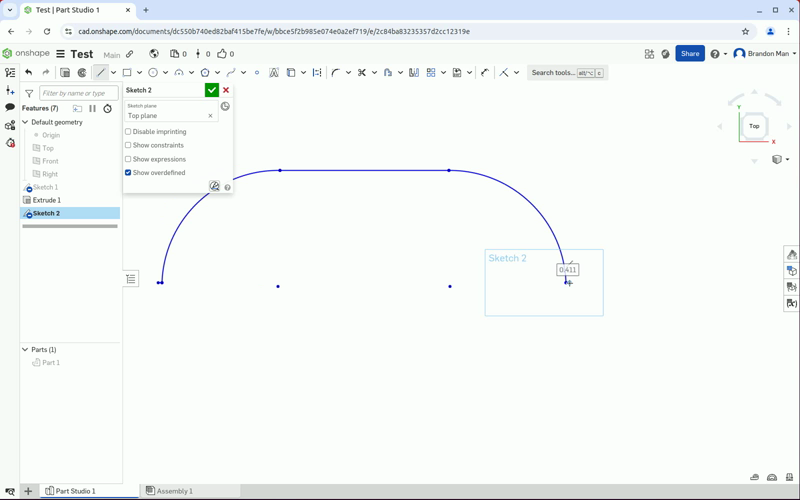
scroll(-6)
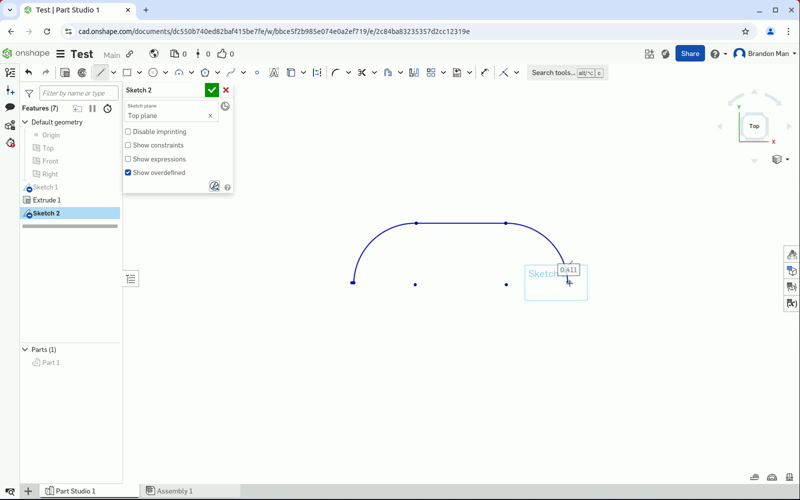
key_up(shift)
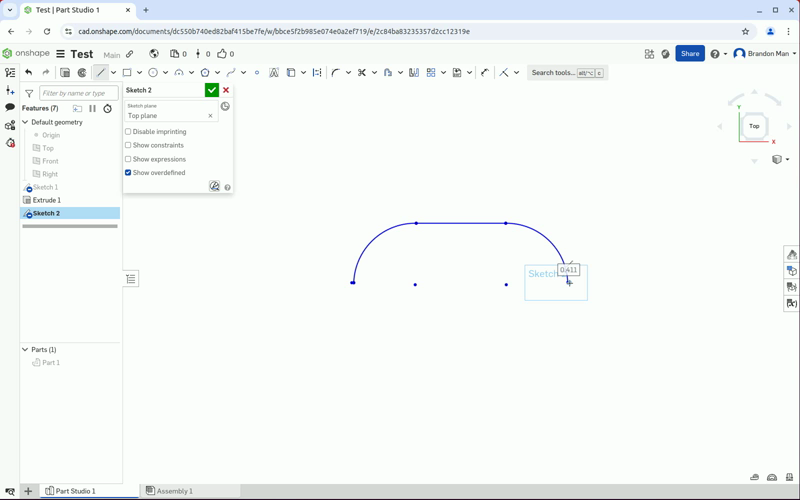
key(esc)
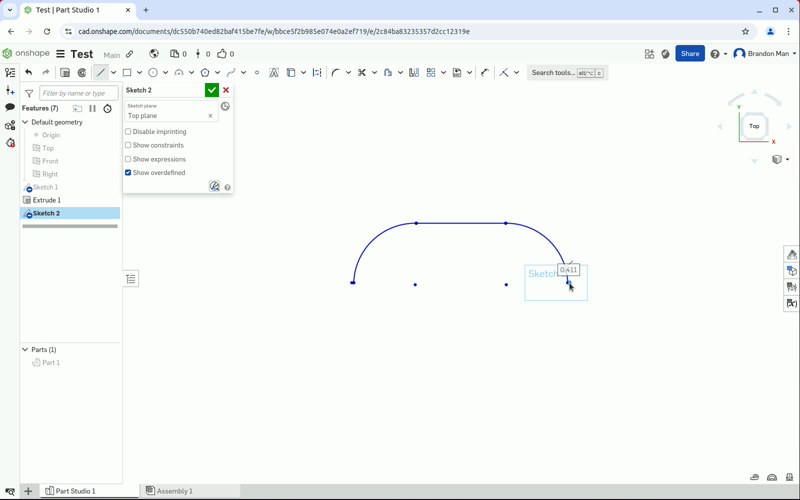
key(a)
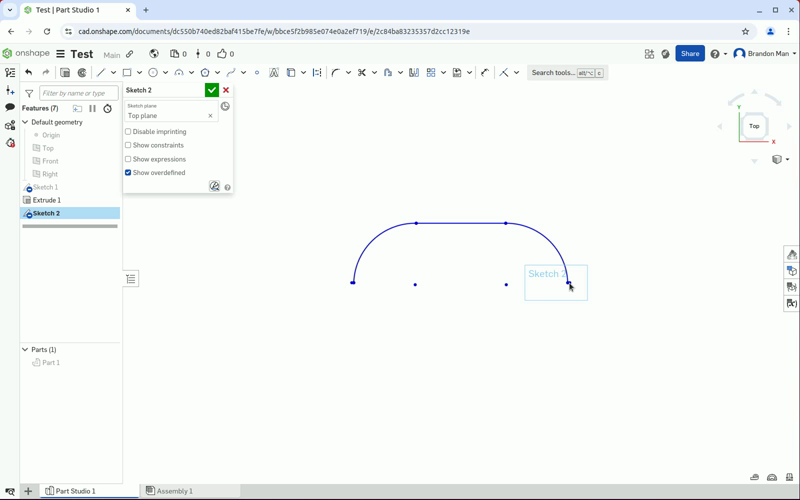
mouse_move(569, 282)
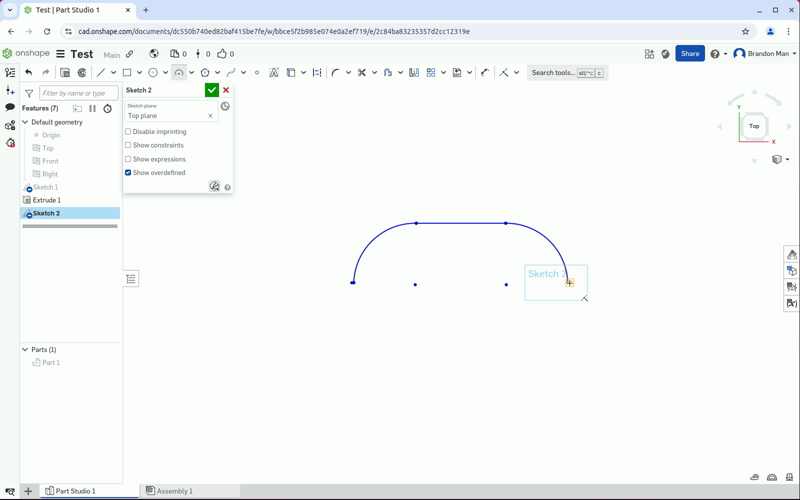
scroll(6)
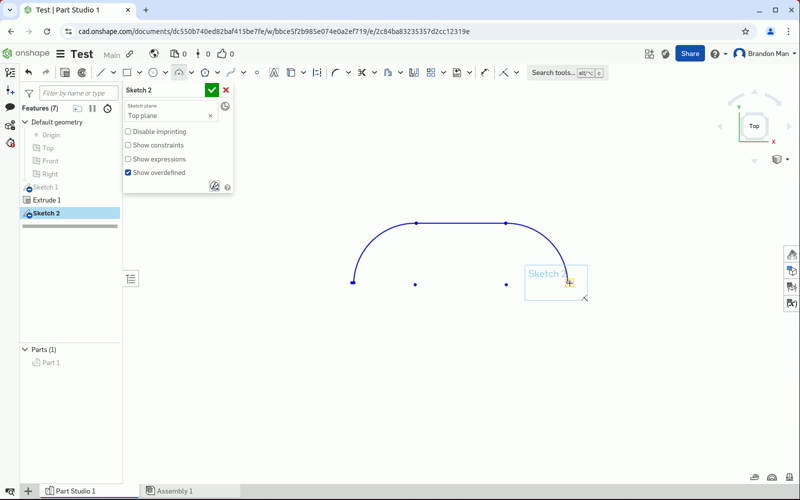
scroll(6)
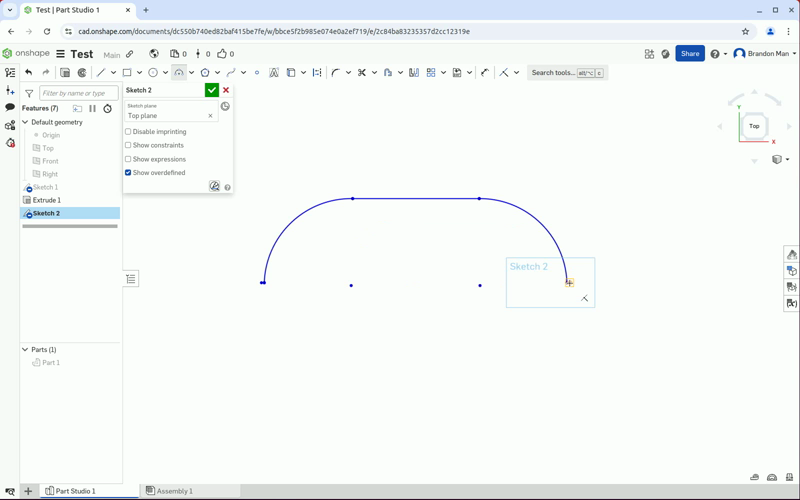
scroll(6)
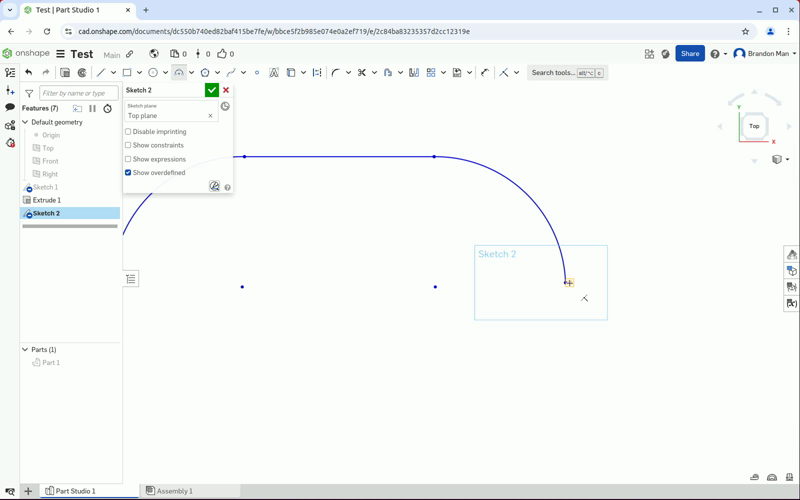
scroll(6)
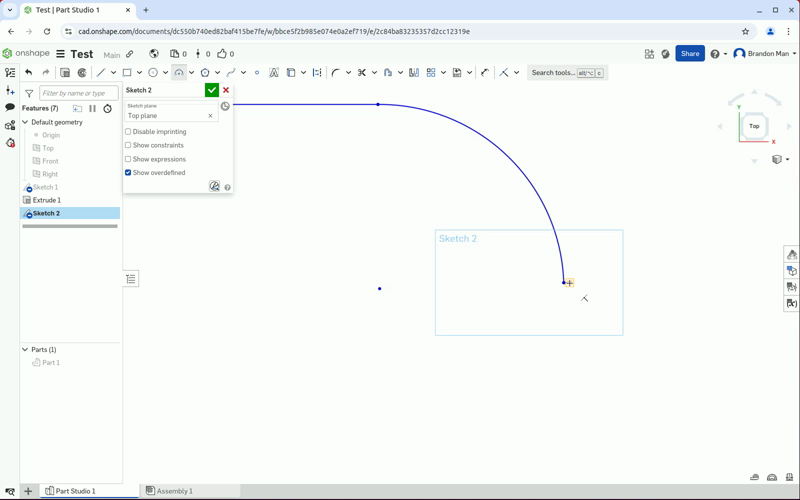
scroll(6)
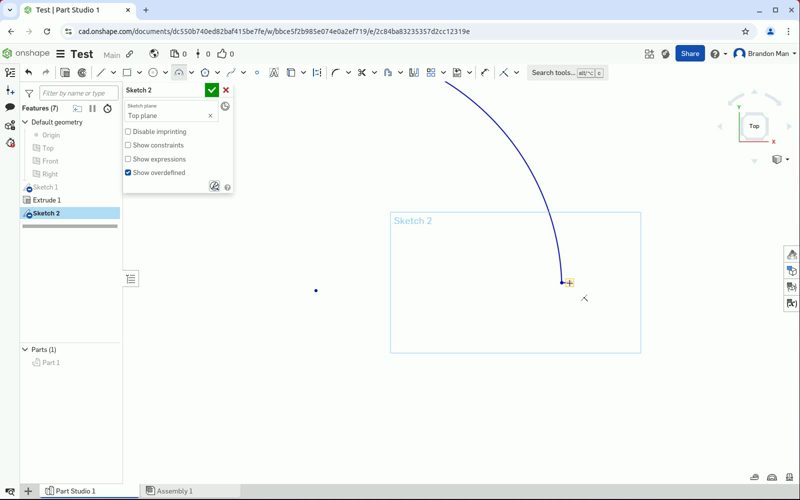
scroll(6)
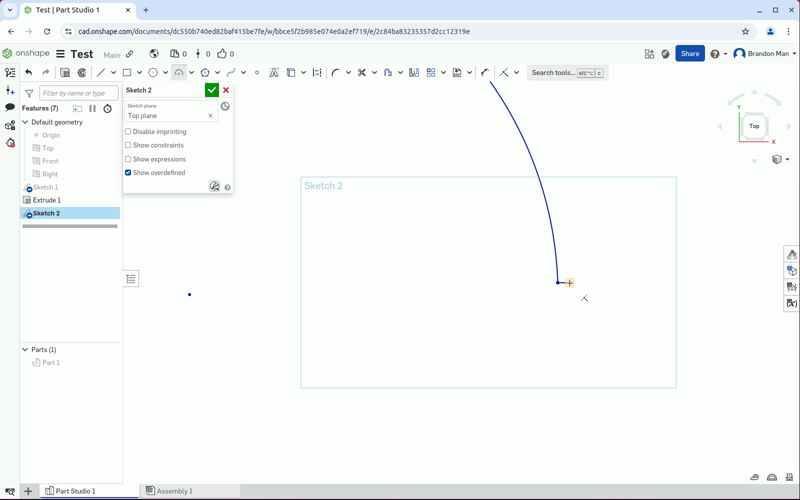
scroll(6)
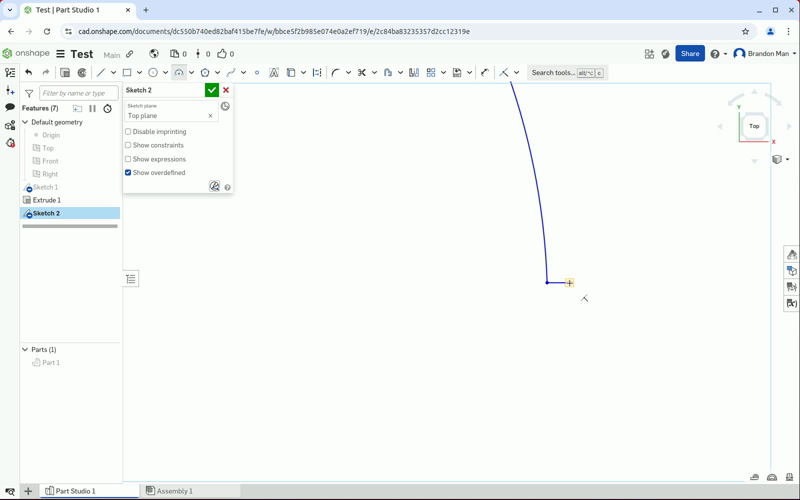
click(569, 282)
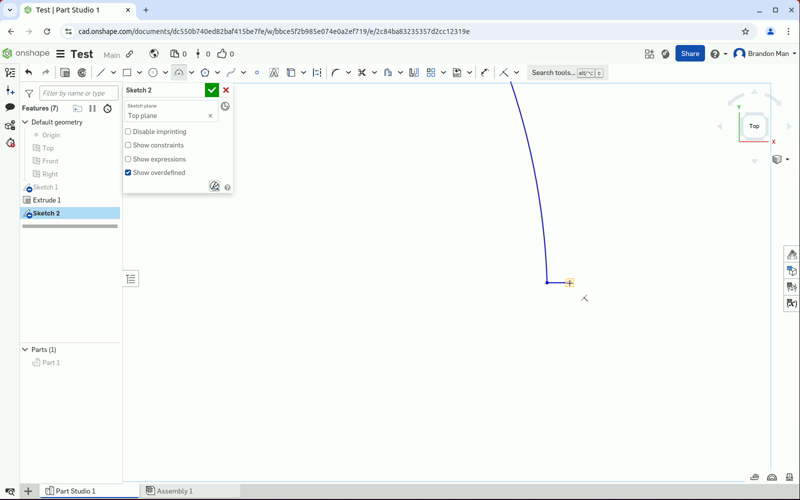
scroll(-6)
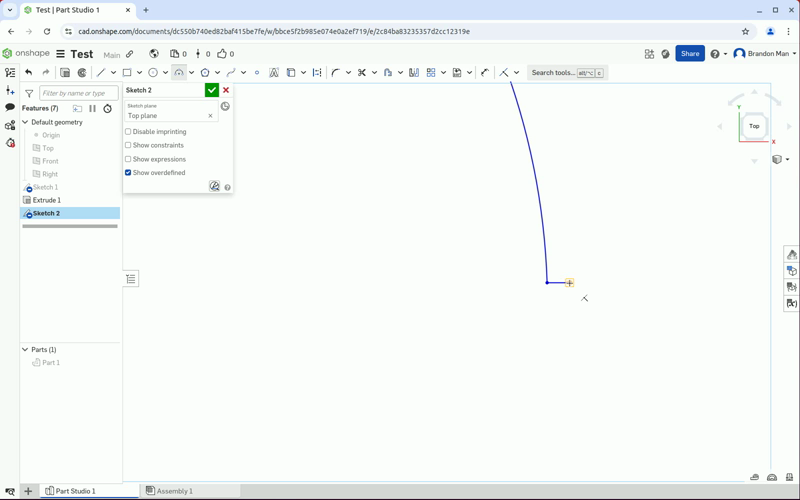
scroll(-6)
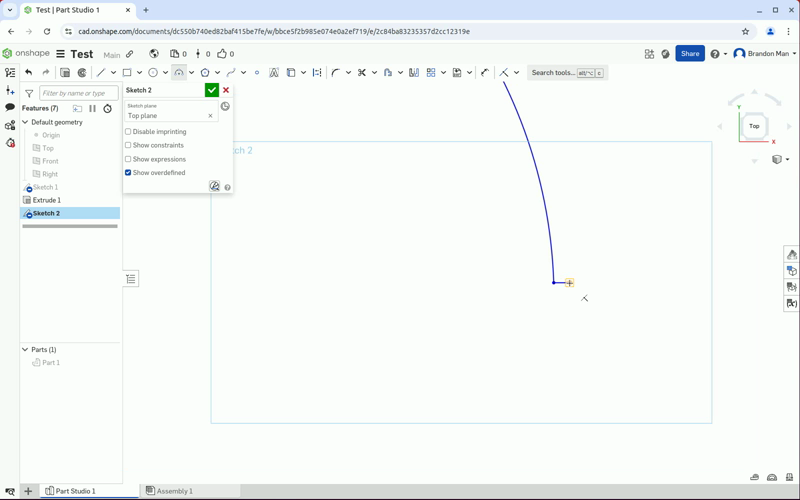
scroll(-6)
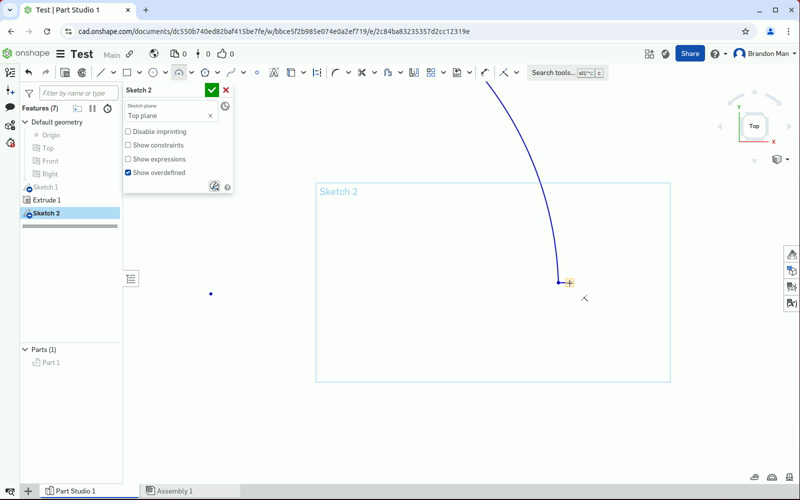
scroll(-6)
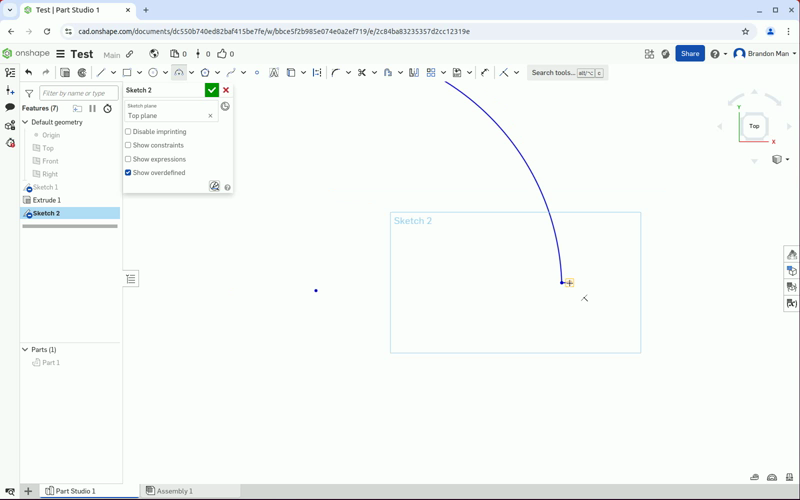
scroll(-6)
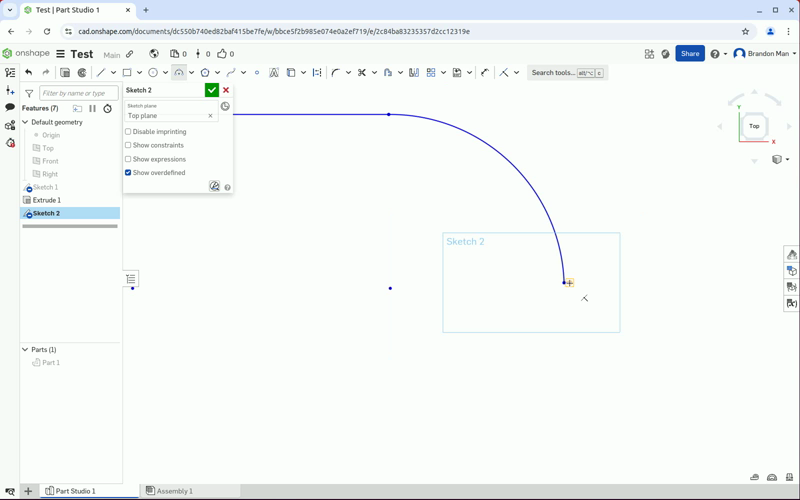
scroll(-6)
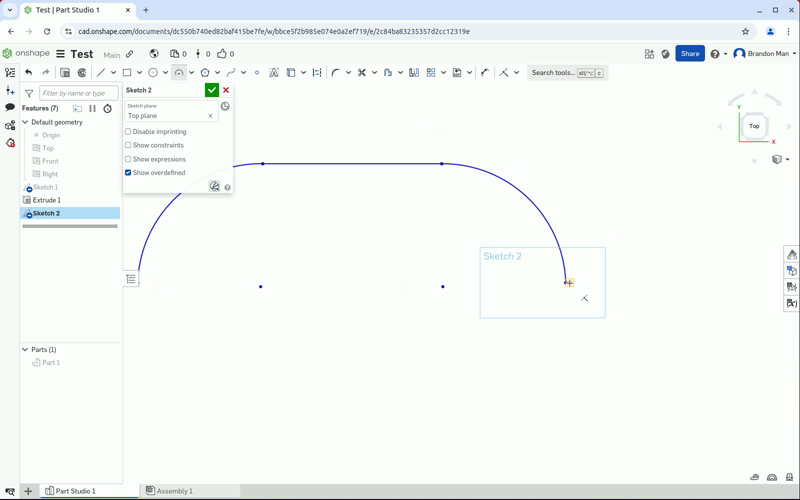
scroll(-6)
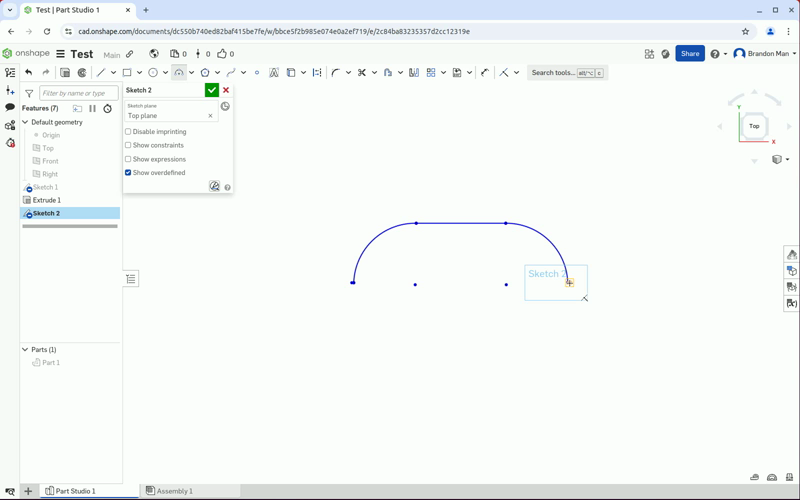
key_down(shift)
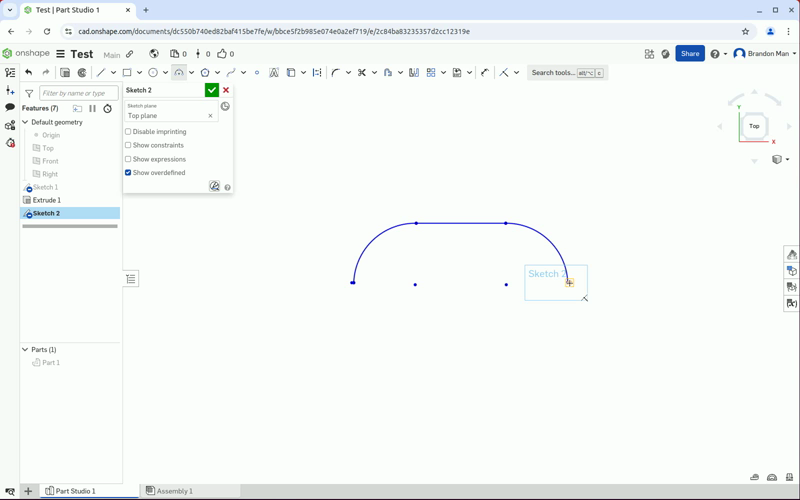
mouse_move(505, 218)
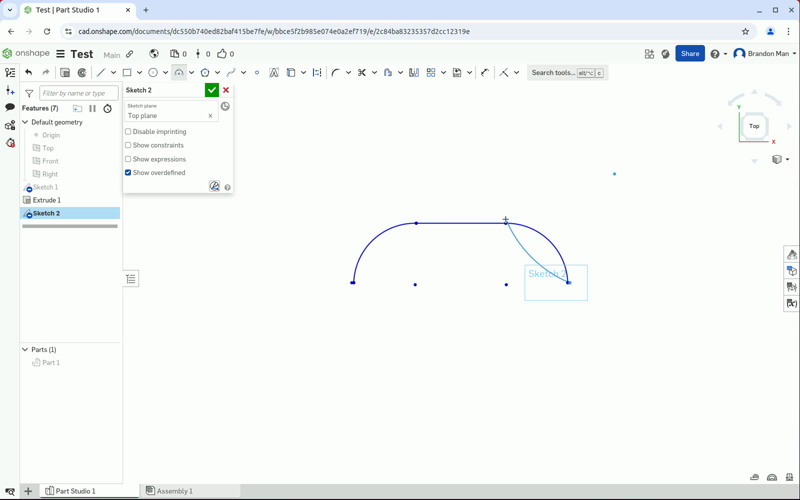
click(505, 218)
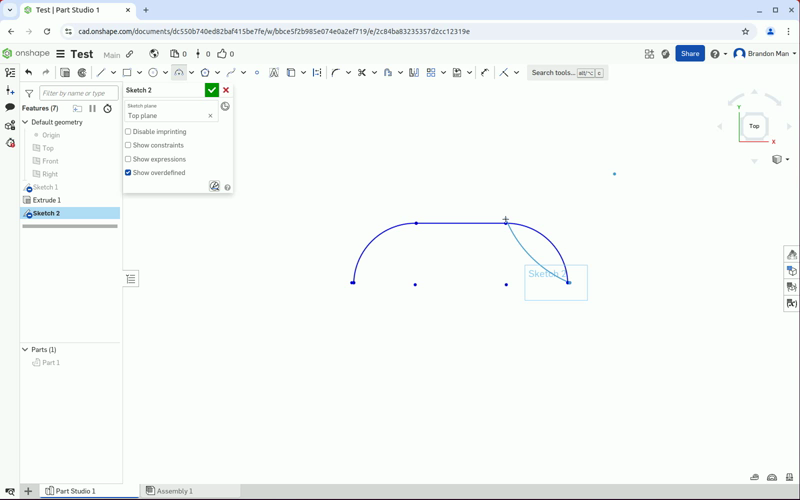
mouse_move(550, 237)
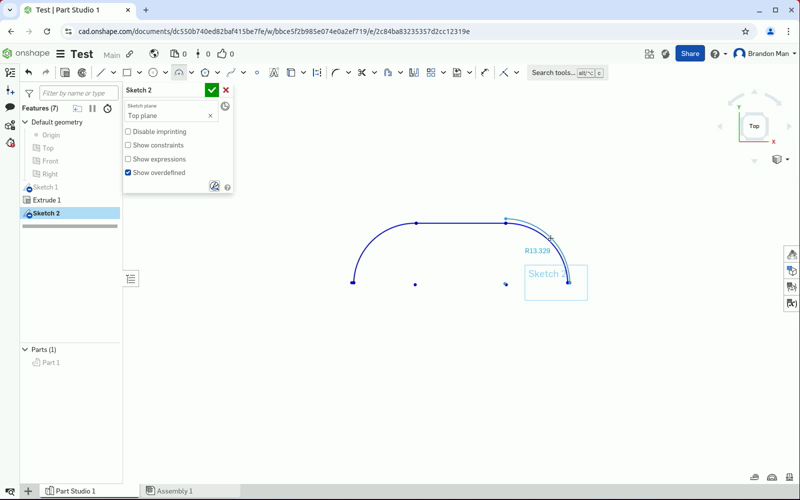
scroll(6)
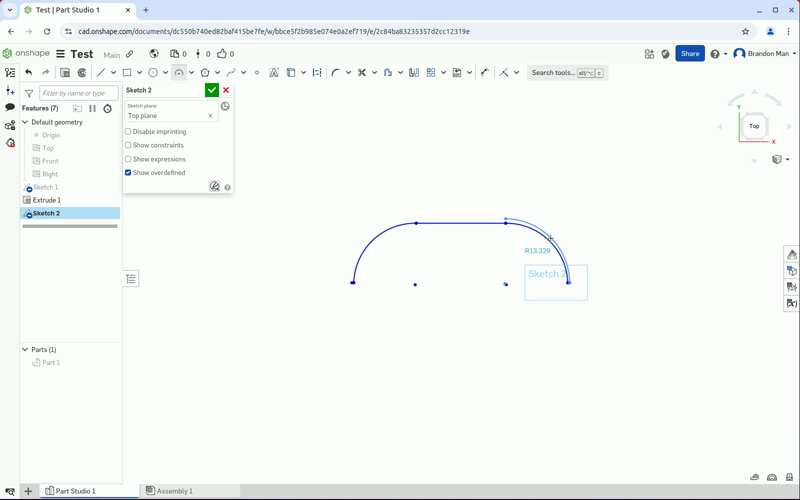
scroll(6)
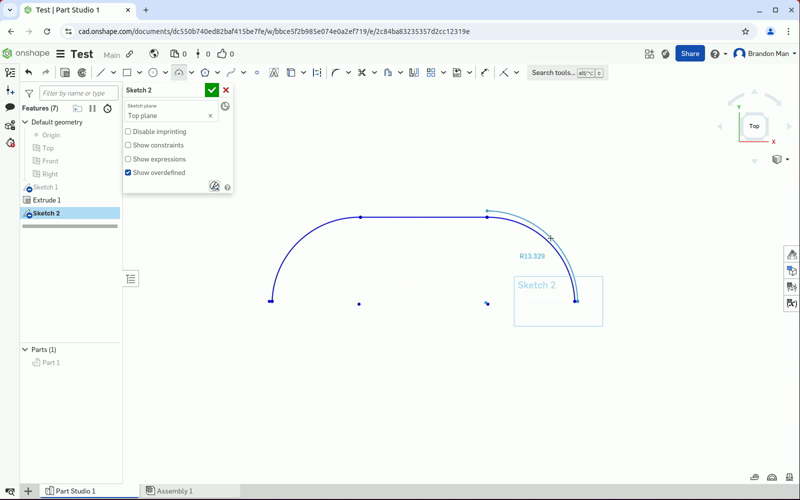
scroll(6)
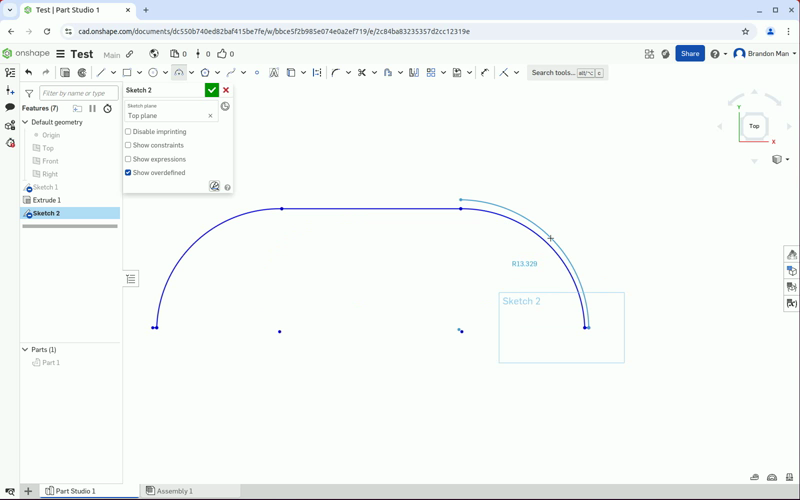
scroll(6)
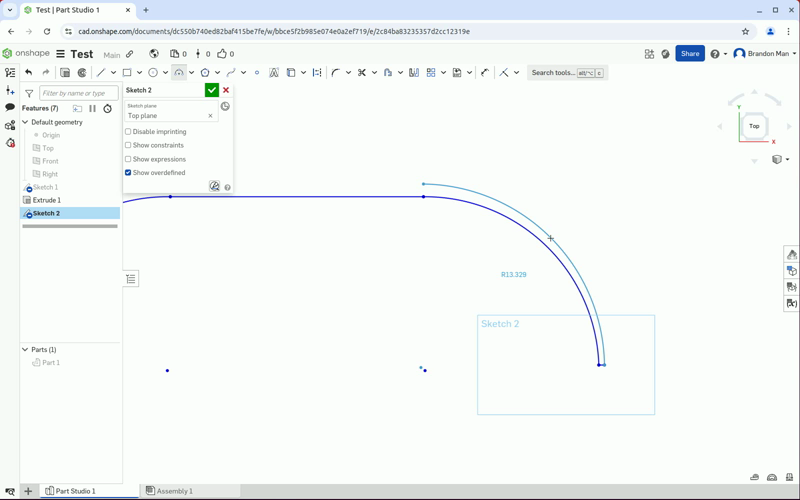
scroll(6)
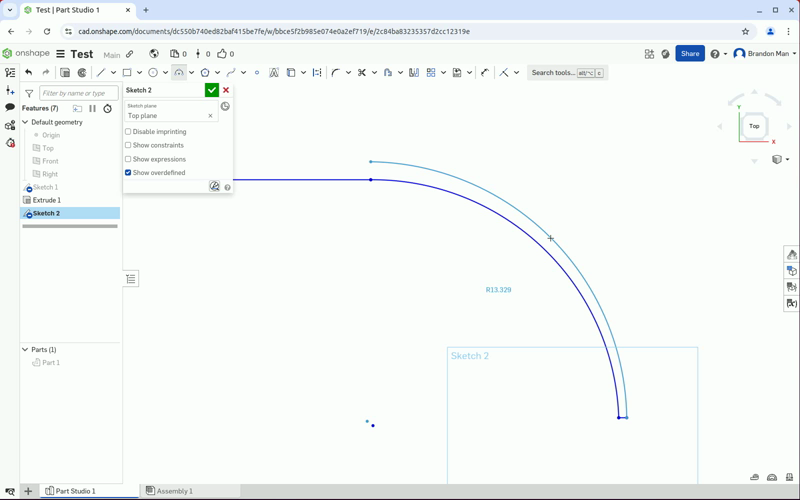
scroll(6)
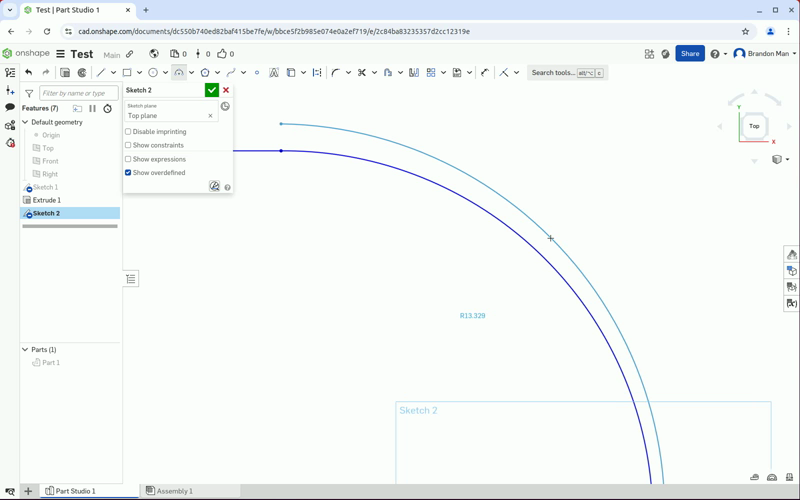
scroll(6)
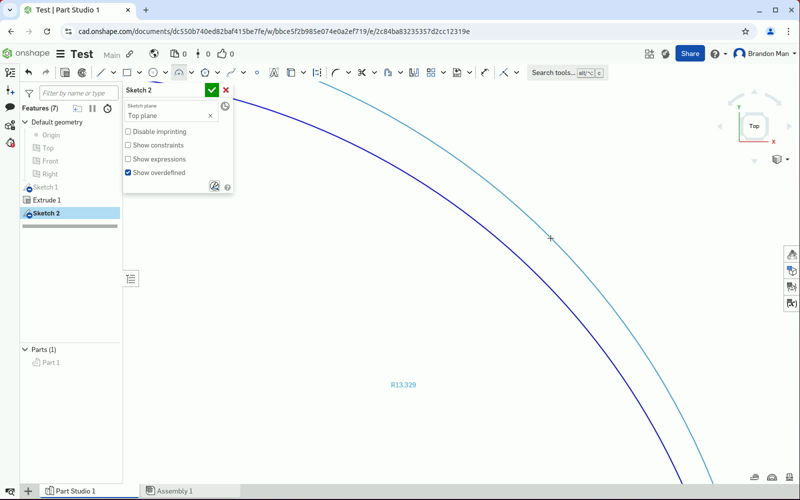
click(550, 237)
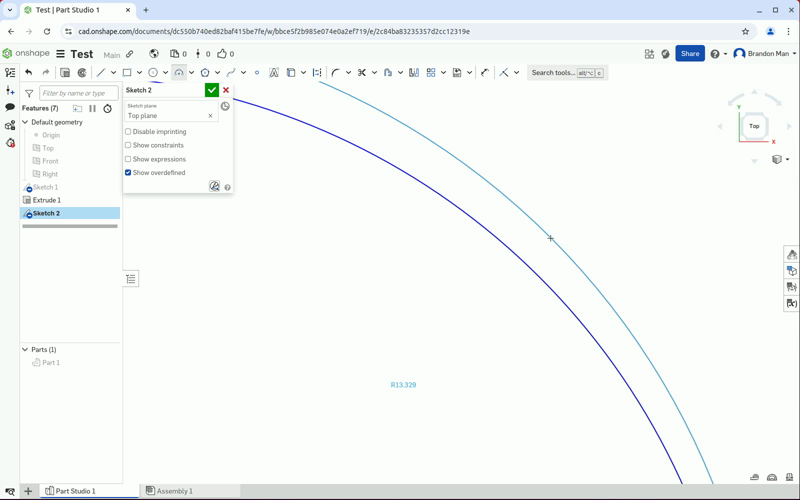
scroll(-6)
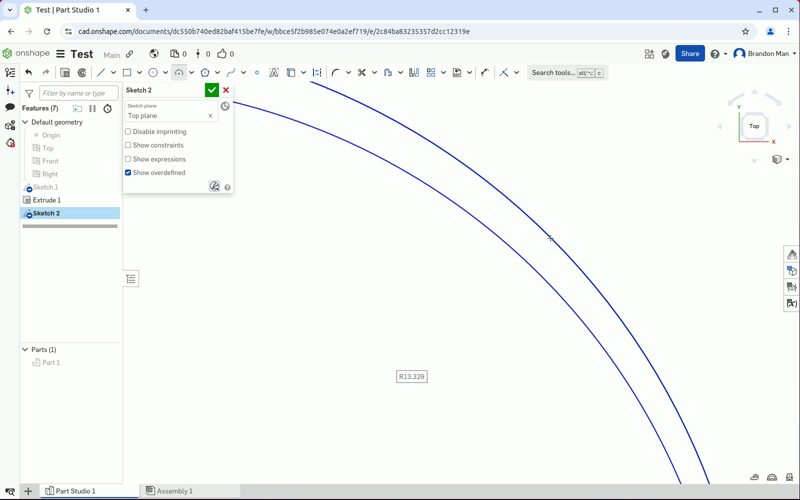
scroll(-6)
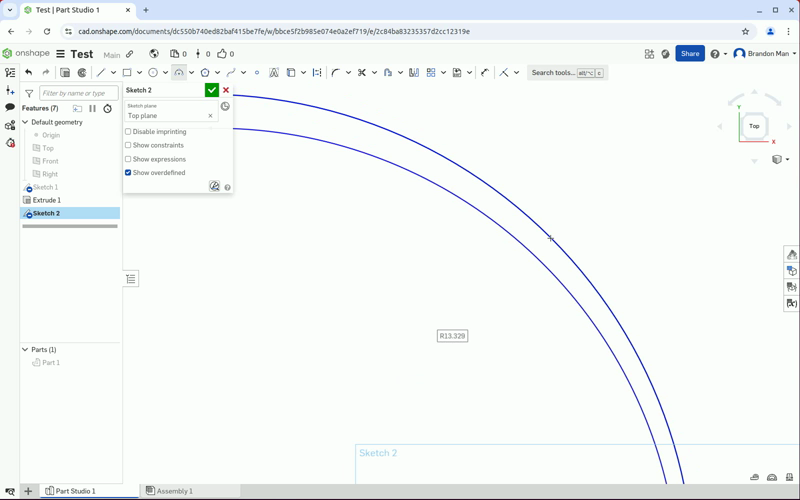
scroll(-6)
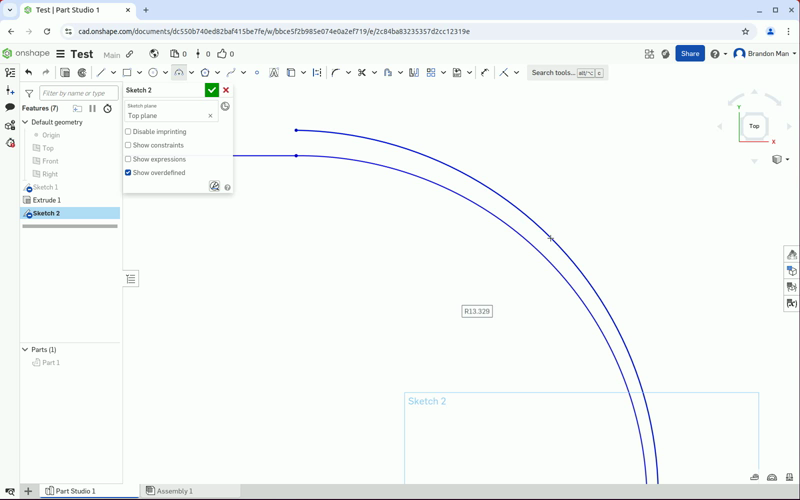
scroll(-6)
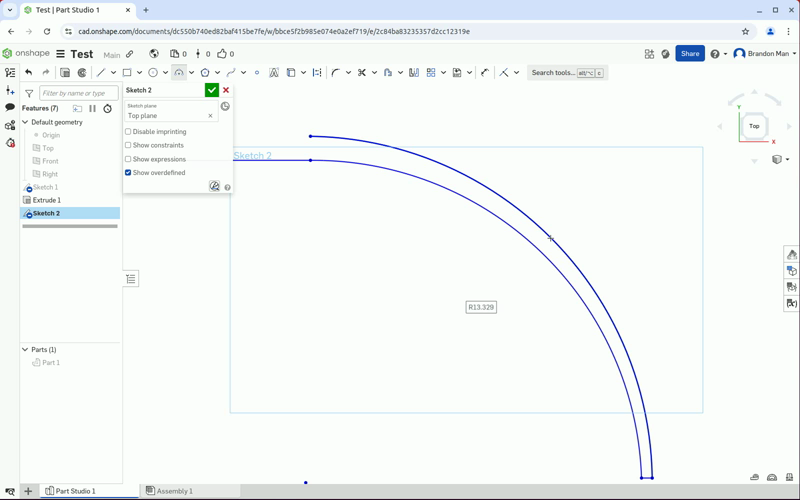
scroll(-6)
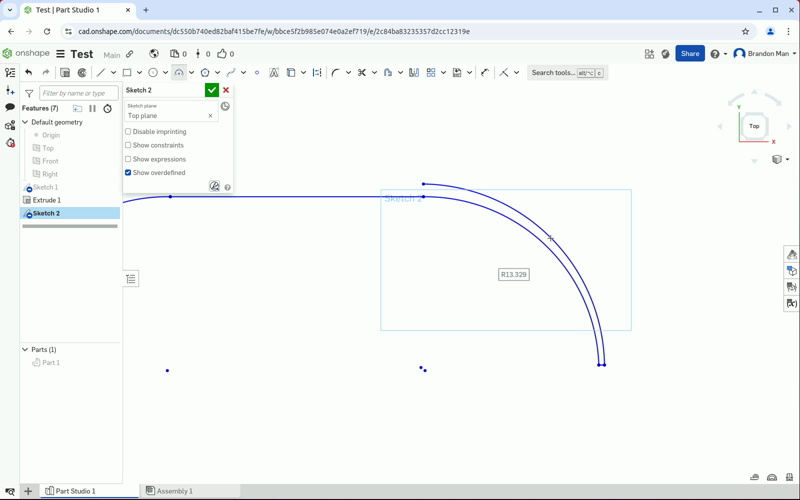
scroll(-6)
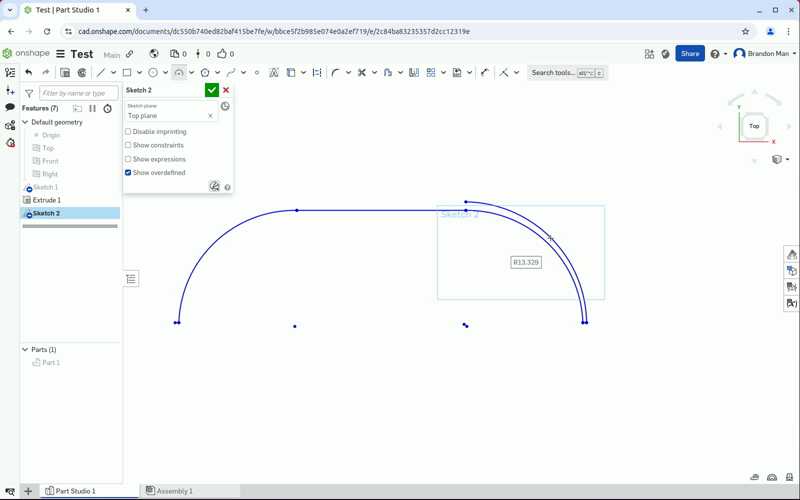
scroll(-6)
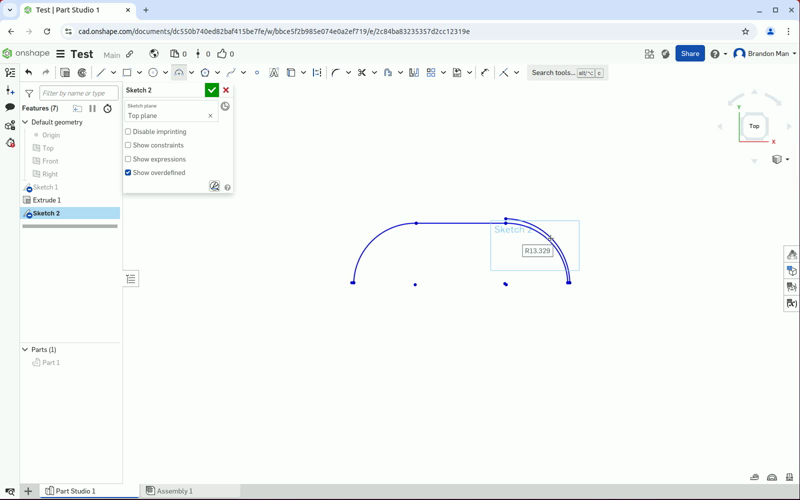
key_up(shift)
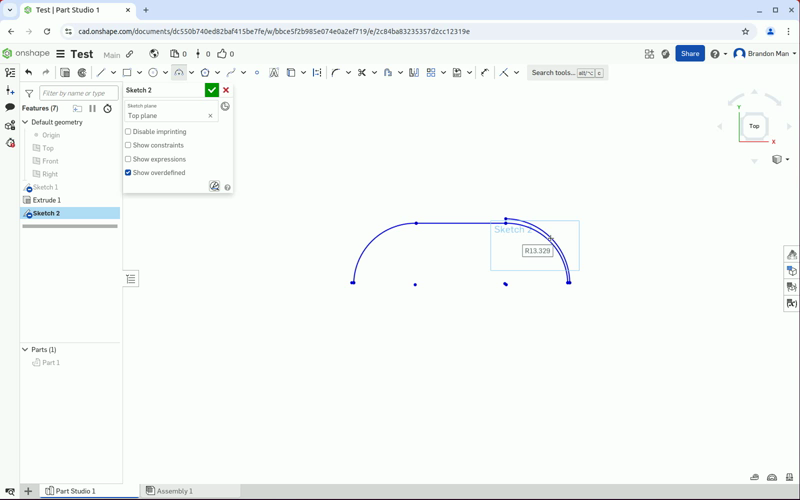
key(esc)
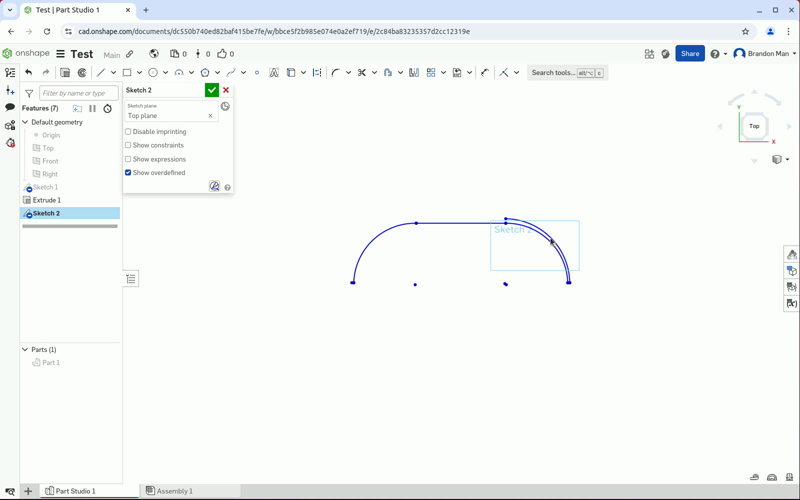
key(l)
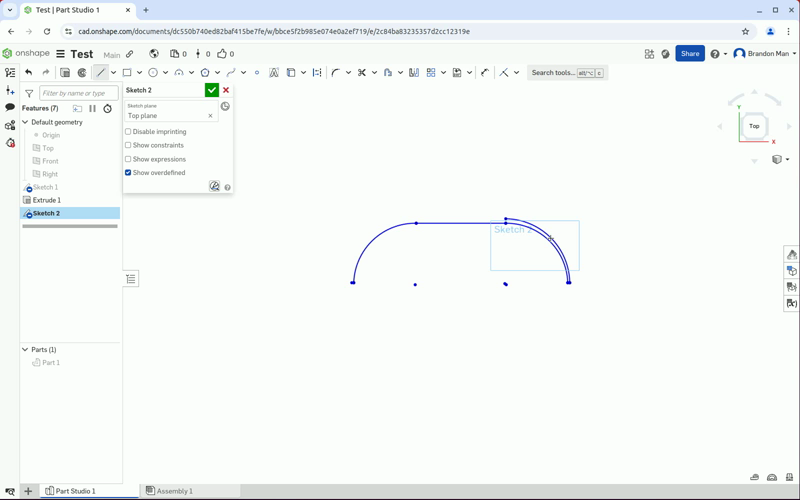
mouse_move(505, 218)
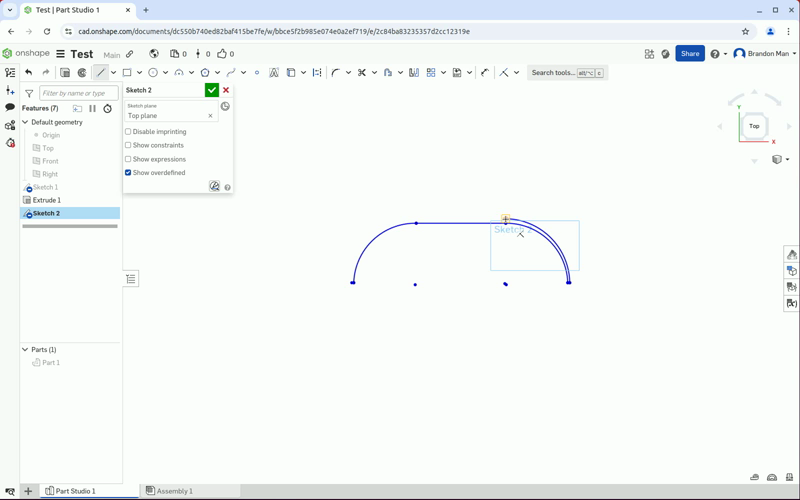
click(505, 218)
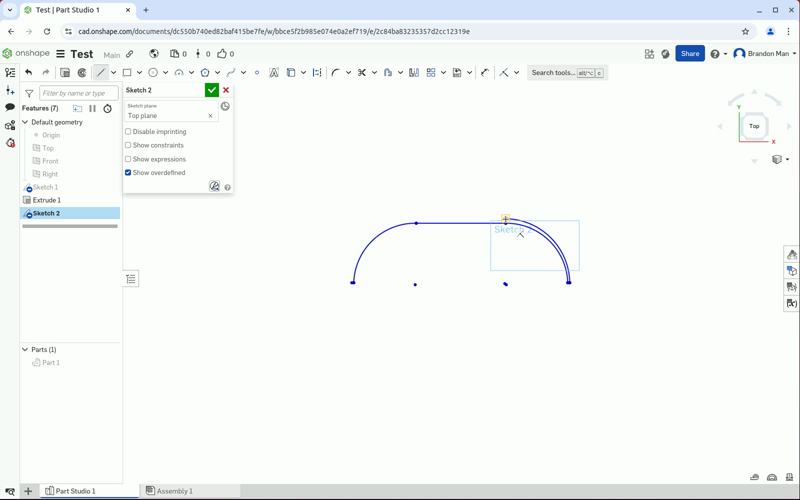
key_down(shift)
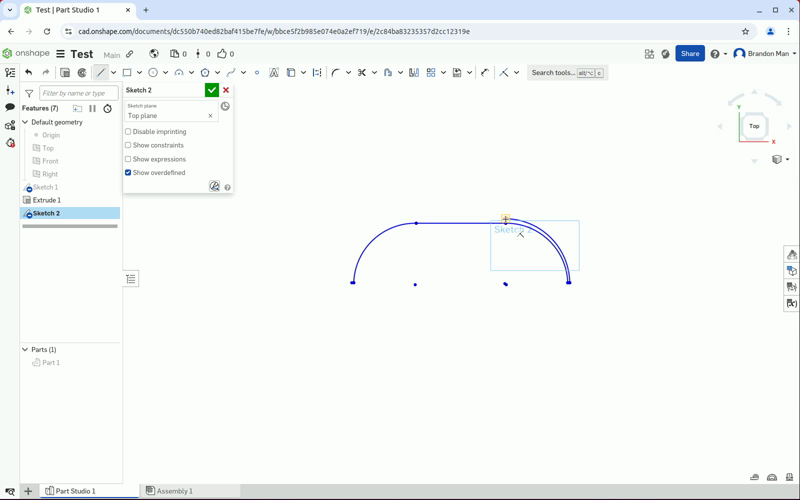
mouse_move(416, 218)
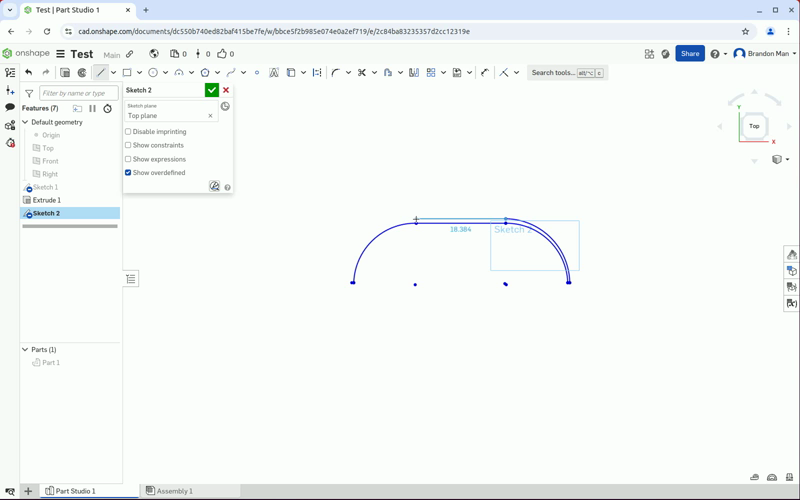
click(416, 218)
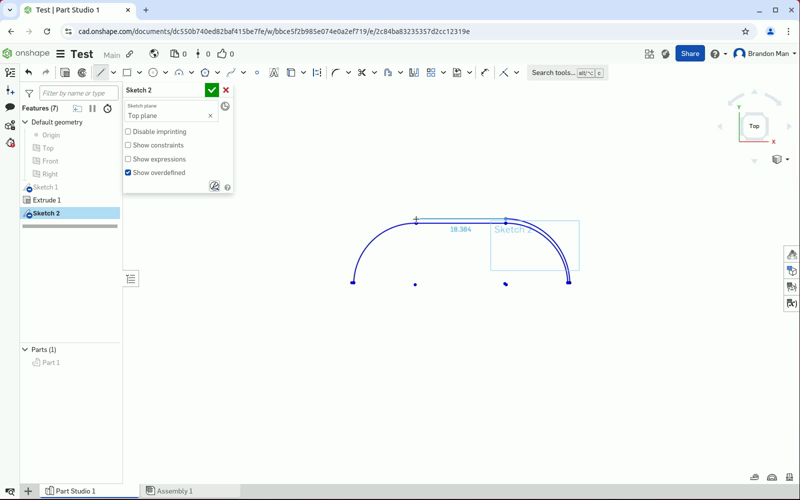
key_up(shift)
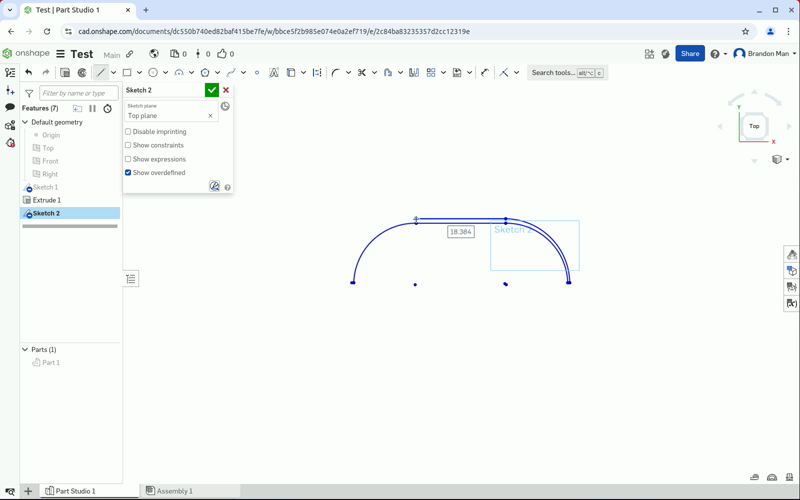
key(esc)
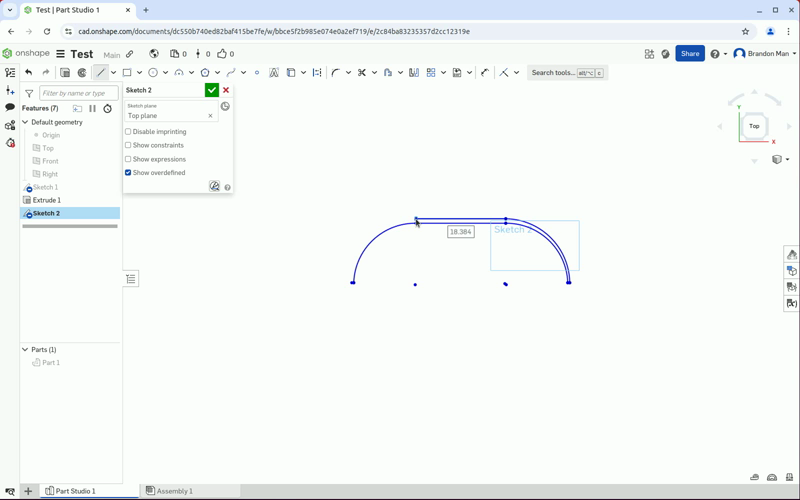
key(a)
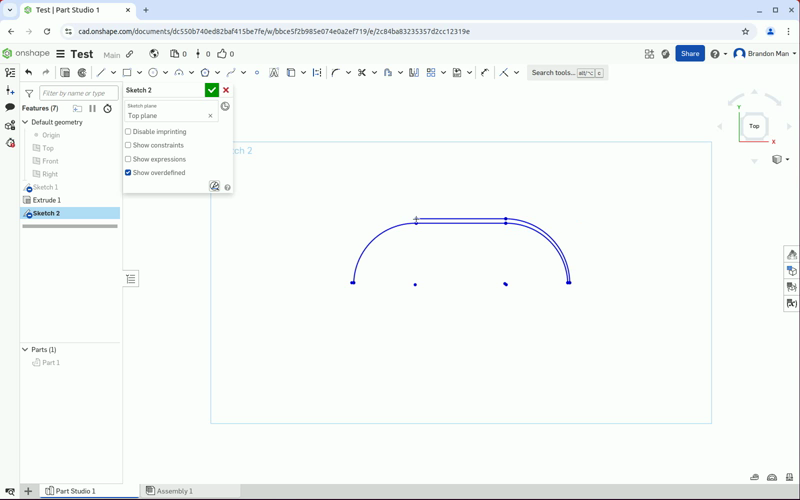
mouse_move(416, 218)
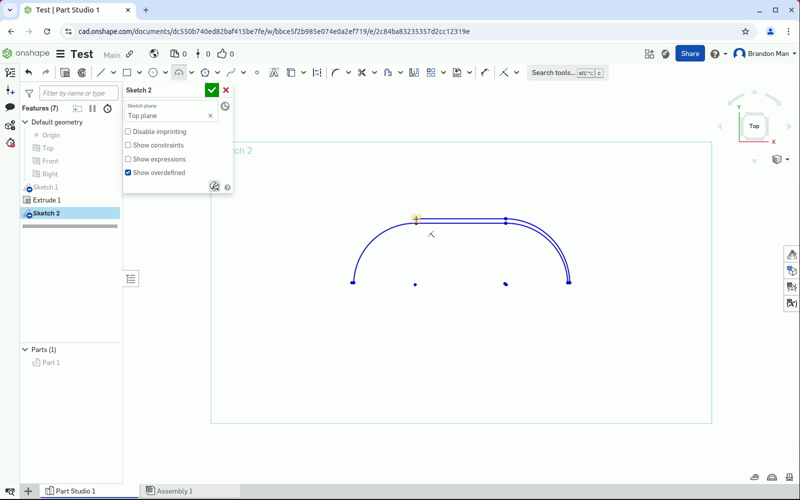
click(416, 218)
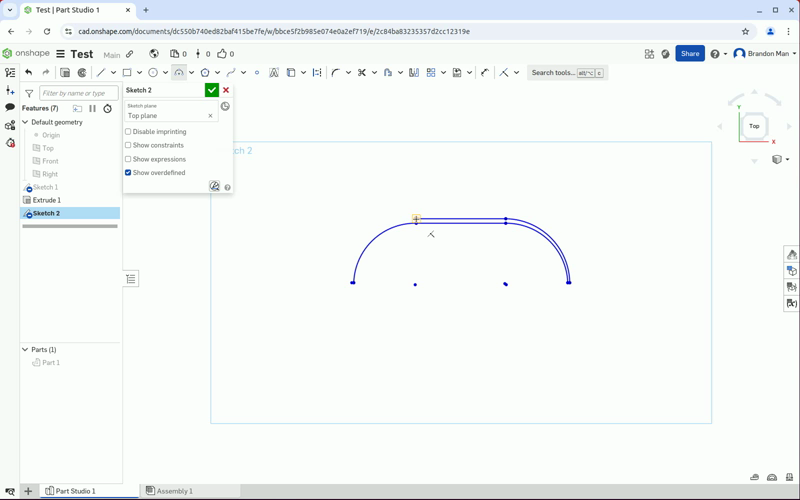
mouse_move(351, 282)
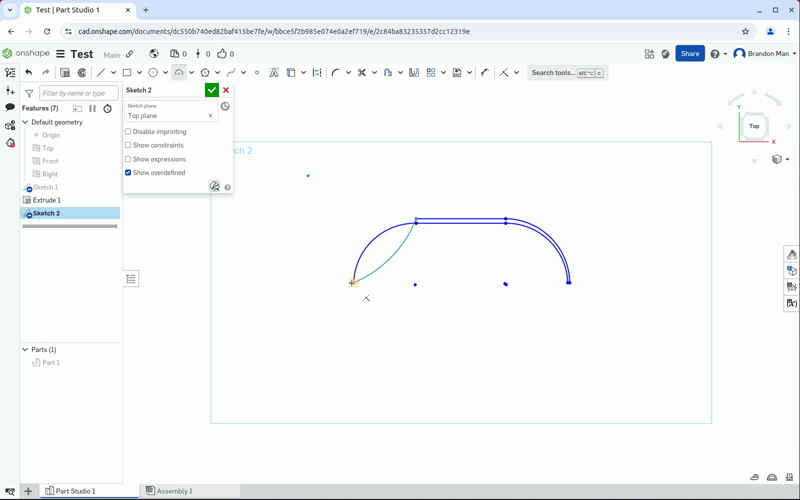
scroll(6)
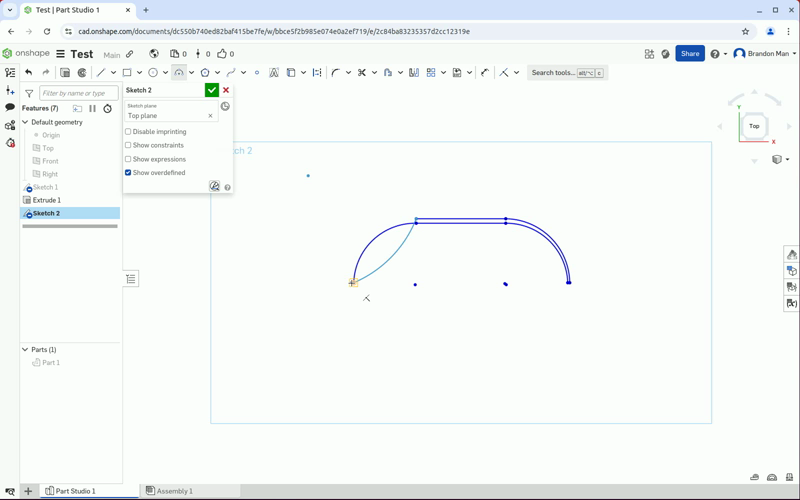
scroll(6)
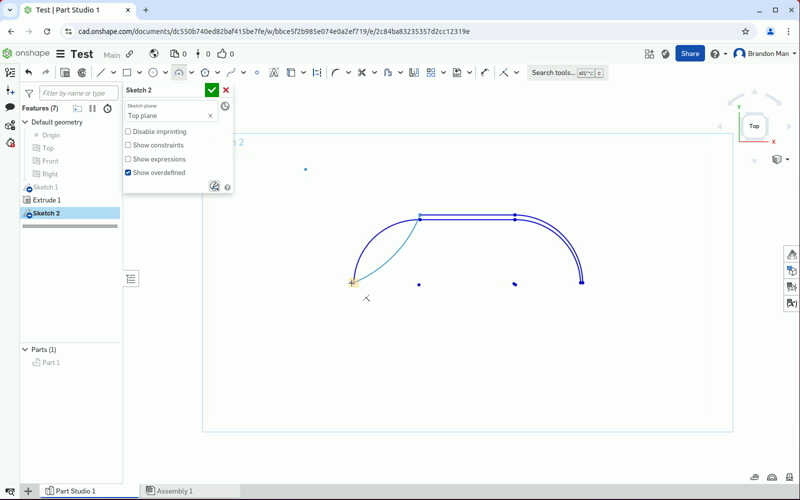
scroll(6)
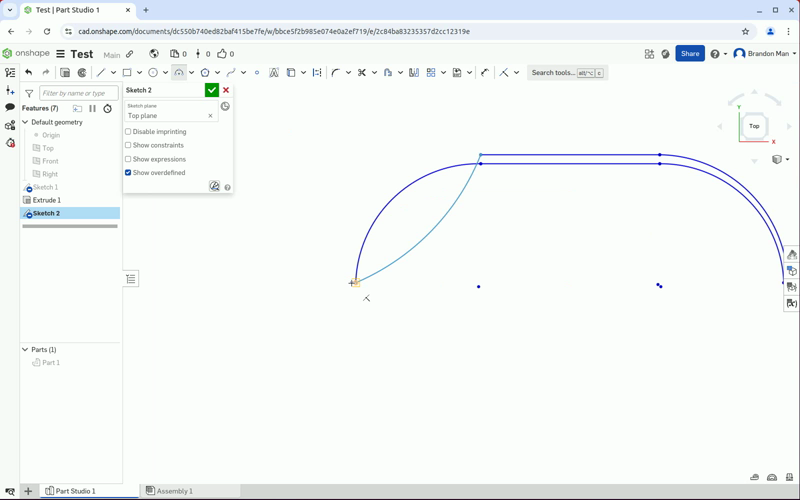
scroll(6)
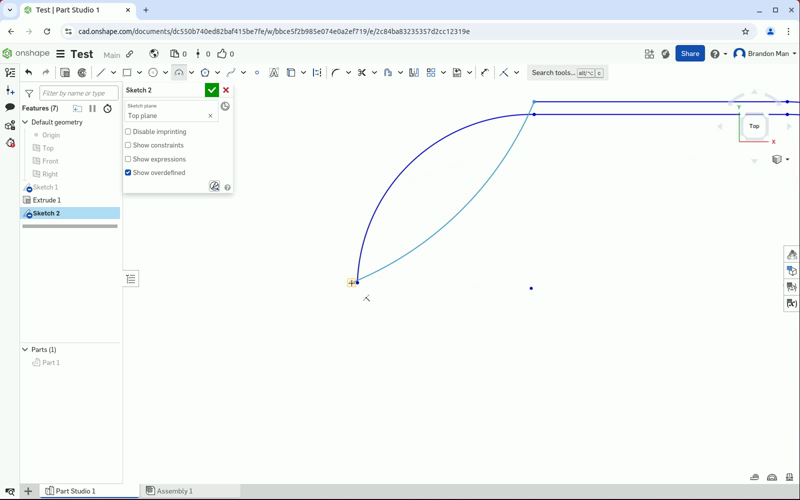
scroll(6)
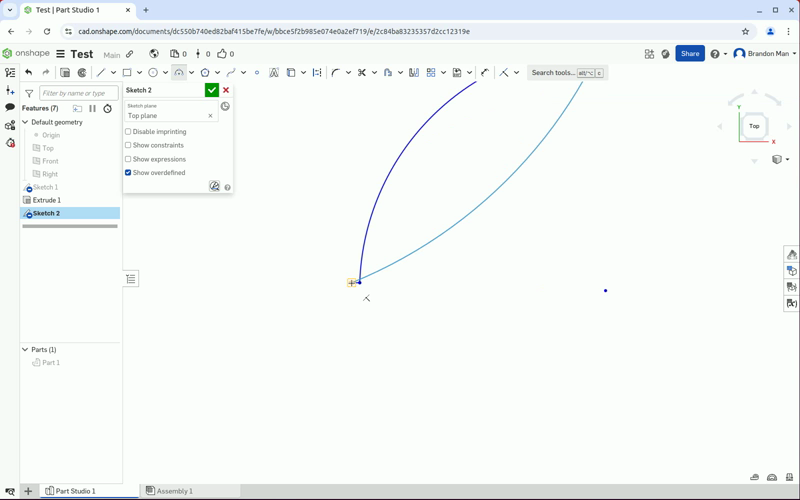
scroll(6)
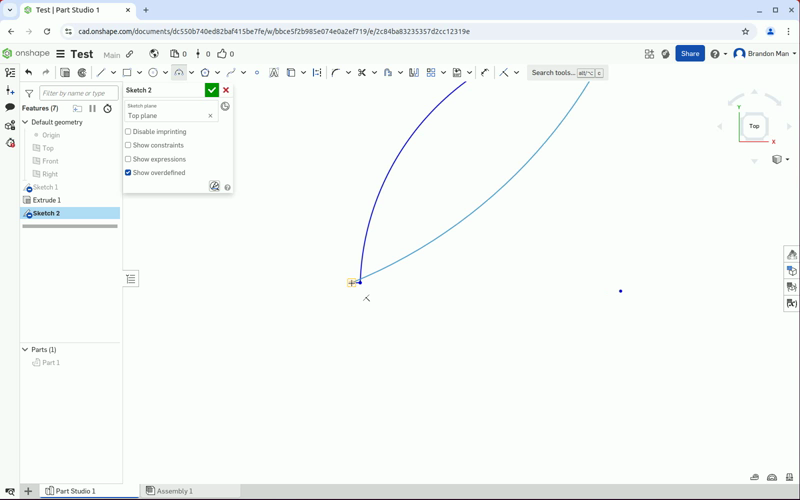
scroll(6)
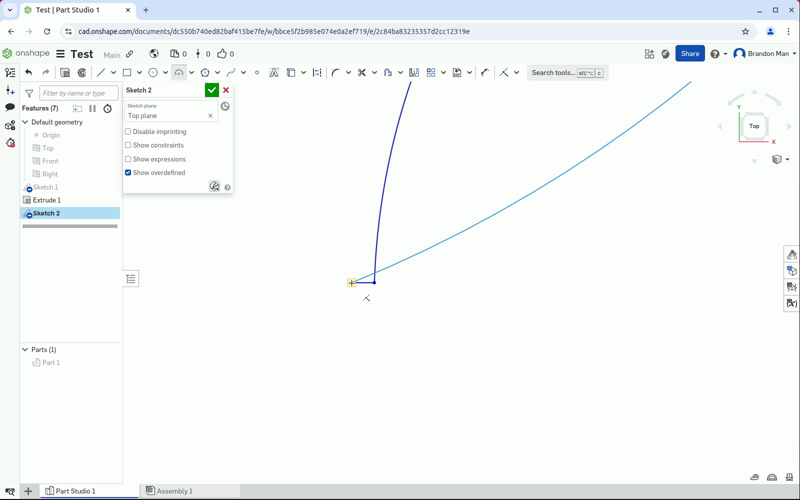
click(351, 282)
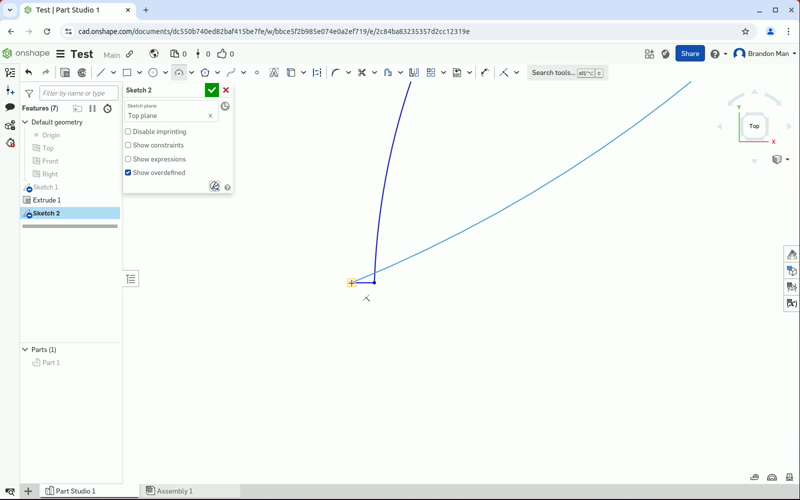
scroll(-6)
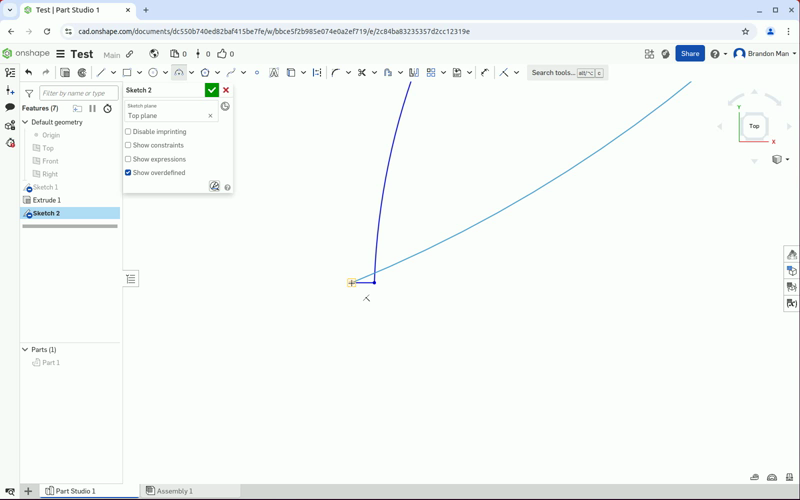
scroll(-6)
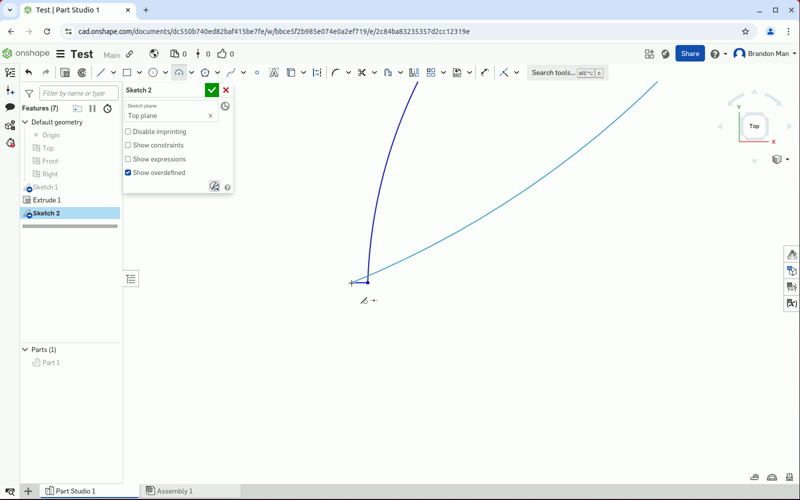
scroll(-6)
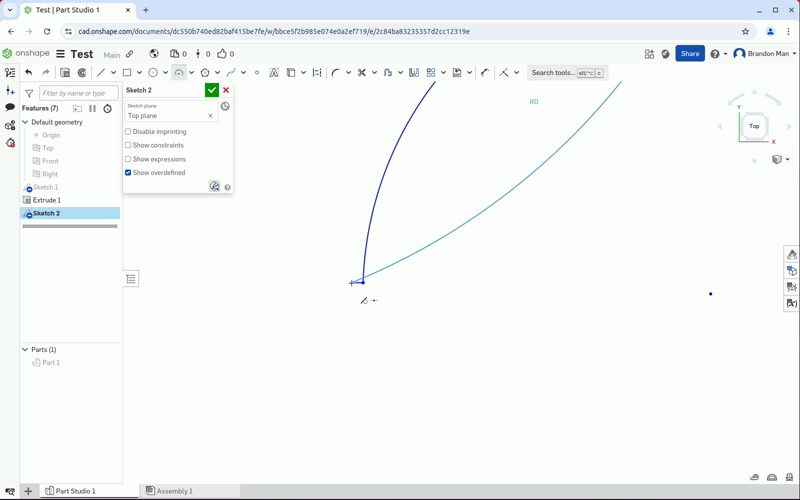
scroll(-6)
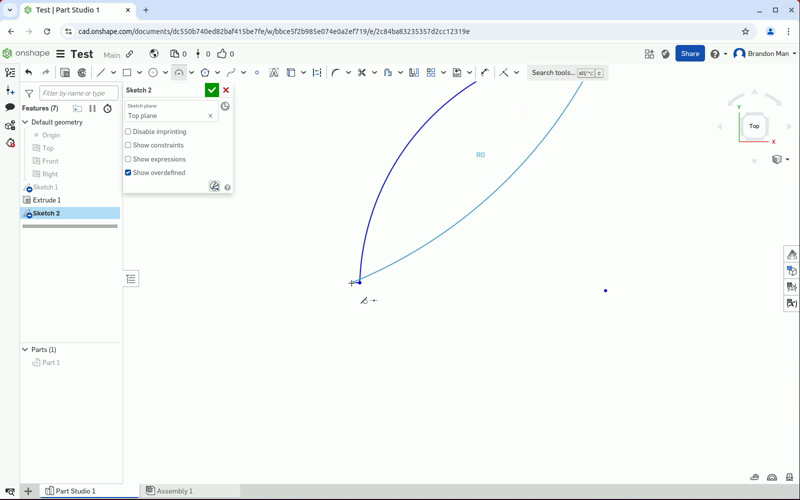
scroll(-6)
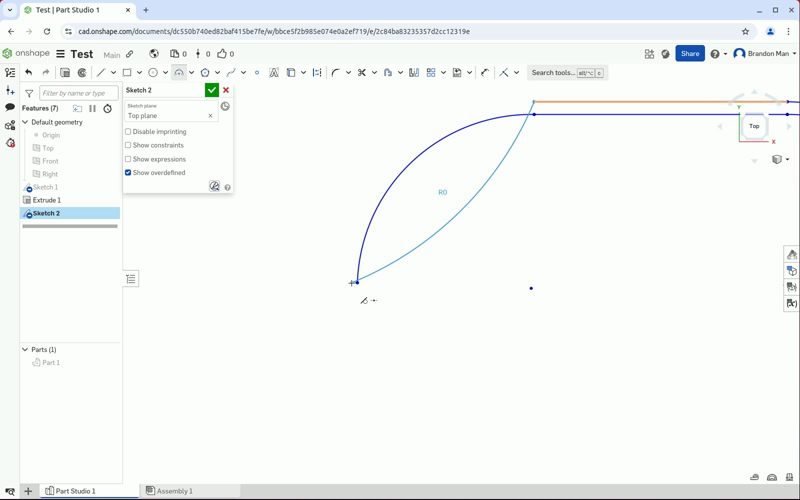
scroll(-6)
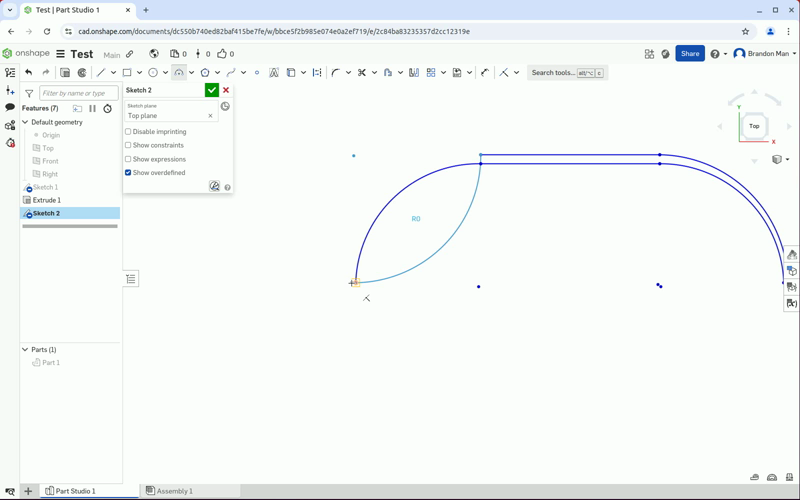
scroll(-6)
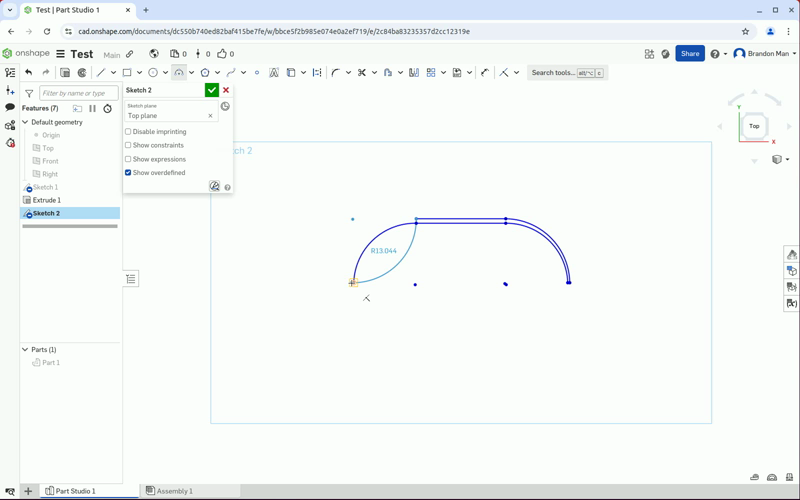
key_down(shift)
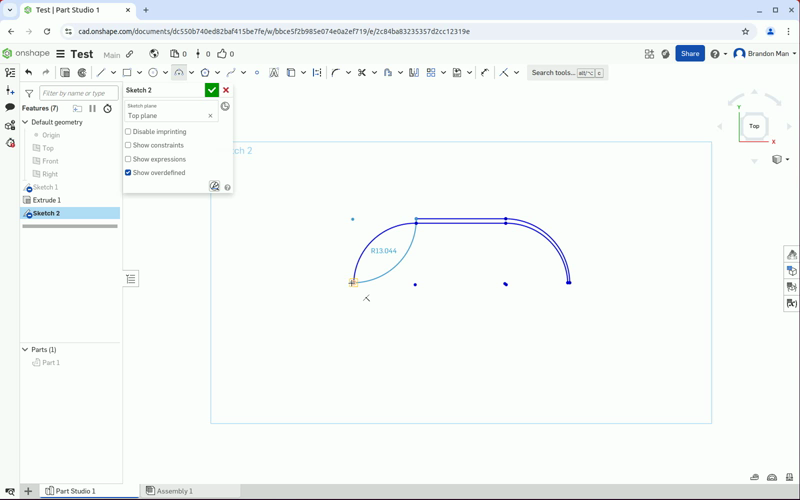
mouse_move(370, 237)
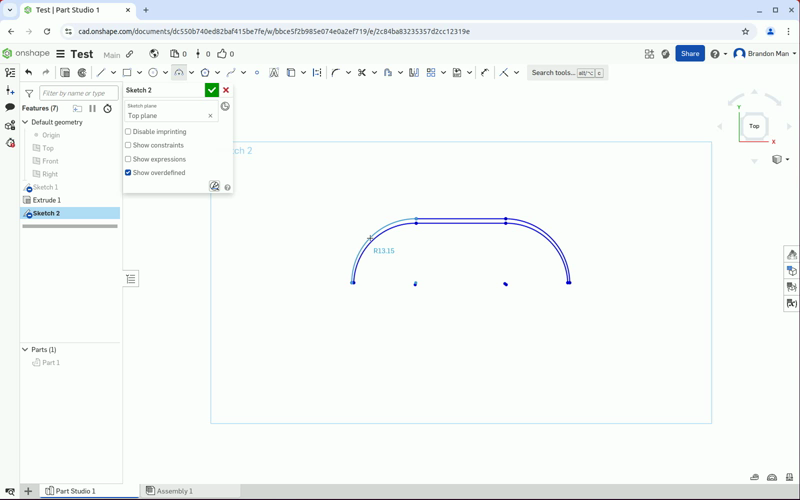
scroll(6)
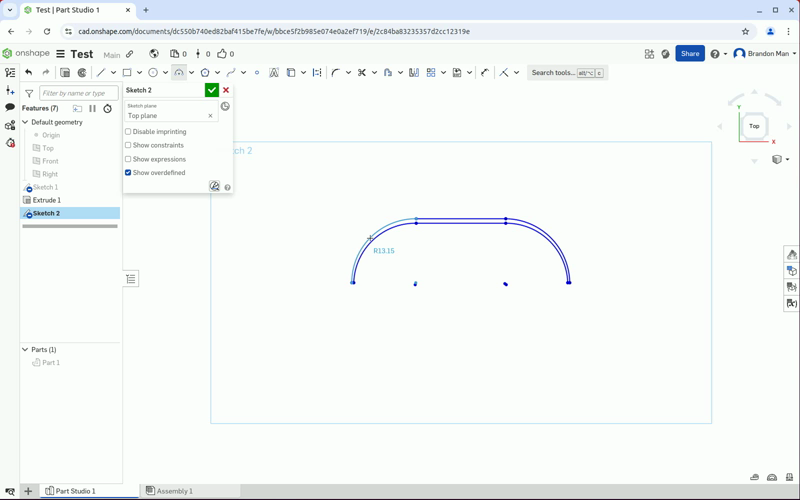
scroll(6)
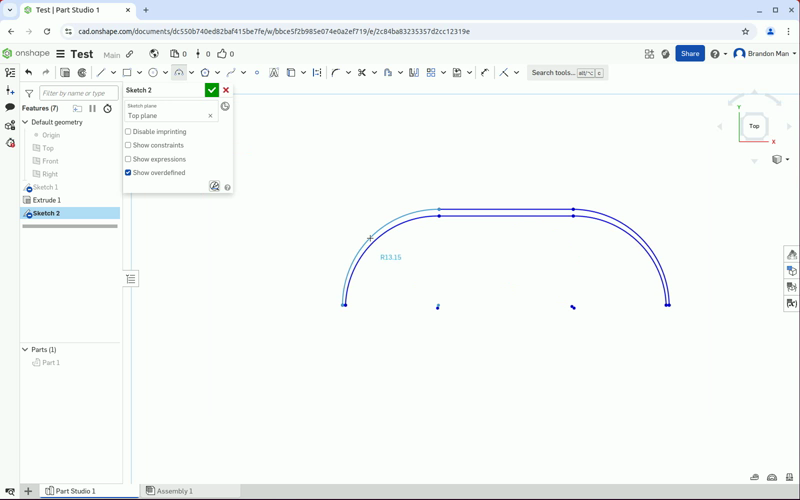
scroll(6)
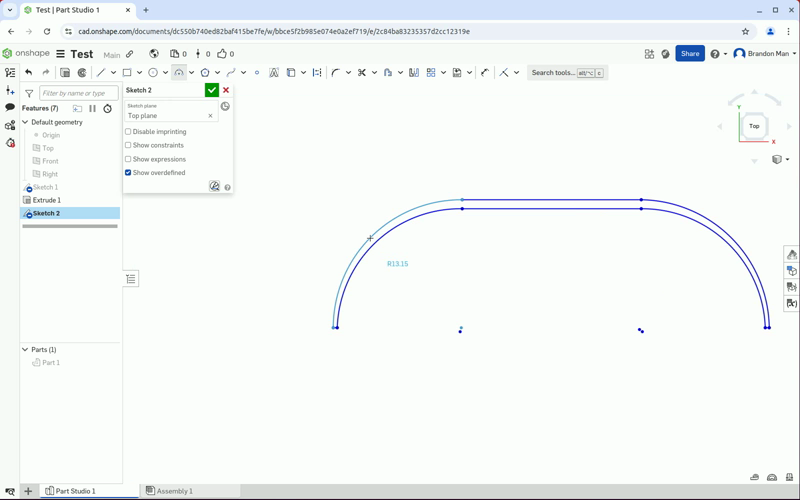
scroll(6)
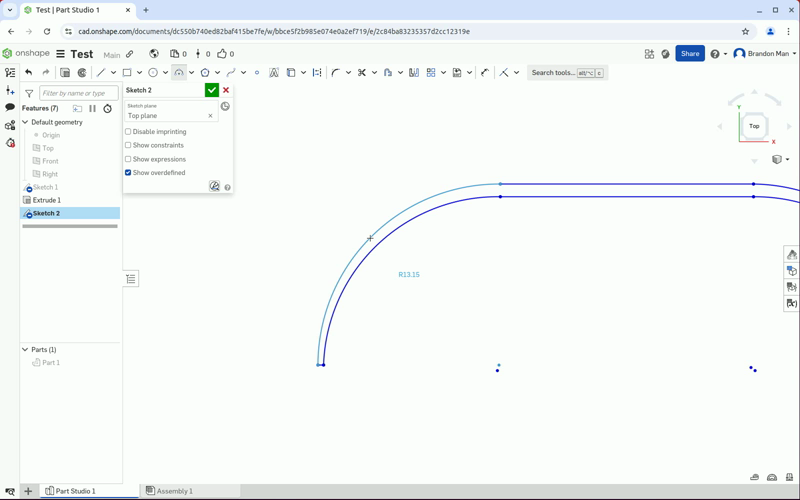
scroll(6)
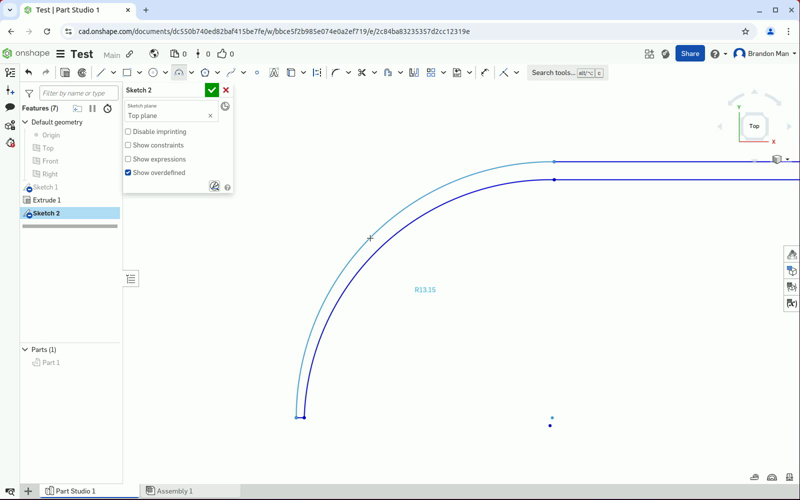
scroll(6)
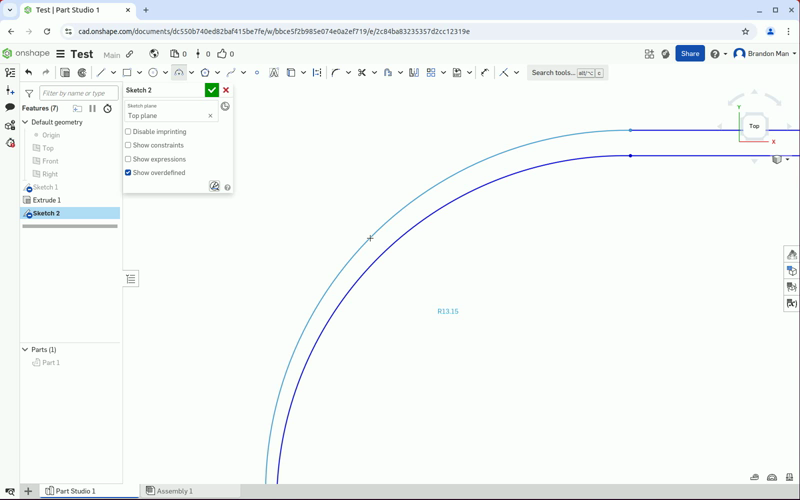
scroll(6)
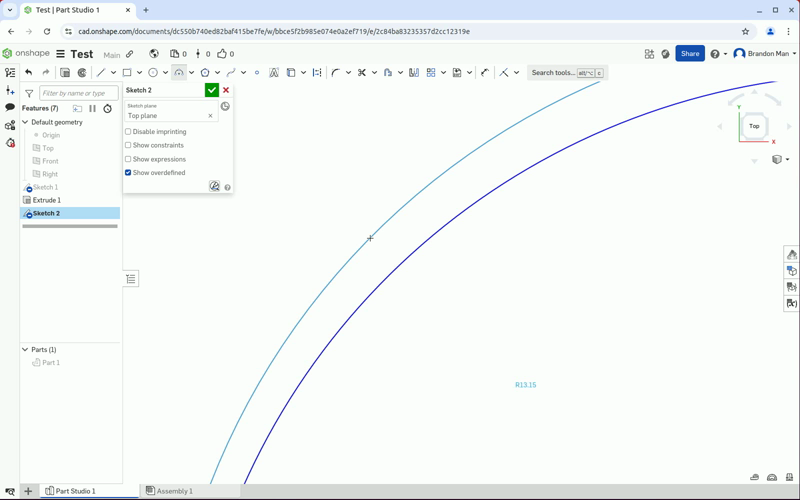
click(370, 237)
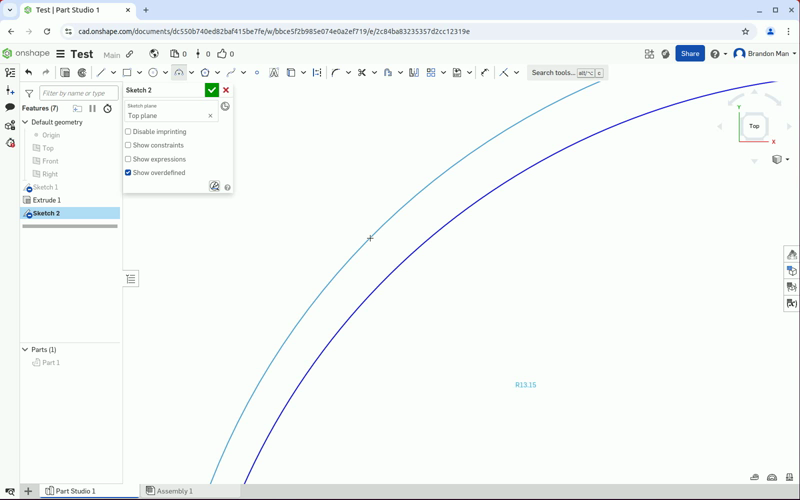
scroll(-6)
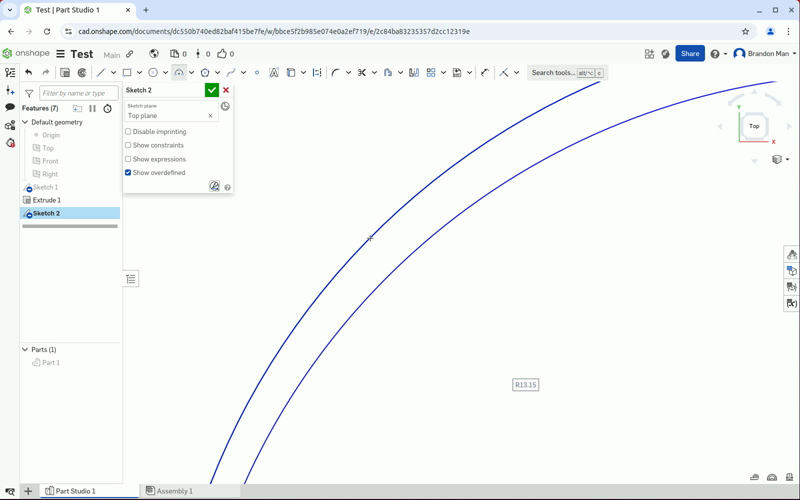
scroll(-6)
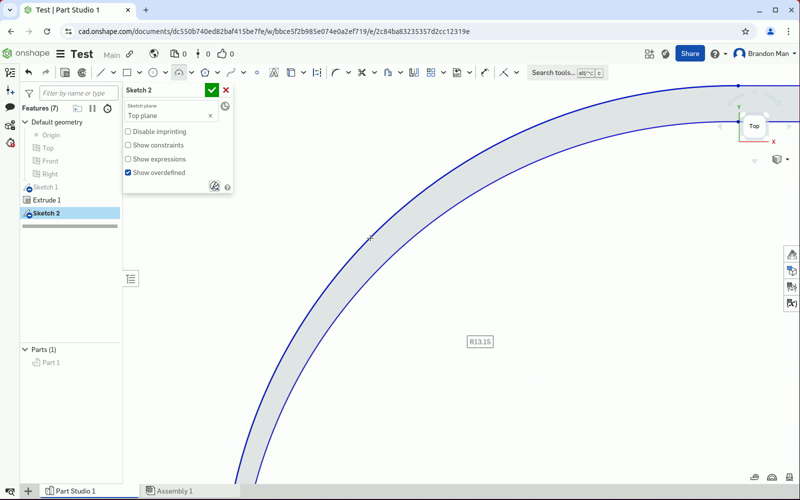
scroll(-6)
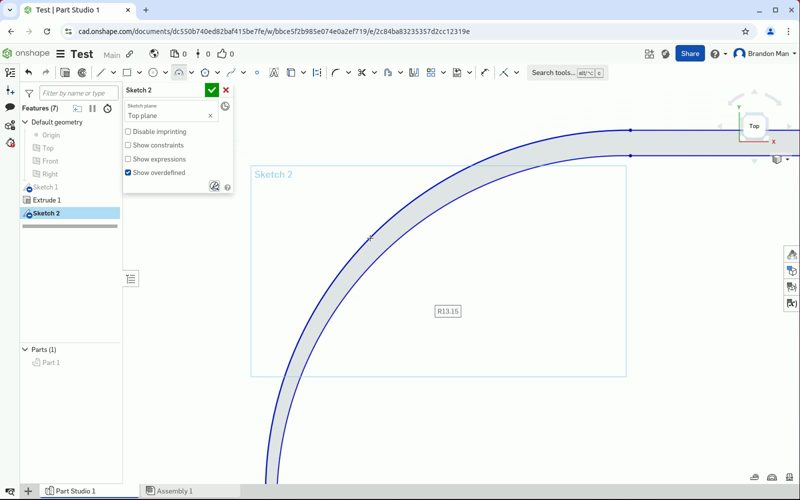
scroll(-6)
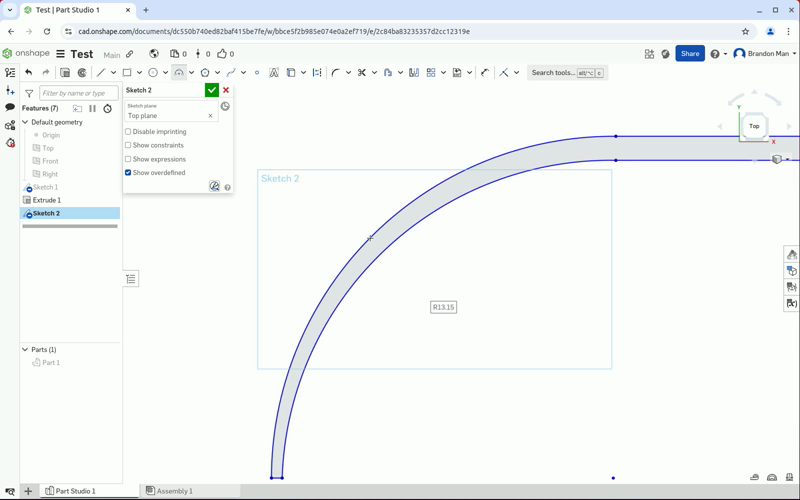
scroll(-6)
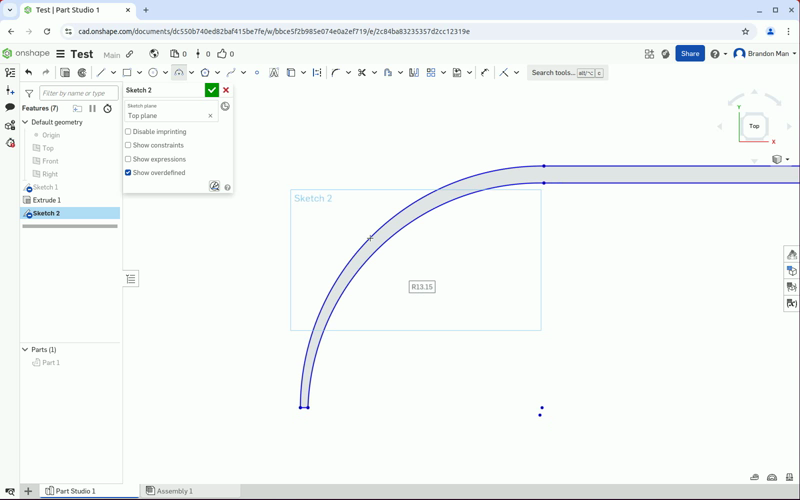
scroll(-6)
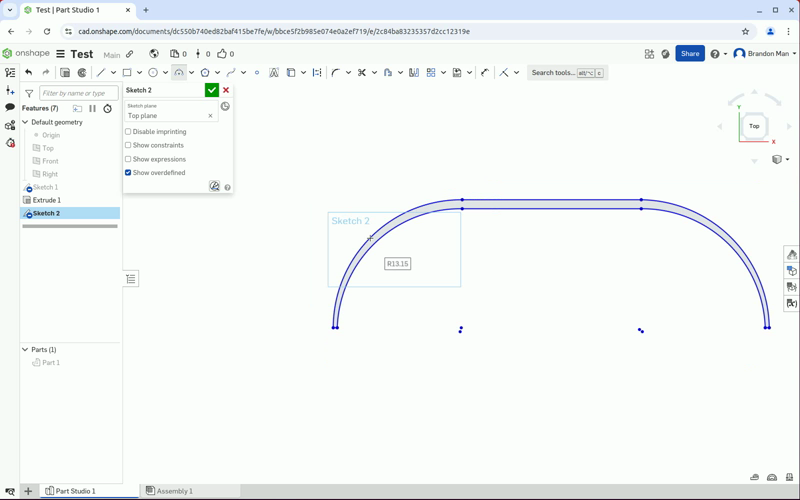
scroll(-6)
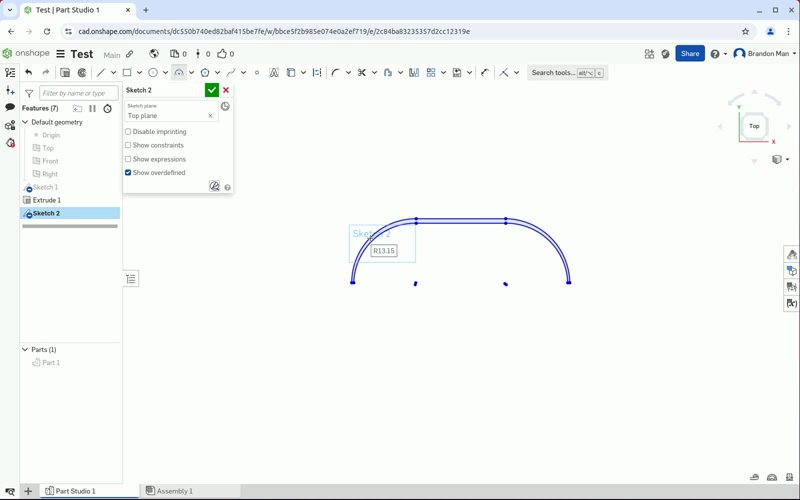
key_up(shift)
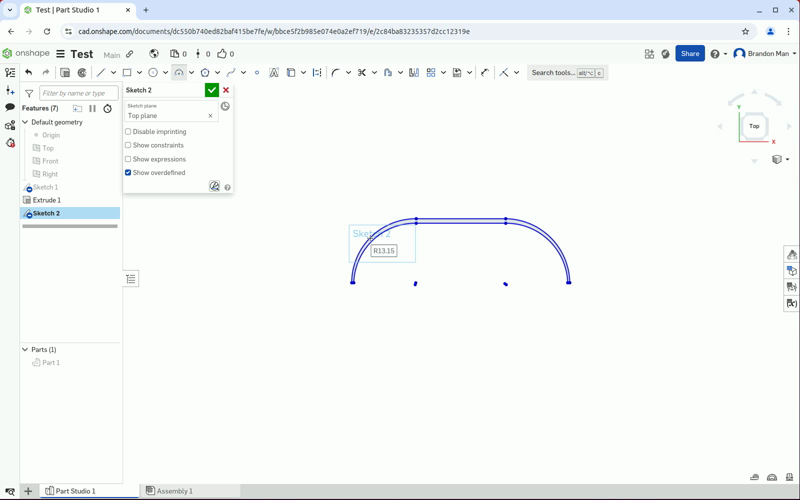
key(esc)
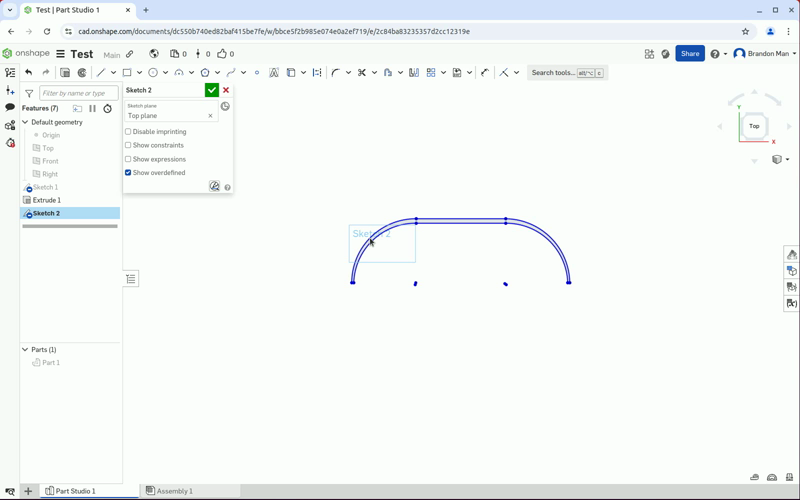
mouse_move(462, 220)
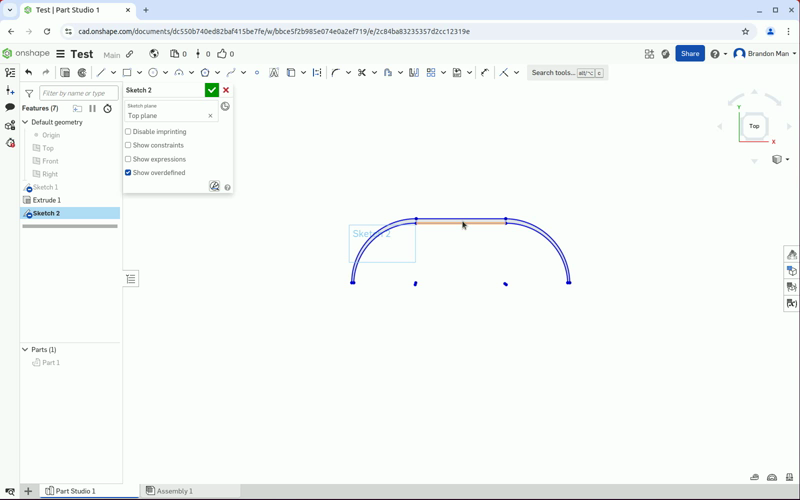
scroll(6)
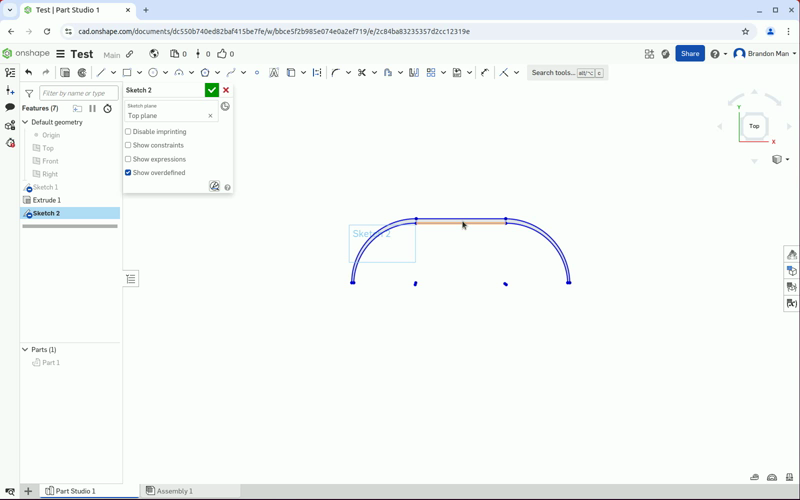
scroll(6)
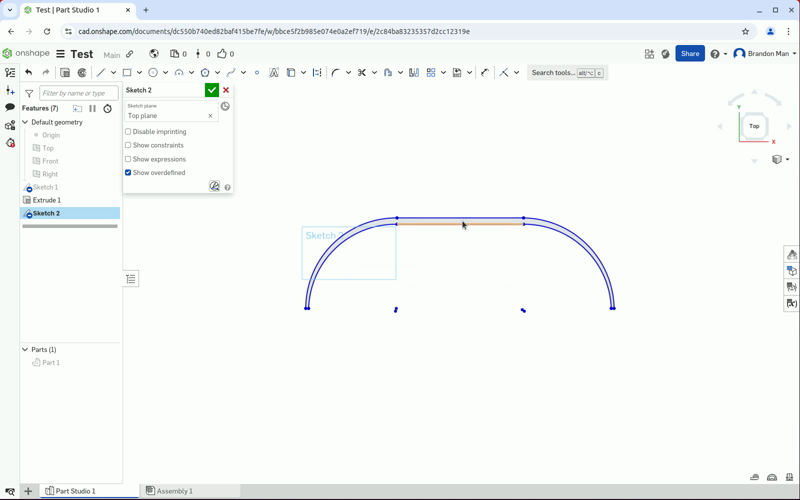
scroll(6)
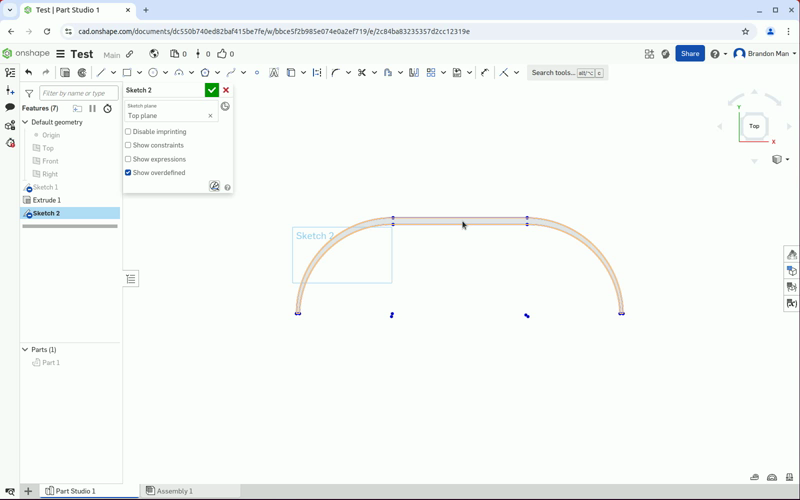
scroll(6)
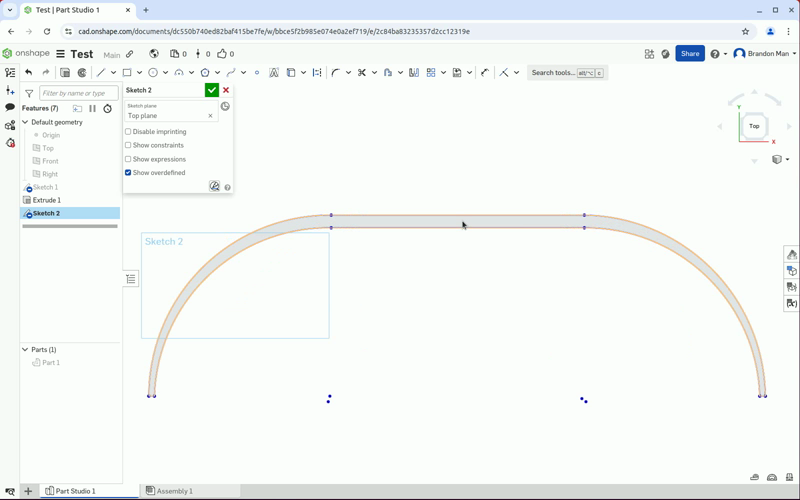
scroll(6)
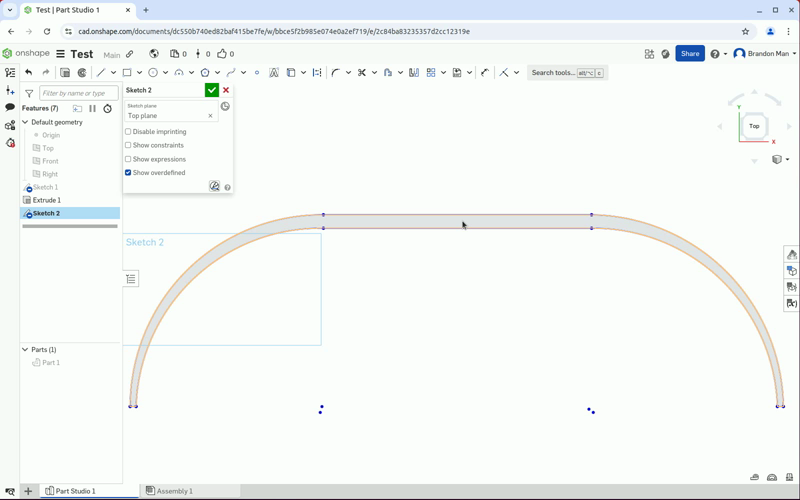
scroll(6)
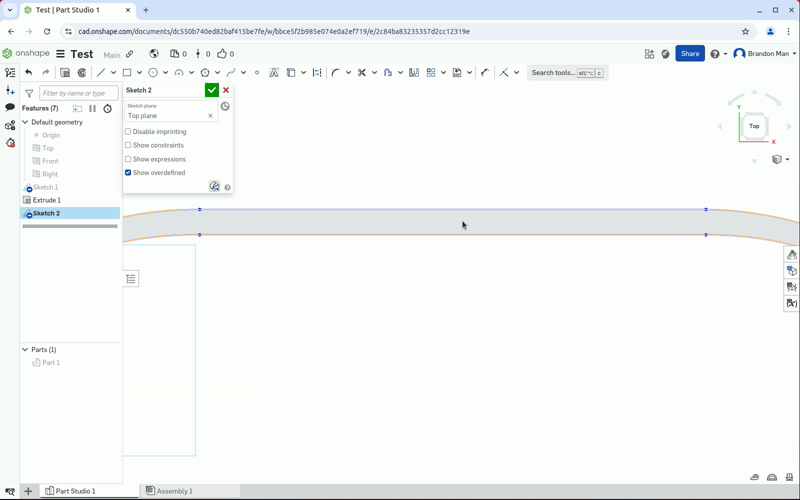
scroll(6)
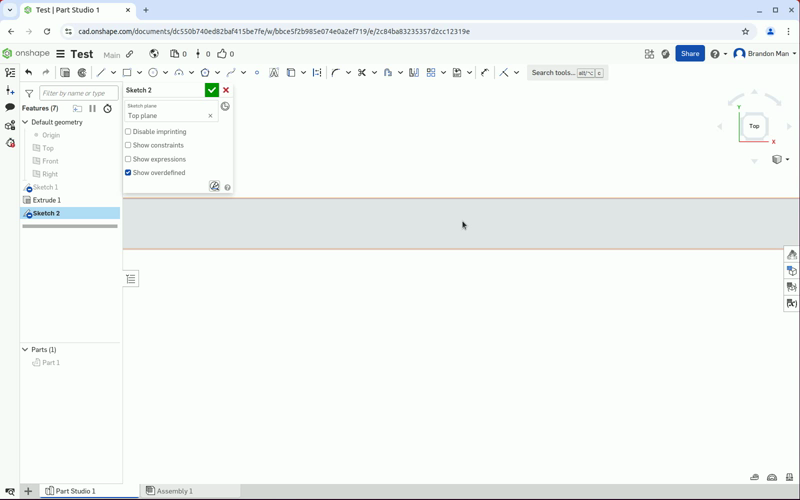
click(462, 220)
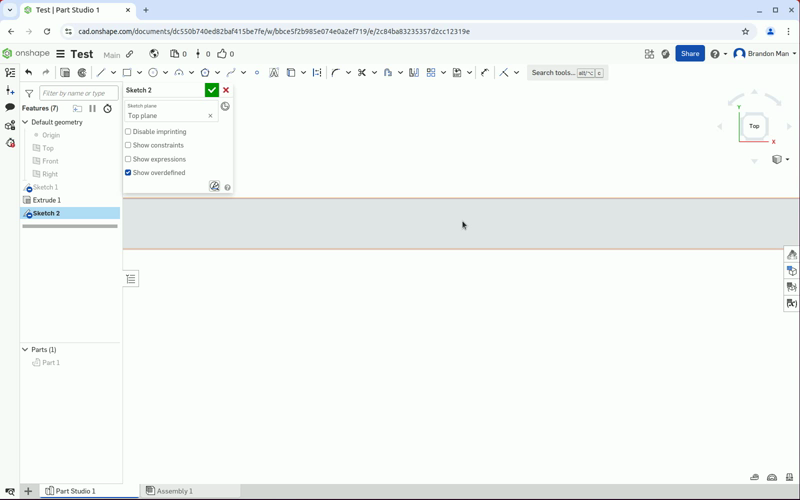
scroll(-6)
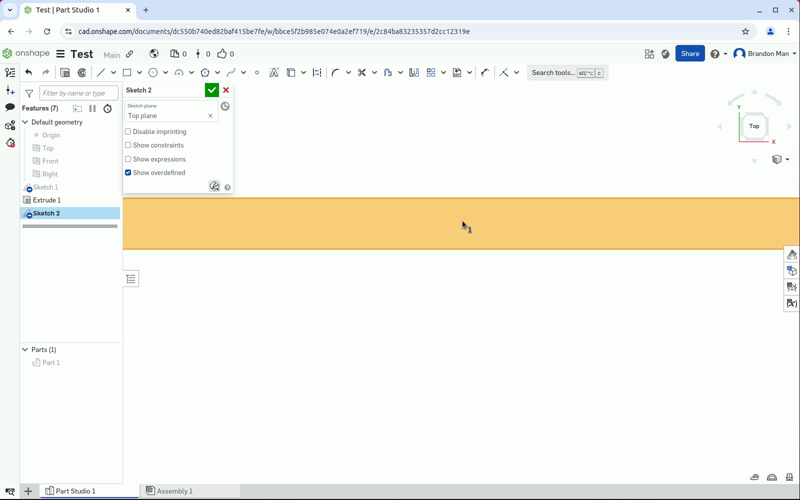
scroll(-6)
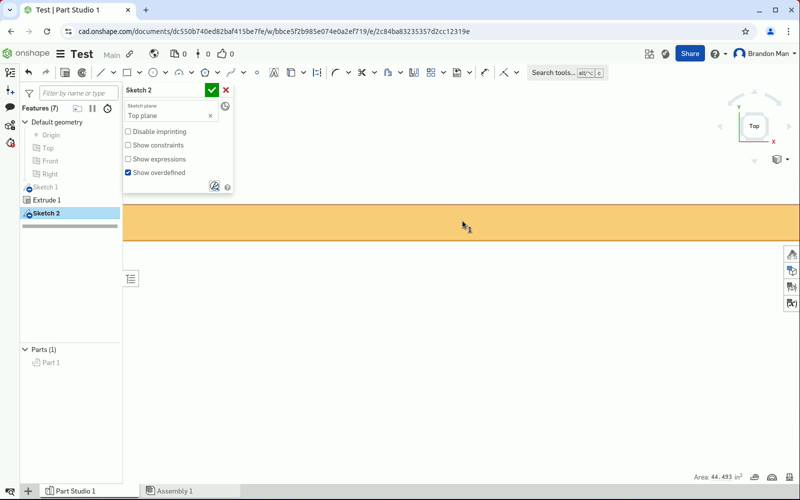
scroll(-6)
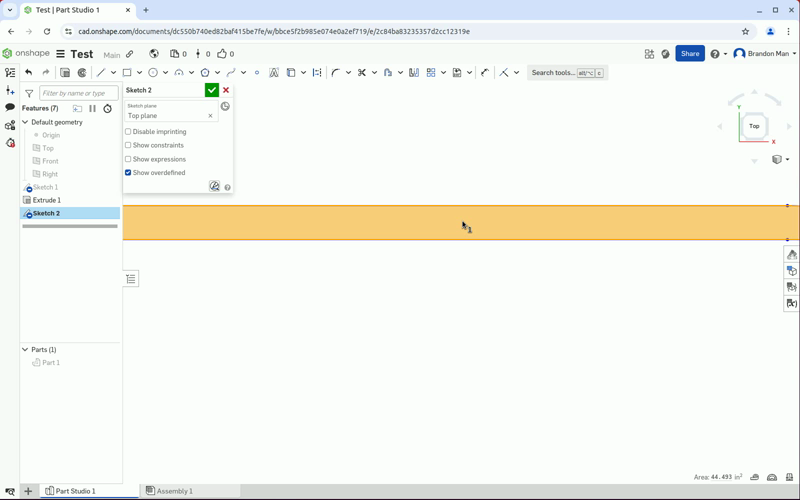
scroll(-6)
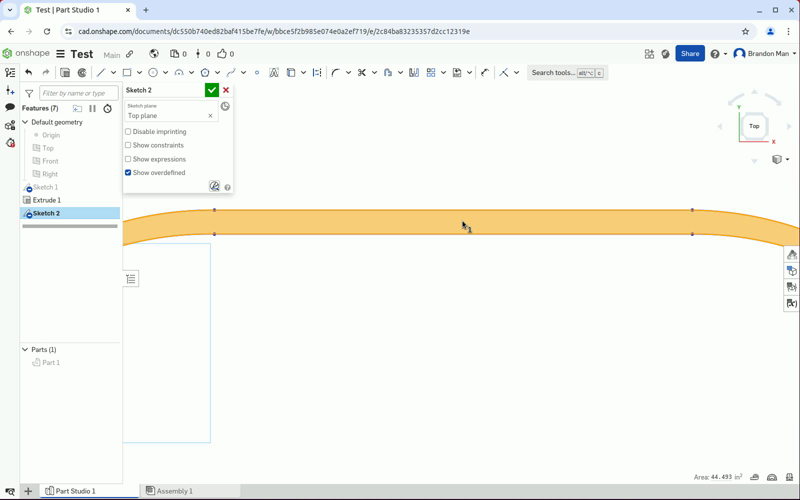
scroll(-6)
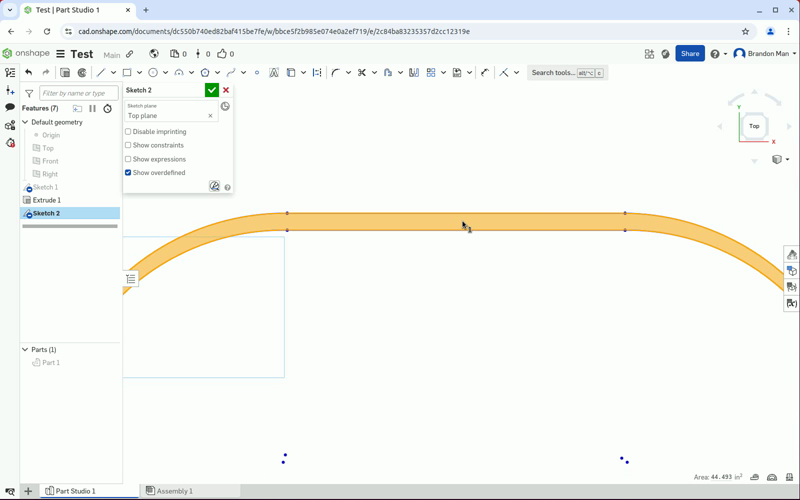
scroll(-6)
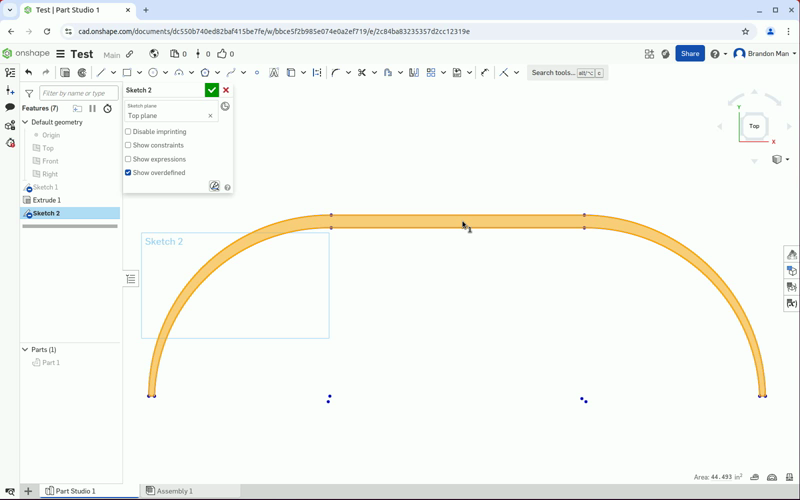
scroll(-6)
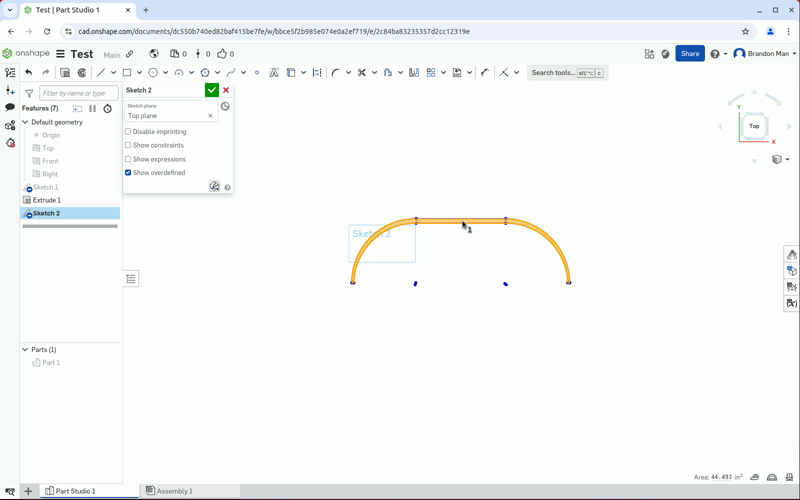
mouse_move(73, 352)
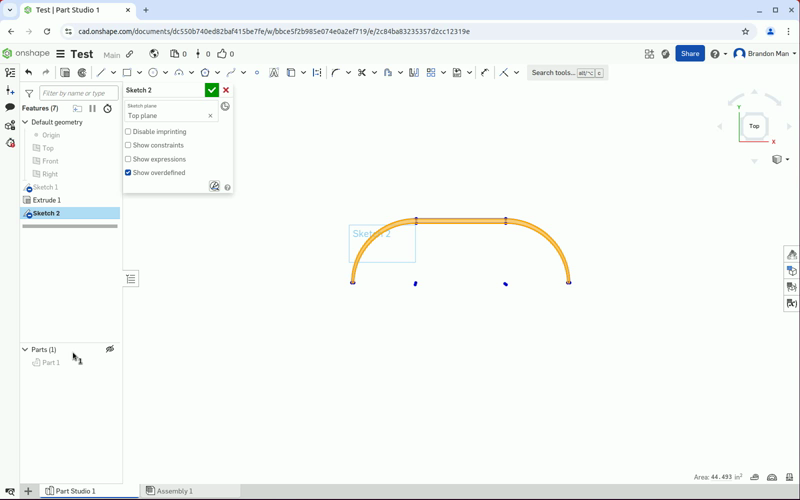
key(shift+y)
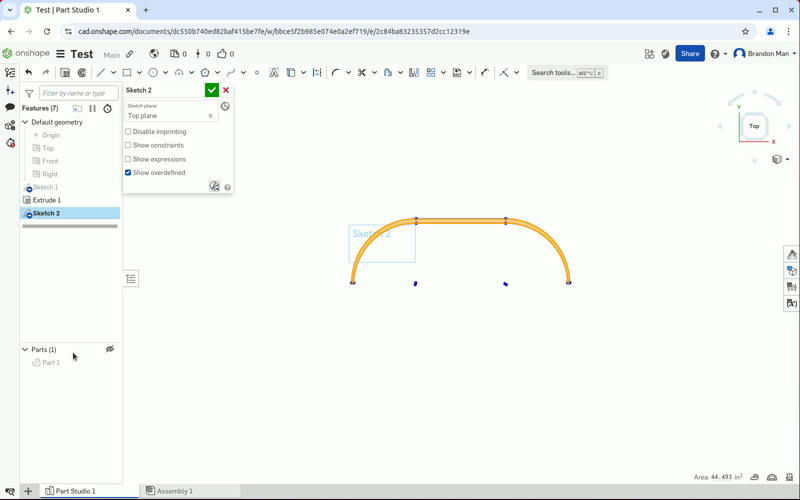
key(shift+e)
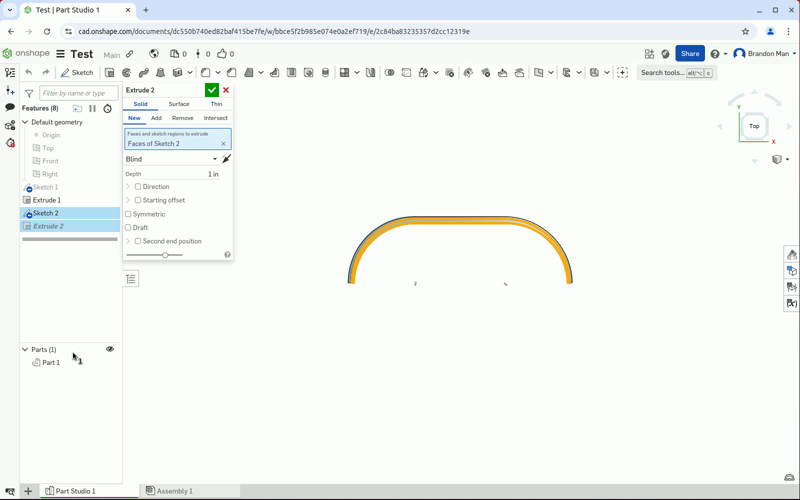
mouse_move(143, 106)
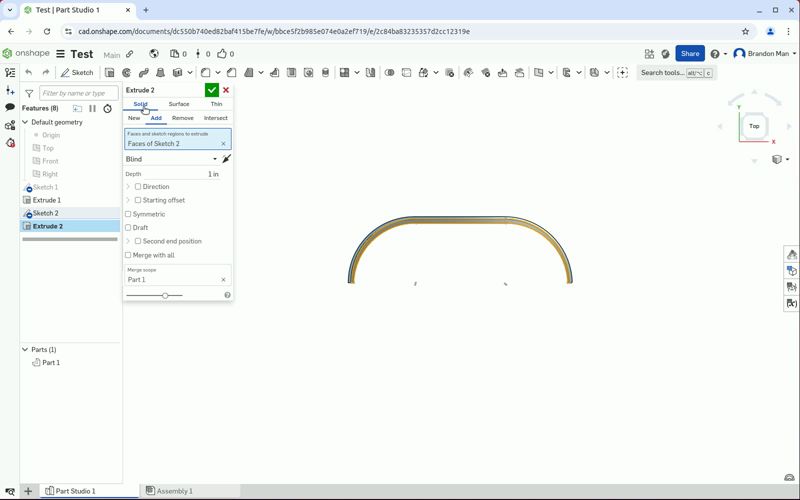
click(143, 106)
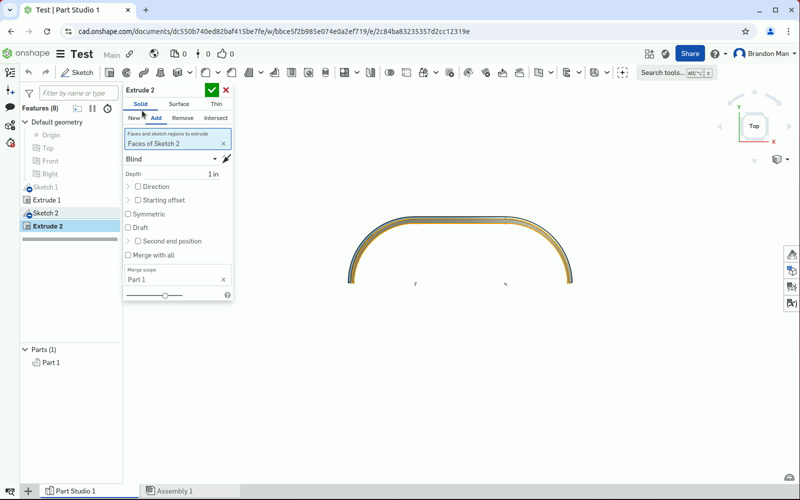
mouse_move(137, 120)
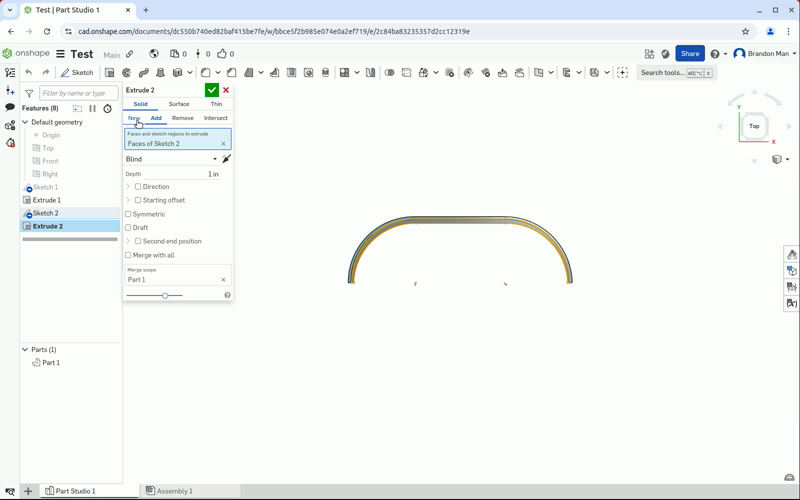
click(137, 120)
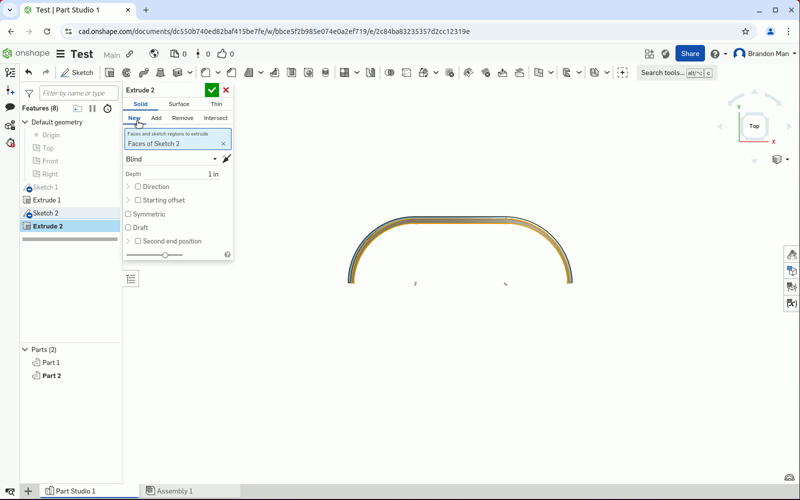
key(tab, 4)
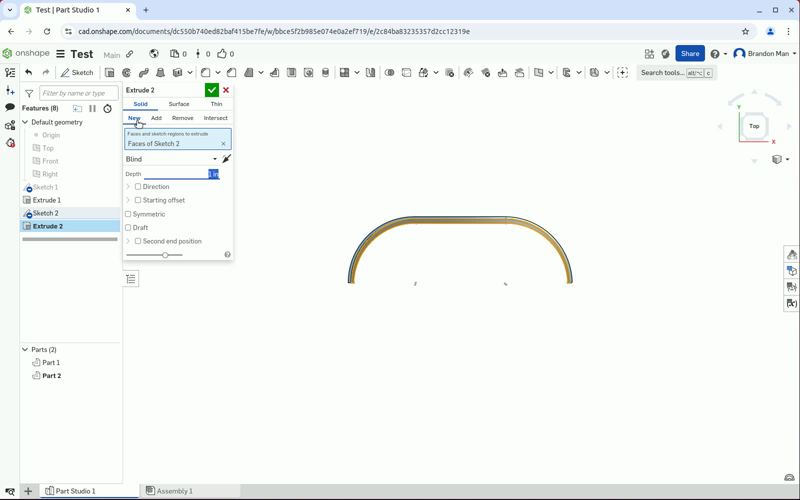
text(0.722)
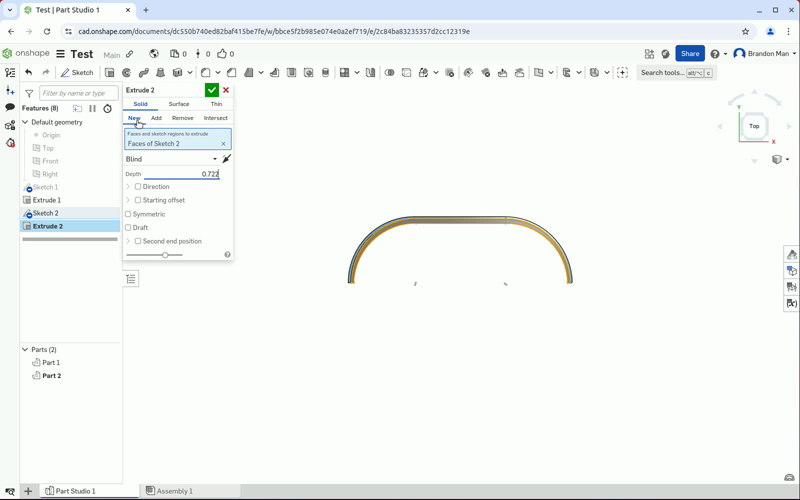
key(enter)
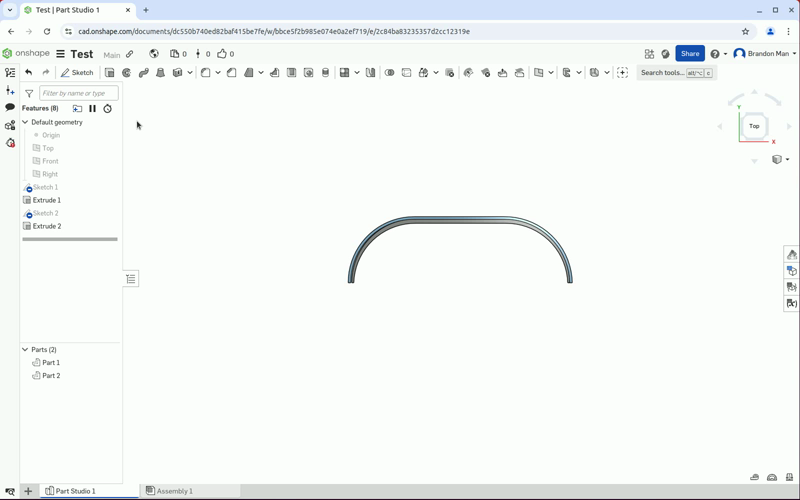
key(shift+h)
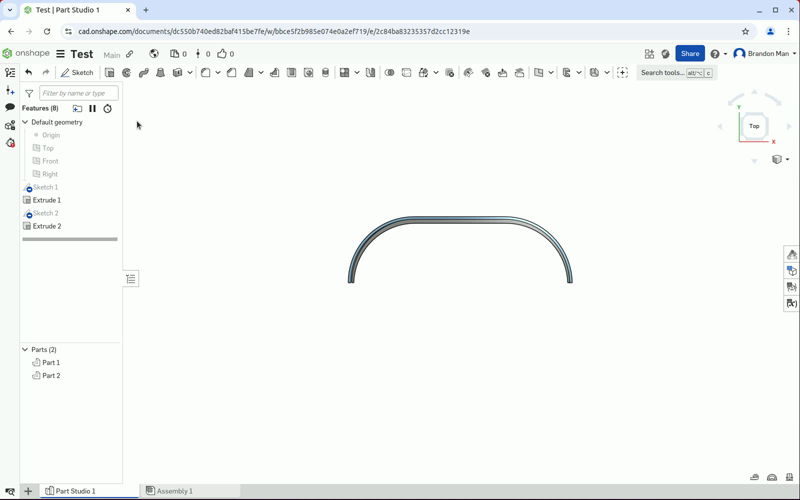
key(shift+h)
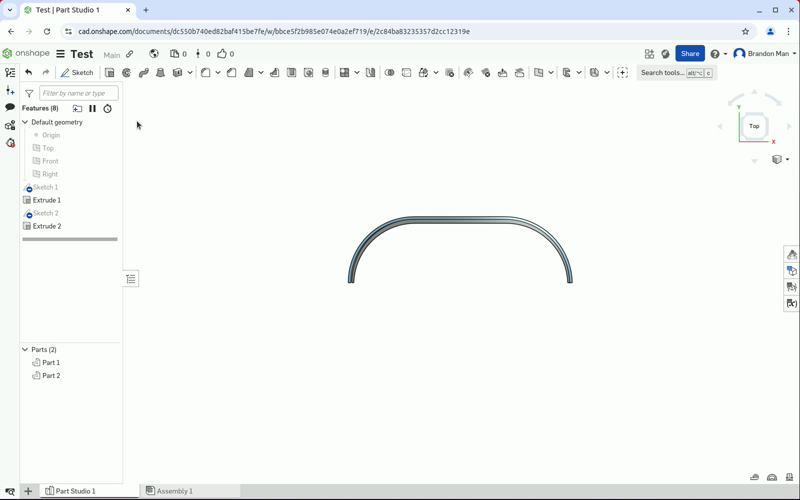
mouse_move(73, 189)
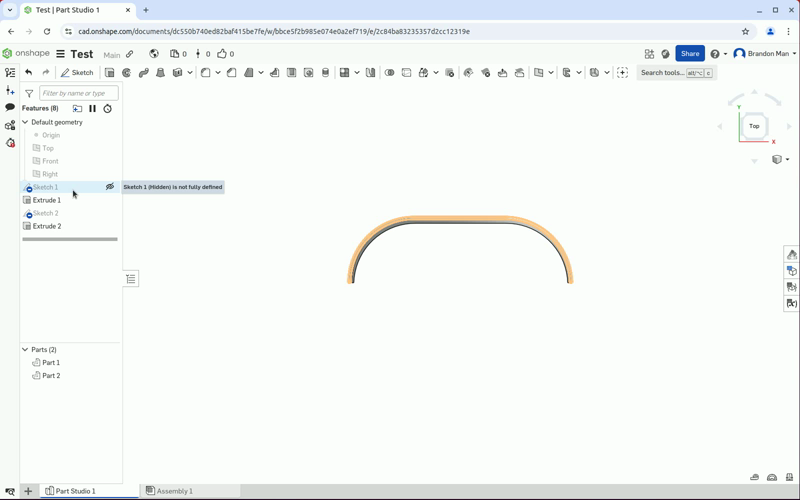
click(73, 189)
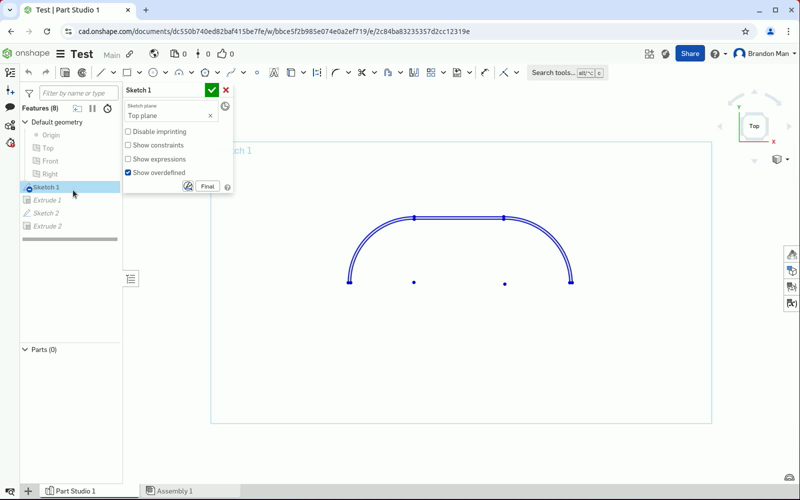
mouse_move(229, 92)
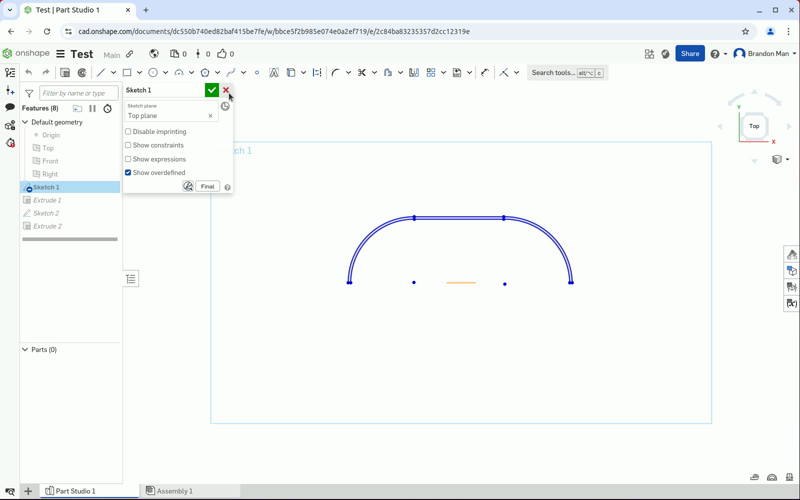
click(229, 92)
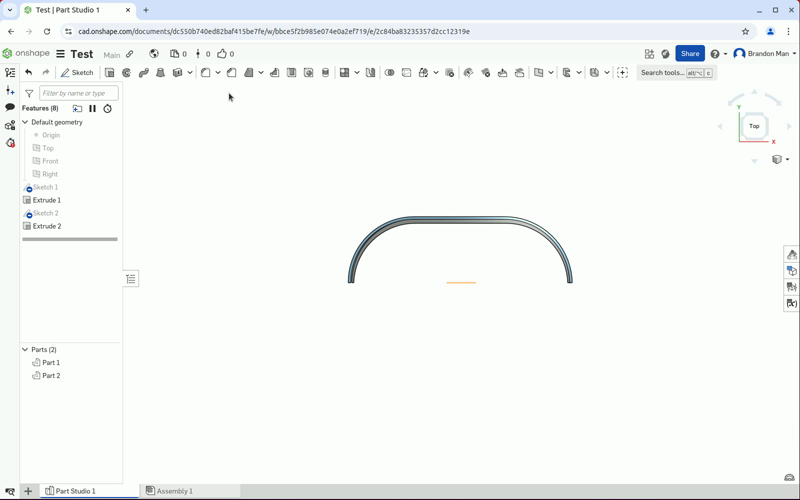
mouse_move(541, 75)
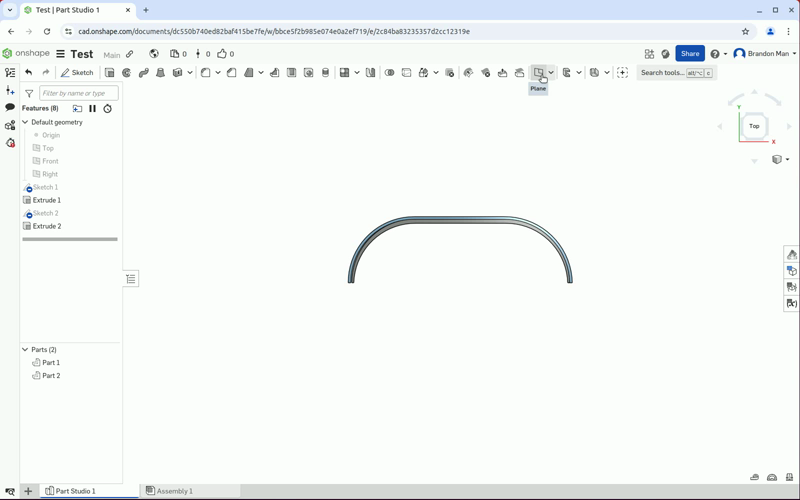
click(541, 75)
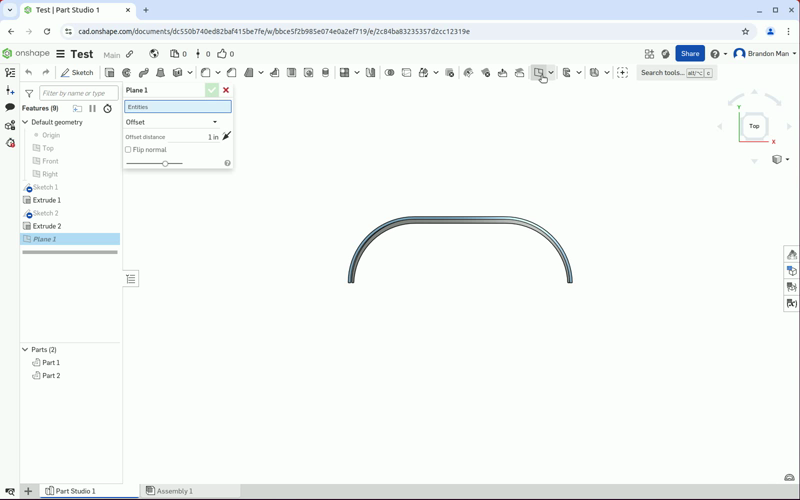
mouse_move(73, 150)
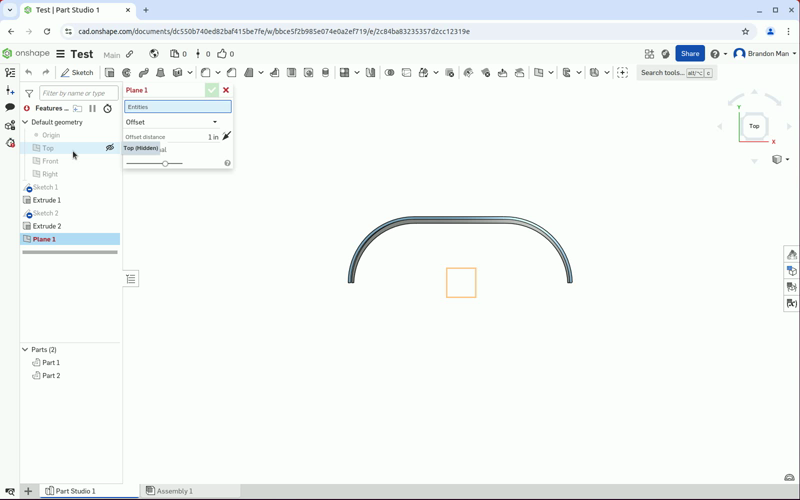
click(73, 150)
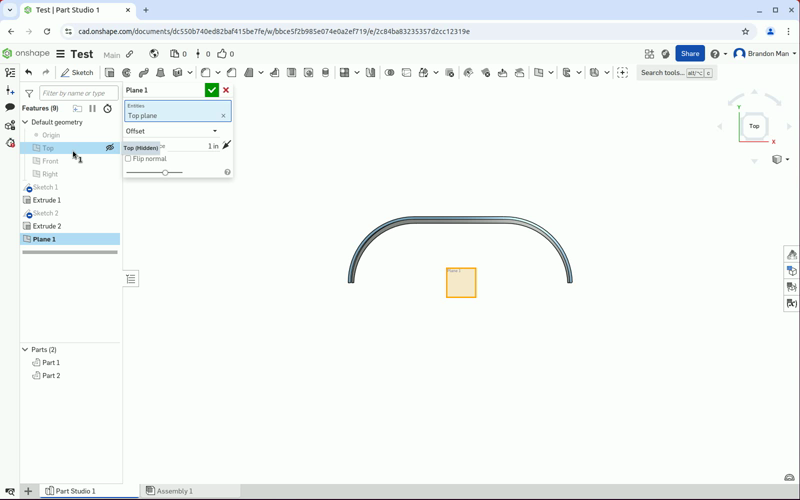
key(tab, 2)
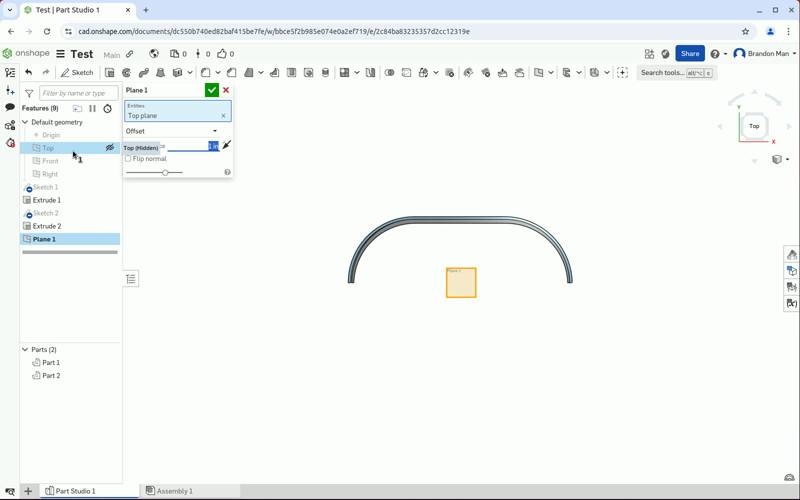
text(9.151)
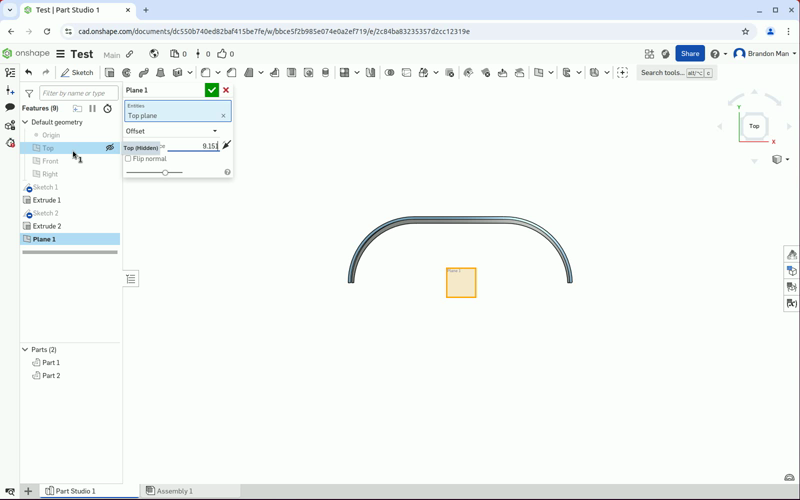
key(enter, 2)
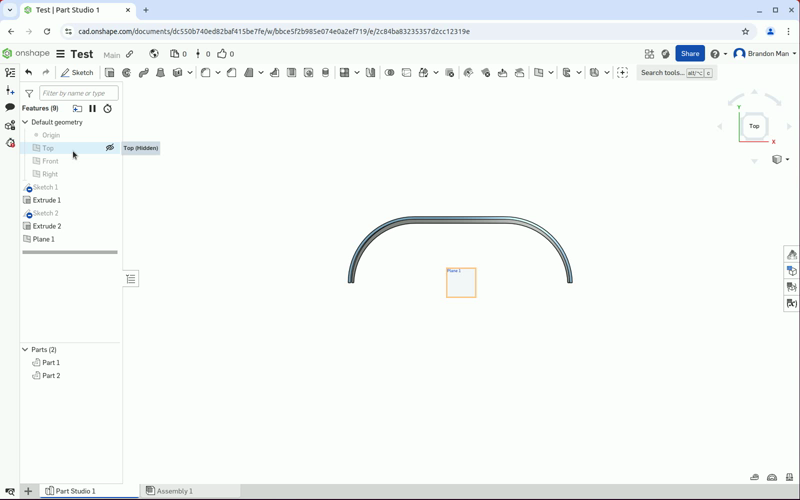
key(shift+s)
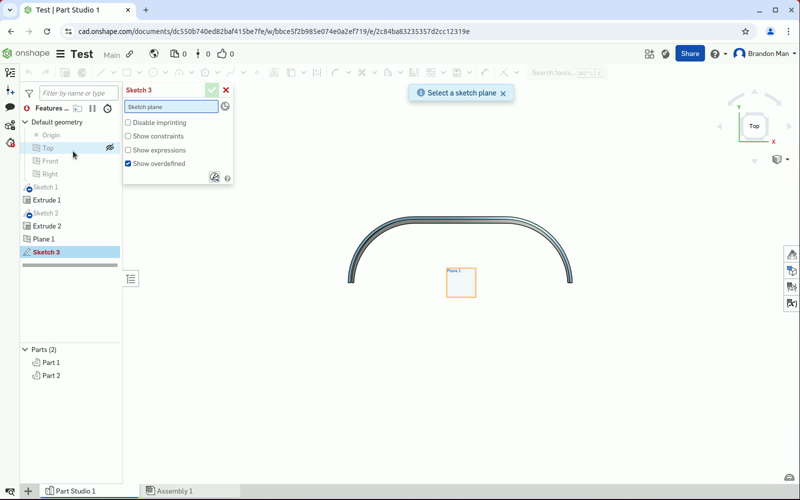
mouse_move(73, 241)
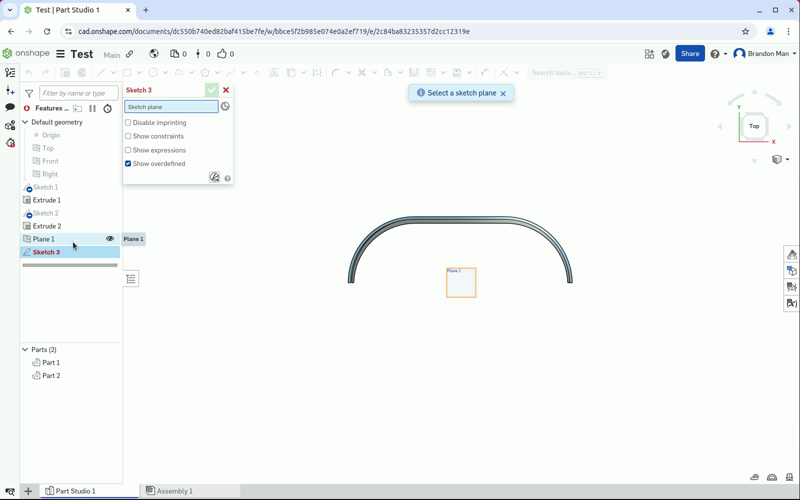
click(73, 241)
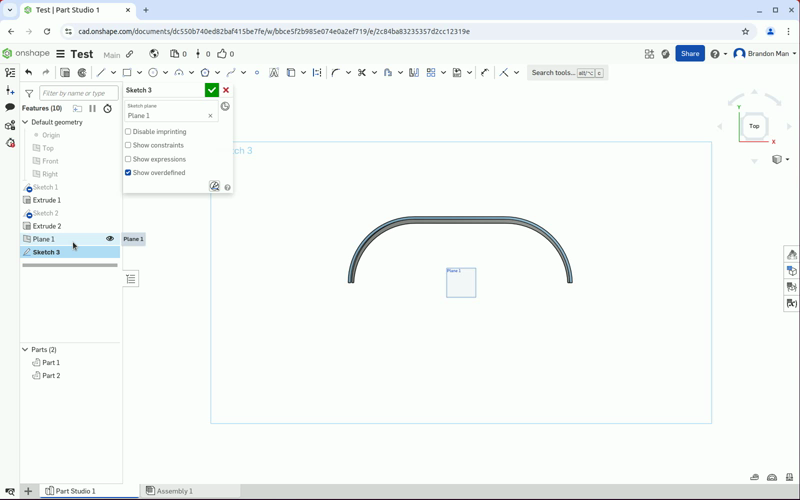
mouse_move(73, 352)
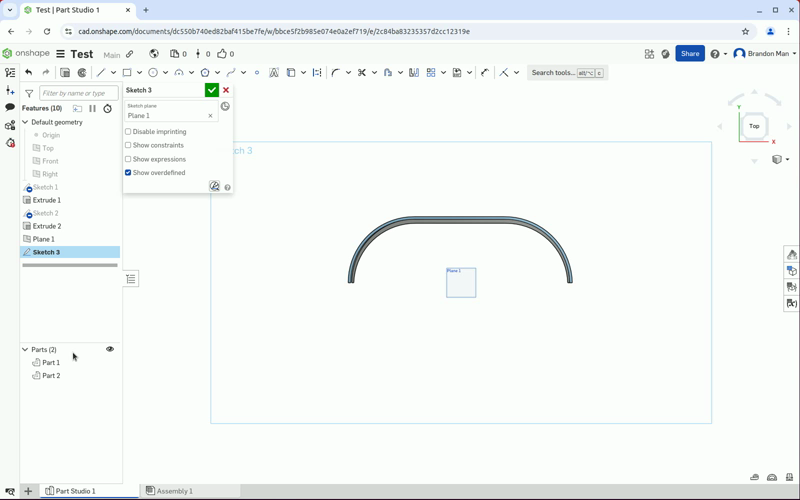
key(y)
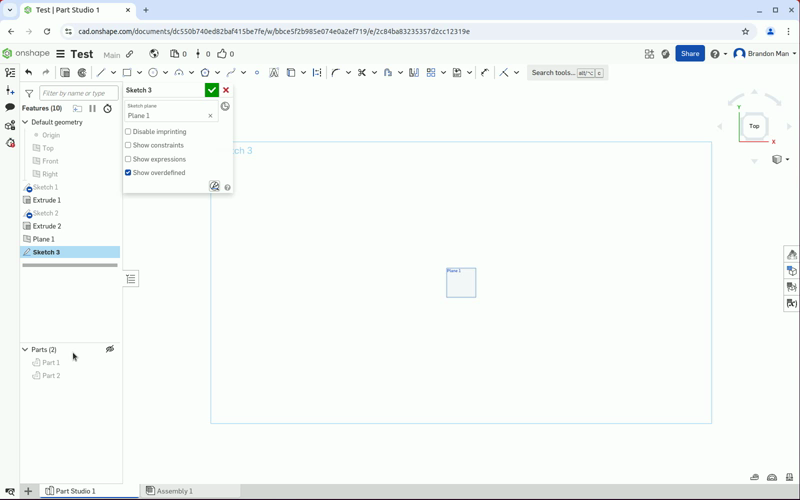
key(l)
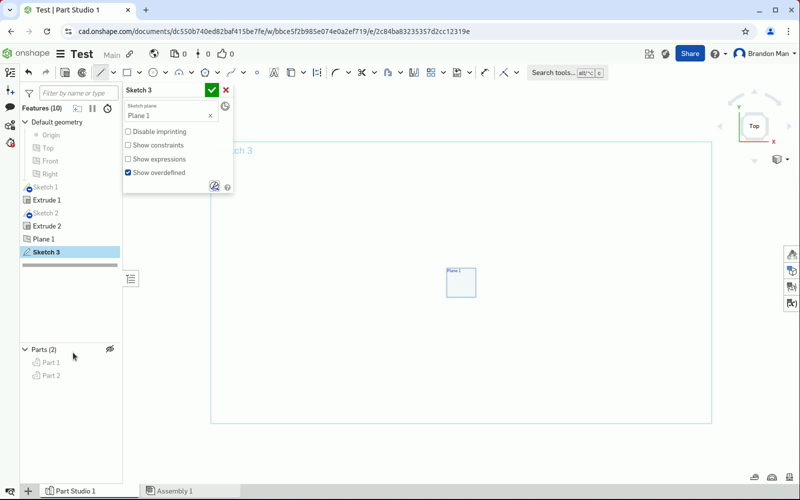
key_down(shift)
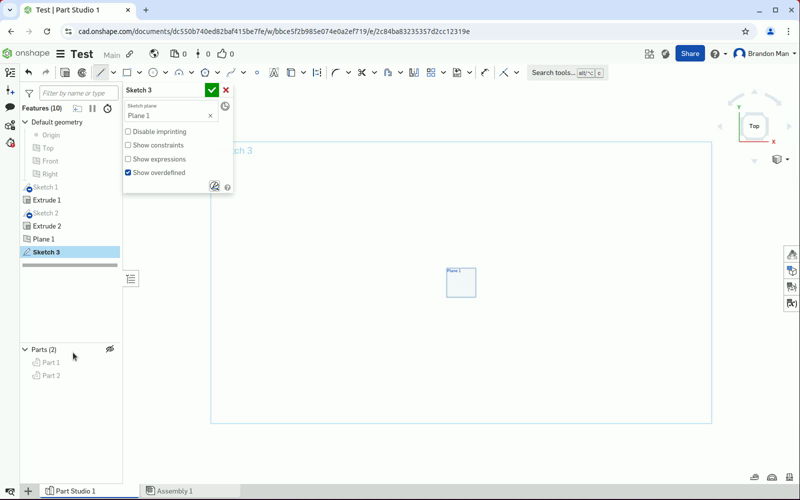
mouse_move(351, 282)
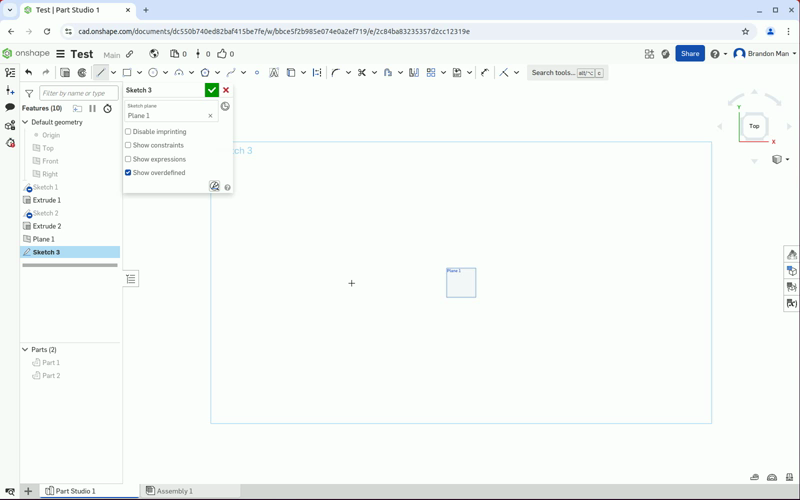
click(351, 282)
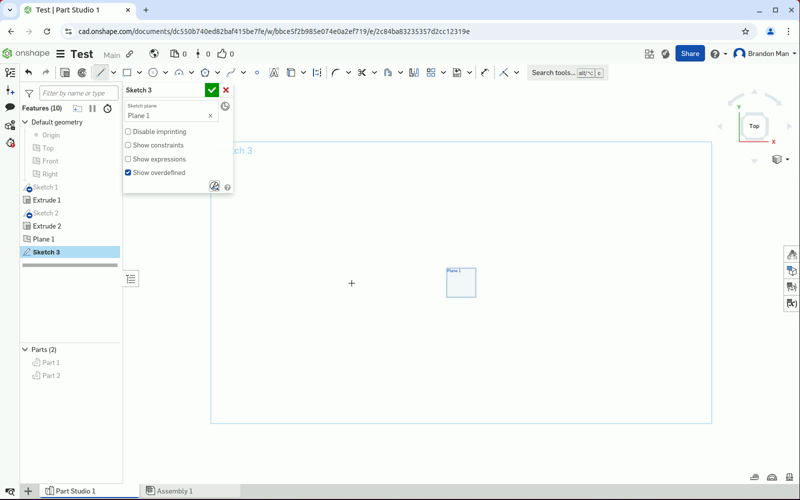
key_up(shift)
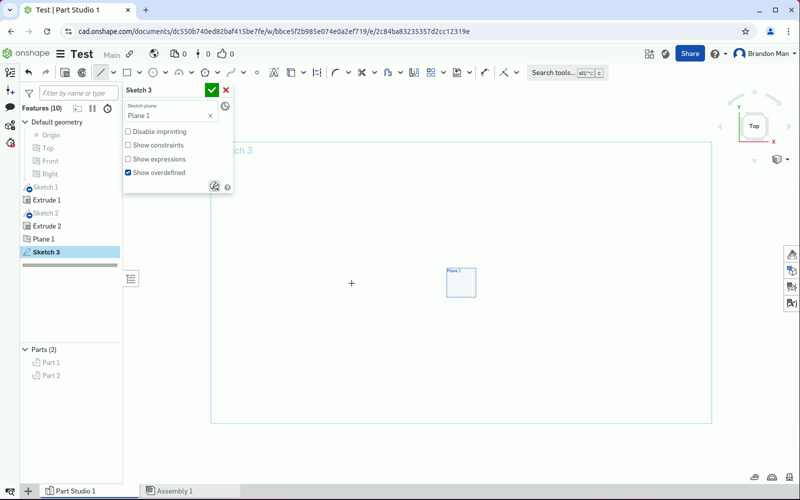
key_down(shift)
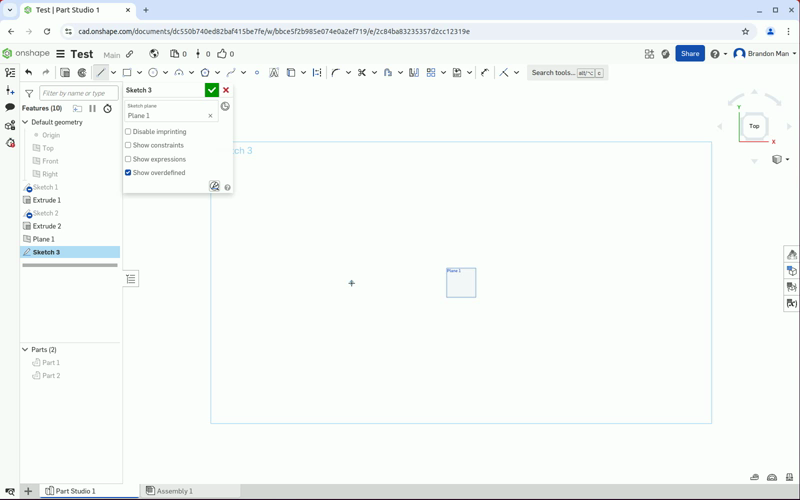
mouse_move(569, 282)
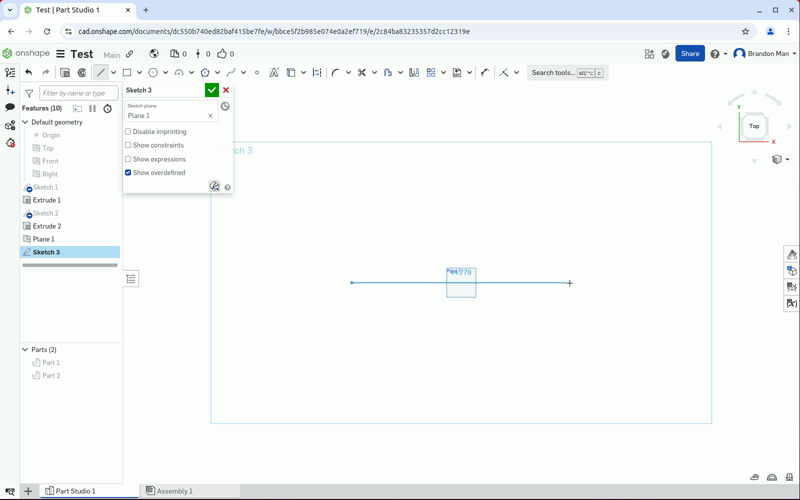
click(569, 282)
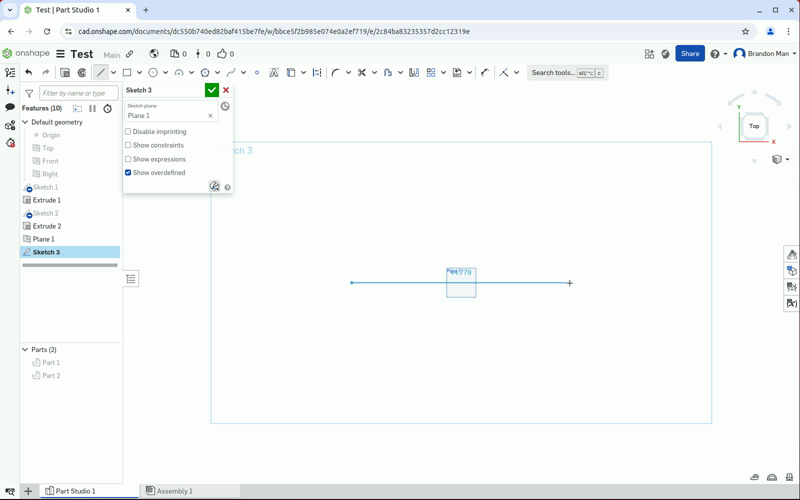
key_up(shift)
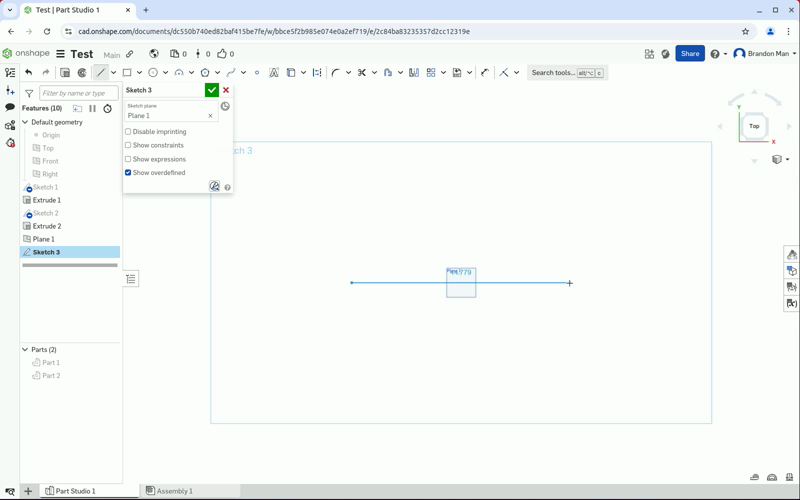
key(esc)
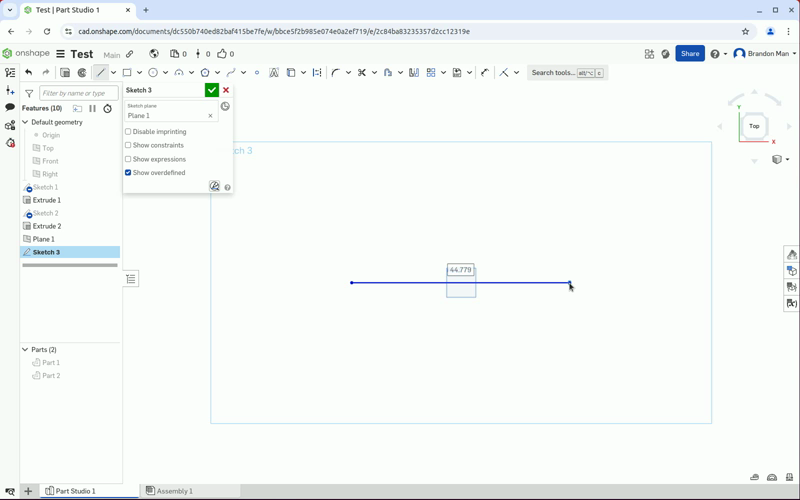
key(a)
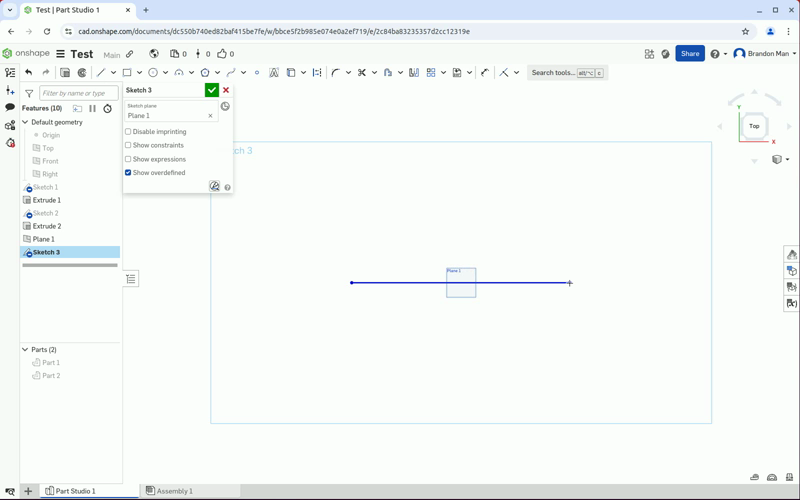
mouse_move(569, 282)
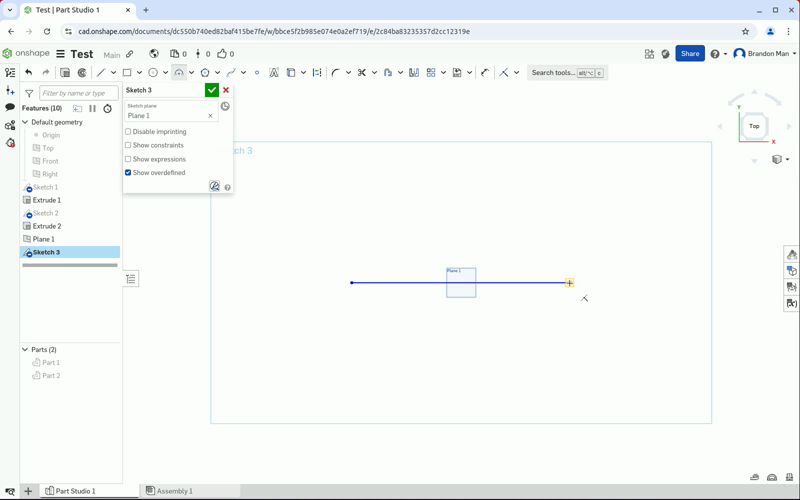
click(569, 282)
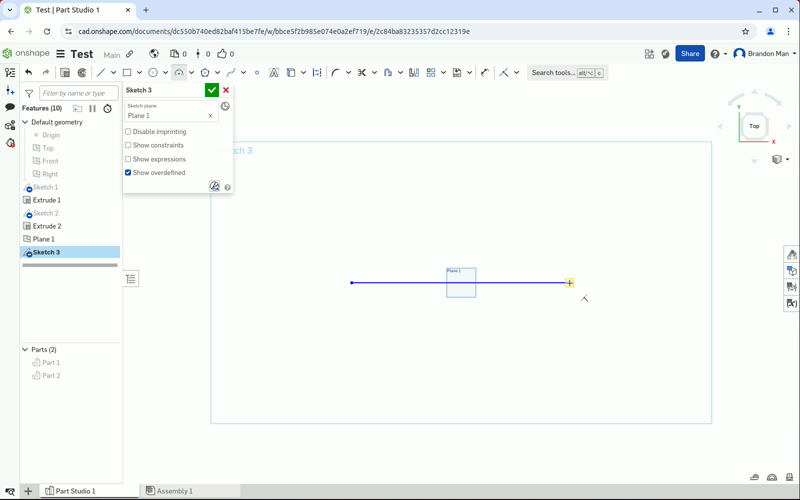
key_down(shift)
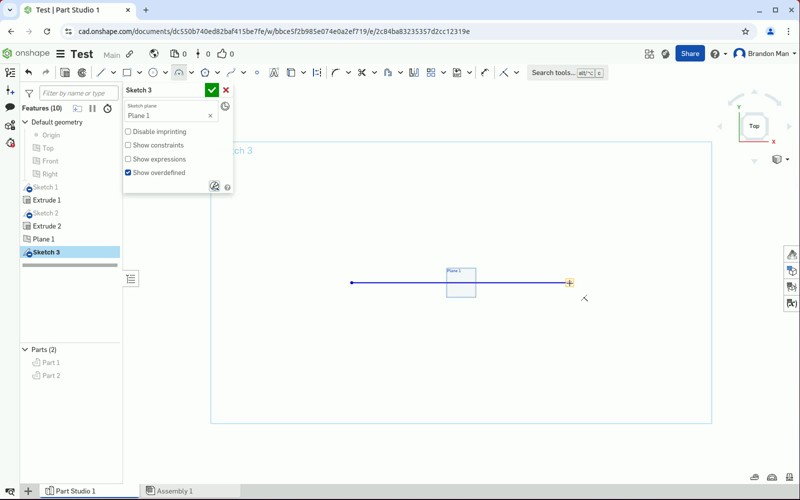
mouse_move(505, 218)
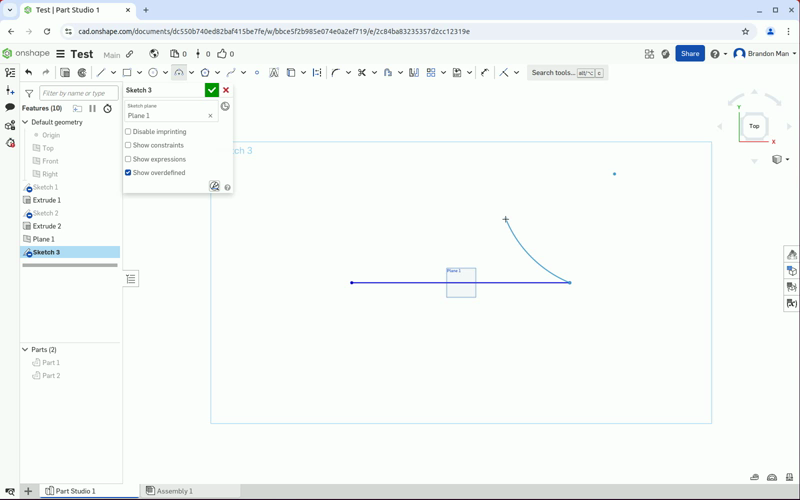
click(505, 218)
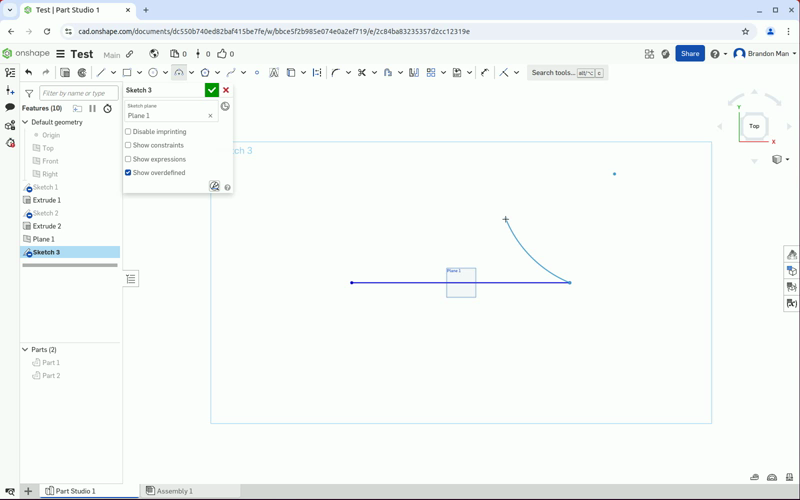
mouse_move(550, 237)
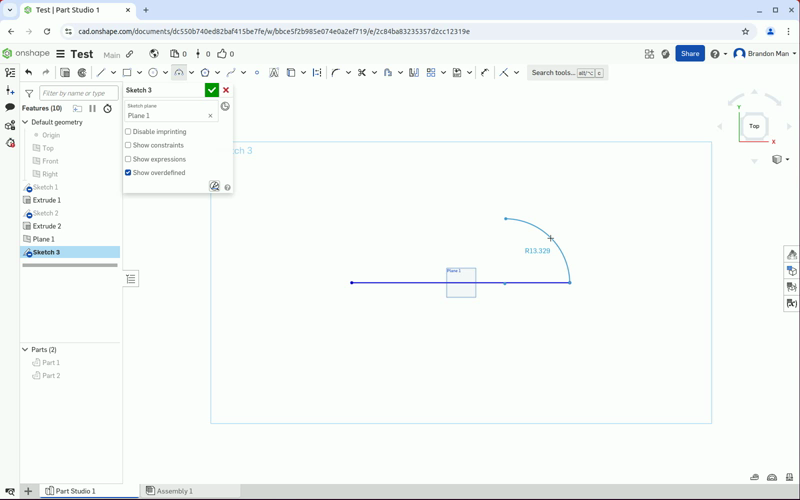
click(550, 237)
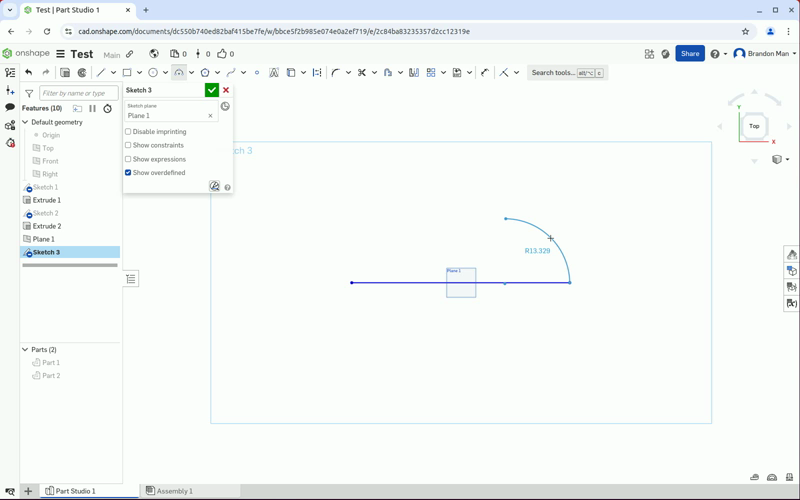
key_up(shift)
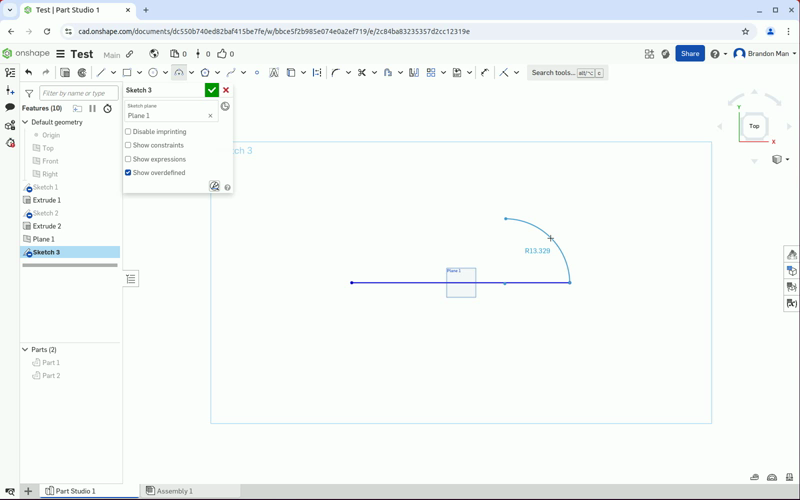
key(esc)
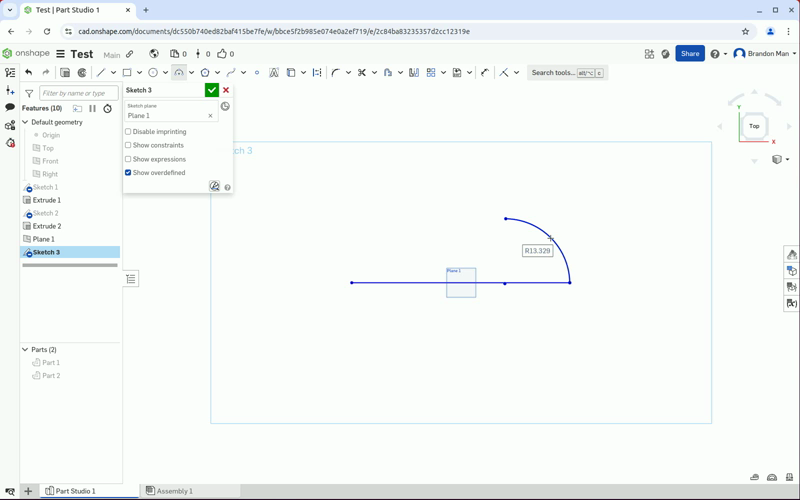
key(l)
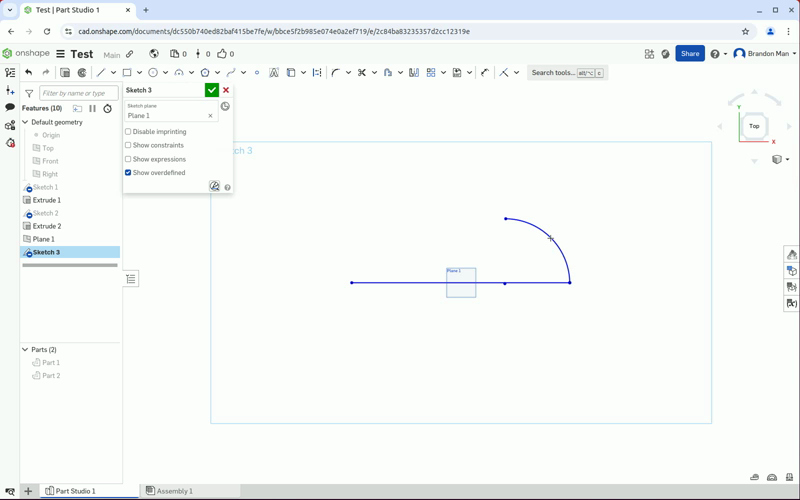
mouse_move(505, 218)
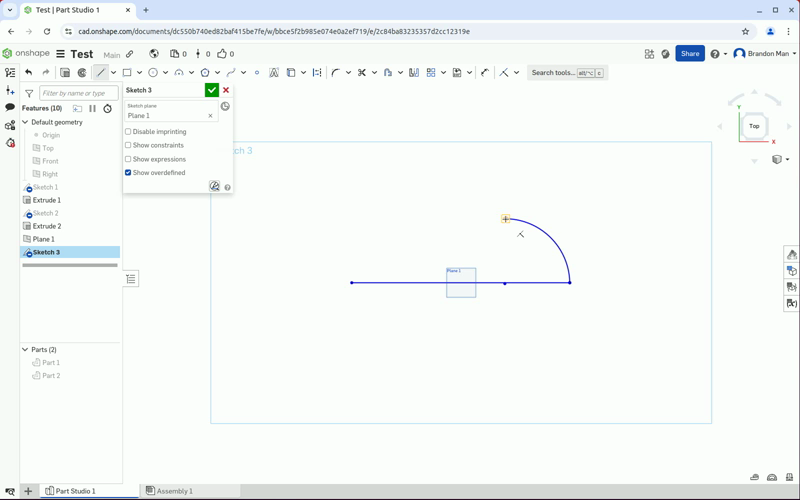
click(505, 218)
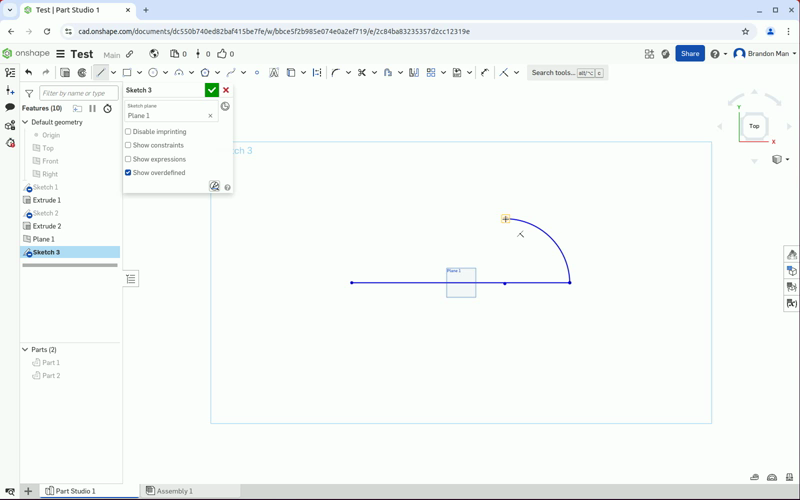
key_down(shift)
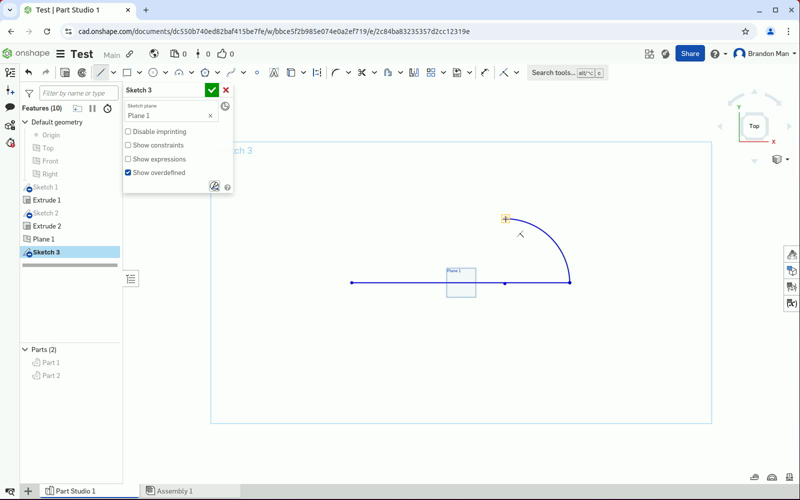
mouse_move(416, 218)
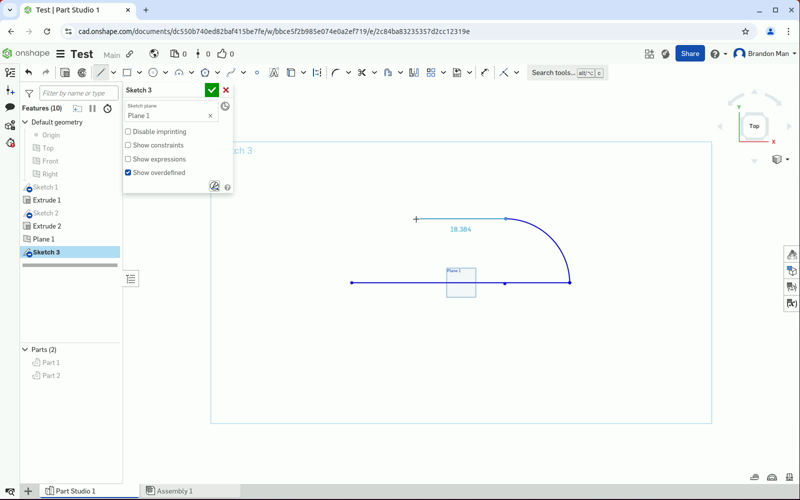
click(416, 218)
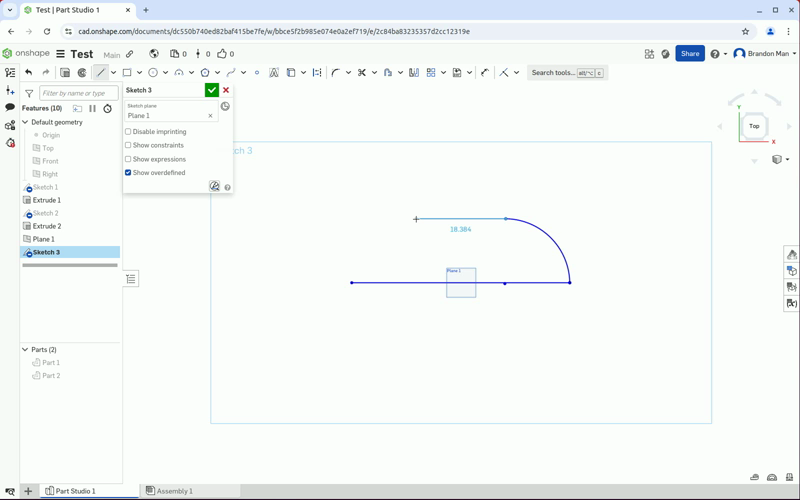
key_up(shift)
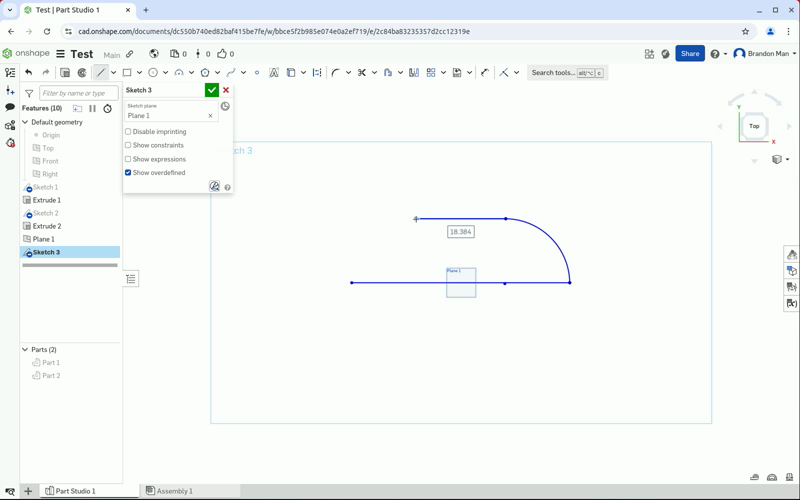
key(esc)
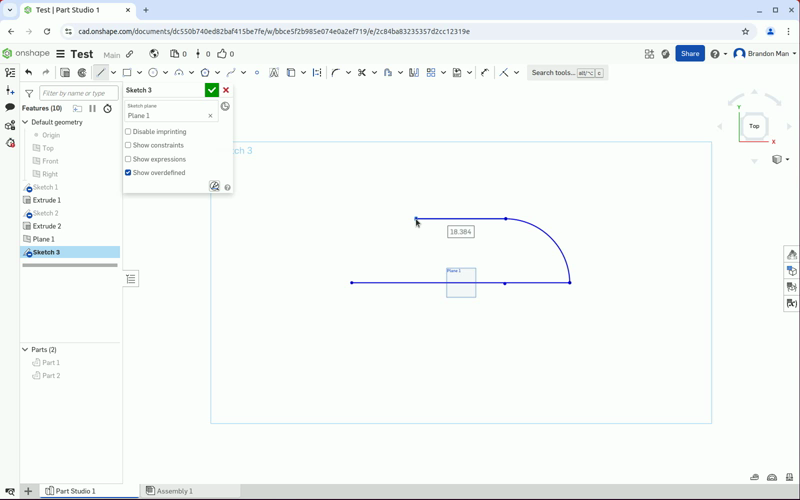
key(a)
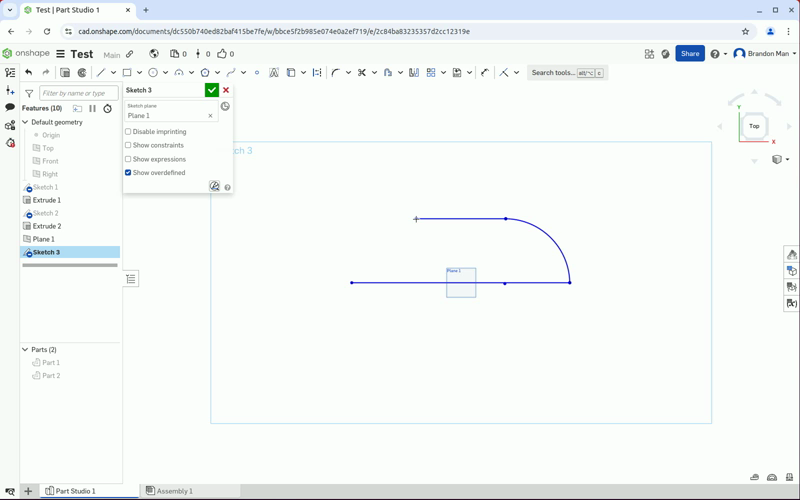
mouse_move(416, 218)
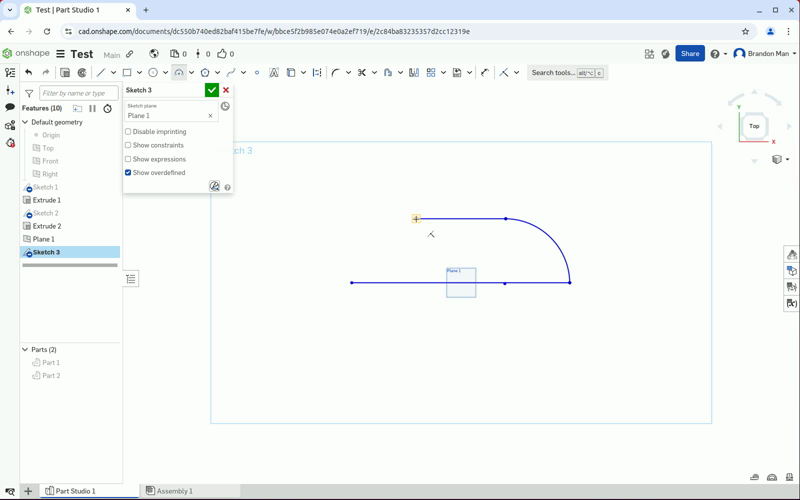
click(416, 218)
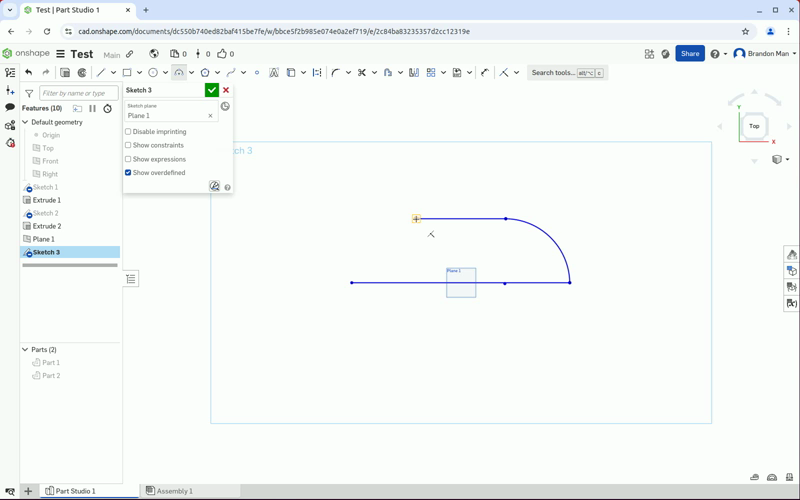
mouse_move(351, 282)
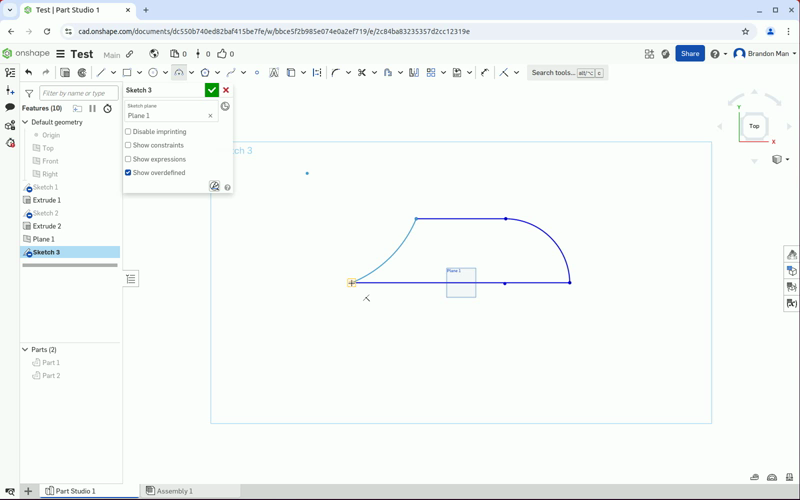
click(351, 282)
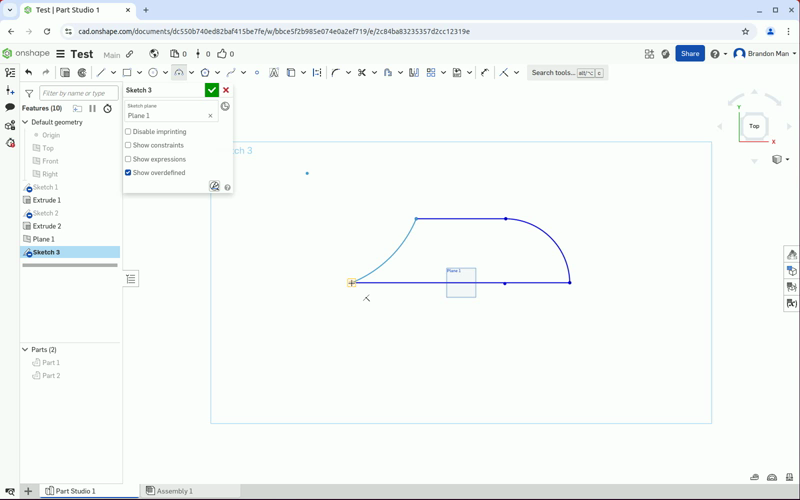
key_down(shift)
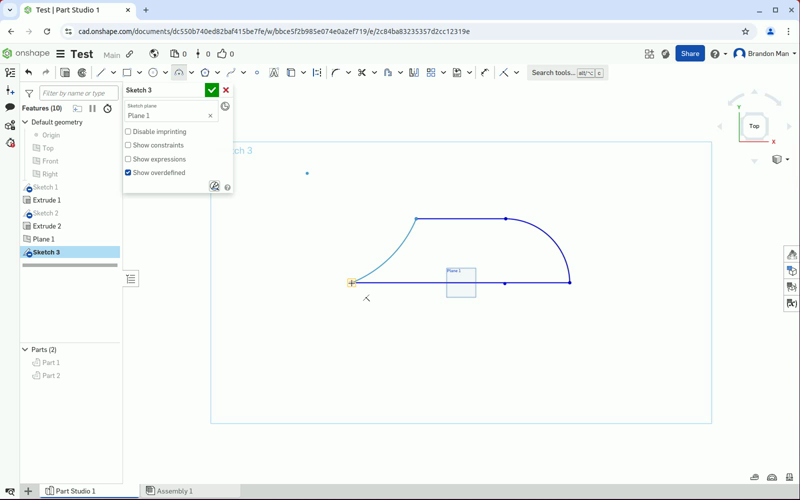
mouse_move(370, 237)
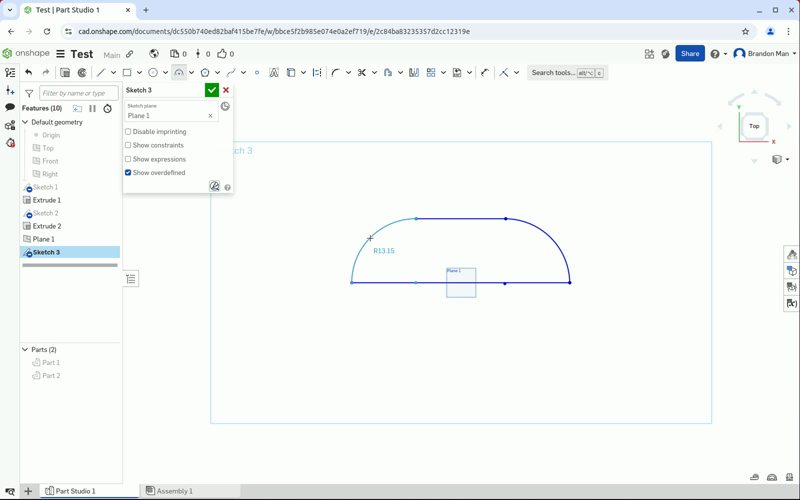
click(370, 237)
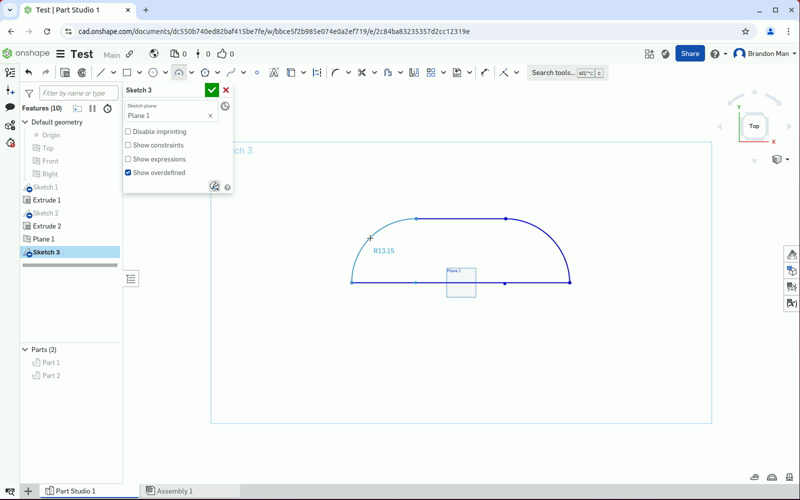
key_up(shift)
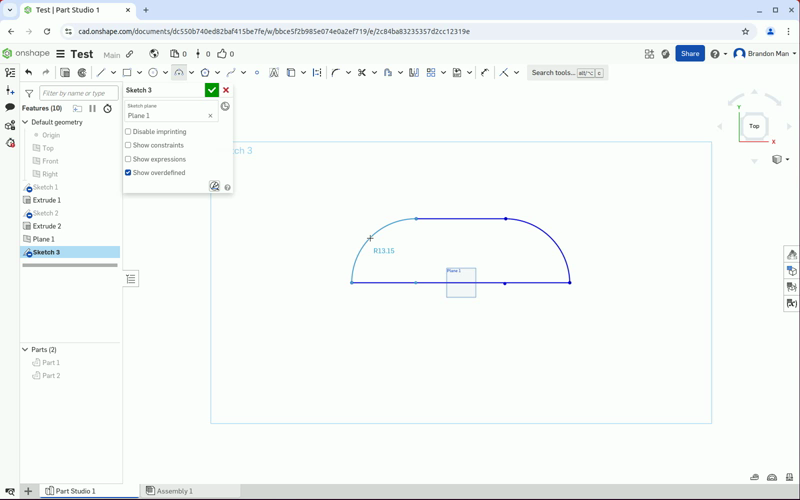
key(esc)
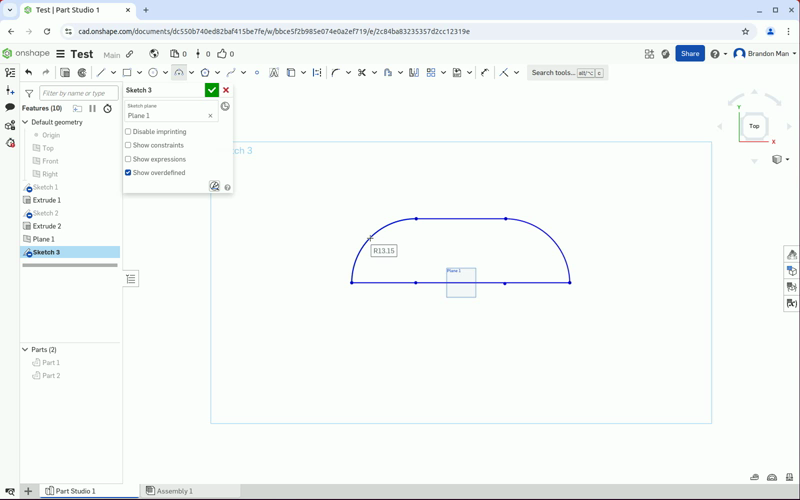
mouse_move(504, 229)
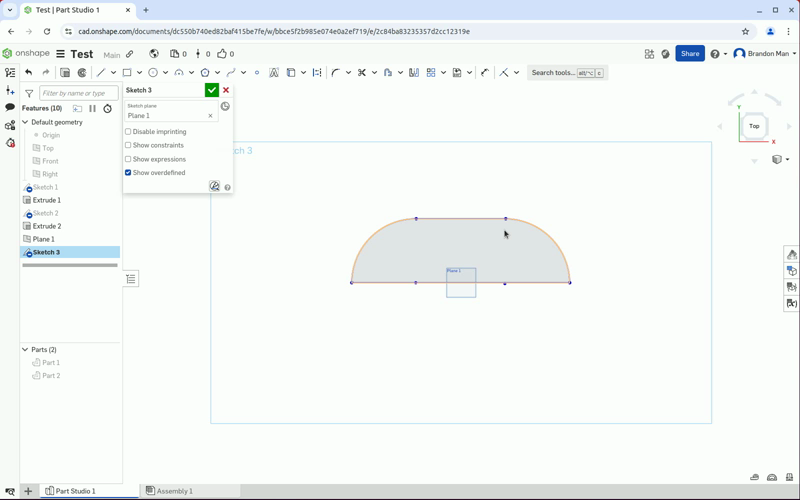
scroll(6)
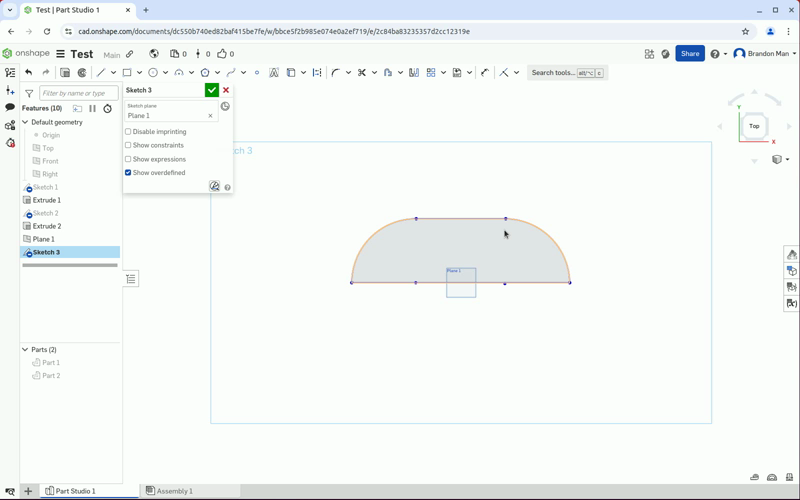
scroll(6)
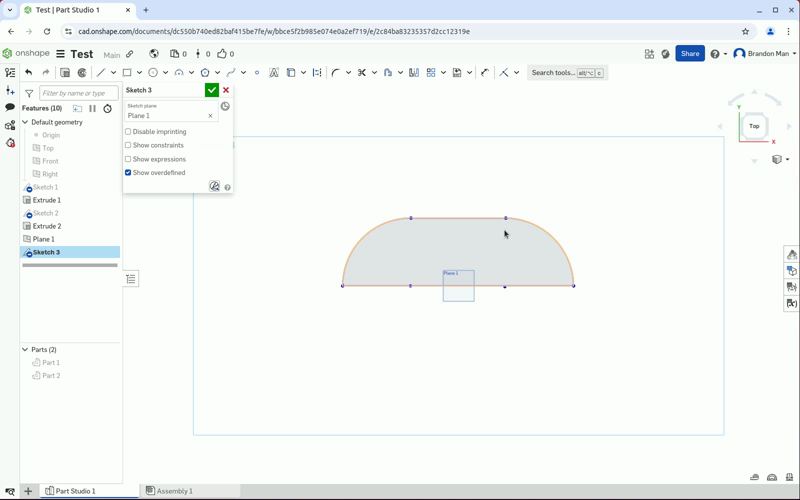
scroll(6)
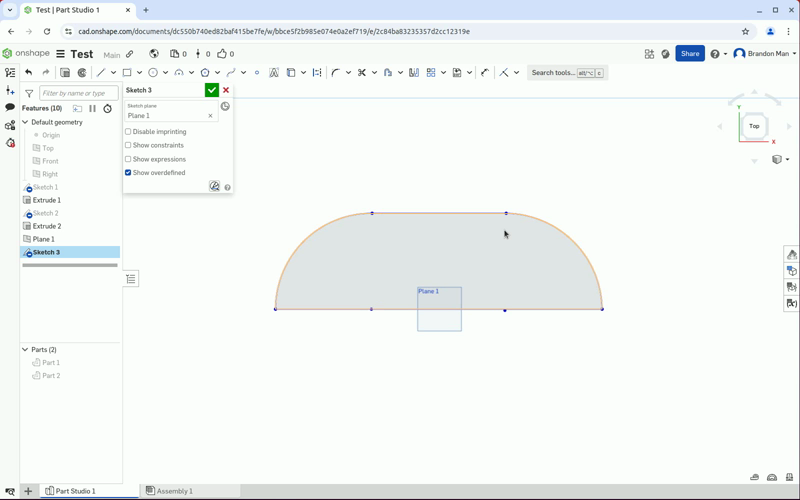
scroll(6)
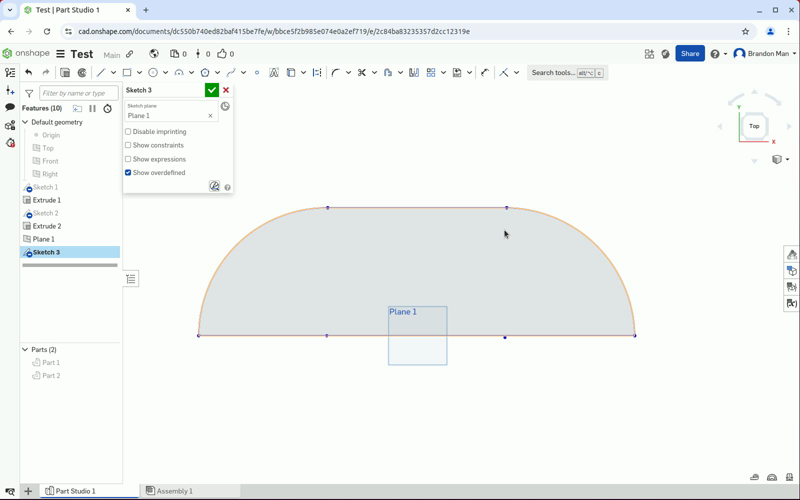
scroll(6)
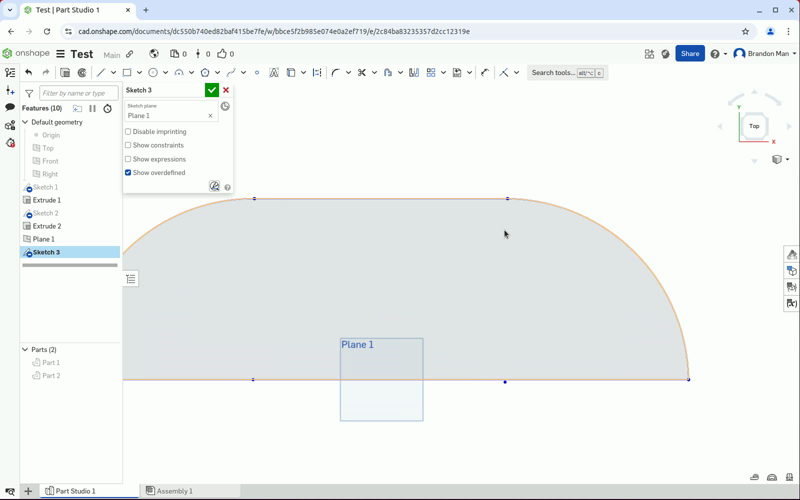
scroll(6)
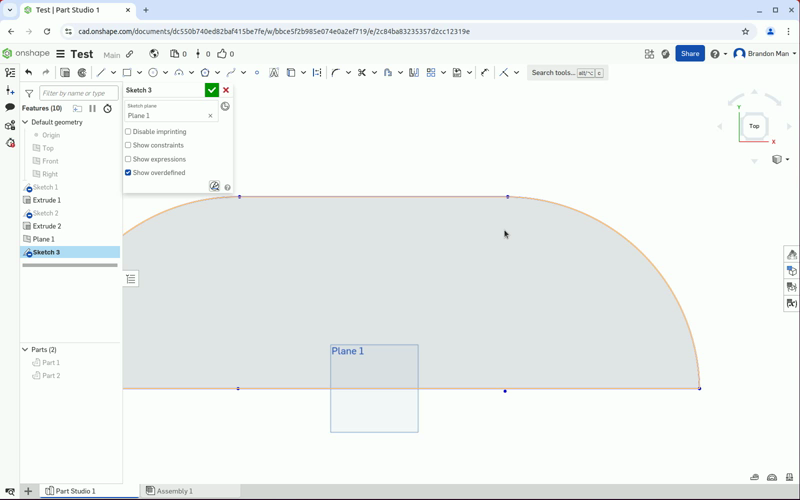
scroll(6)
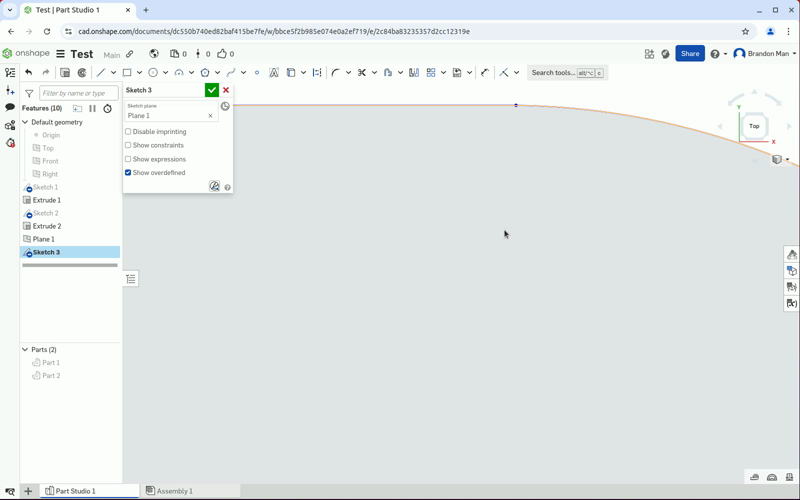
click(504, 229)
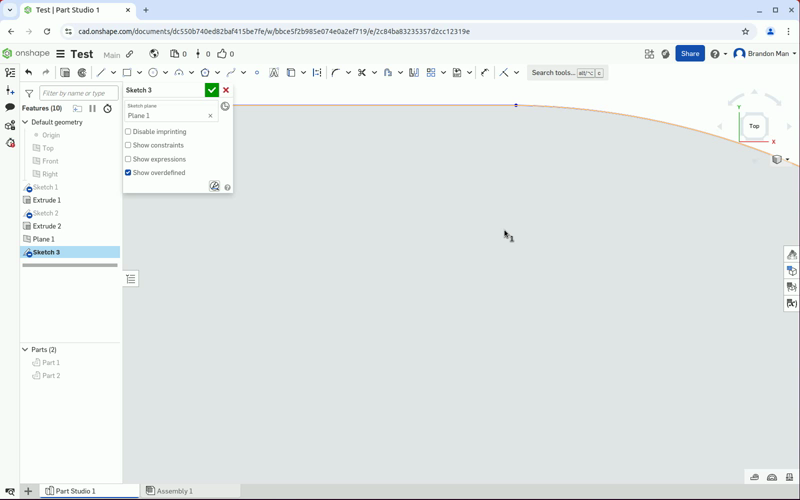
scroll(-6)
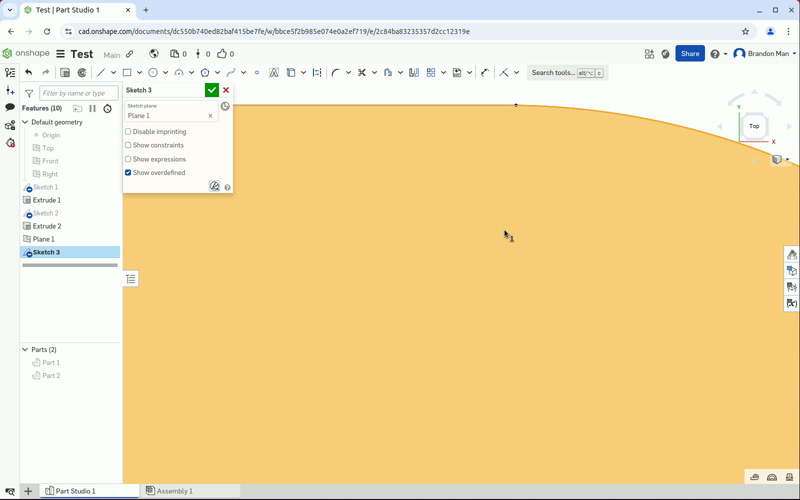
scroll(-6)
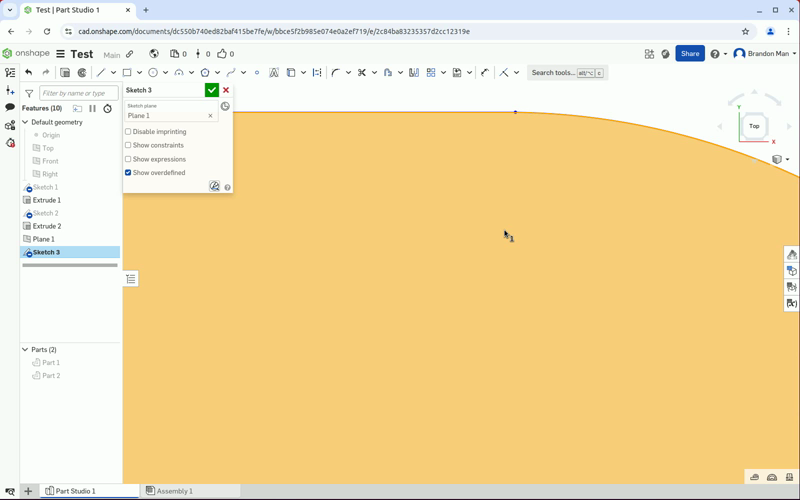
scroll(-6)
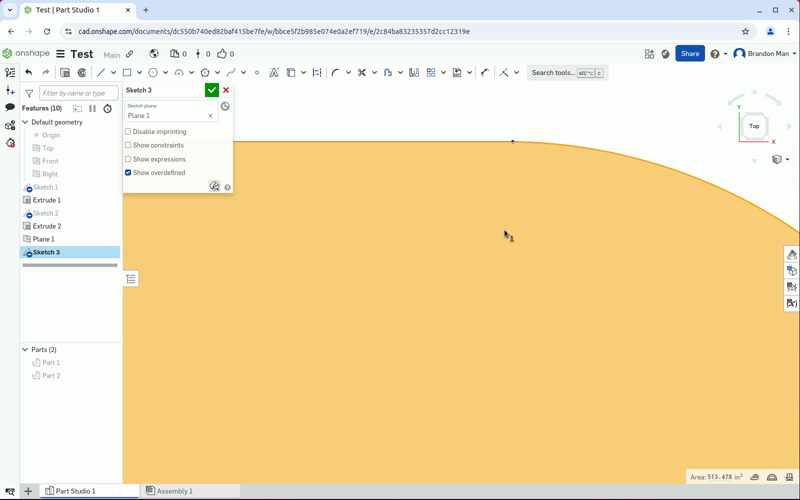
scroll(-6)
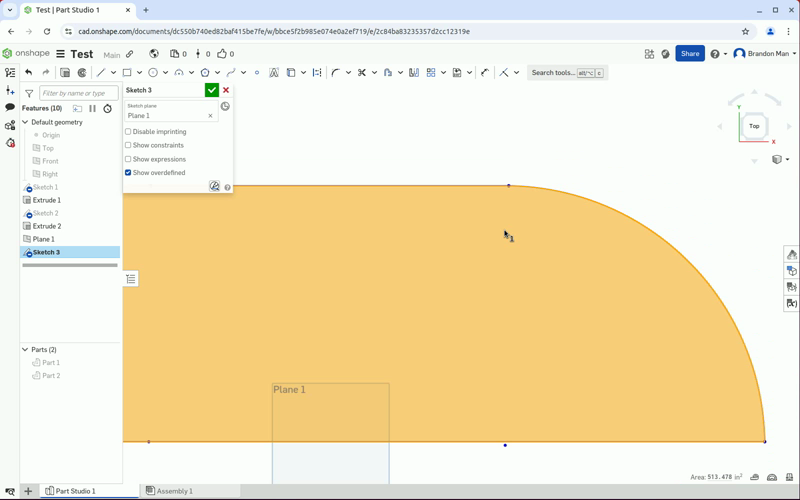
scroll(-6)
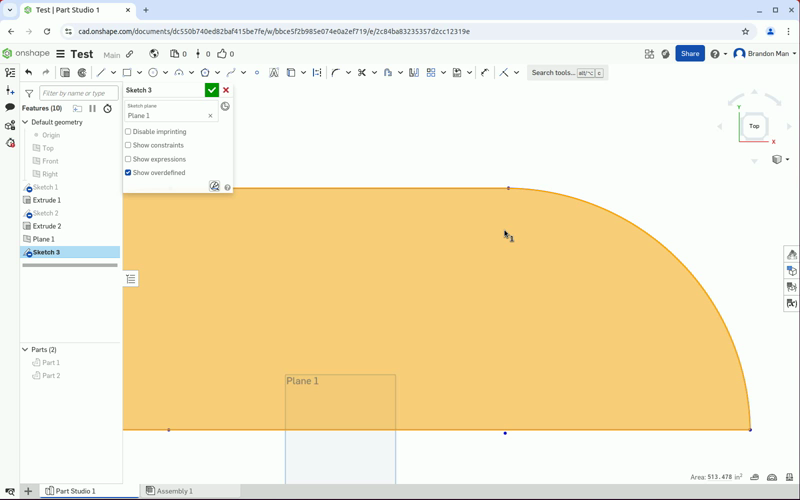
scroll(-6)
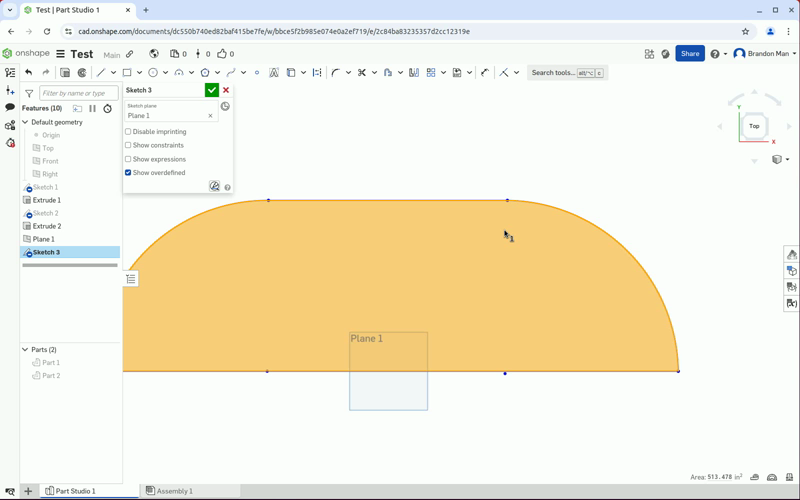
scroll(-6)
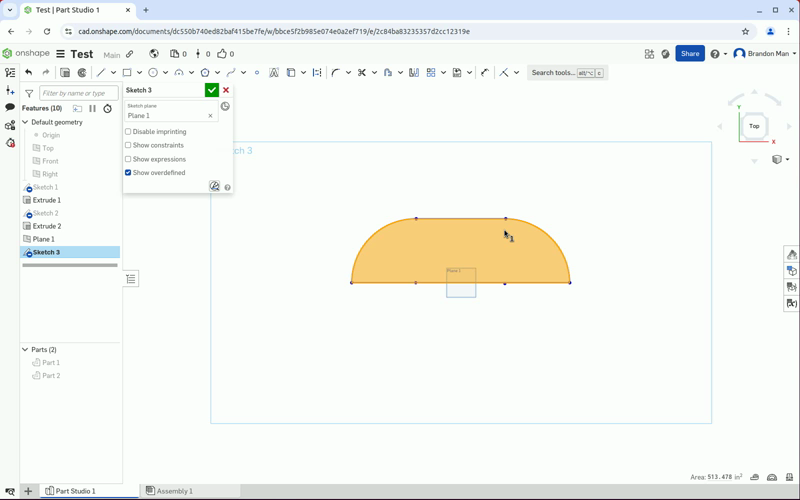
mouse_move(73, 352)
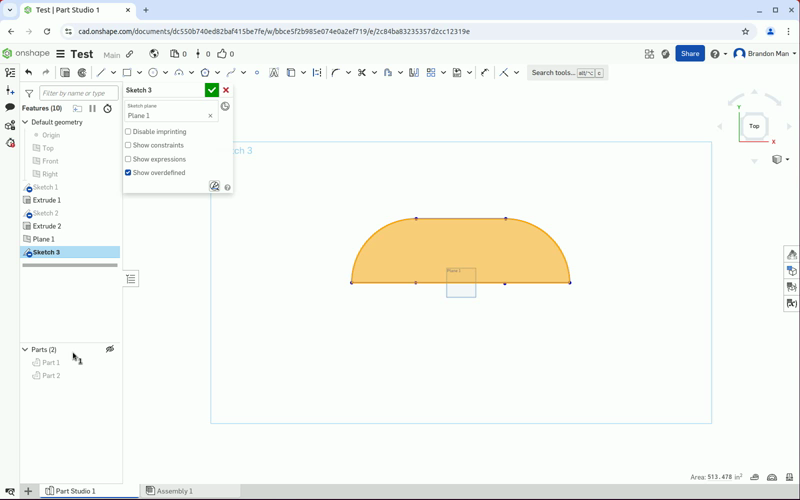
key(shift+y)
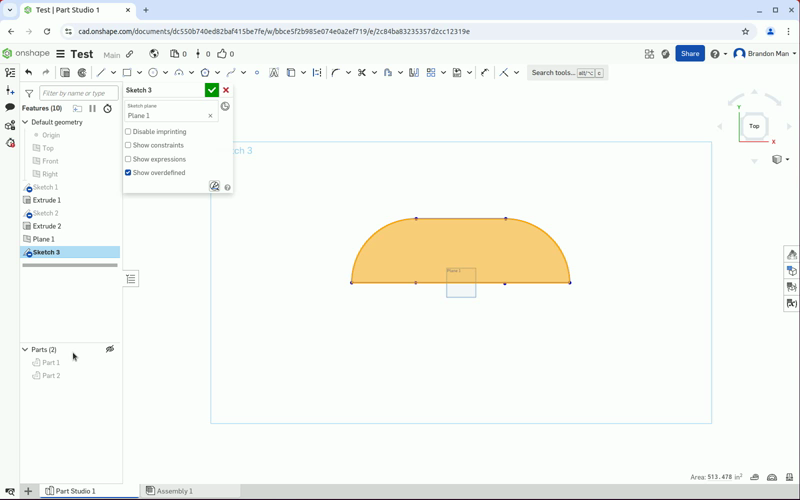
key(shift+e)
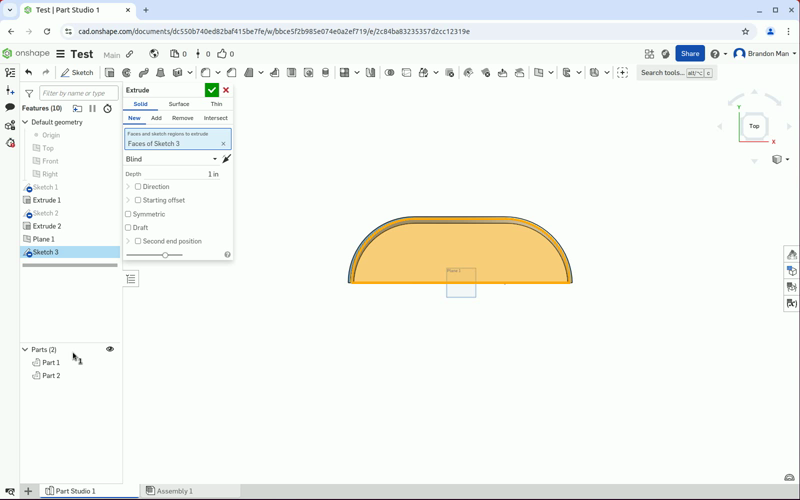
mouse_move(143, 106)
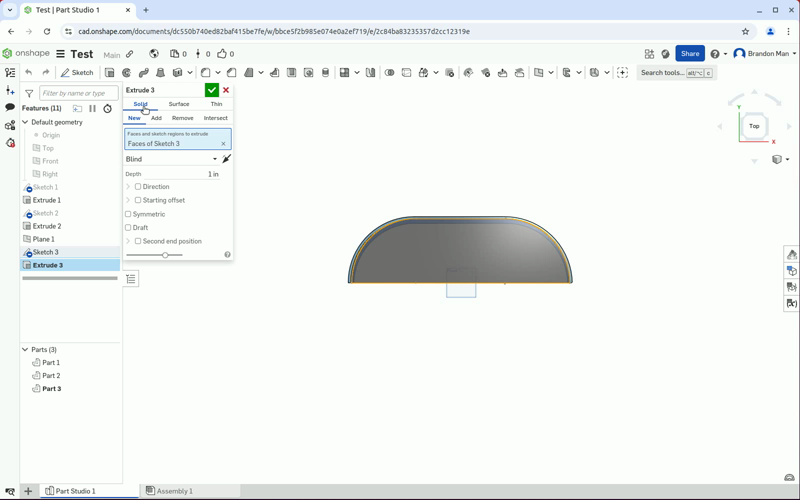
click(143, 106)
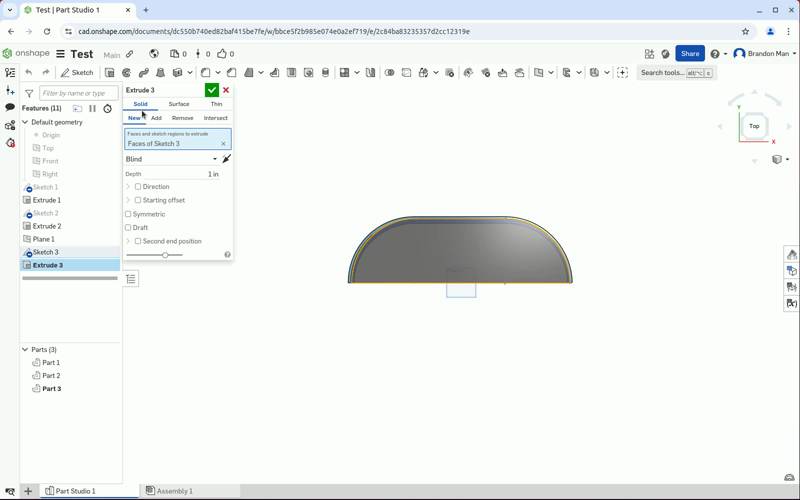
mouse_move(137, 120)
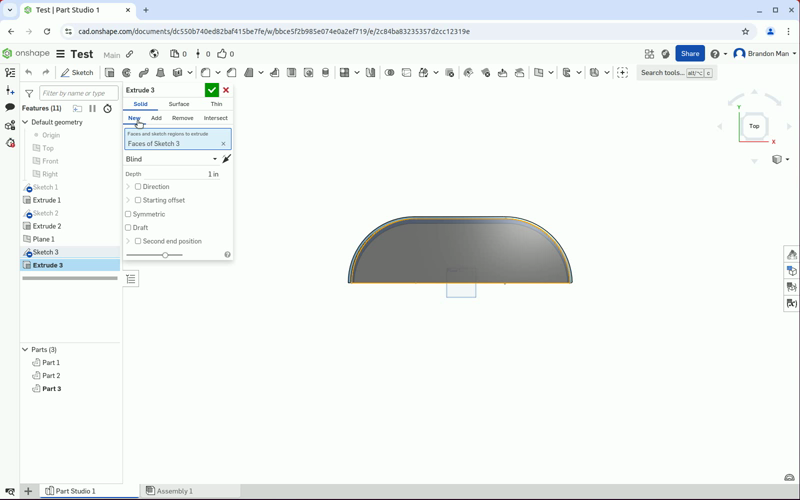
click(137, 120)
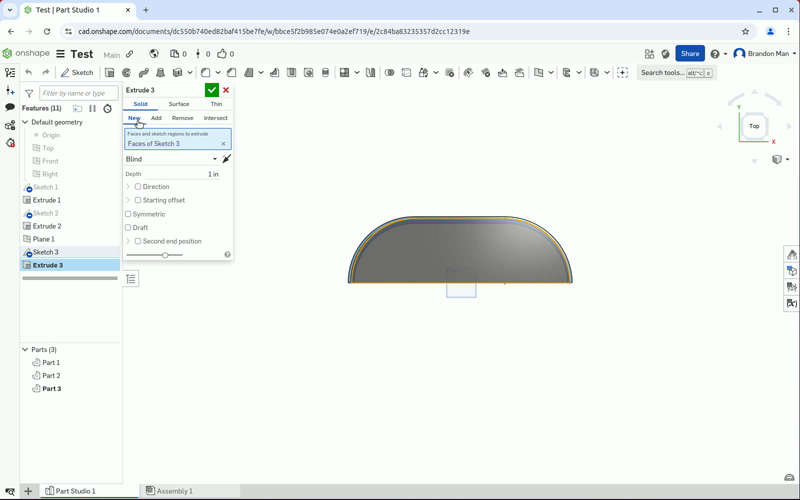
key(tab, 4)
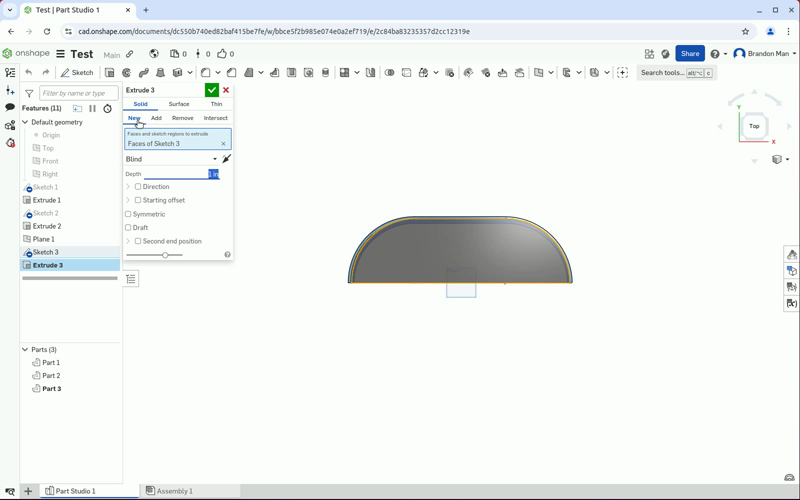
text(-0.722)
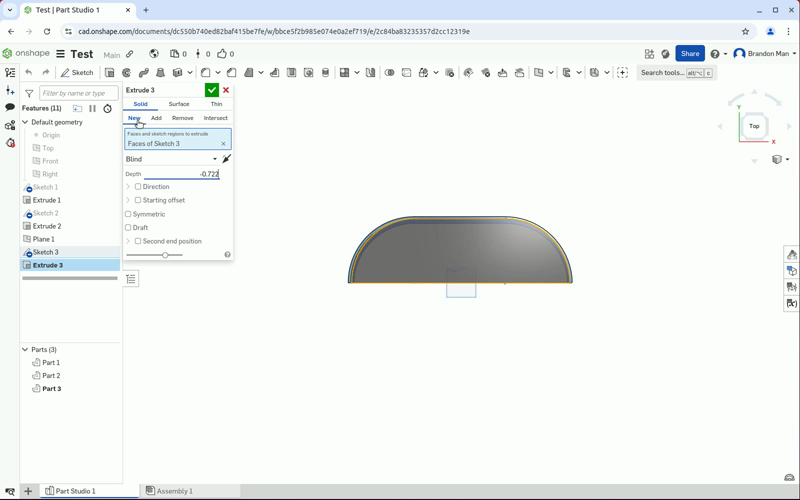
key(enter)
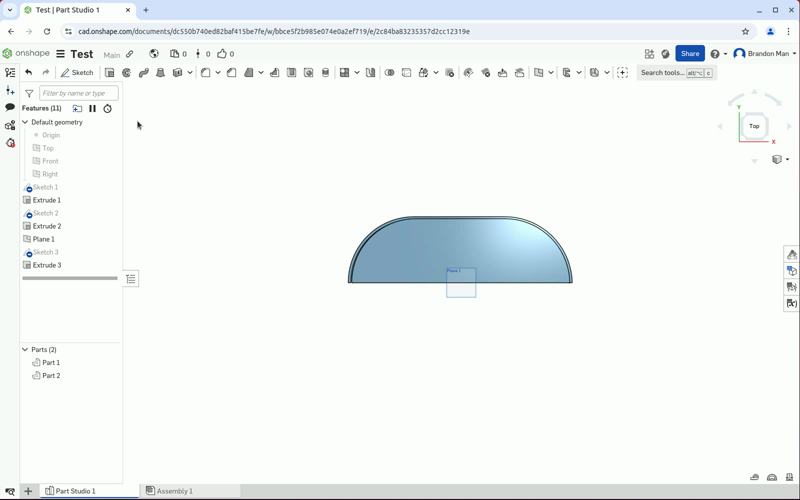
key(shift+h)
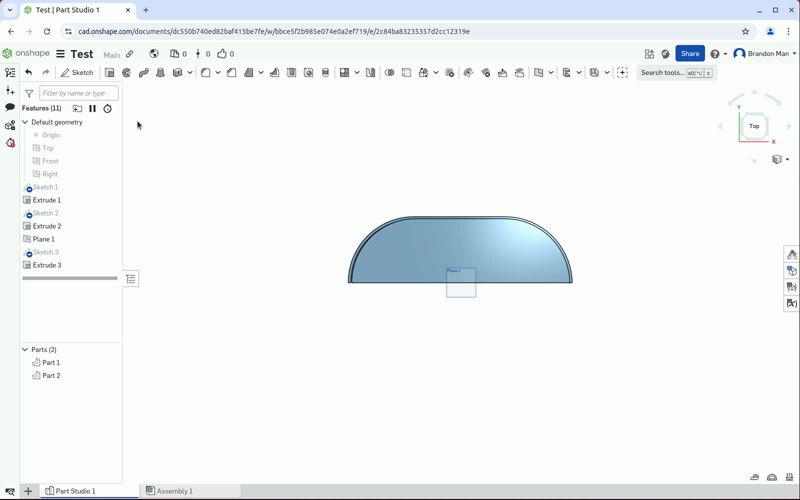
key(shift+h)
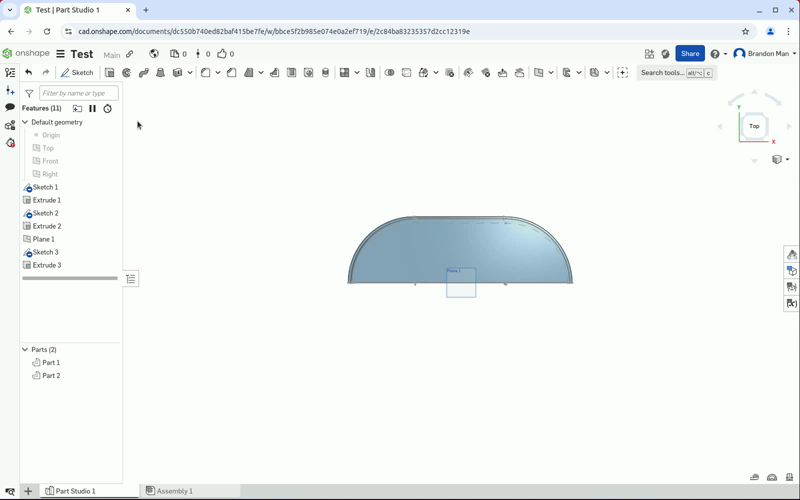
key(shift+7)
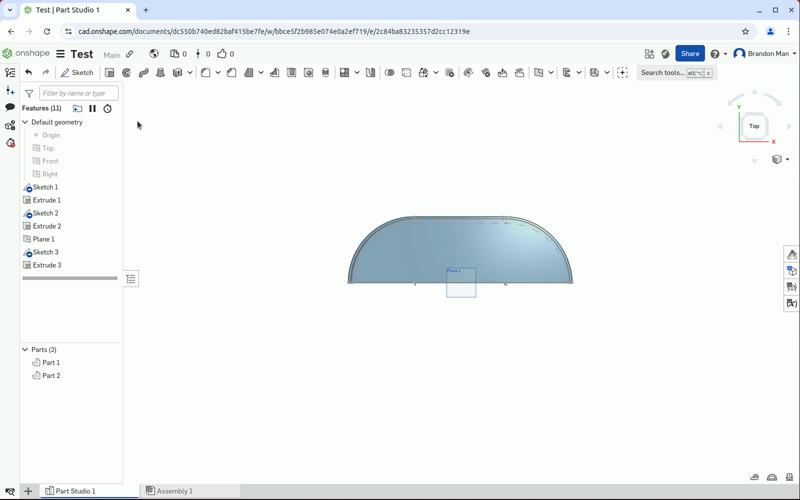
key(up, 3)
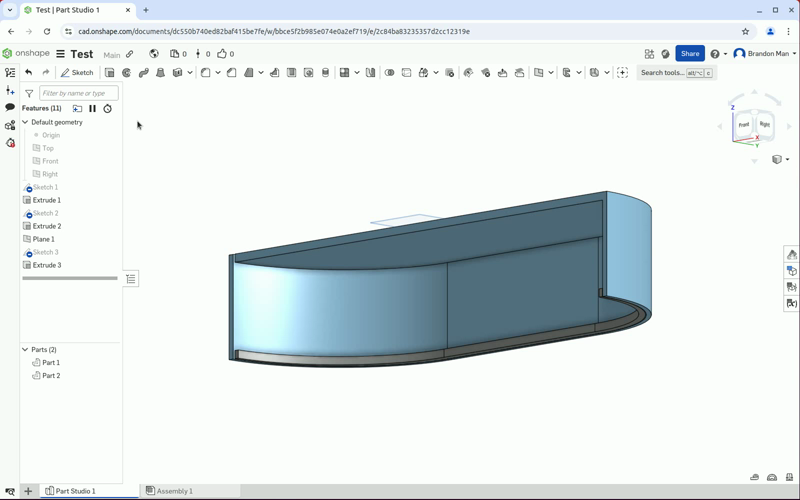
key(left, 3)
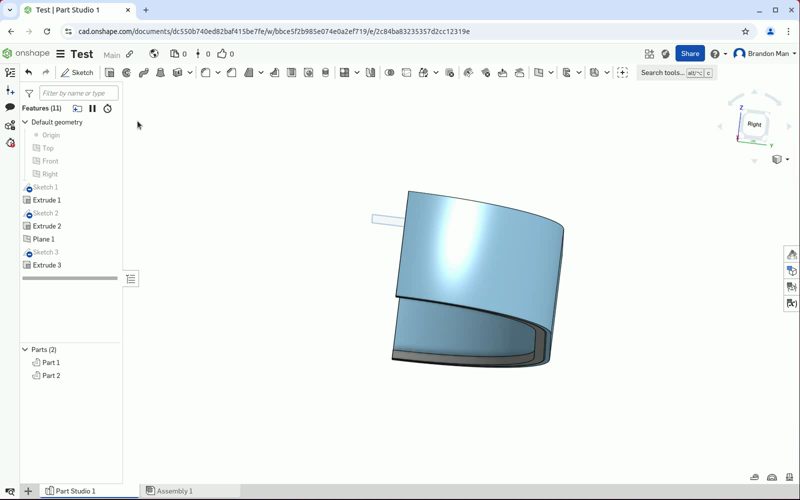
key(right, 3)
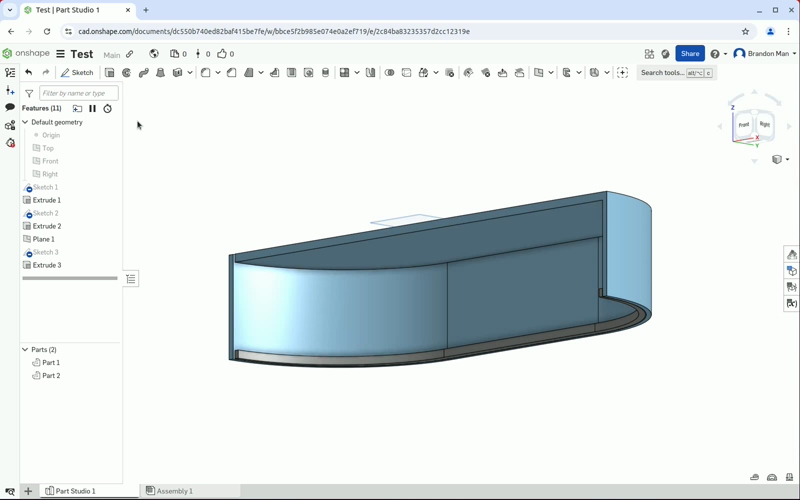
key(down, 3)
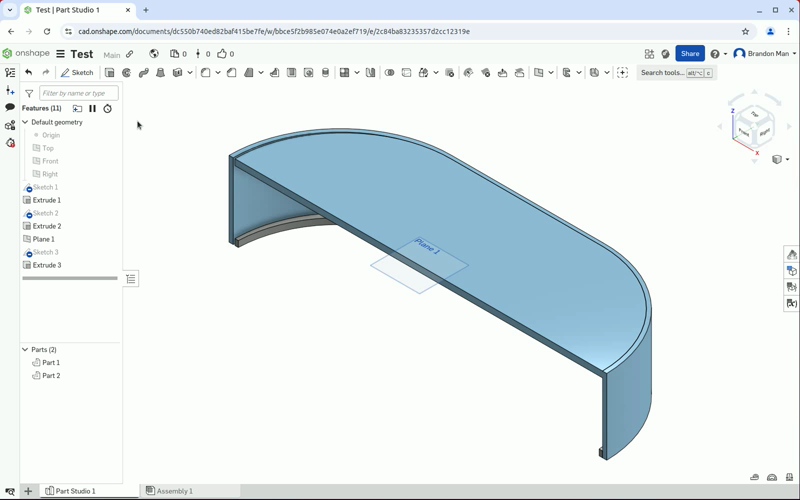
mouse_move(73, 189)
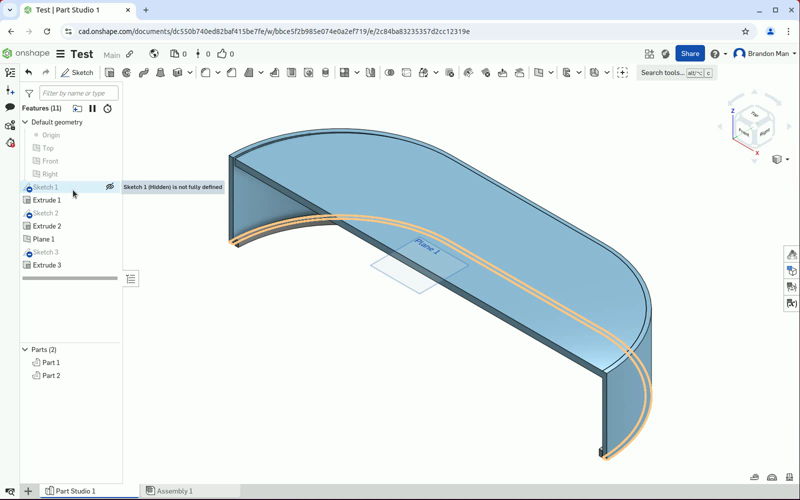
click(73, 189)